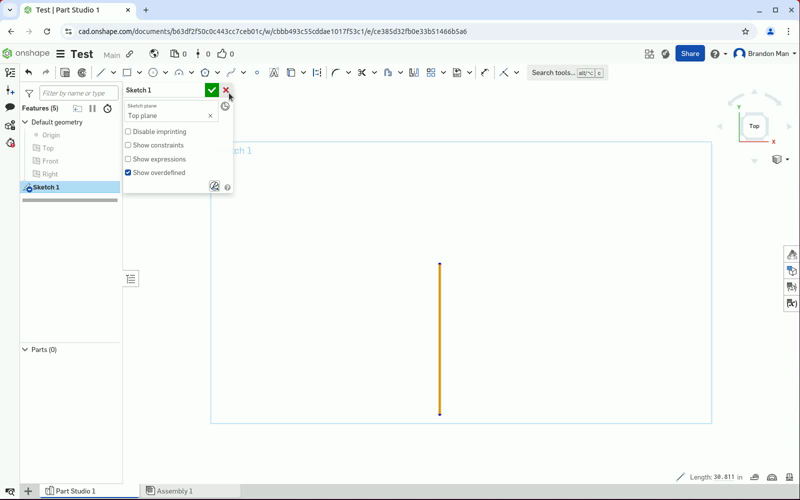
key(shift+h)
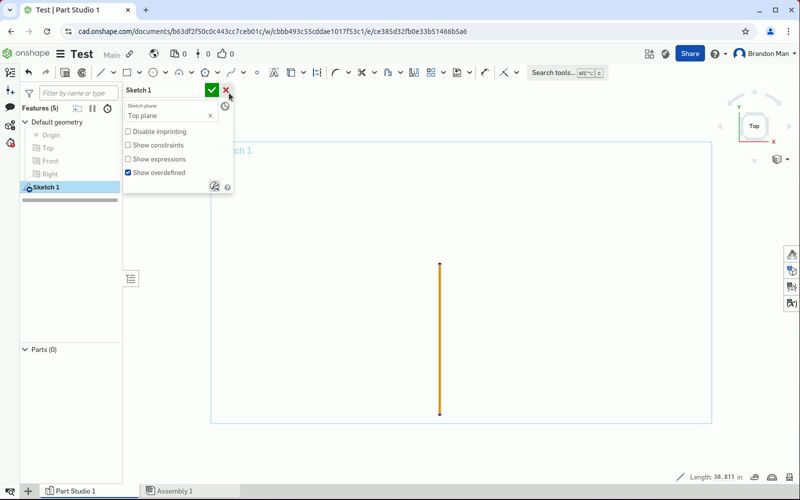
key(shift+s)
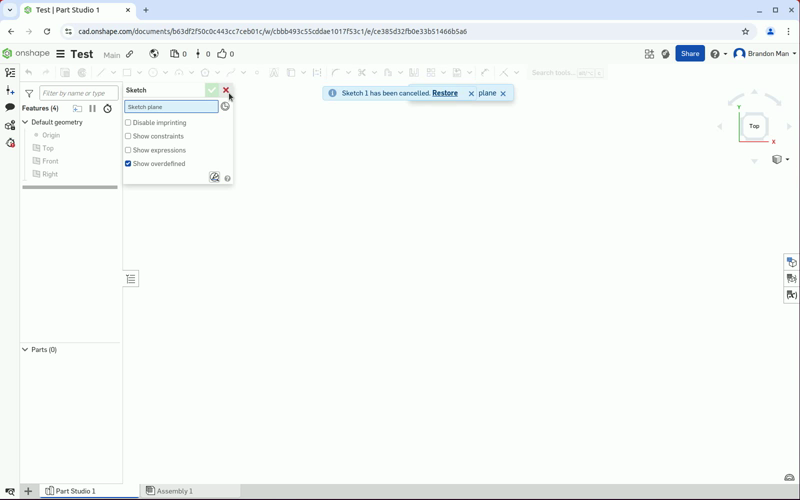
mouse_move(73, 150)
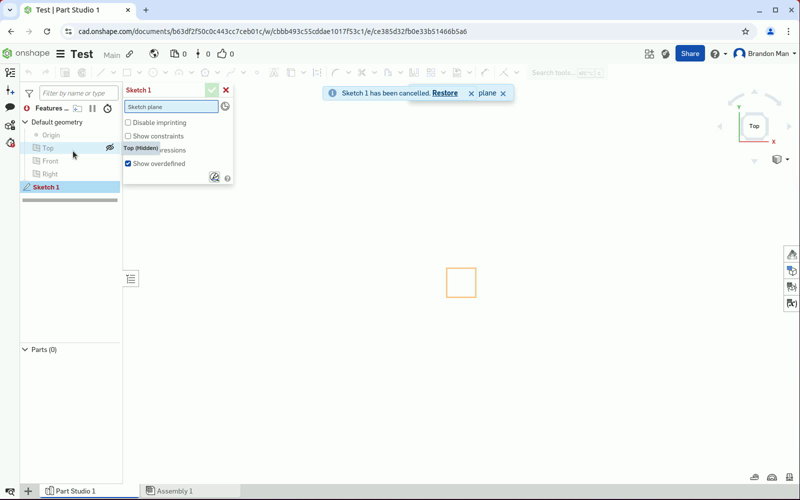
click(73, 150)
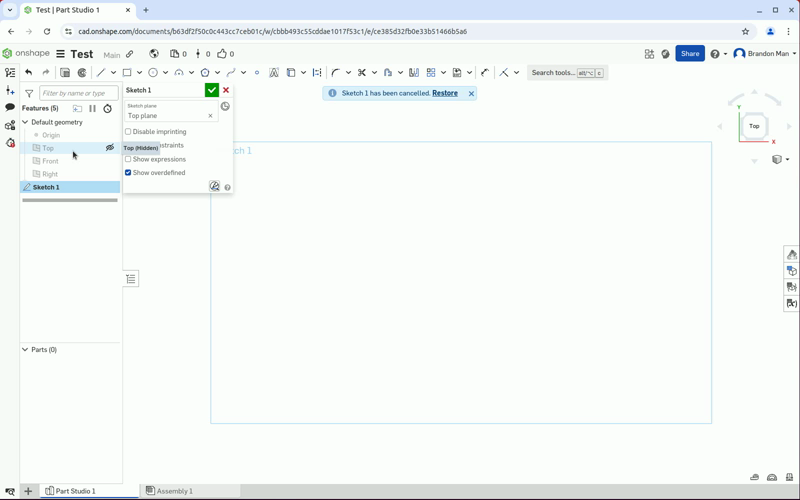
mouse_move(73, 352)
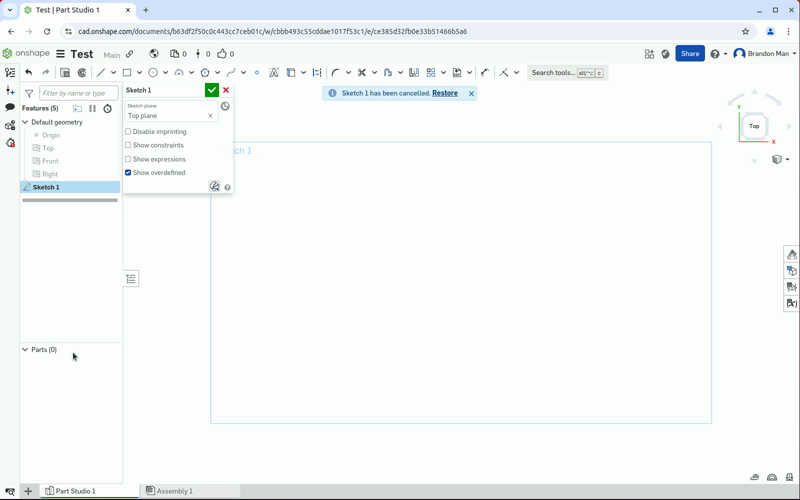
key(y)
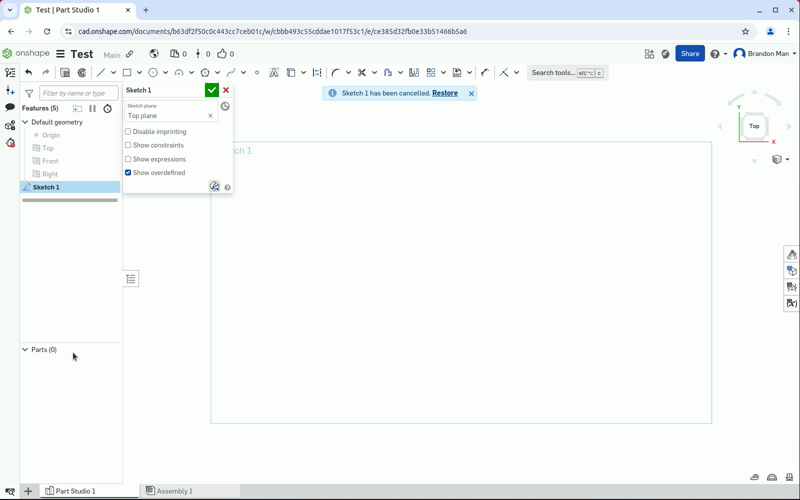
key(c)
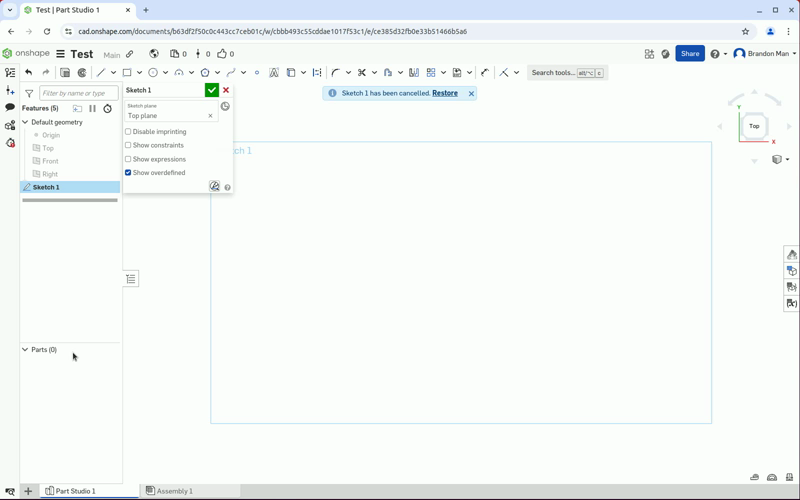
key_down(shift)
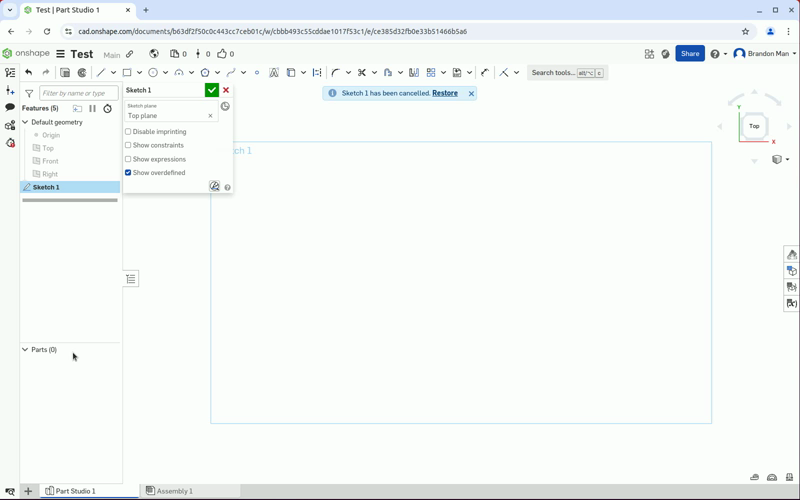
mouse_move(460, 282)
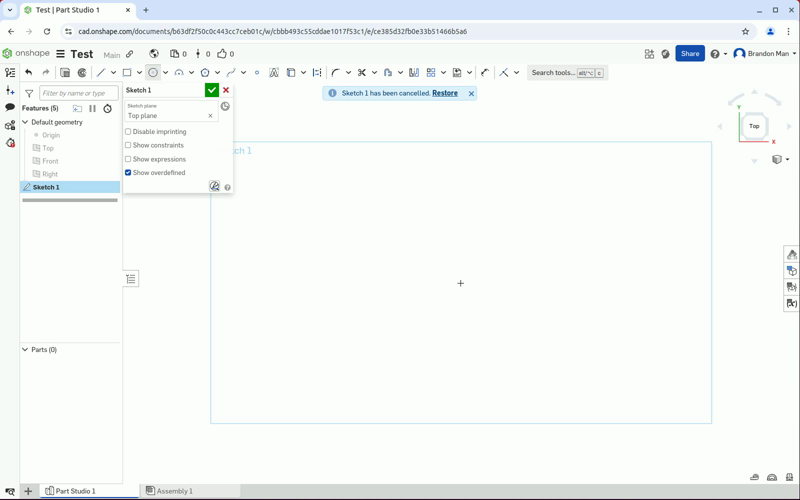
click(460, 282)
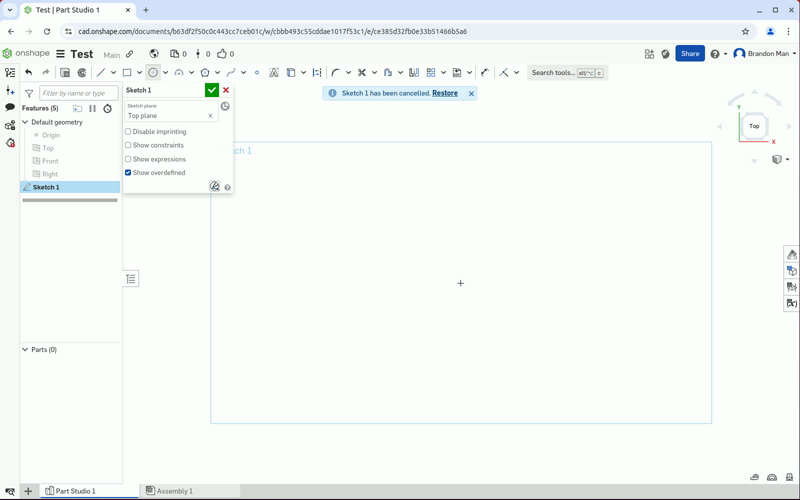
key_up(shift)
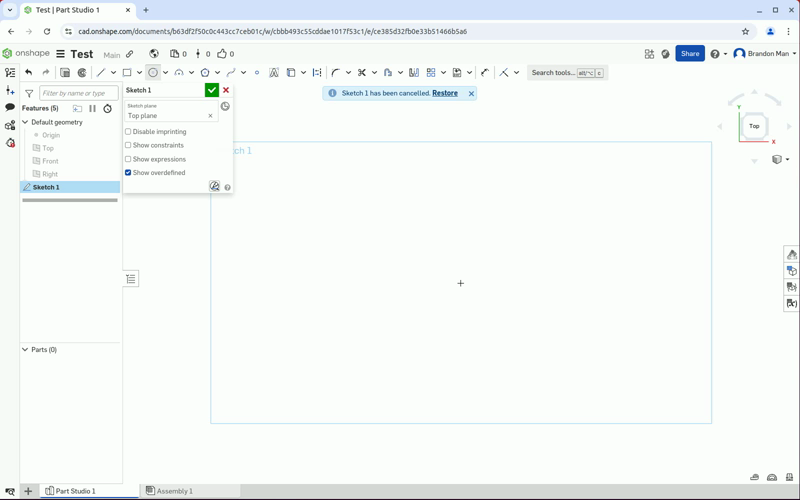
mouse_move(470, 282)
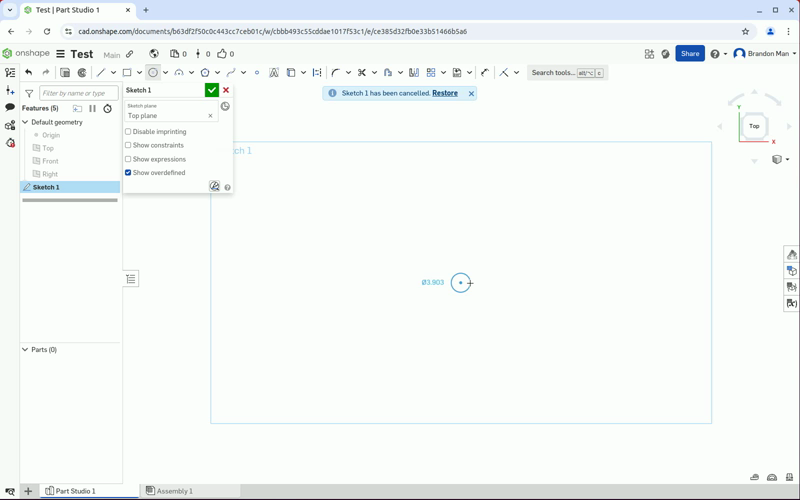
click(470, 282)
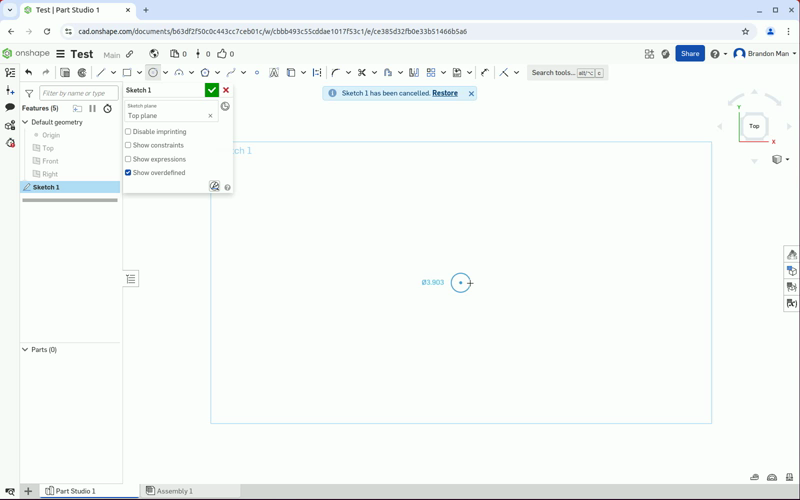
key(esc)
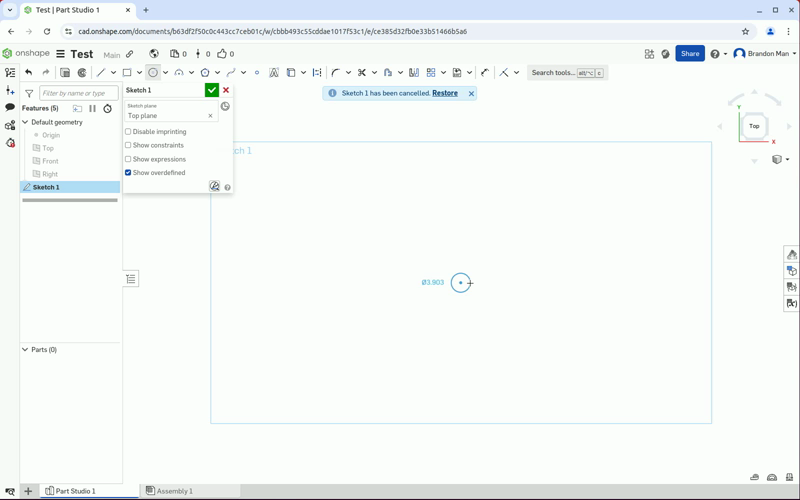
mouse_move(458, 278)
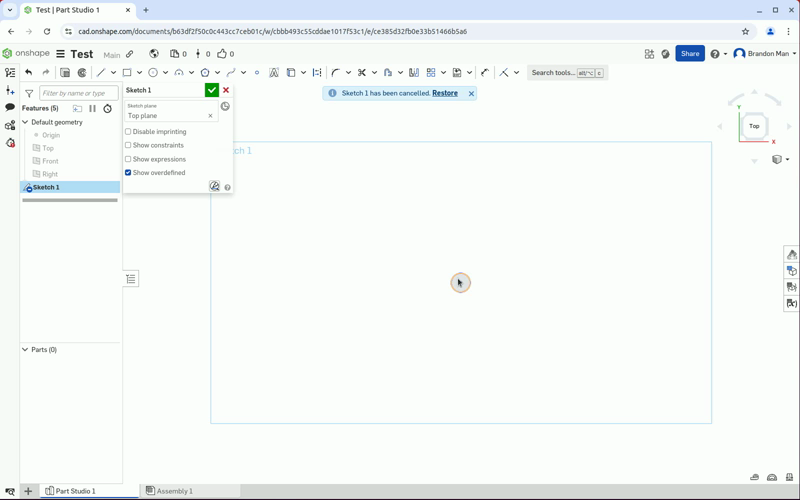
scroll(6)
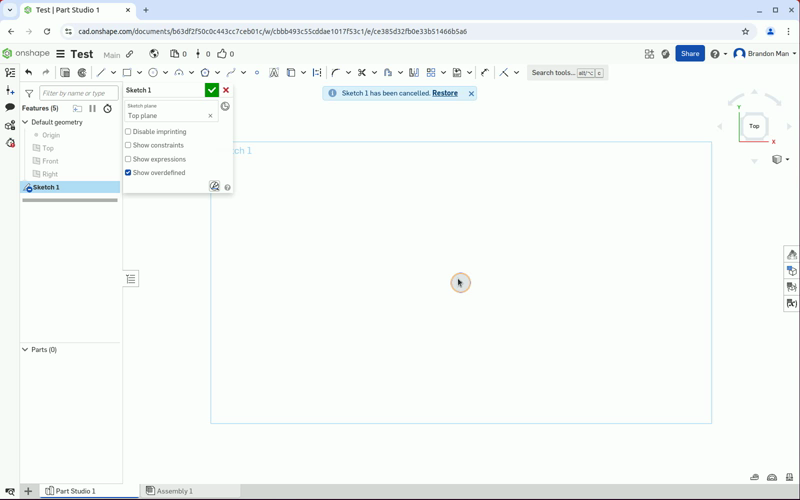
scroll(6)
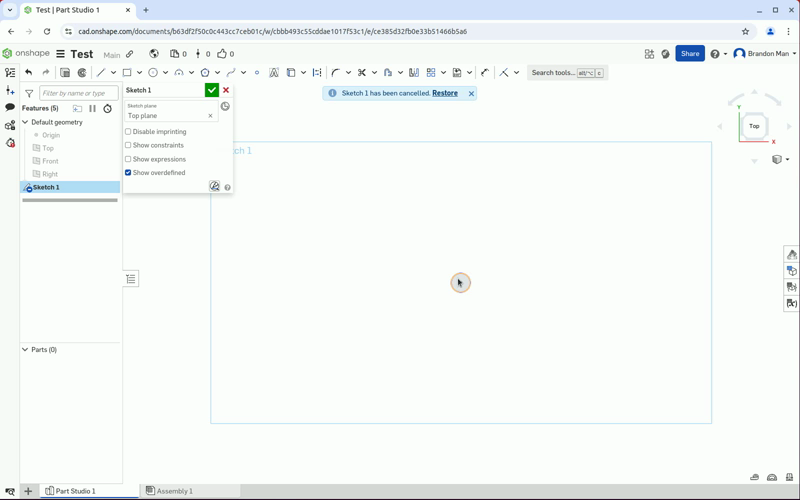
scroll(6)
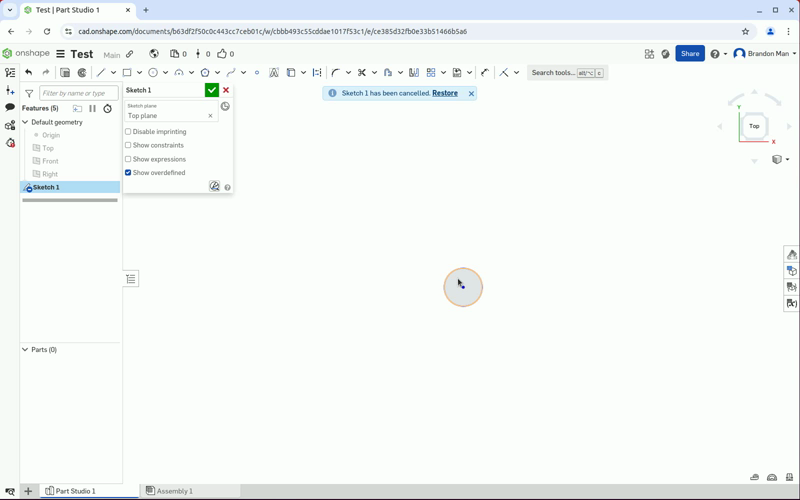
scroll(6)
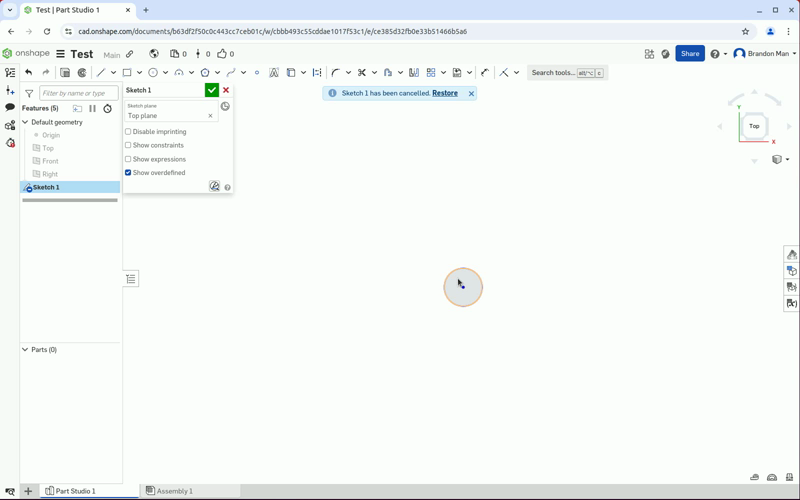
scroll(6)
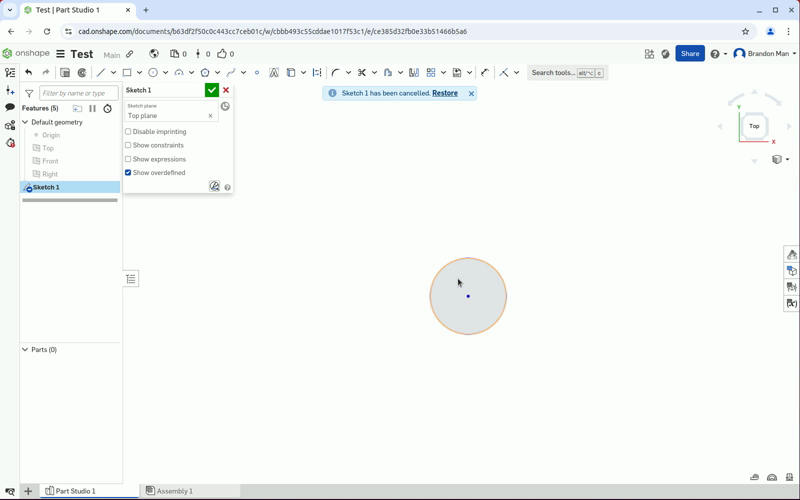
scroll(6)
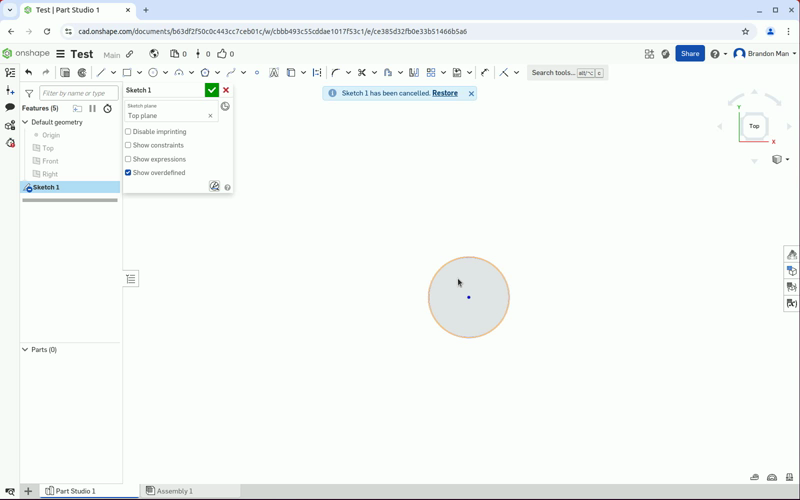
scroll(6)
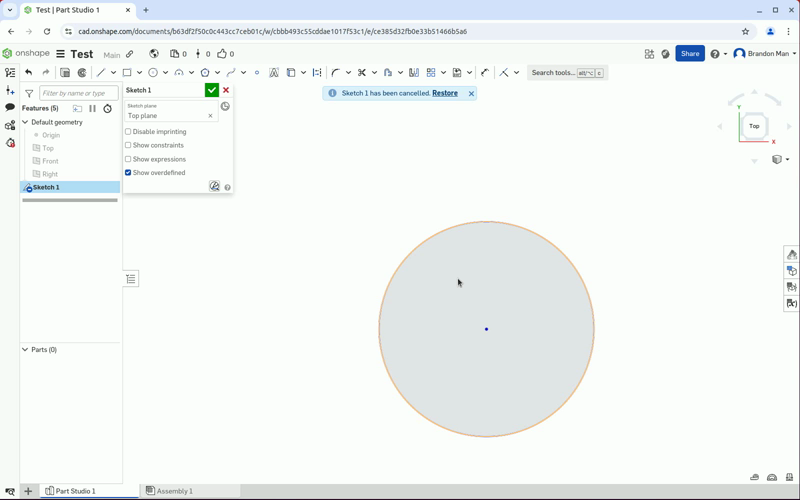
click(458, 278)
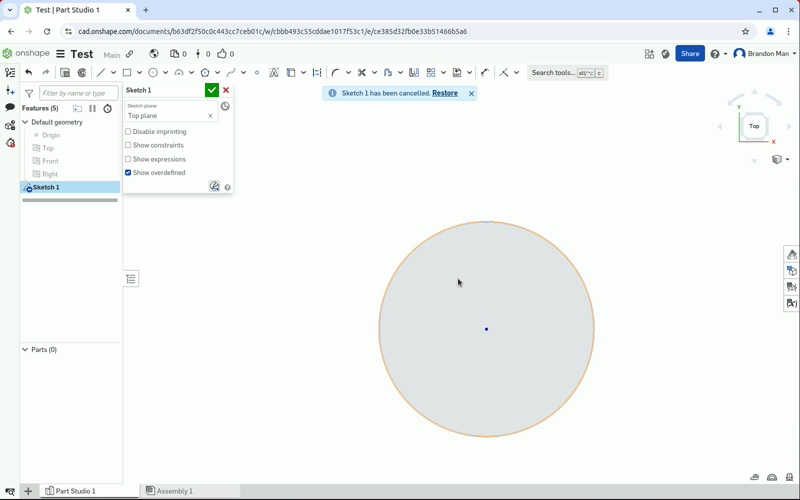
scroll(-6)
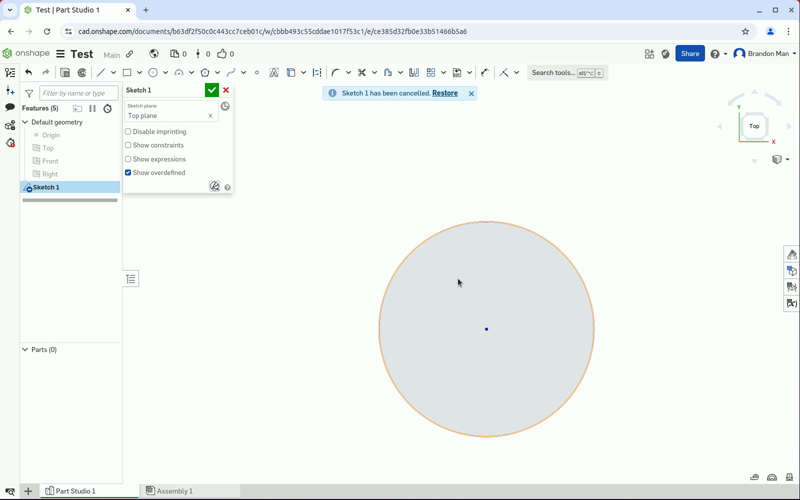
scroll(-6)
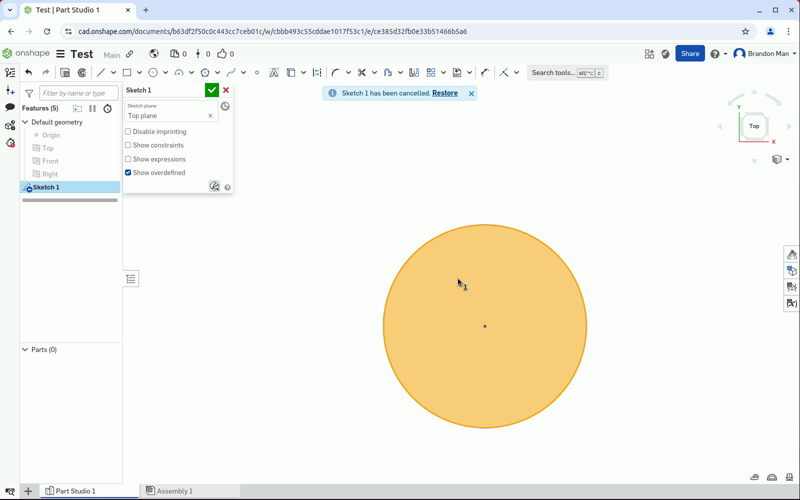
scroll(-6)
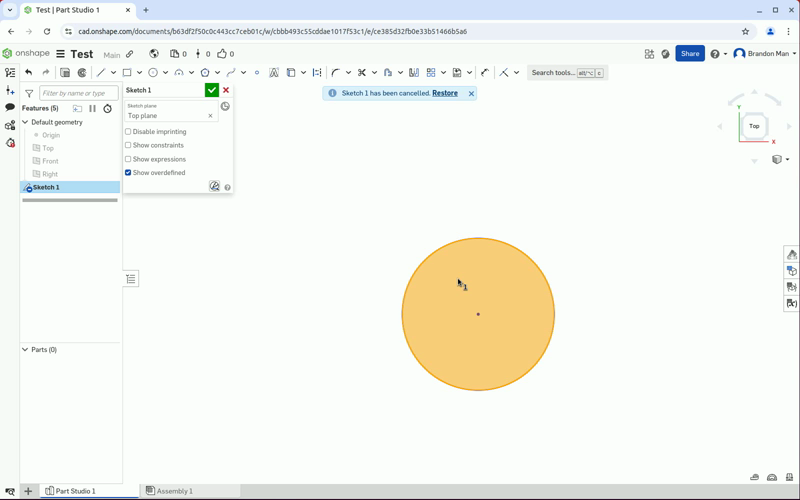
scroll(-6)
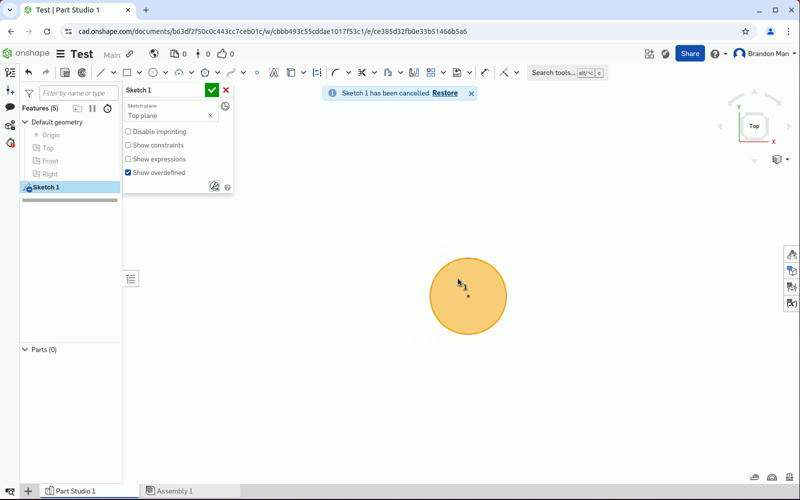
scroll(-6)
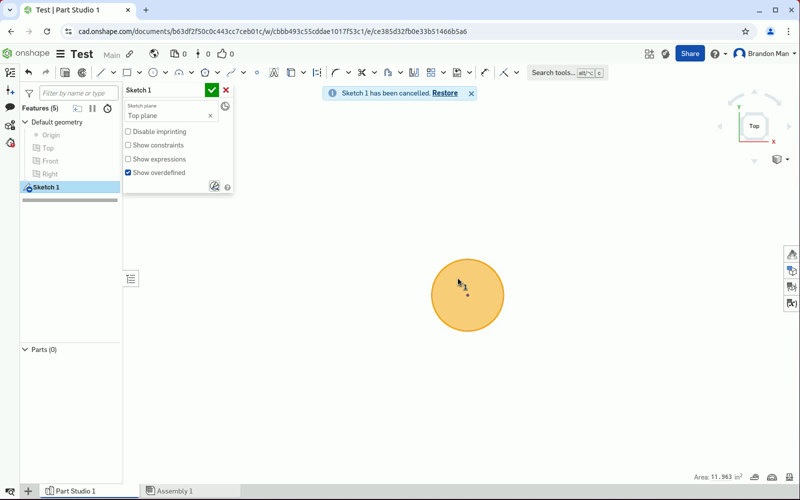
scroll(-6)
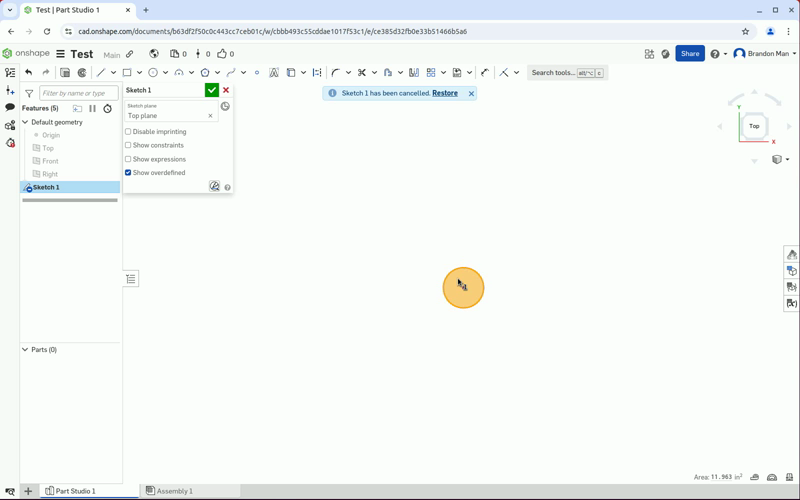
scroll(-6)
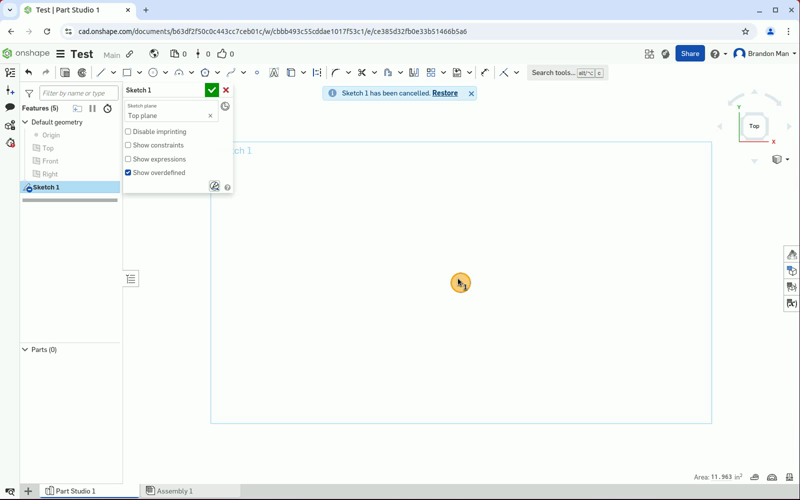
mouse_move(73, 352)
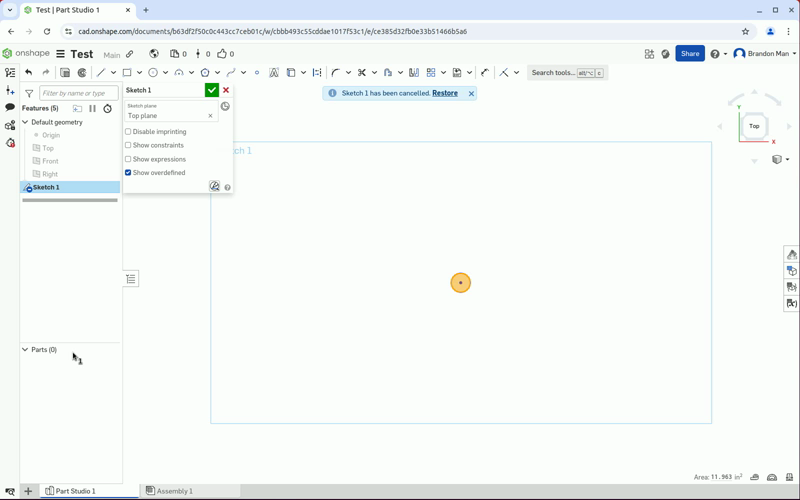
key(shift+y)
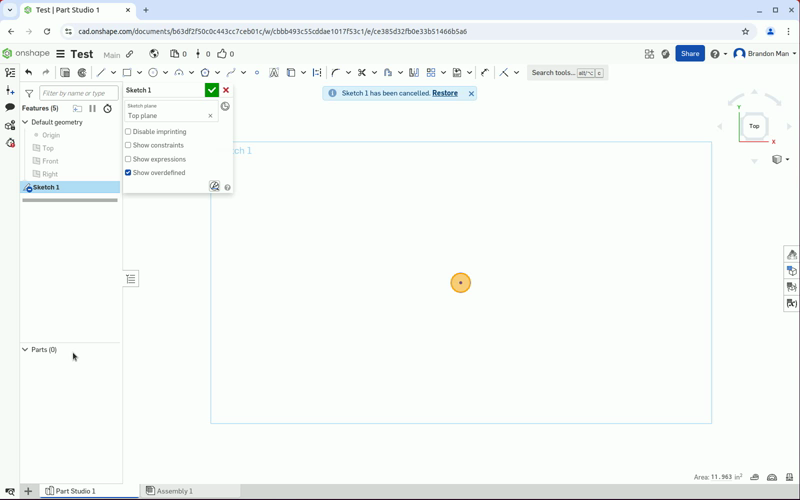
key(shift+e)
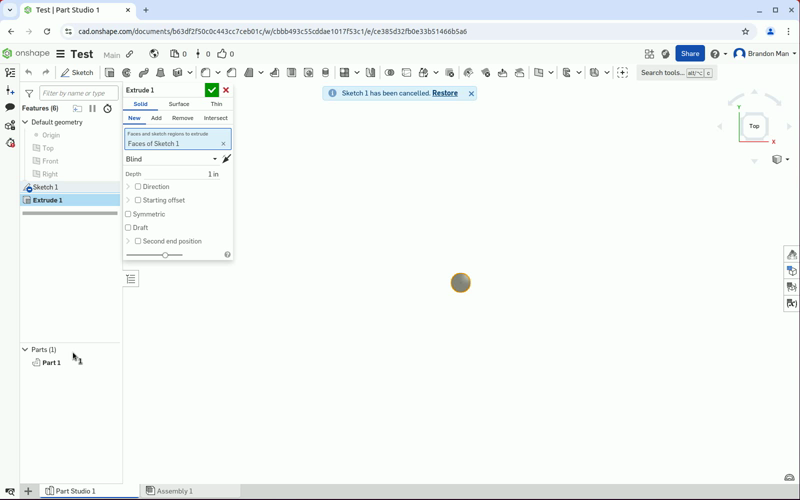
mouse_move(143, 106)
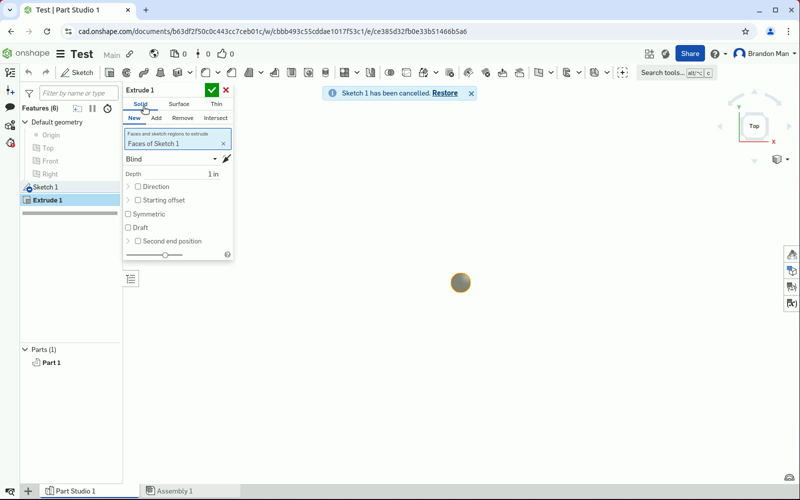
click(143, 106)
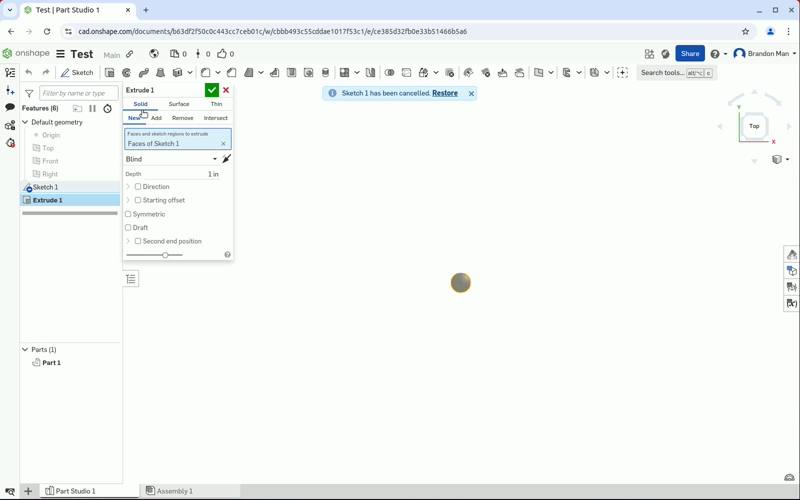
mouse_move(137, 120)
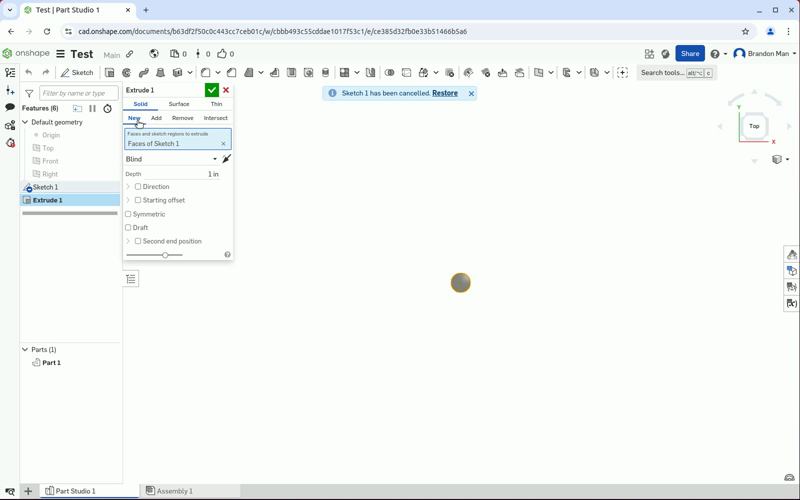
click(137, 120)
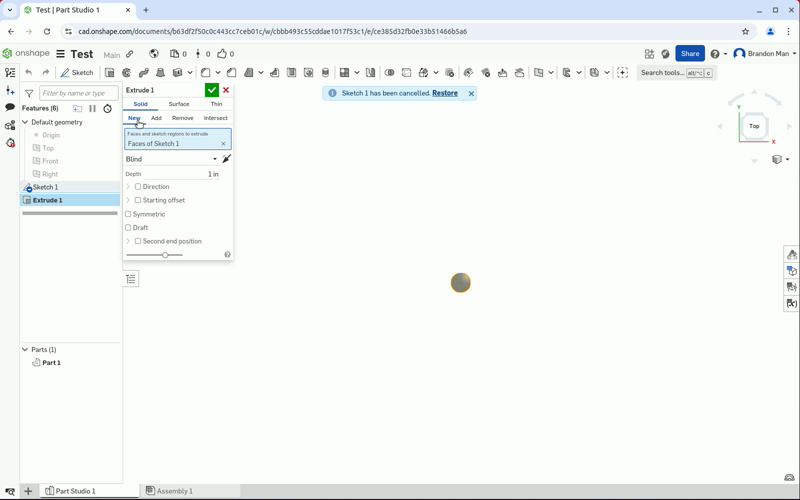
key(tab, 4)
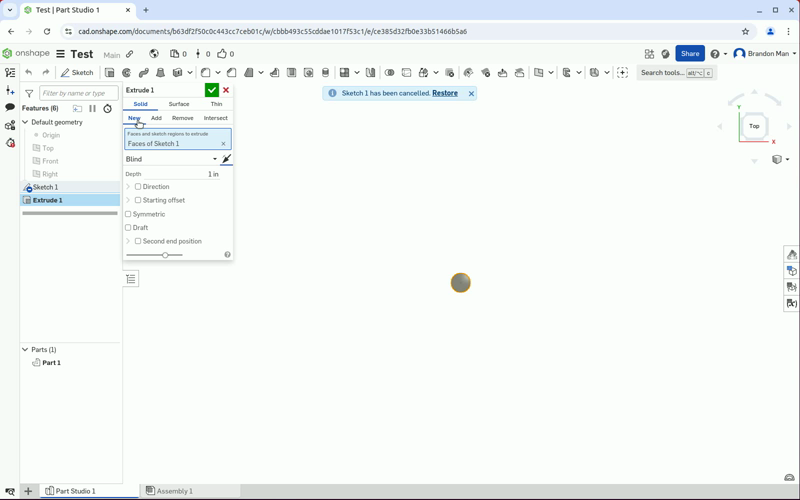
text(23.108)
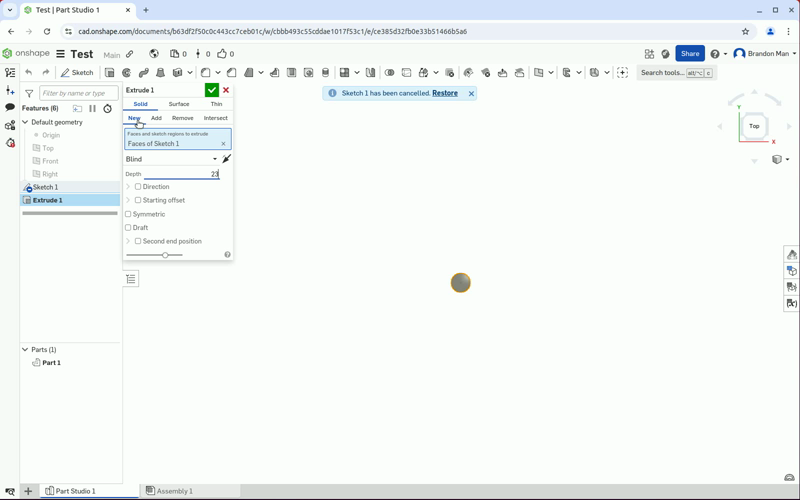
key(enter)
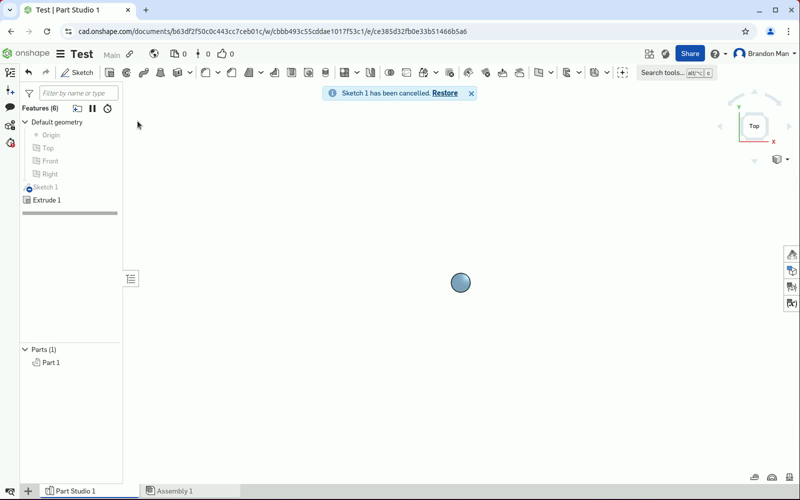
key(shift+h)
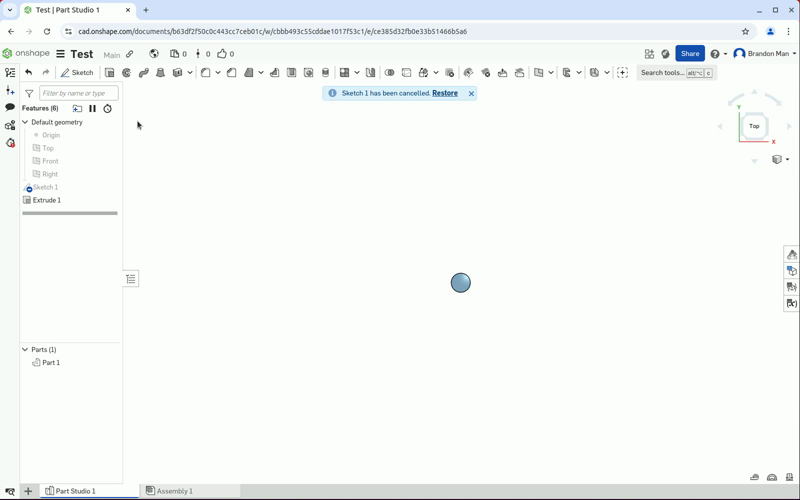
key(shift+h)
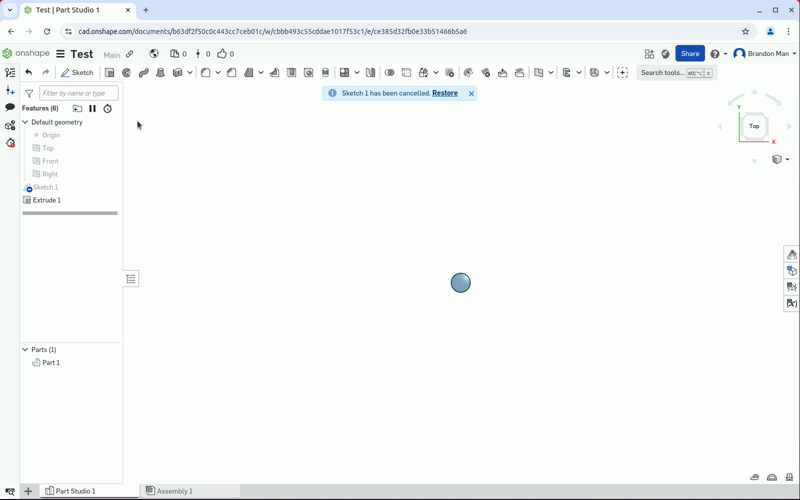
mouse_move(73, 189)
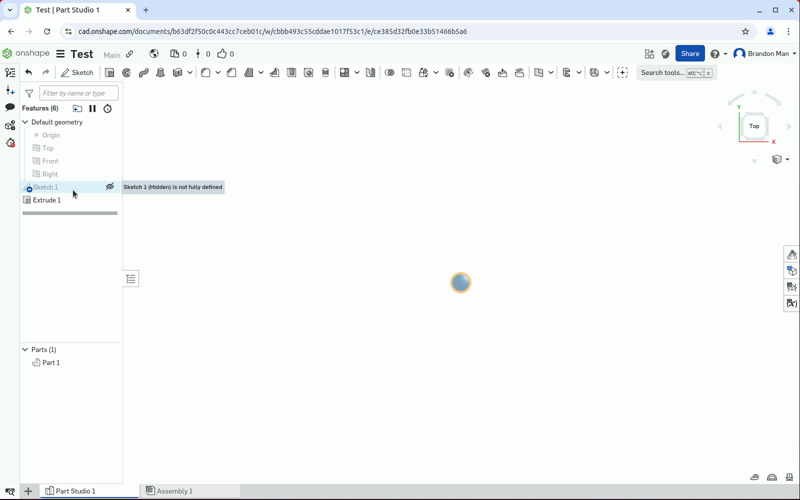
click(73, 189)
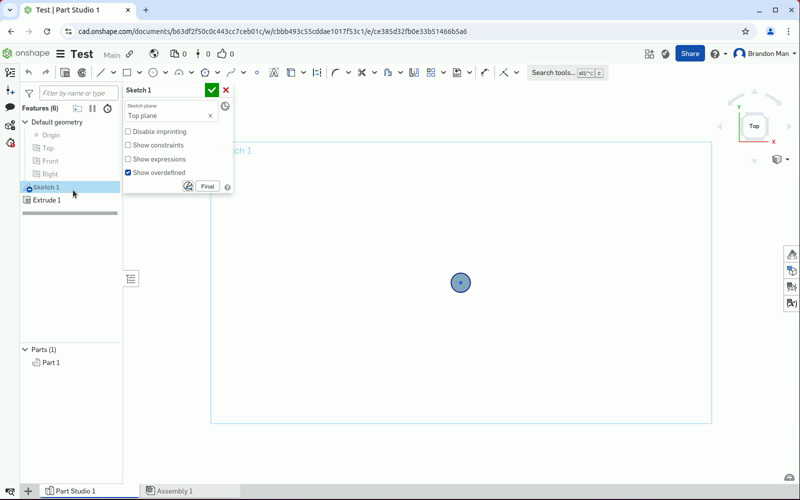
mouse_move(229, 92)
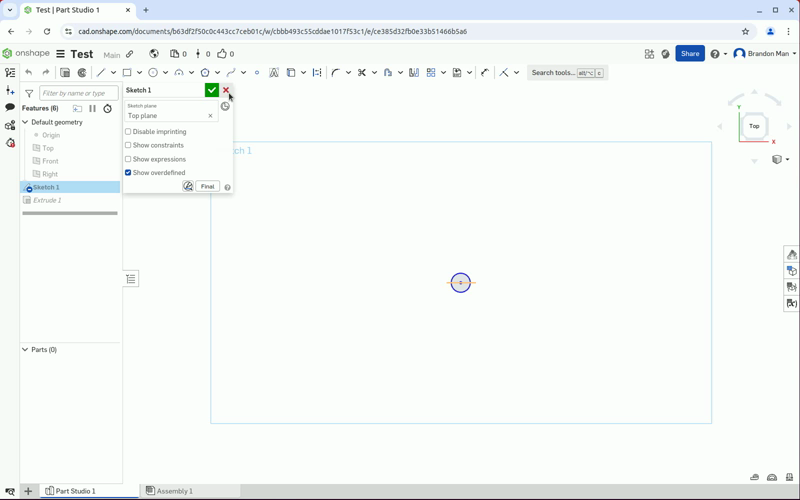
click(229, 92)
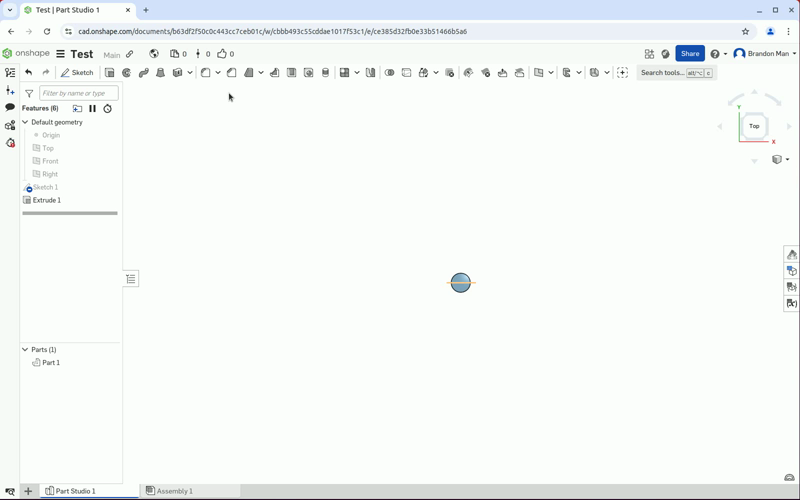
mouse_move(541, 75)
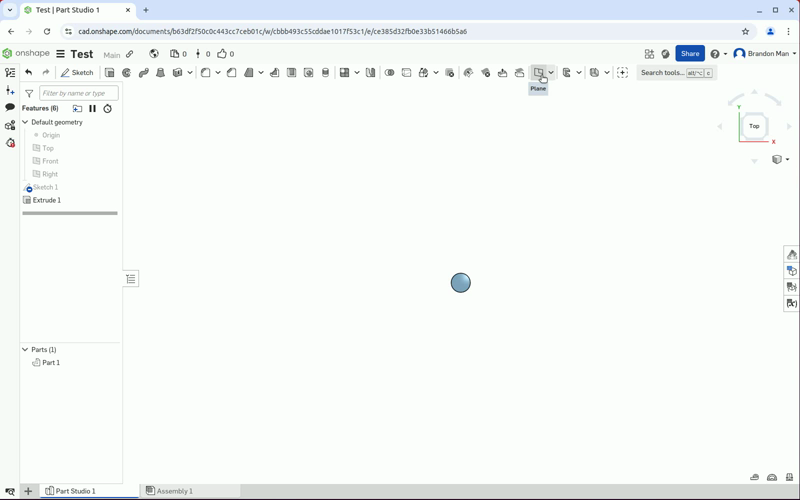
click(541, 75)
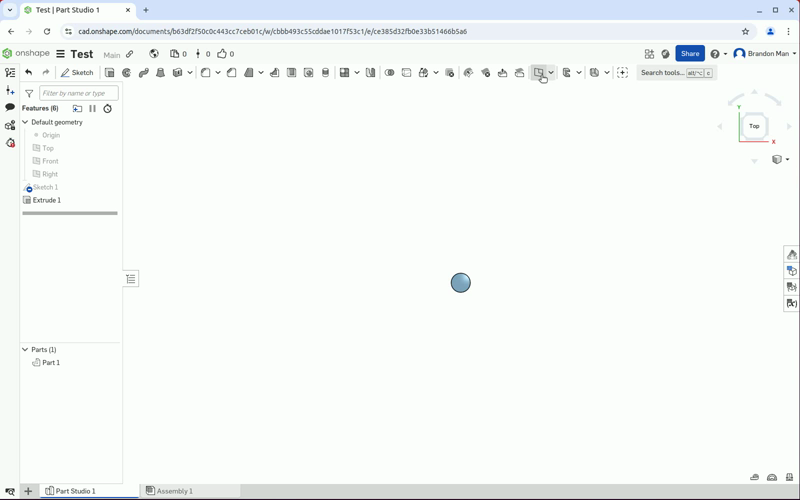
mouse_move(73, 150)
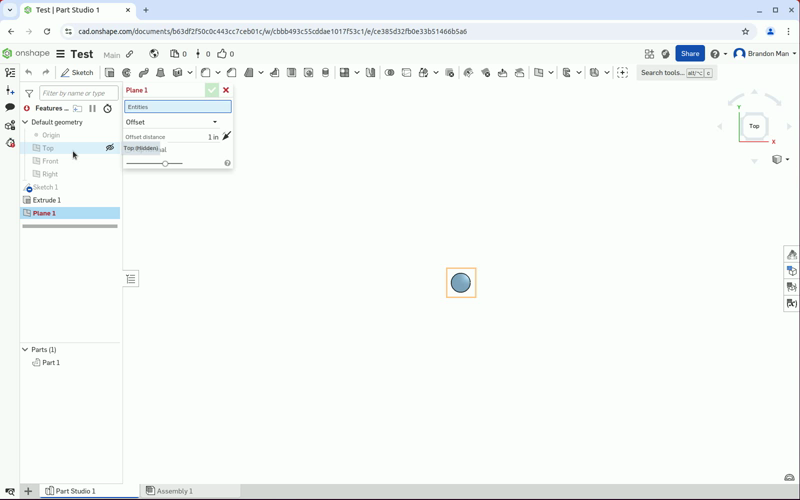
click(73, 150)
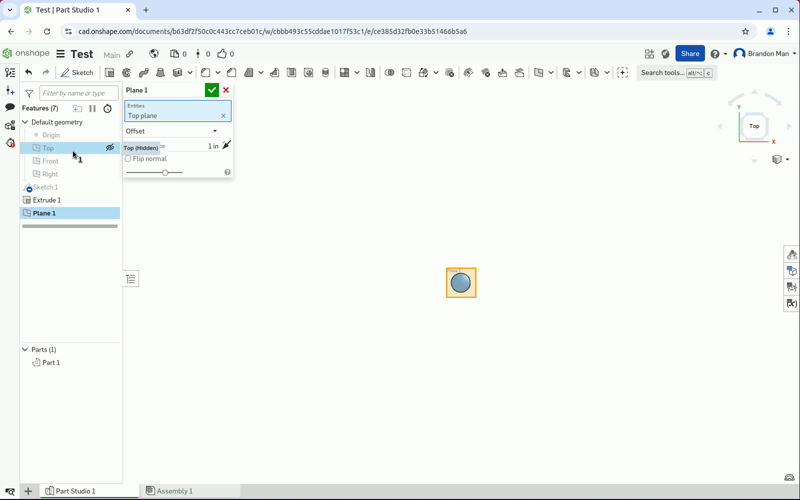
key(tab, 2)
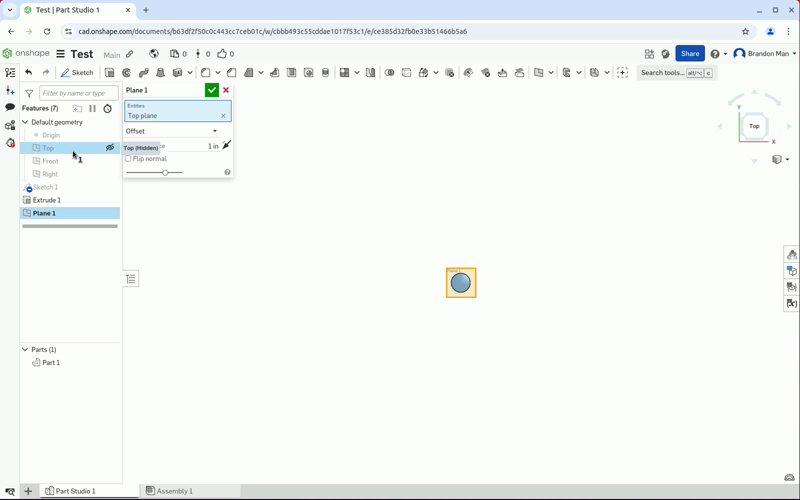
text(23.108)
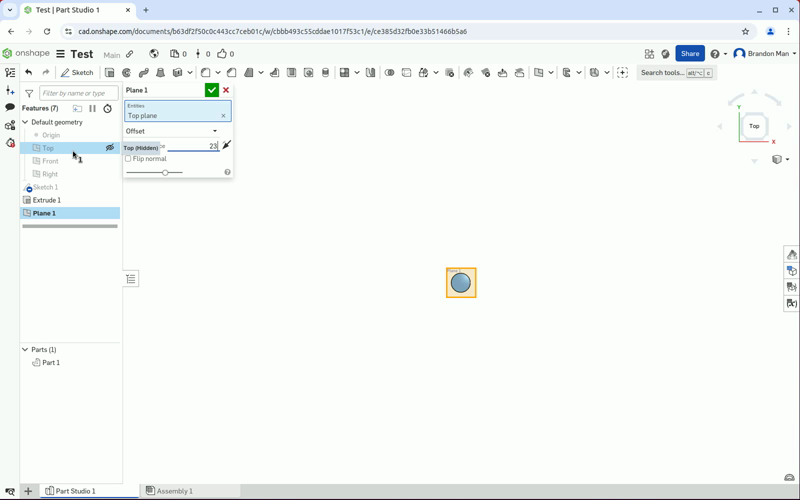
key(enter, 2)
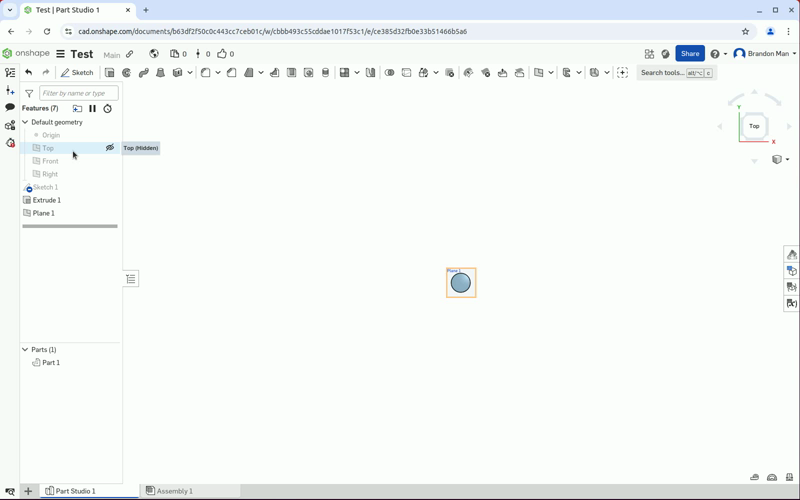
key(shift+s)
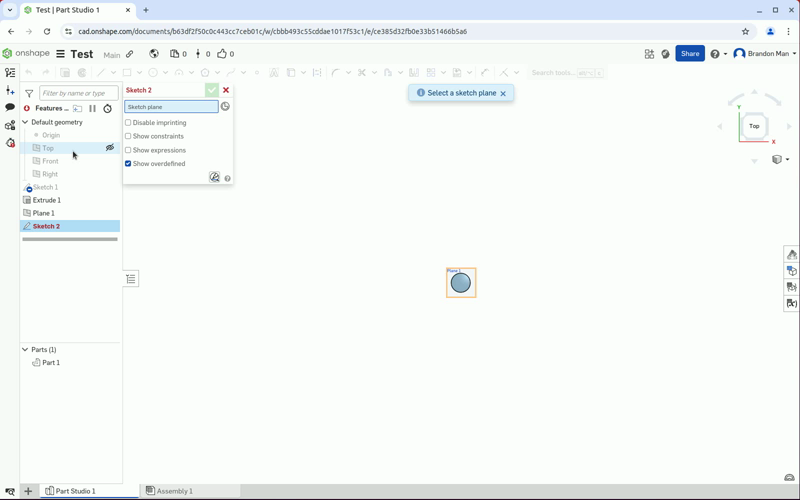
mouse_move(73, 215)
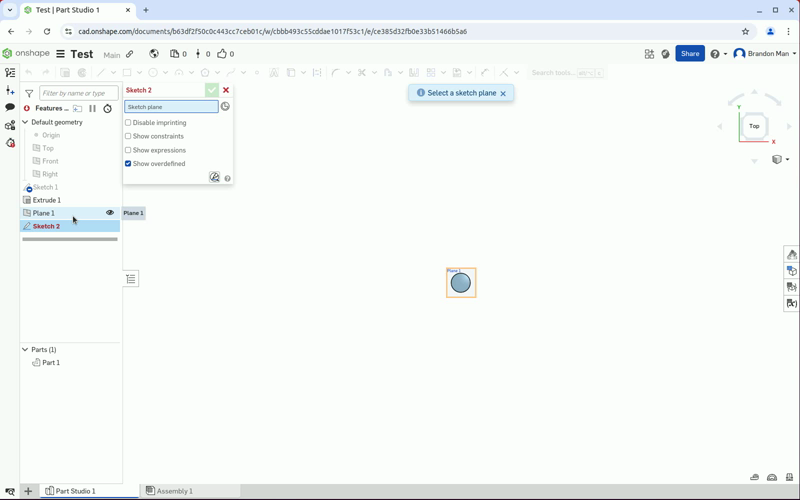
click(73, 215)
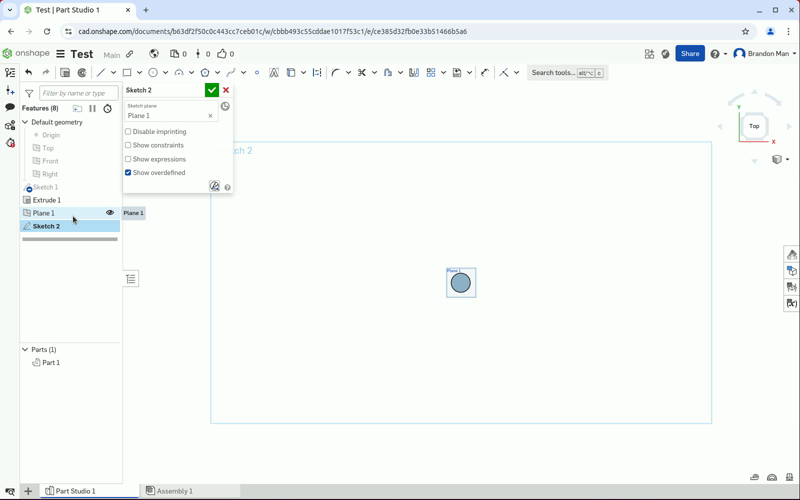
mouse_move(73, 352)
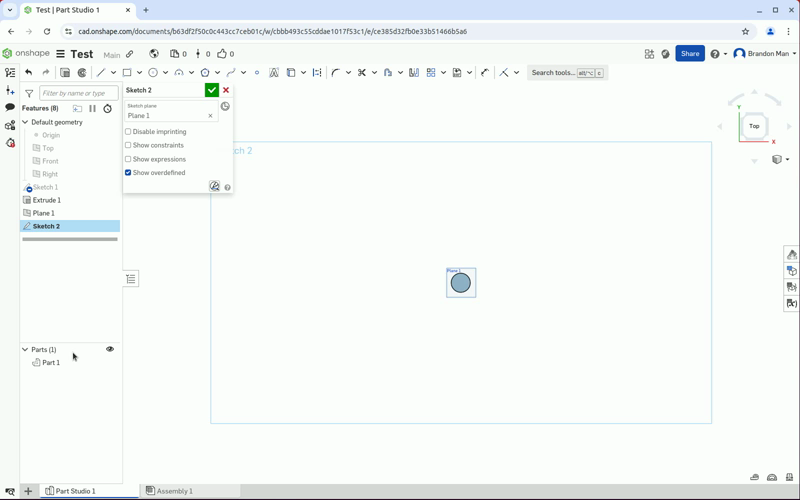
key(y)
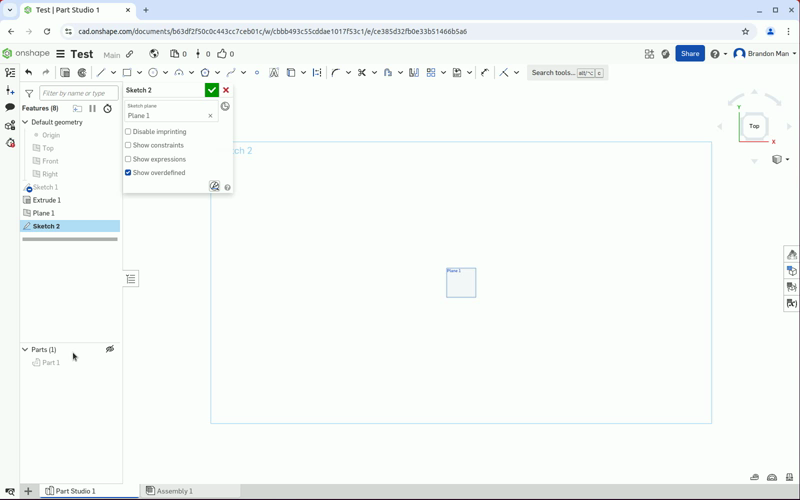
key(a)
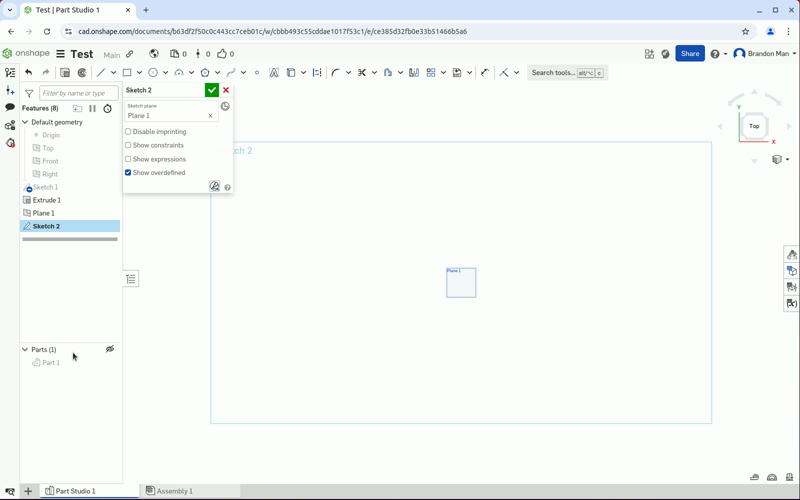
key_down(shift)
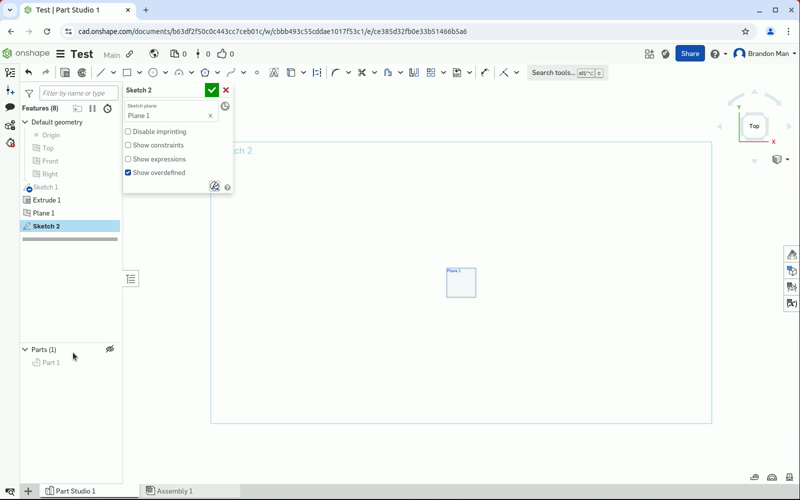
mouse_move(458, 278)
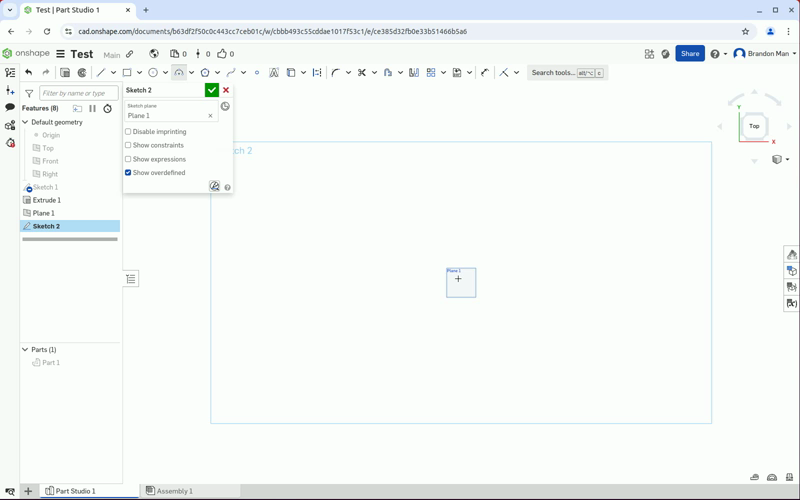
click(458, 278)
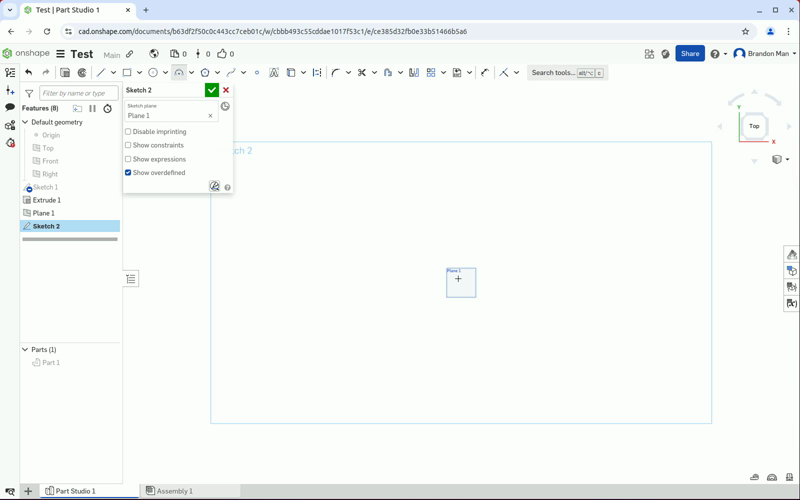
key_up(shift)
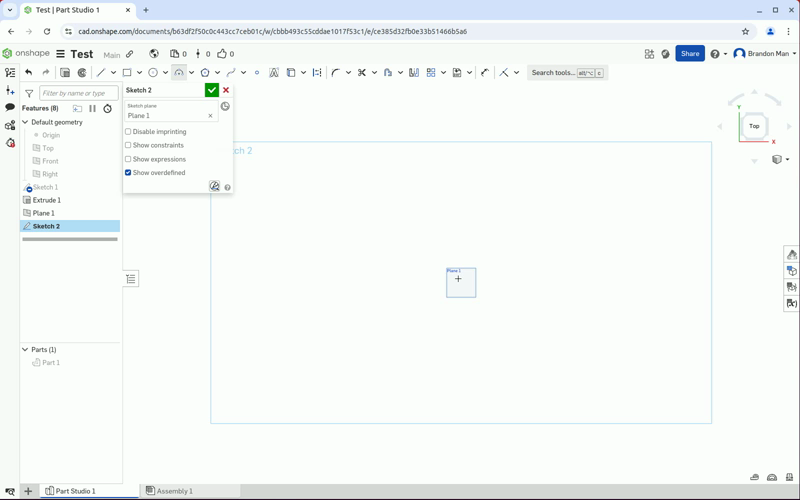
key_down(shift)
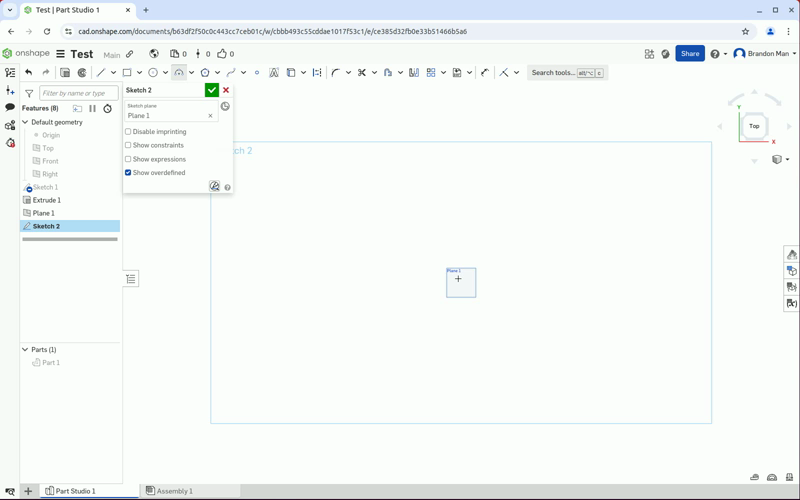
mouse_move(462, 278)
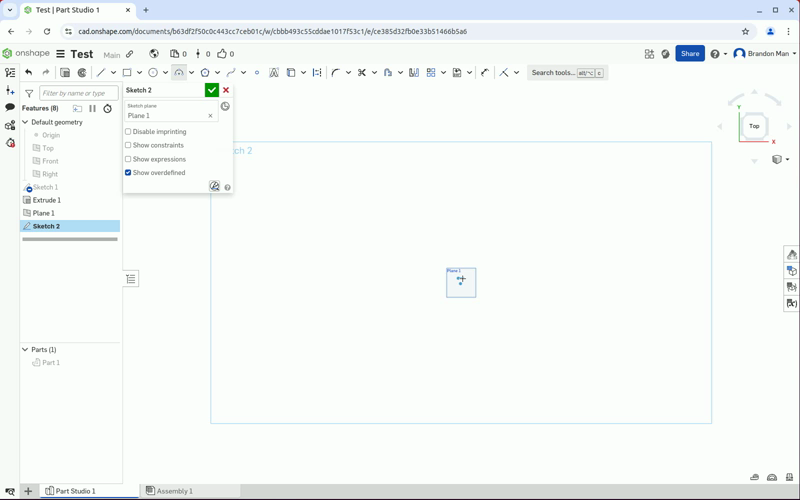
scroll(6)
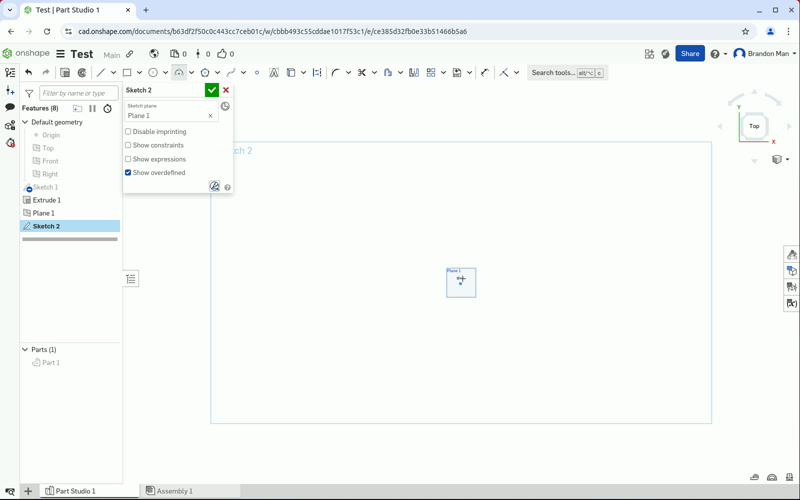
scroll(6)
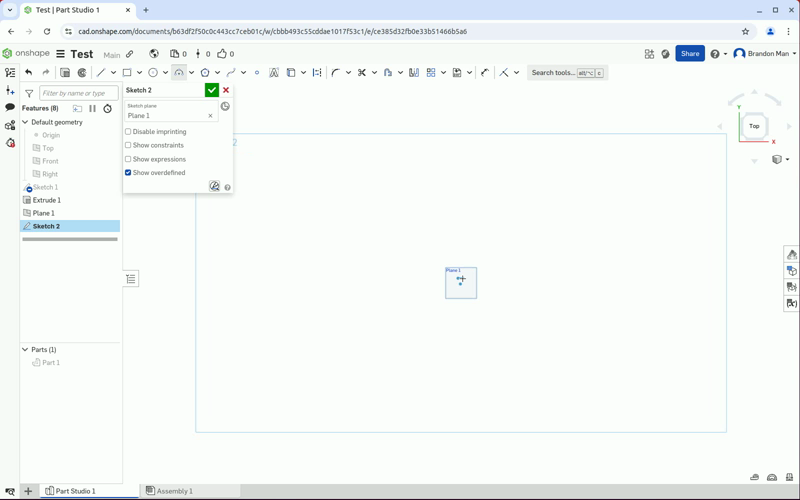
scroll(6)
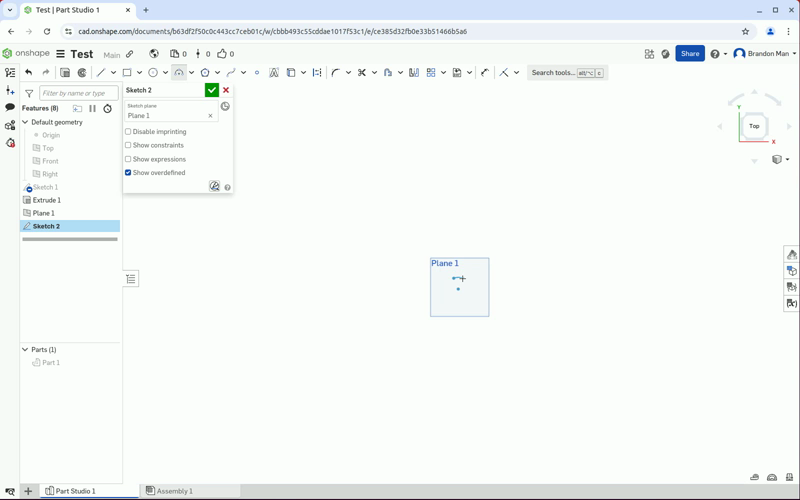
scroll(6)
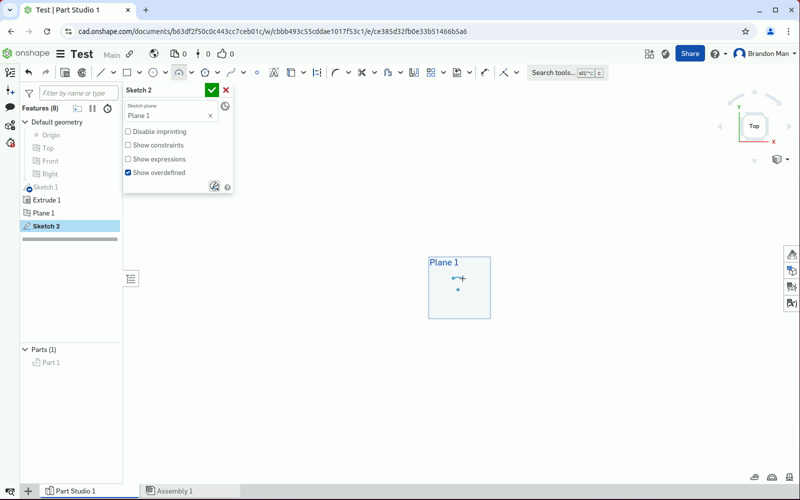
scroll(6)
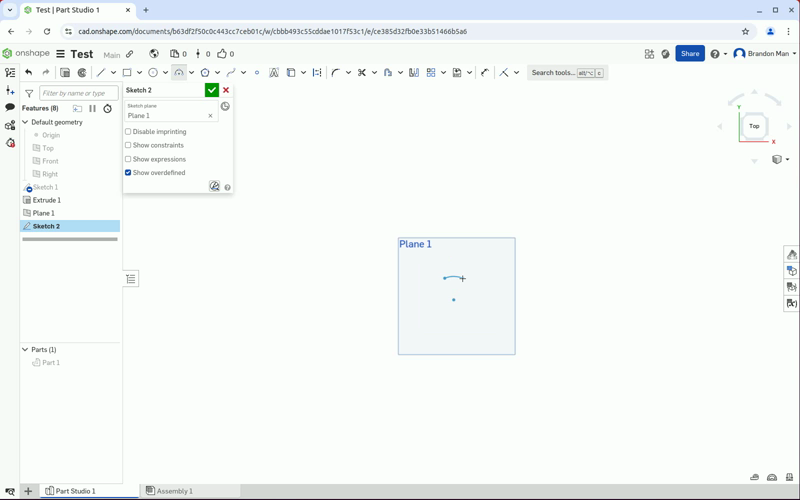
scroll(6)
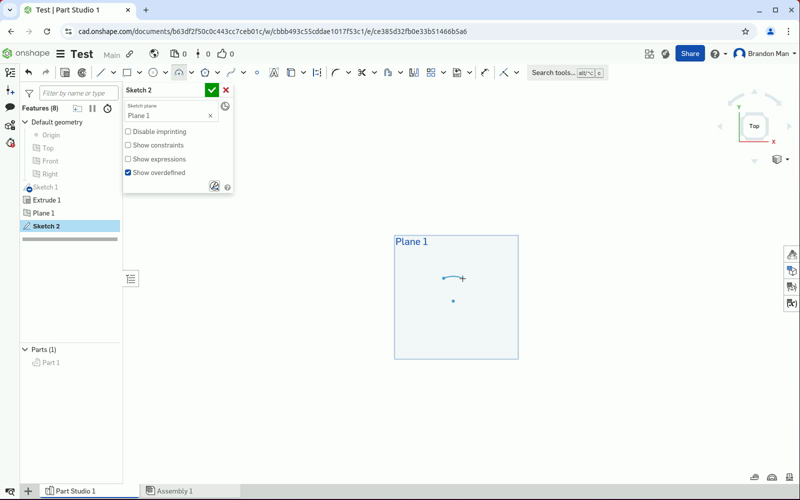
scroll(6)
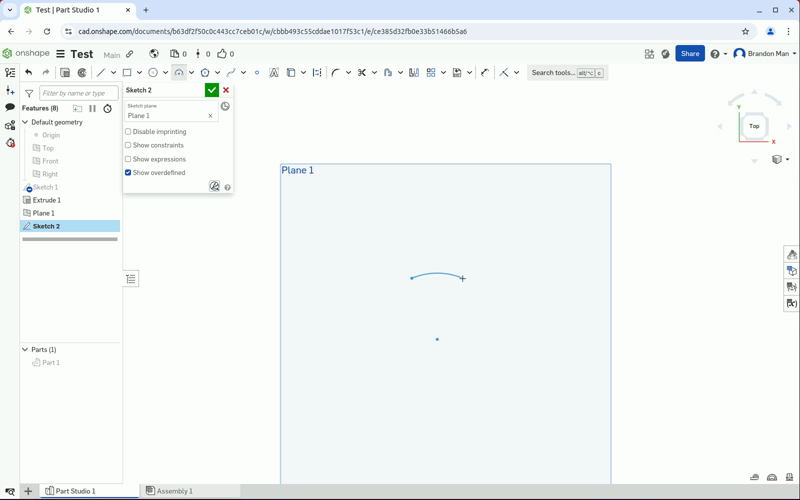
click(462, 278)
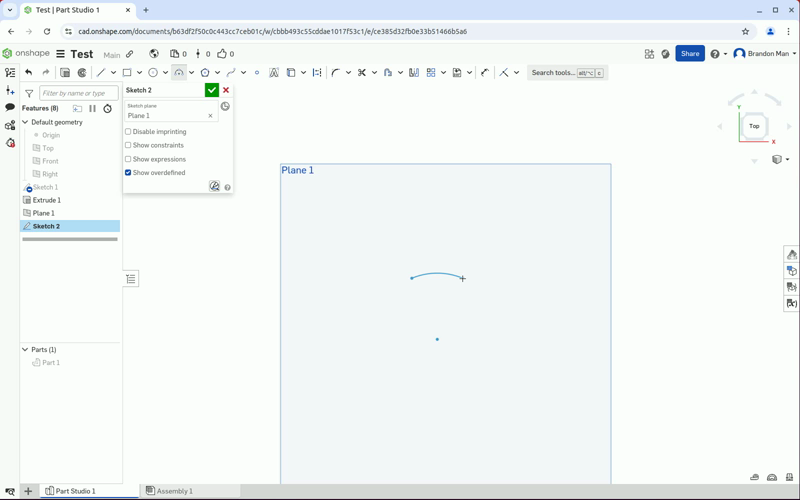
scroll(-6)
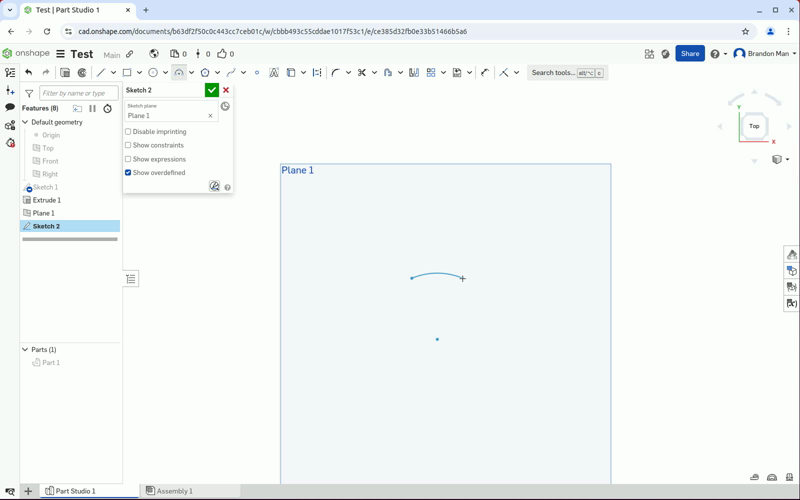
scroll(-6)
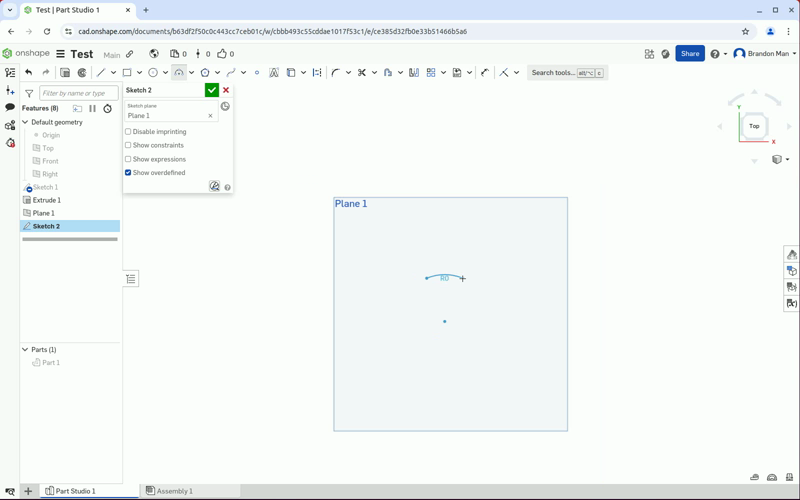
scroll(-6)
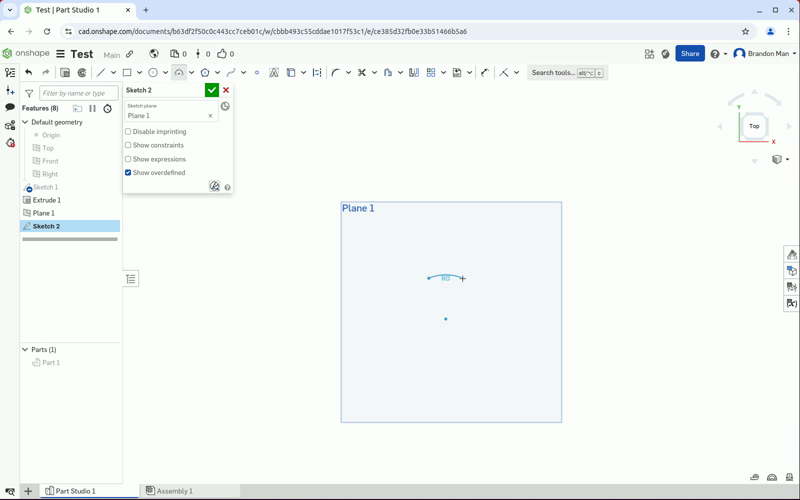
scroll(-6)
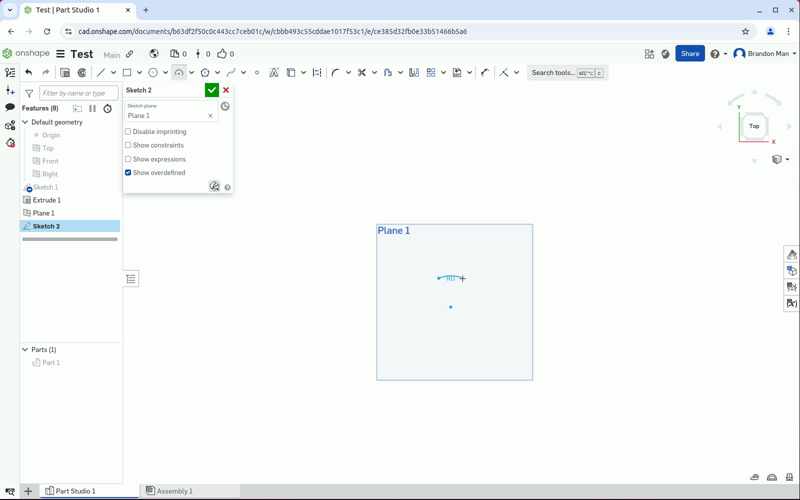
scroll(-6)
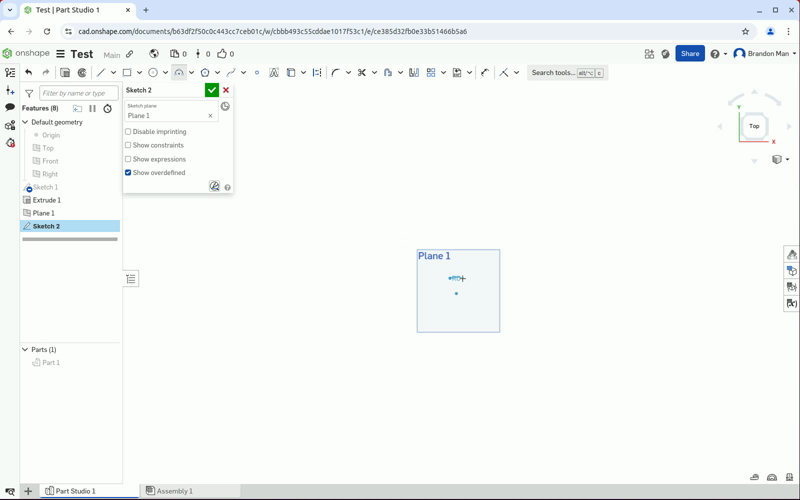
scroll(-6)
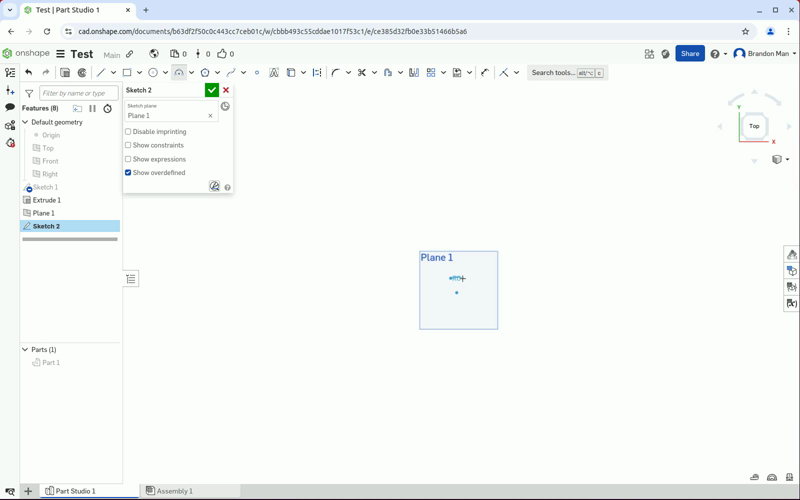
scroll(-6)
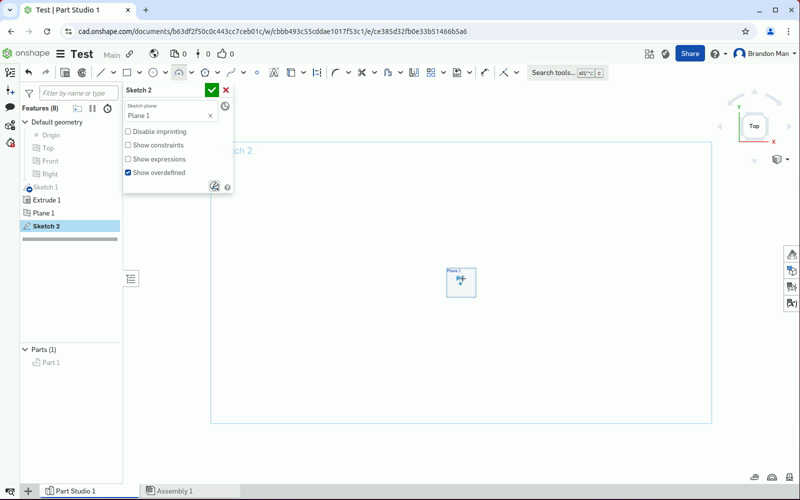
mouse_move(460, 277)
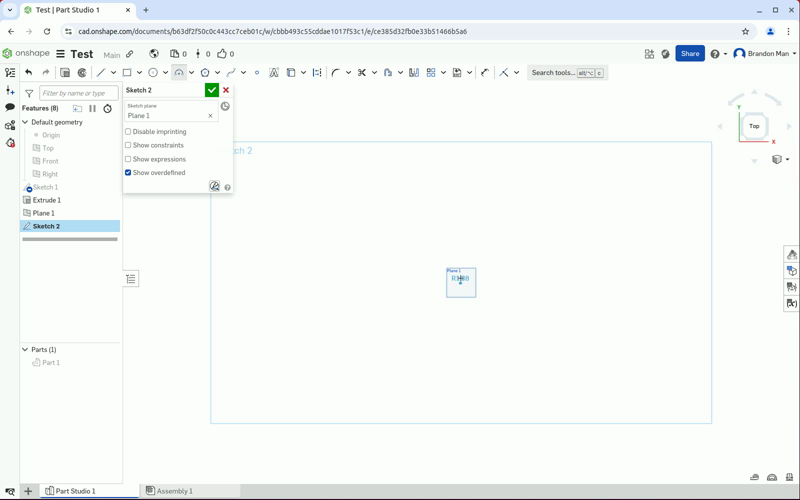
scroll(6)
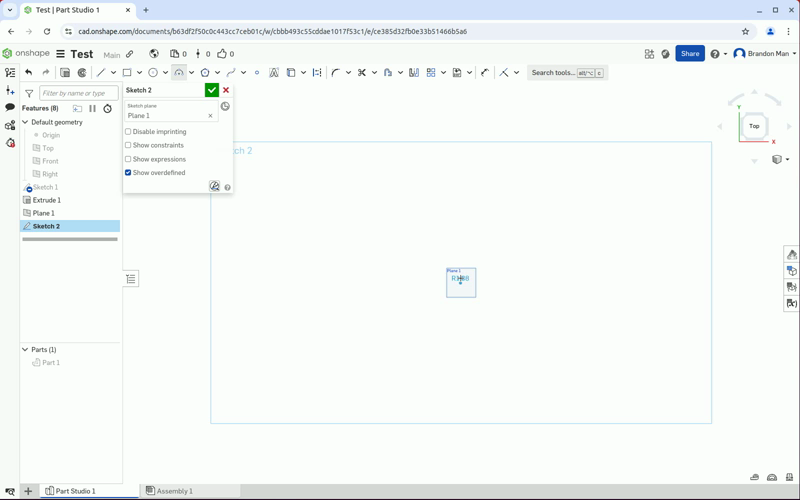
scroll(6)
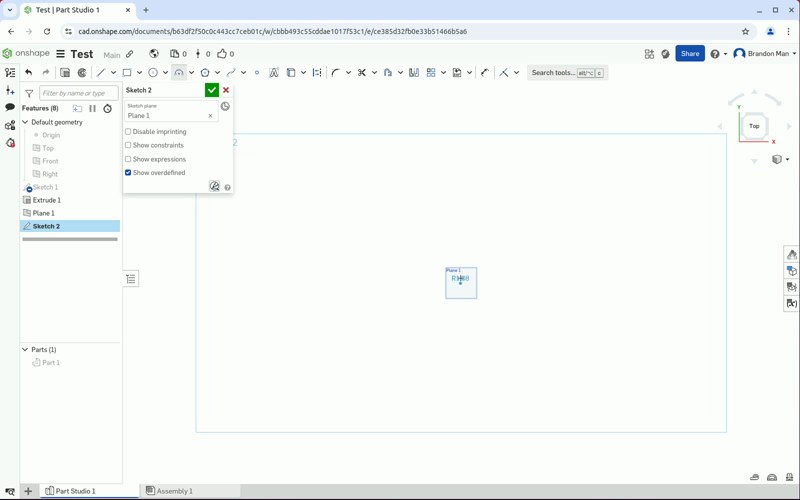
scroll(6)
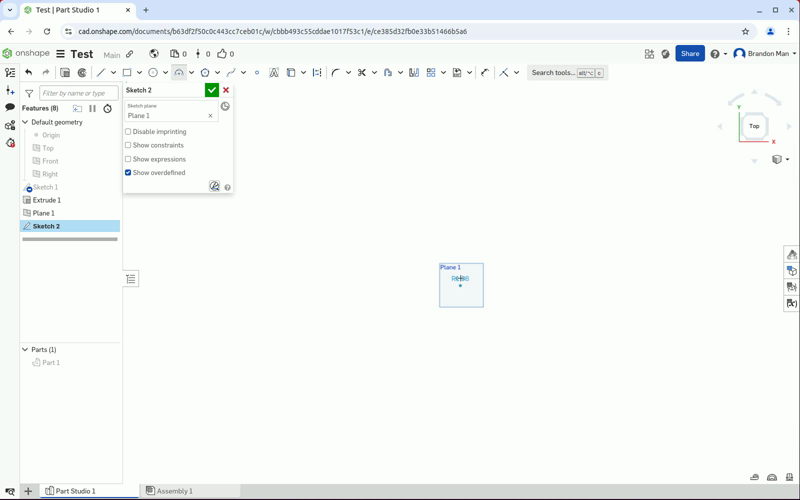
scroll(6)
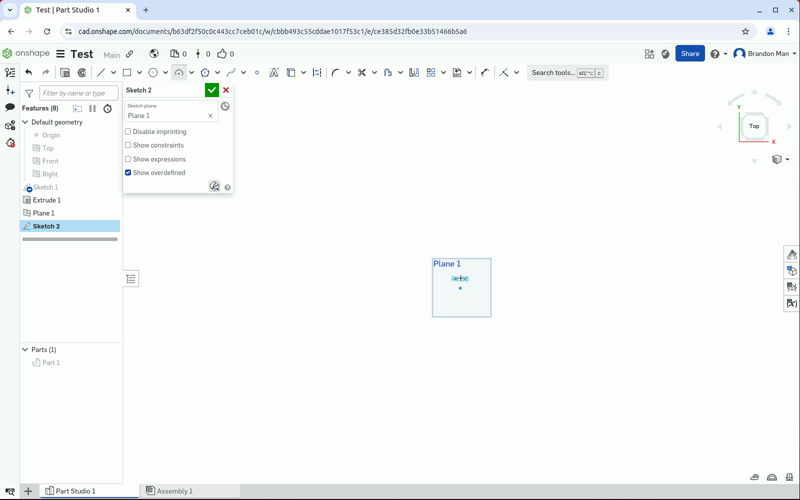
scroll(6)
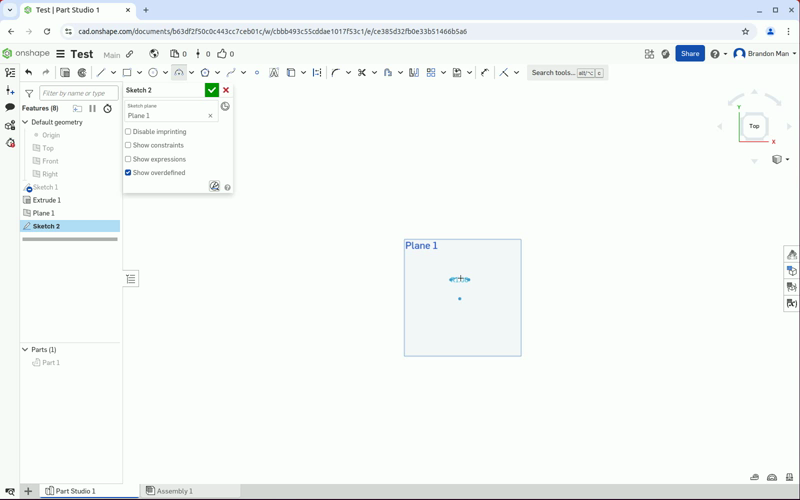
scroll(6)
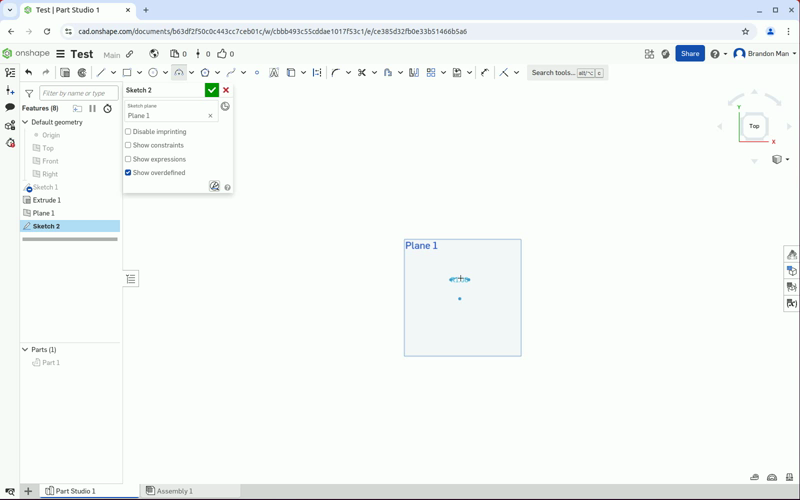
scroll(6)
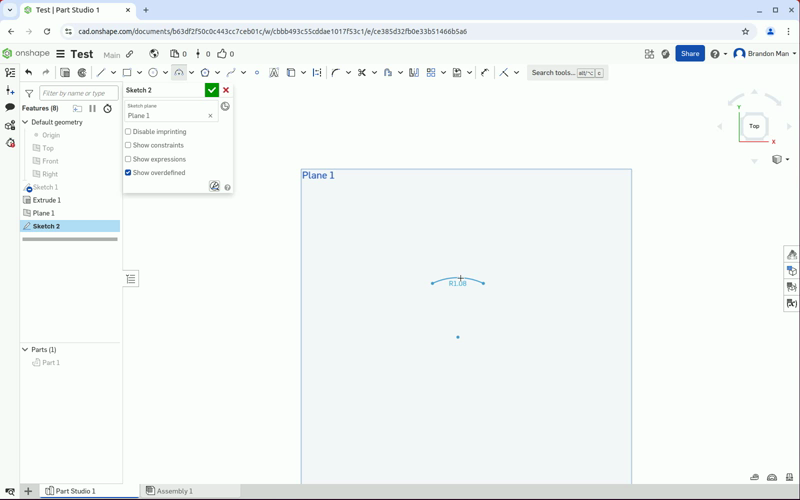
click(460, 277)
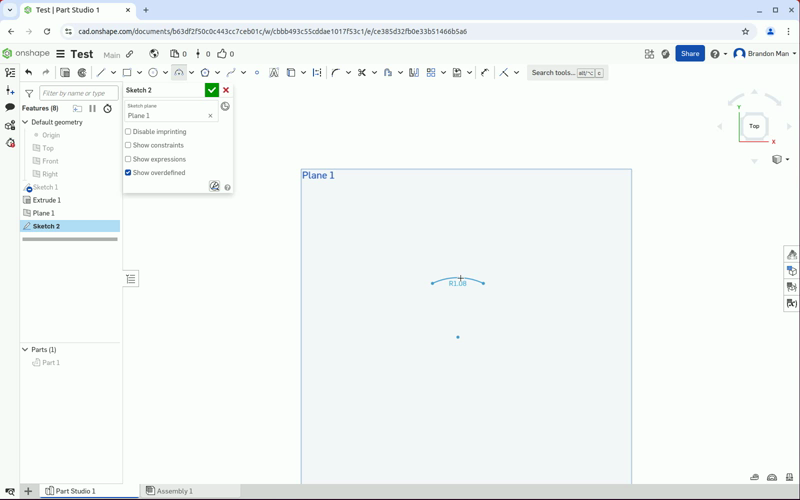
scroll(-6)
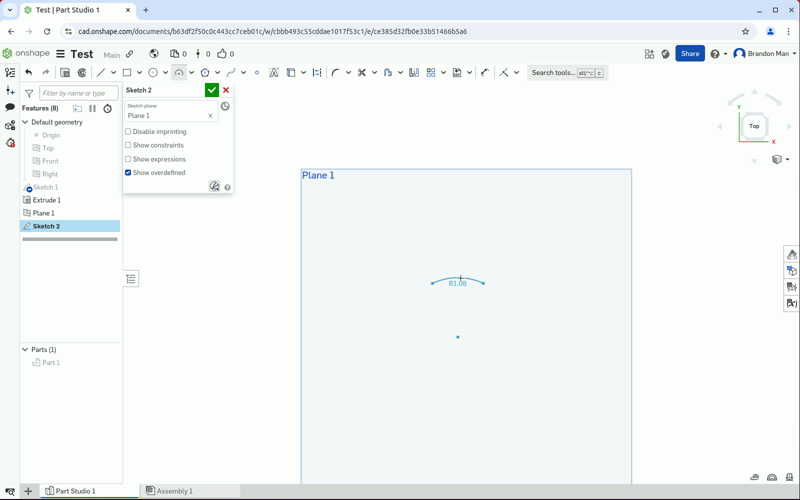
scroll(-6)
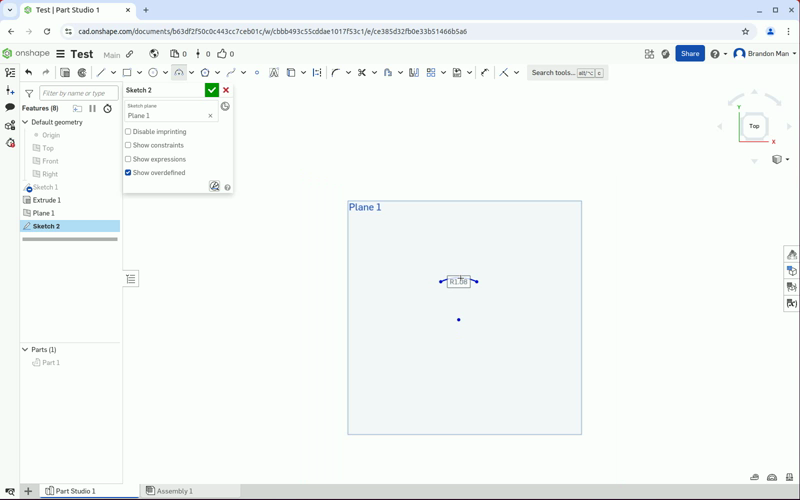
scroll(-6)
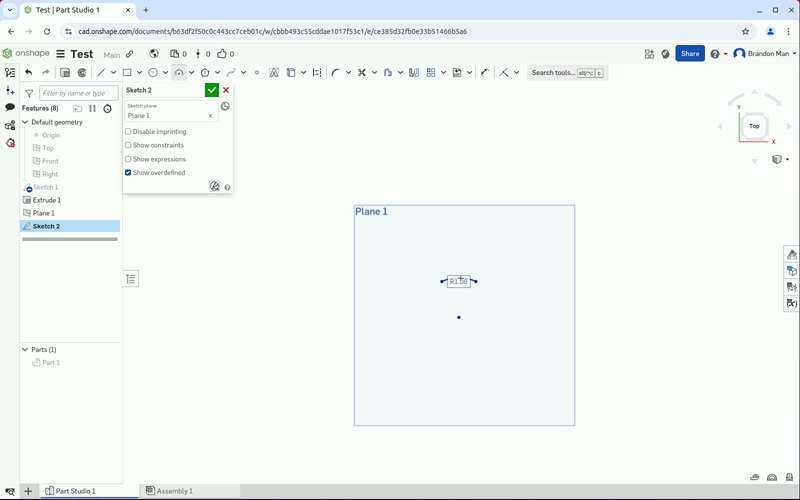
scroll(-6)
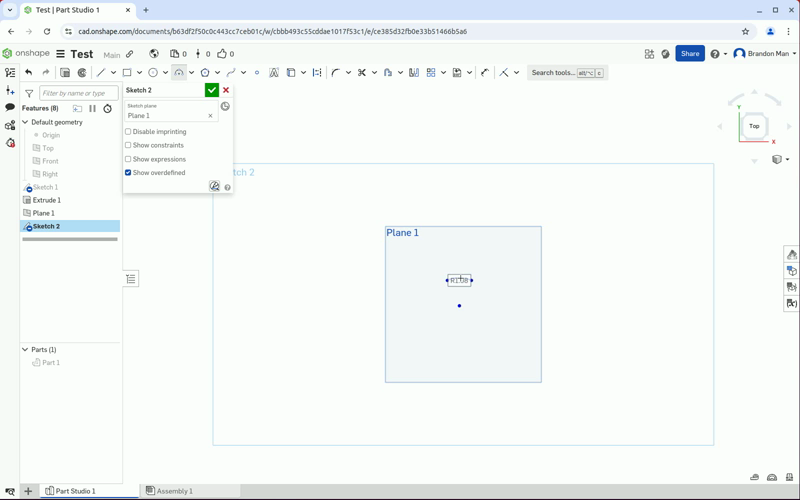
scroll(-6)
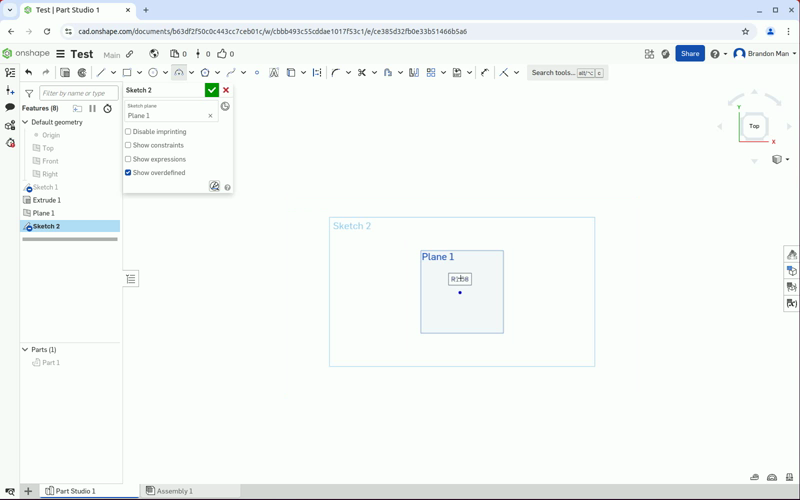
scroll(-6)
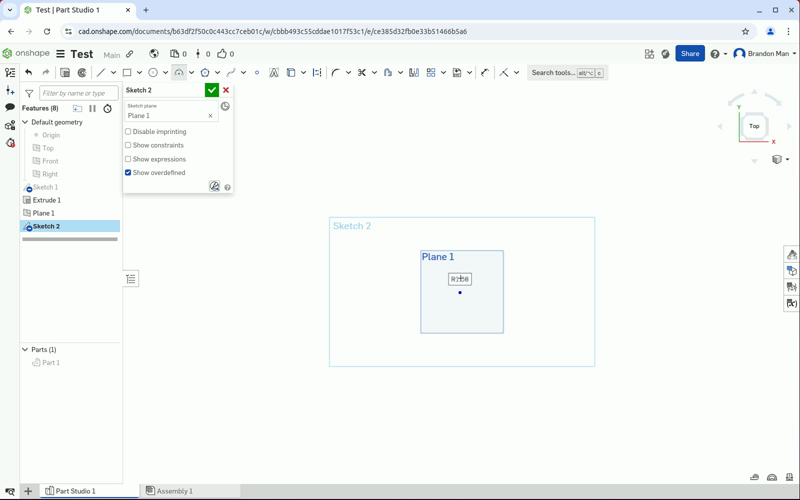
scroll(-6)
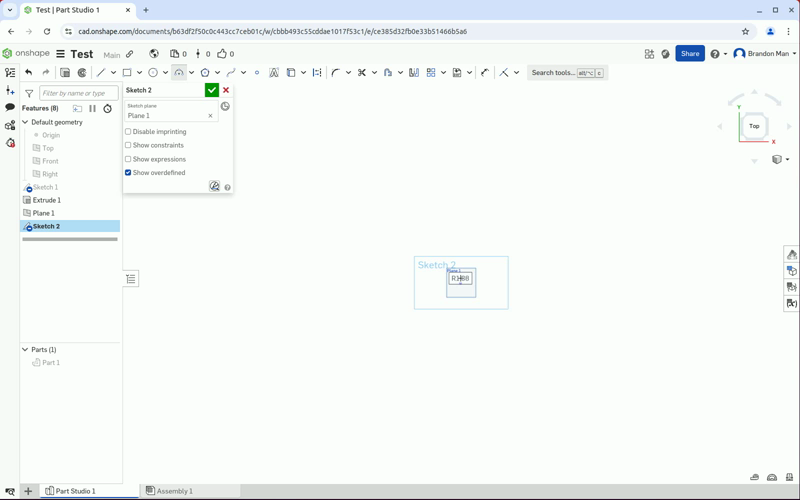
key_up(shift)
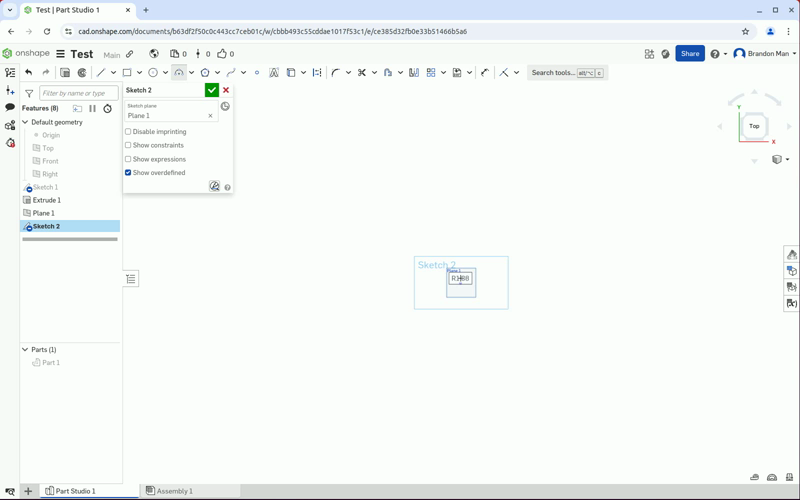
key(esc)
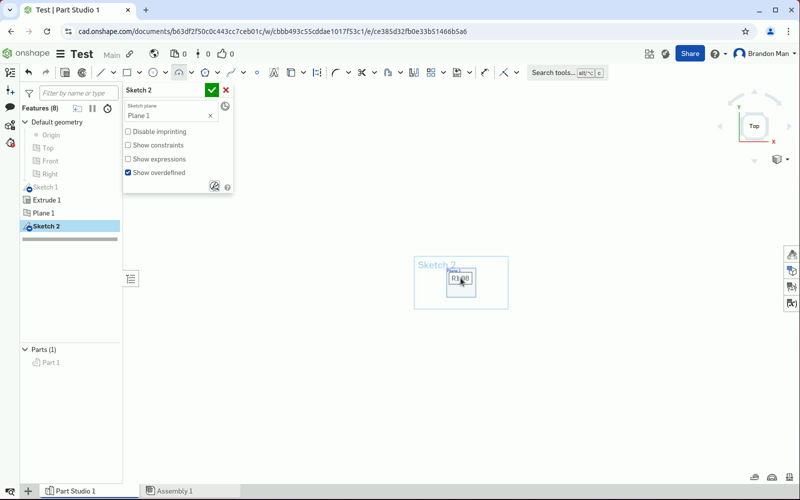
key(l)
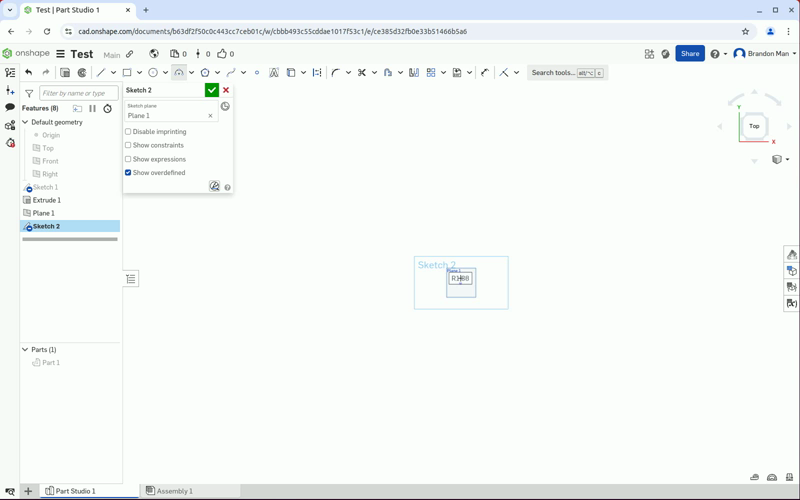
mouse_move(462, 278)
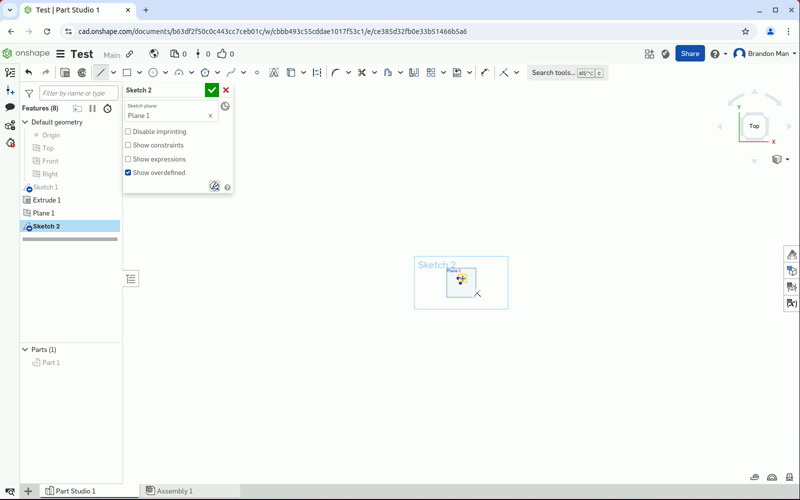
scroll(6)
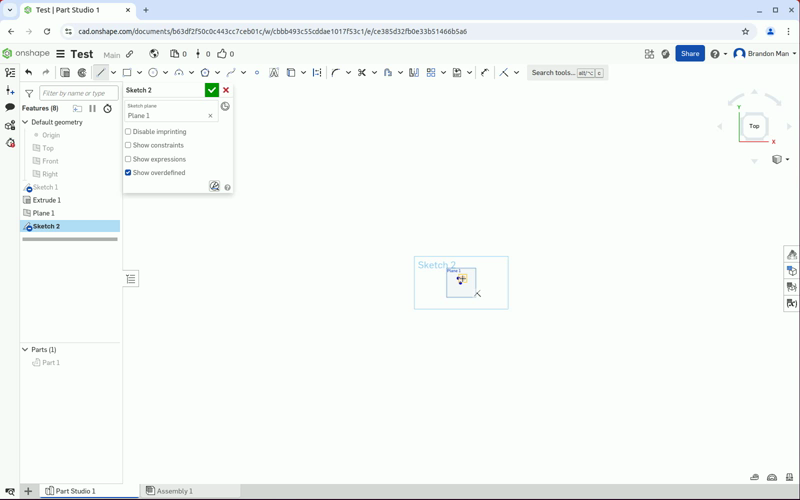
scroll(6)
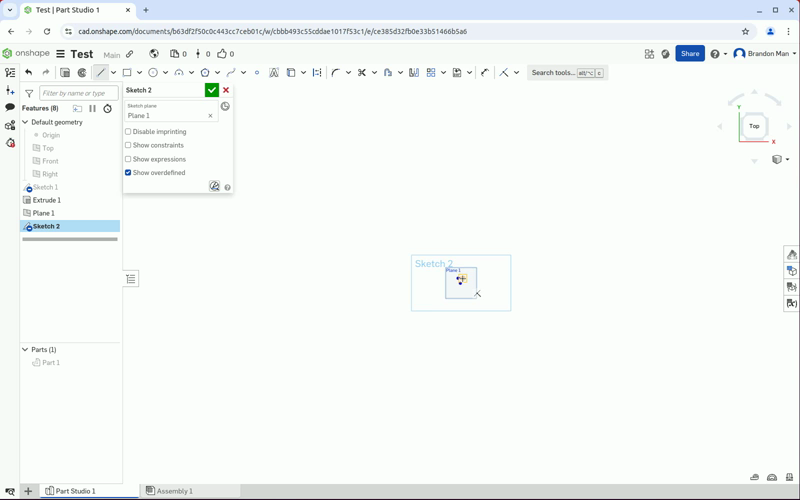
scroll(6)
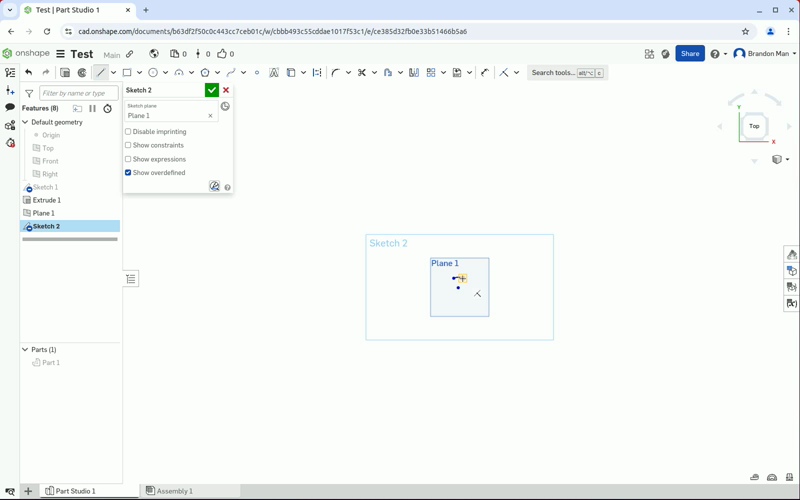
scroll(6)
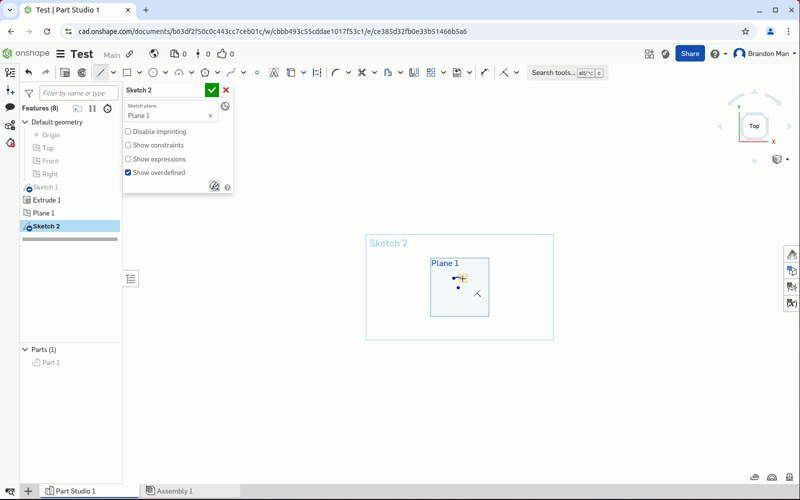
scroll(6)
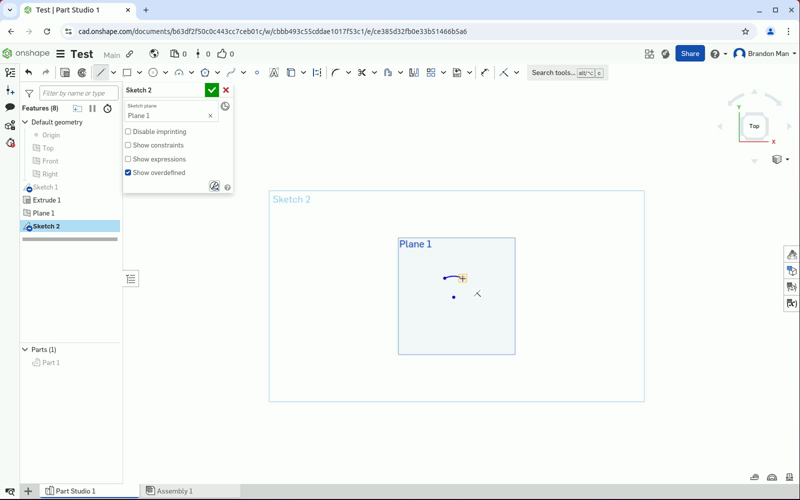
scroll(6)
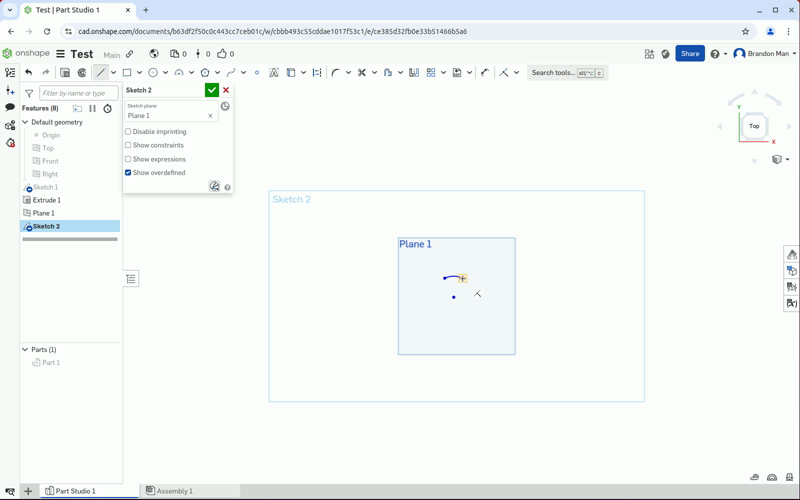
scroll(6)
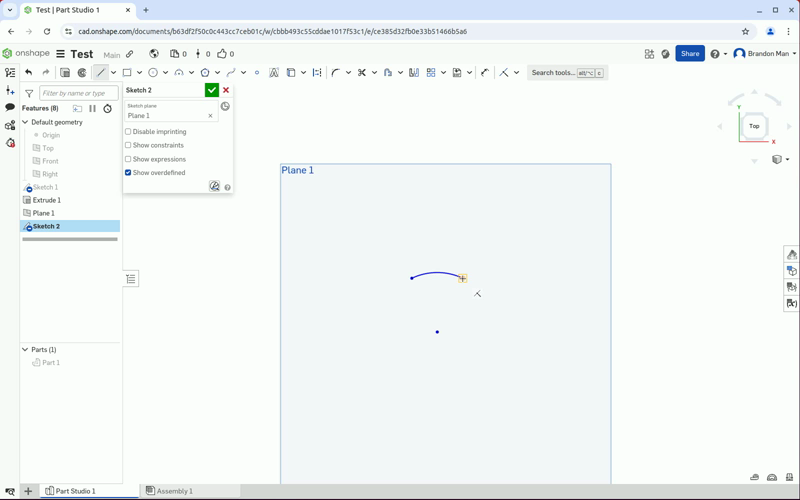
click(462, 278)
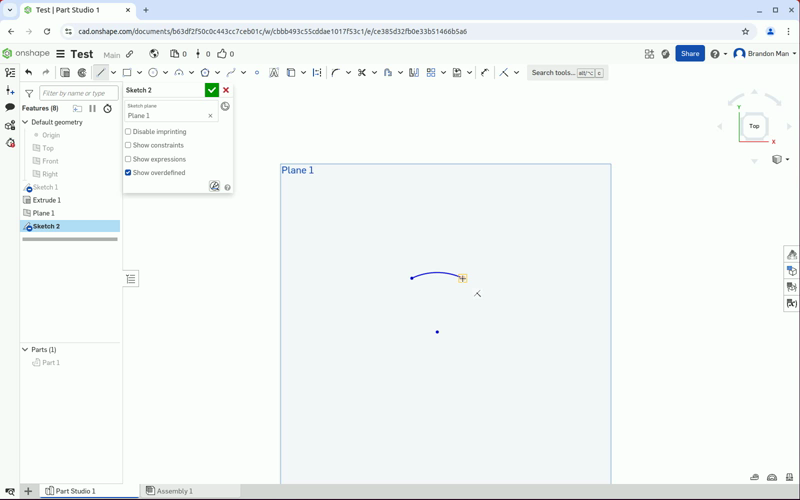
scroll(-6)
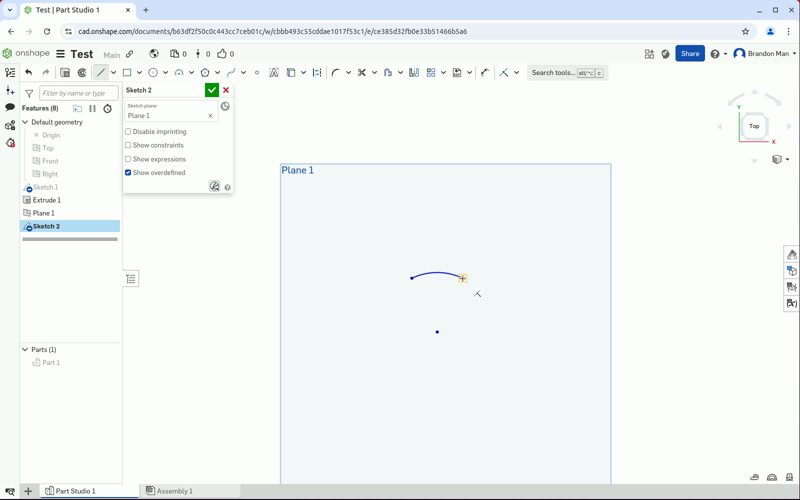
scroll(-6)
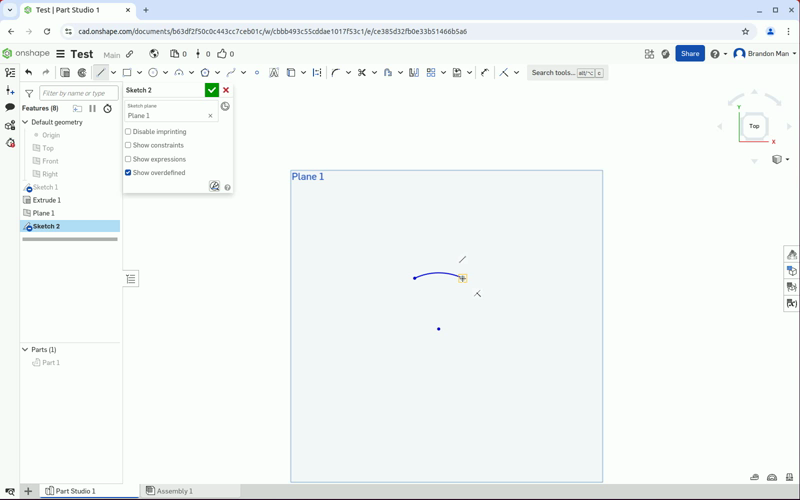
scroll(-6)
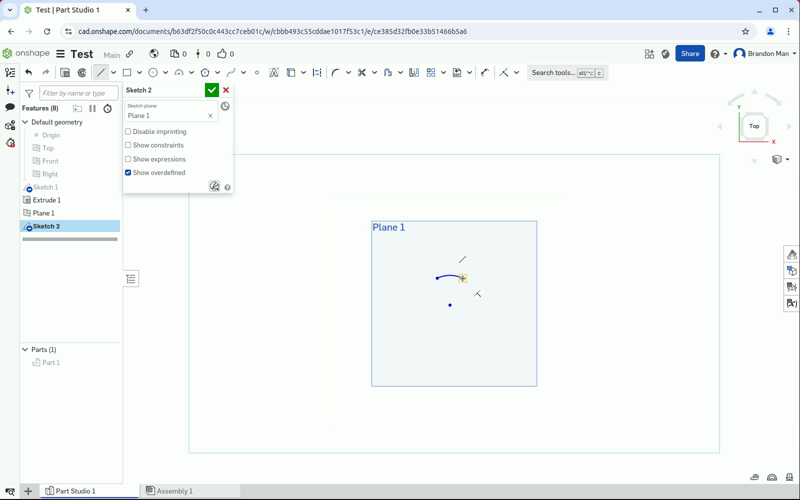
scroll(-6)
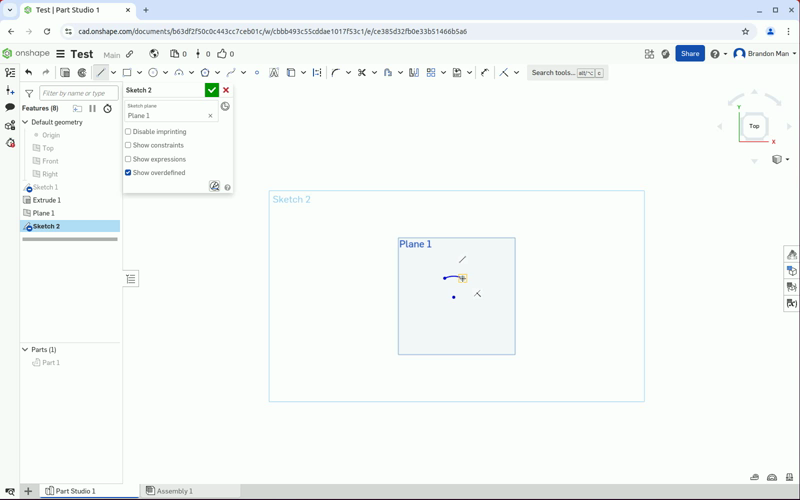
scroll(-6)
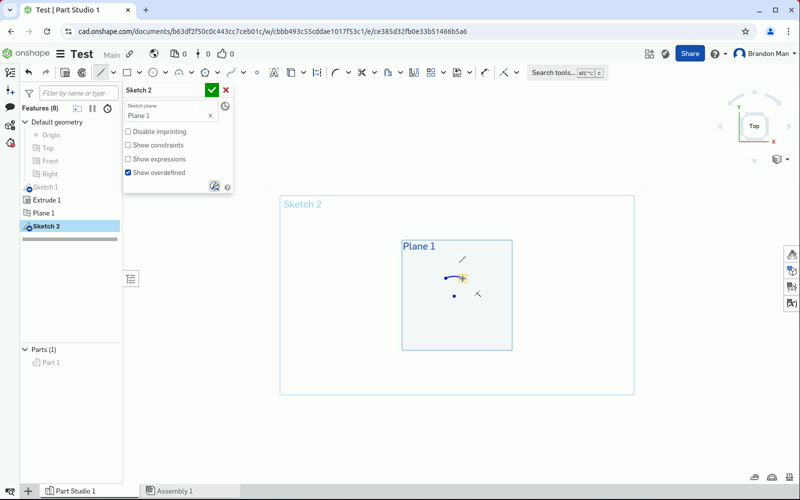
scroll(-6)
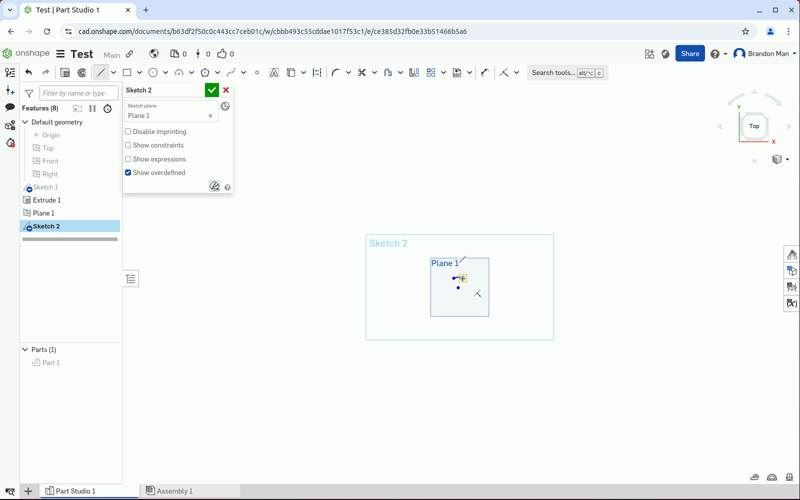
scroll(-6)
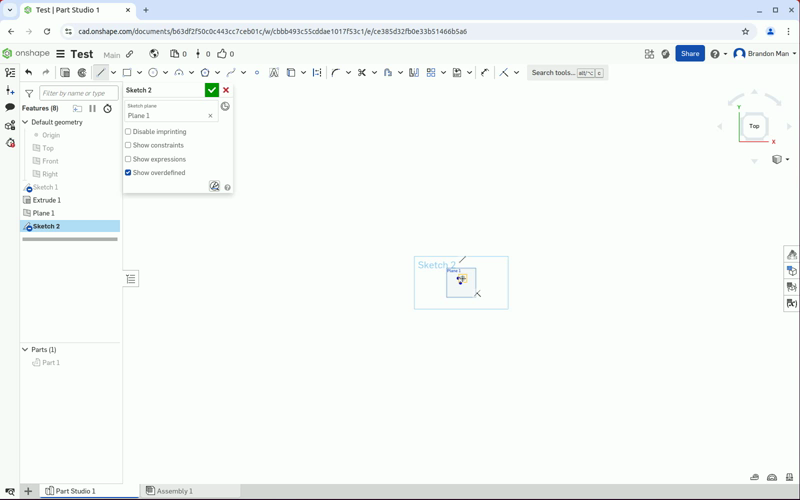
key_down(shift)
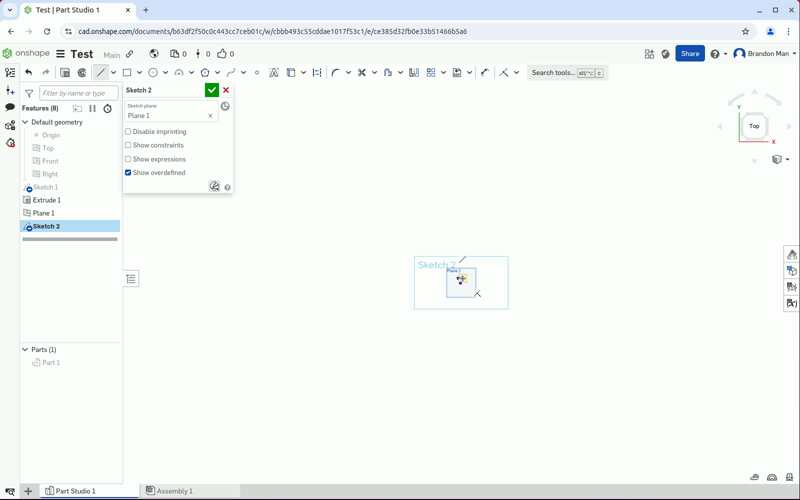
mouse_move(492, 278)
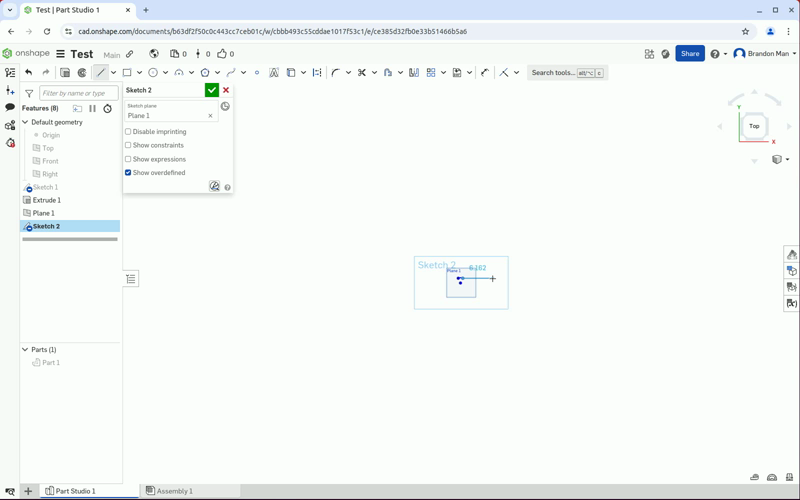
mouse_move(462, 275)
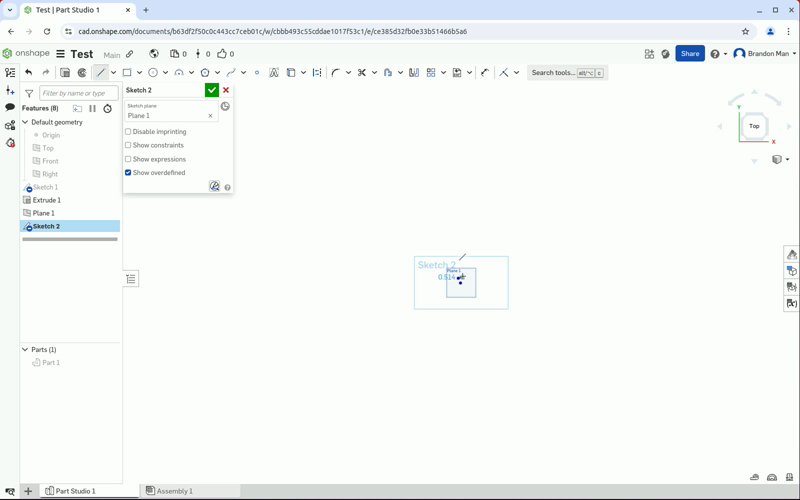
scroll(6)
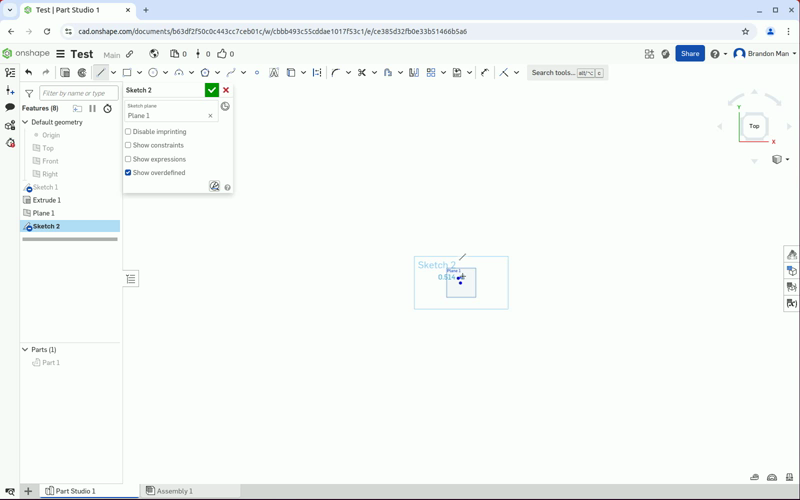
scroll(6)
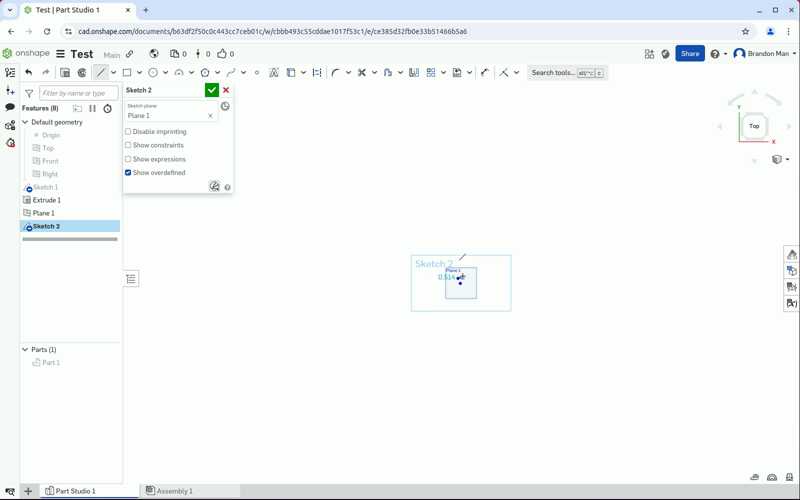
scroll(6)
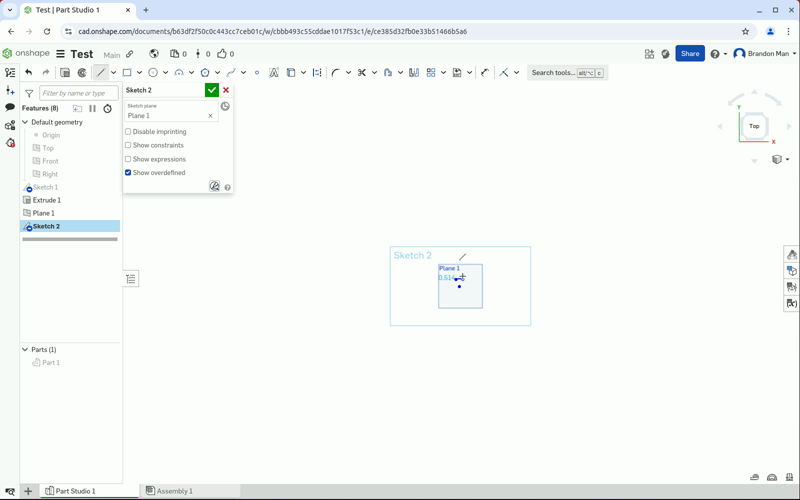
scroll(6)
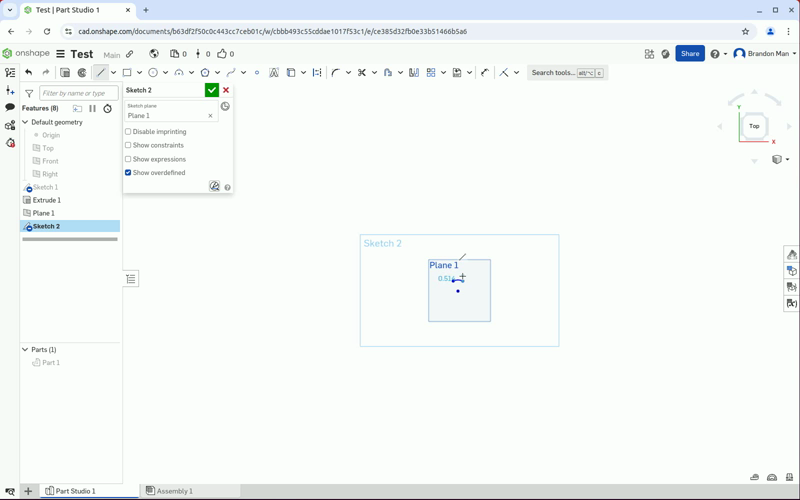
scroll(6)
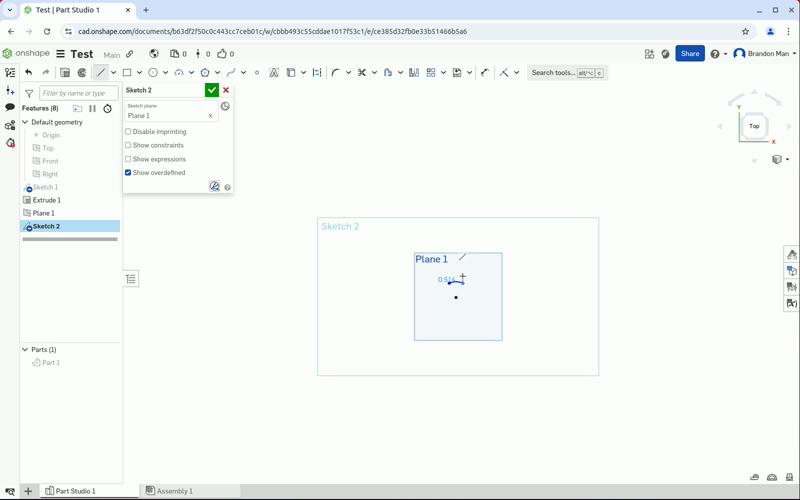
scroll(6)
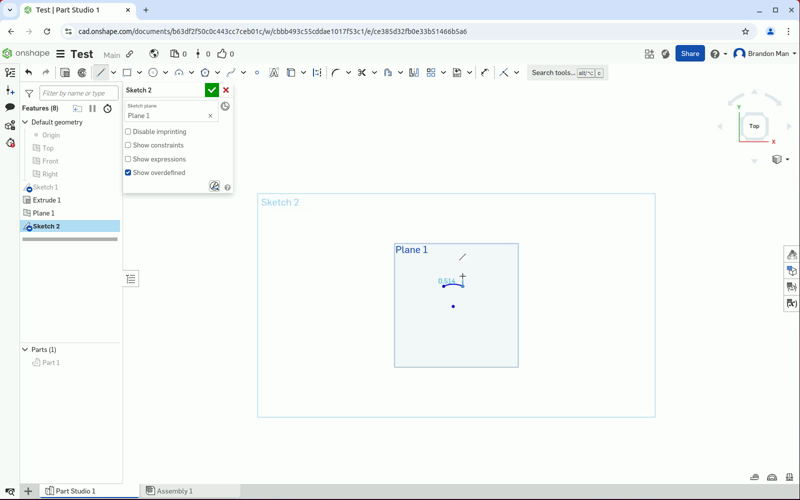
scroll(6)
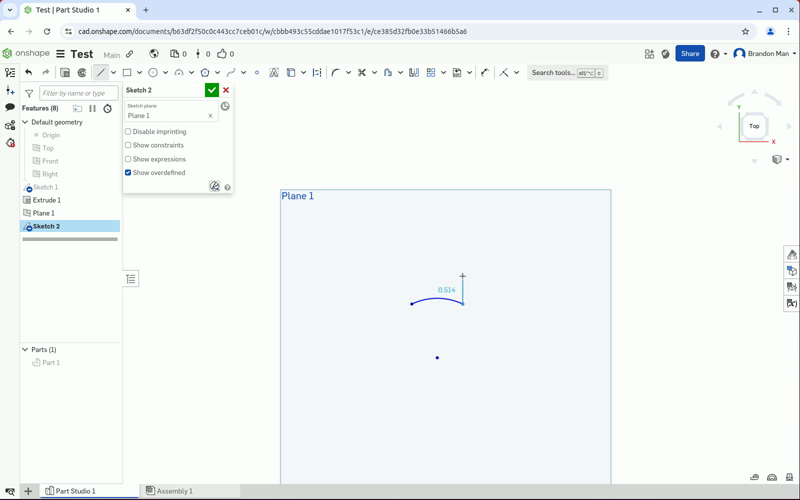
click(462, 275)
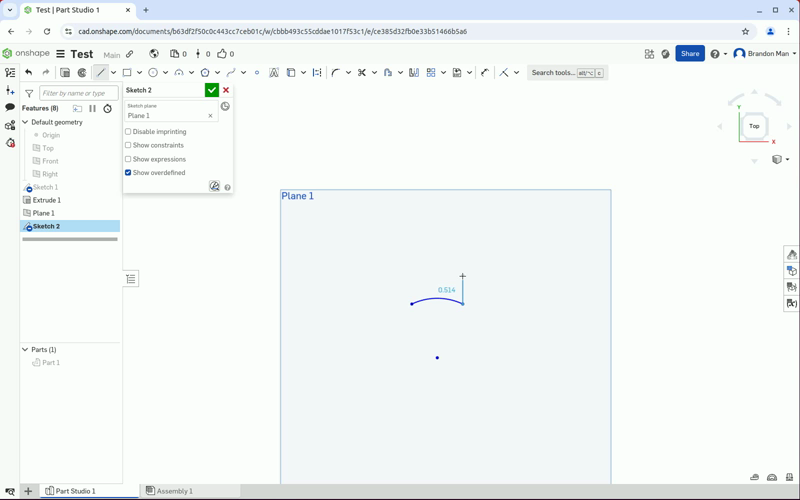
scroll(-6)
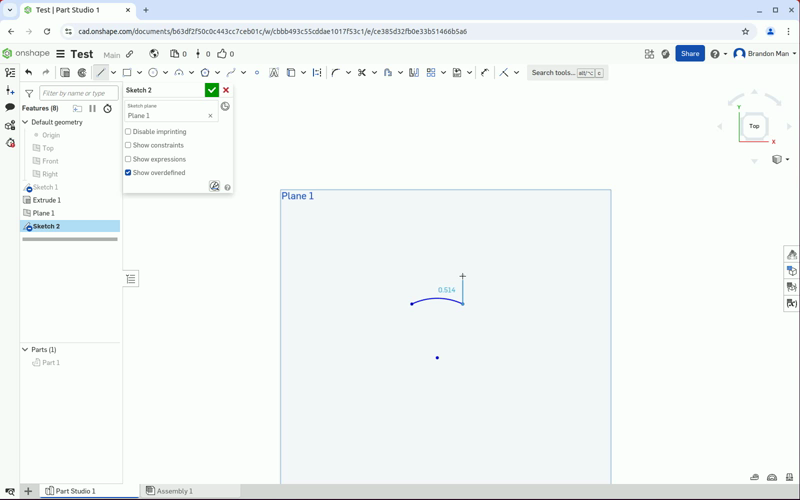
scroll(-6)
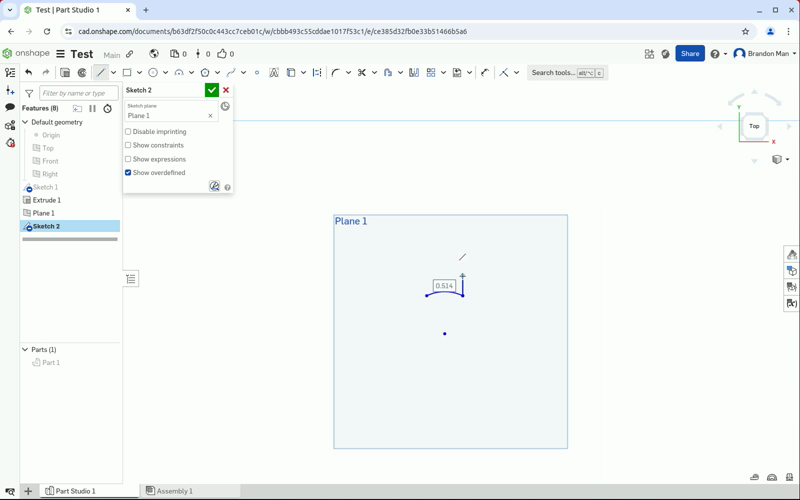
scroll(-6)
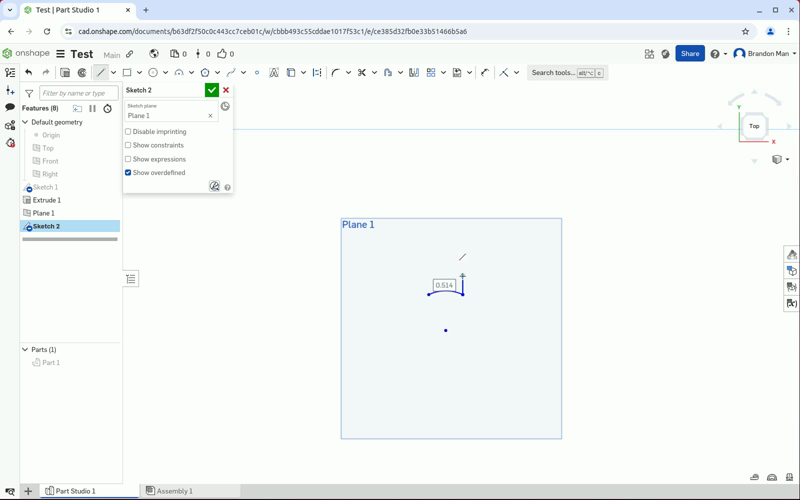
scroll(-6)
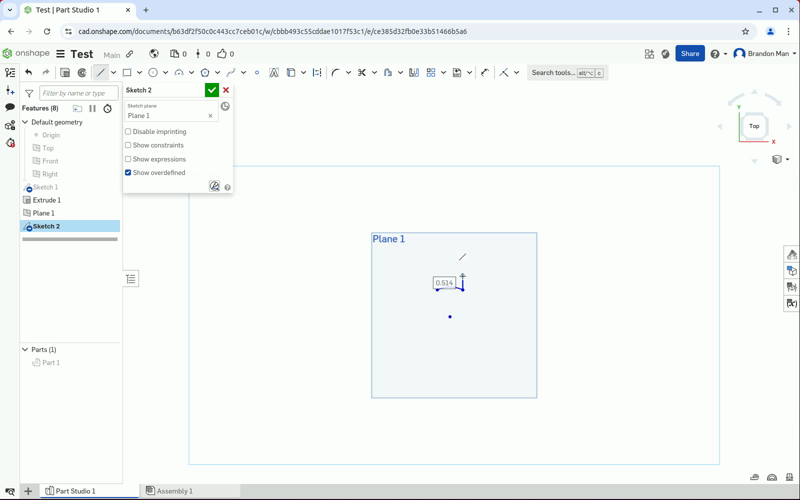
scroll(-6)
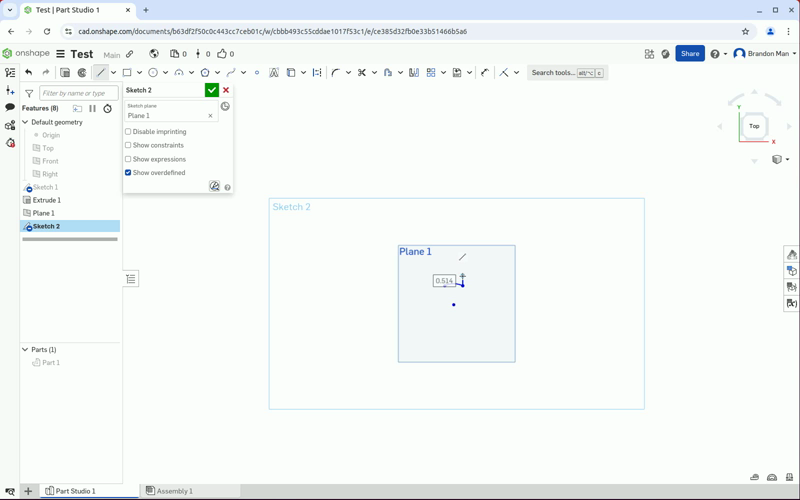
scroll(-6)
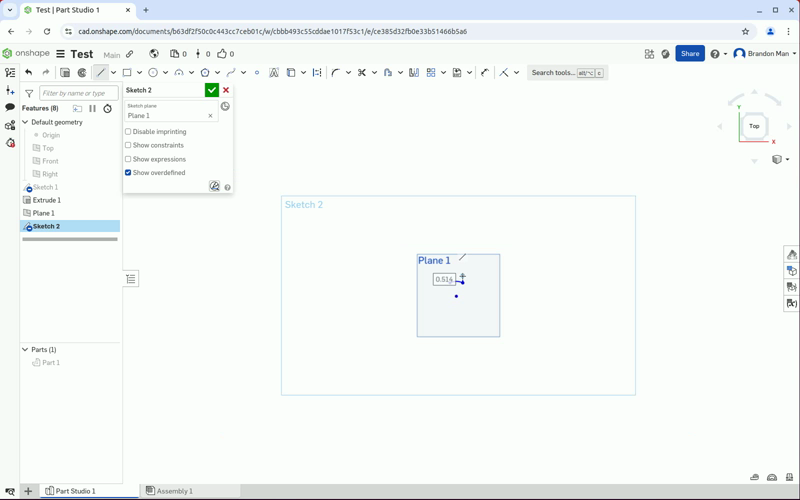
scroll(-6)
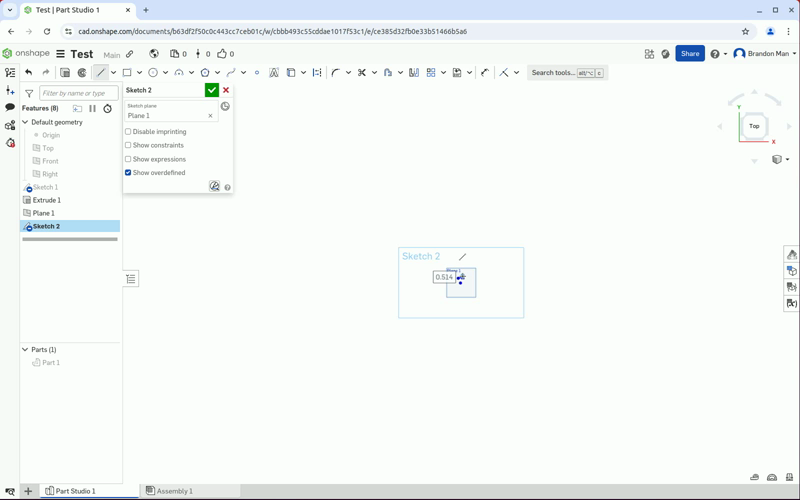
key_up(shift)
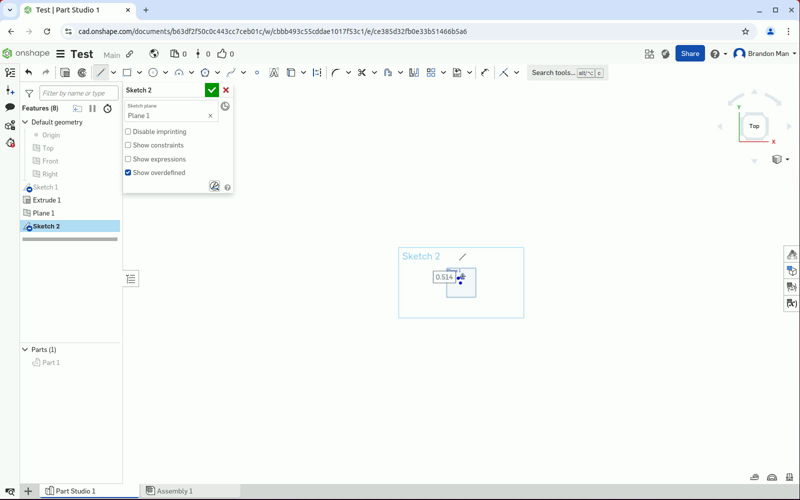
key_down(shift)
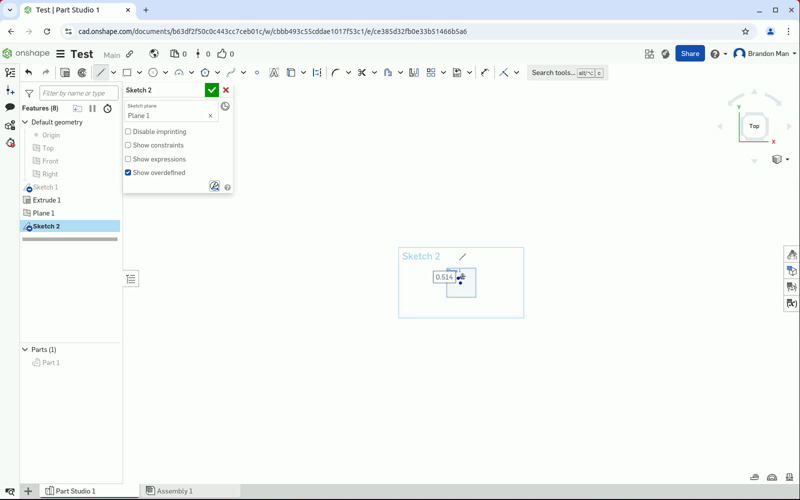
mouse_move(492, 275)
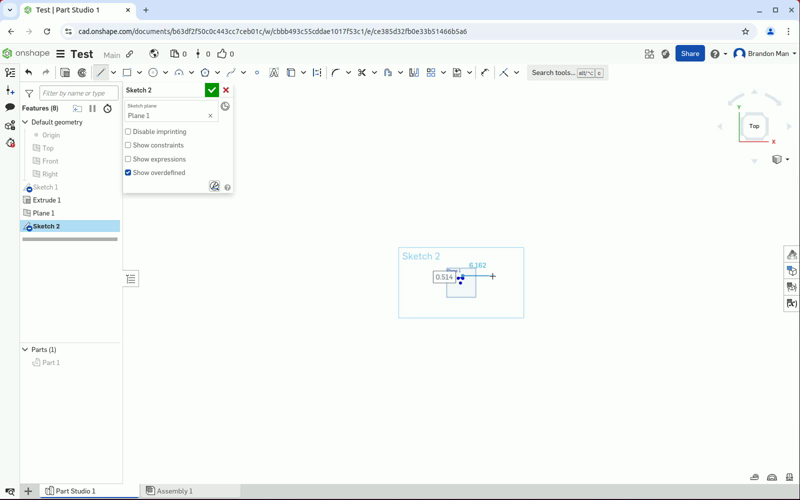
mouse_move(458, 275)
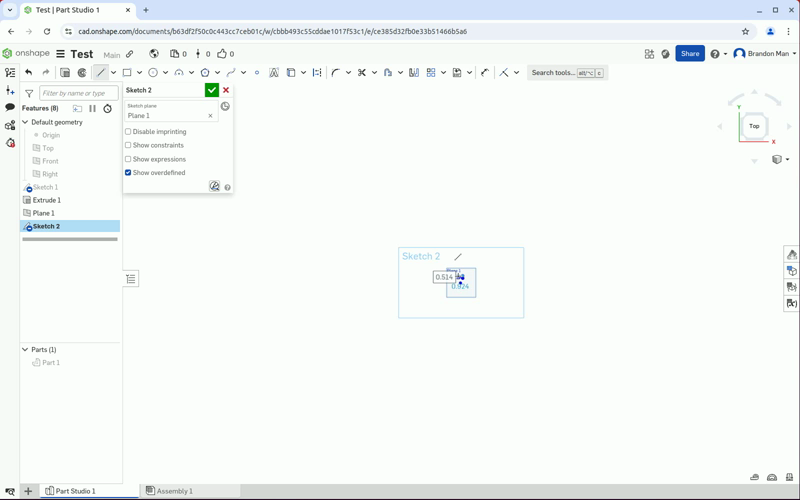
scroll(6)
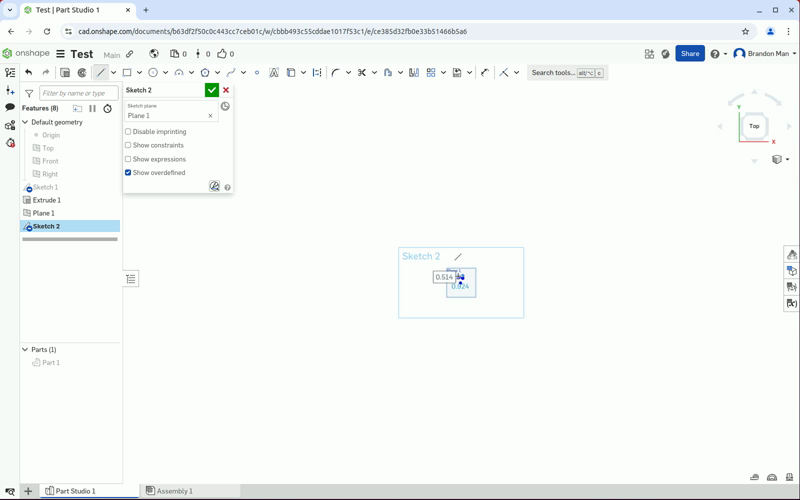
scroll(6)
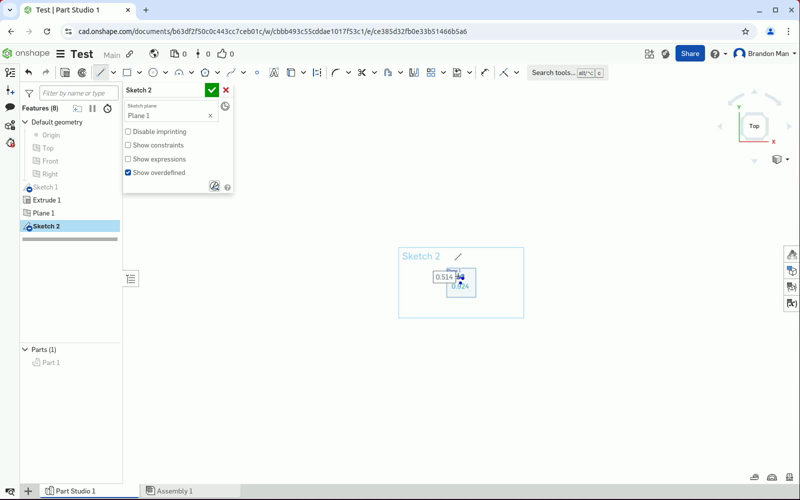
scroll(6)
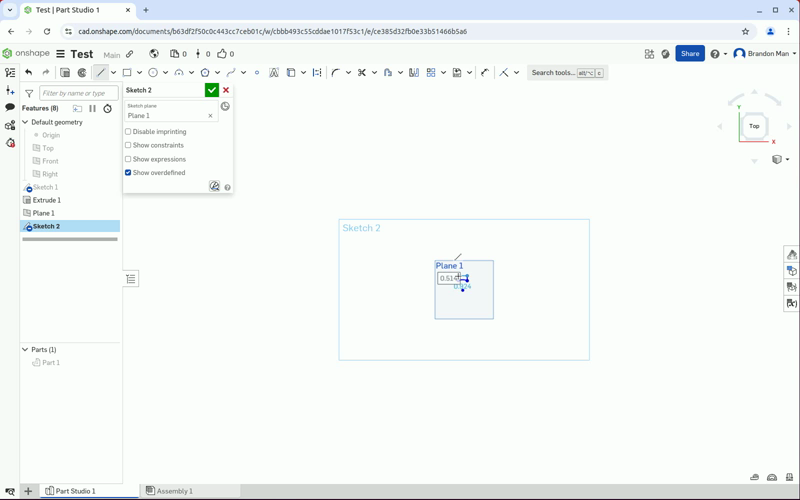
scroll(6)
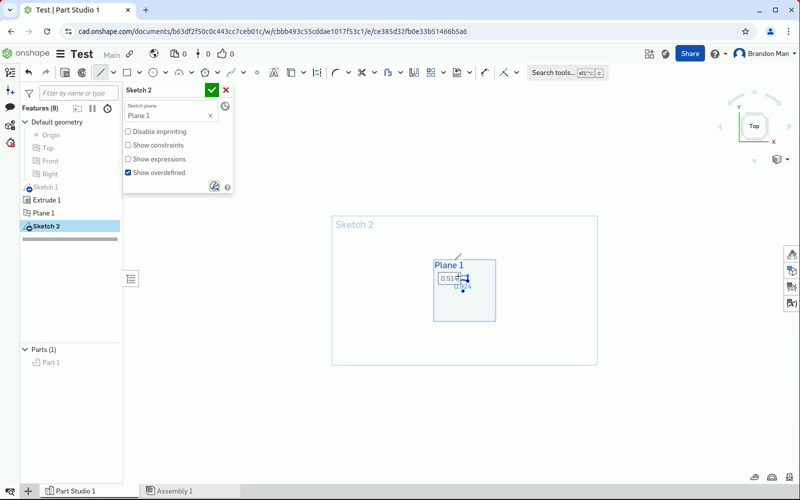
scroll(6)
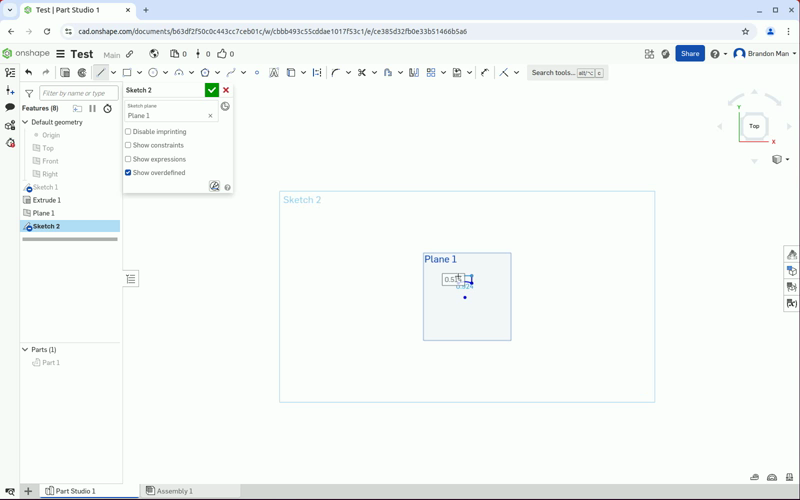
scroll(6)
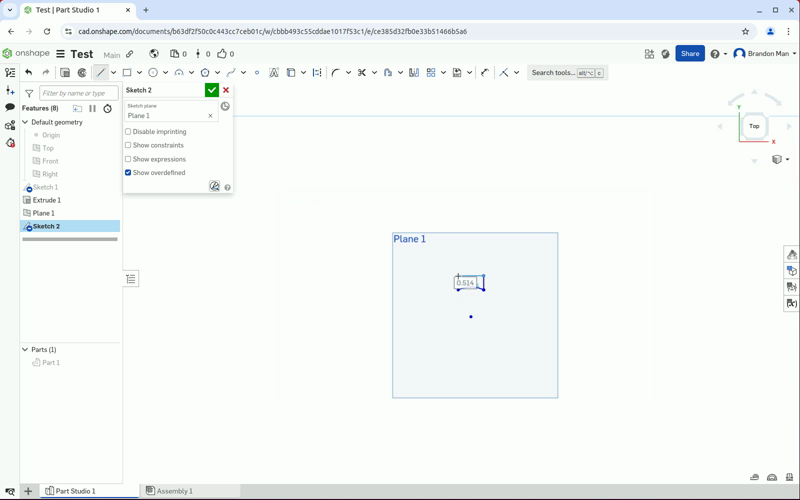
scroll(6)
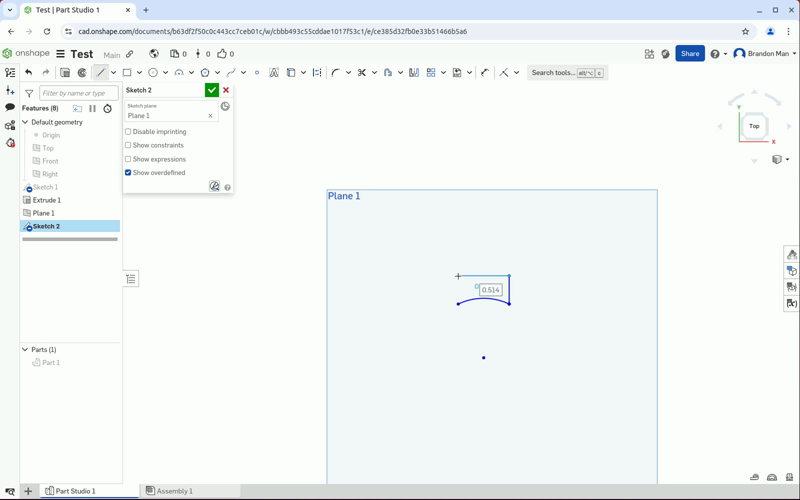
click(458, 275)
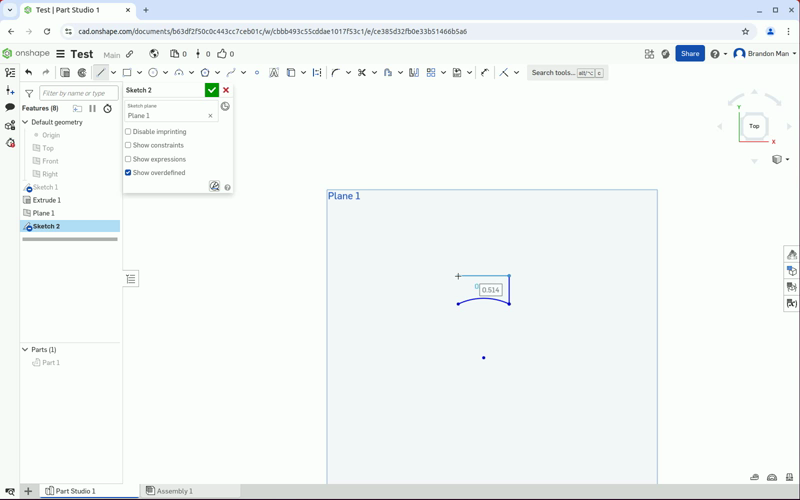
scroll(-6)
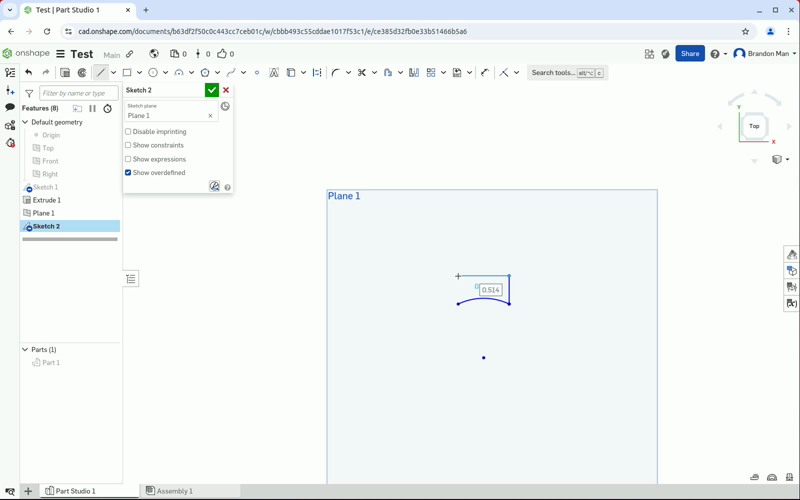
scroll(-6)
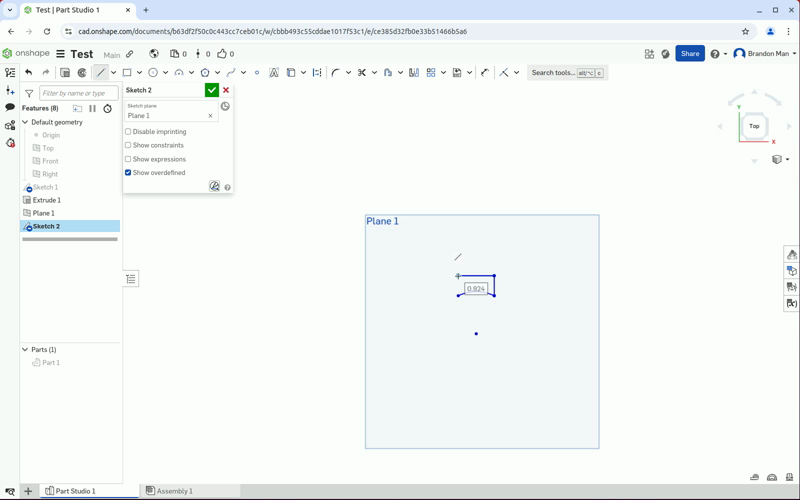
scroll(-6)
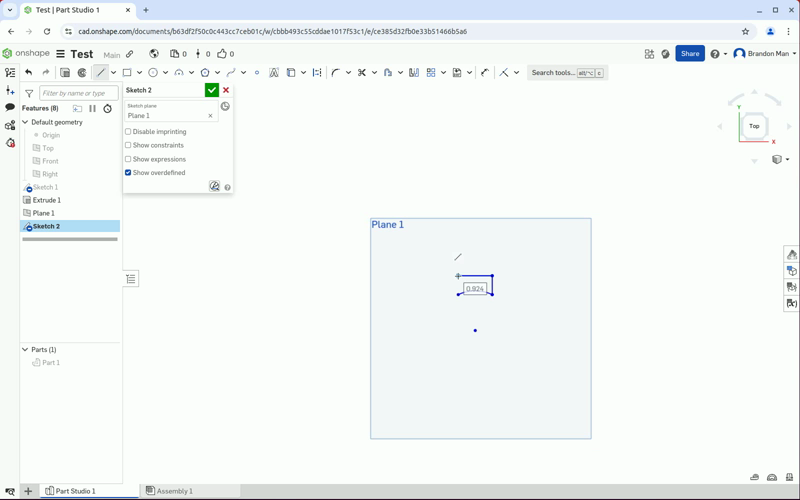
scroll(-6)
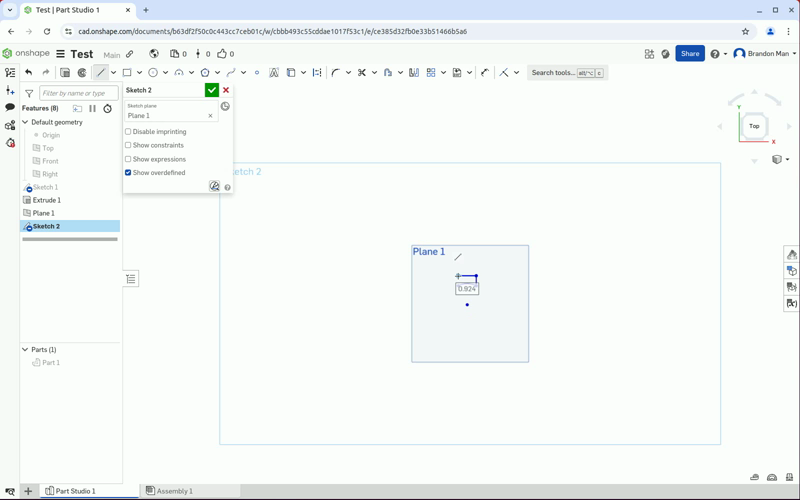
scroll(-6)
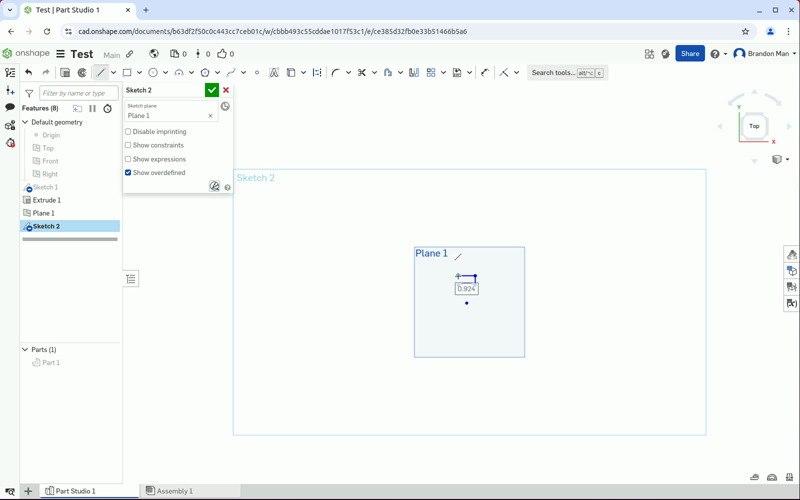
scroll(-6)
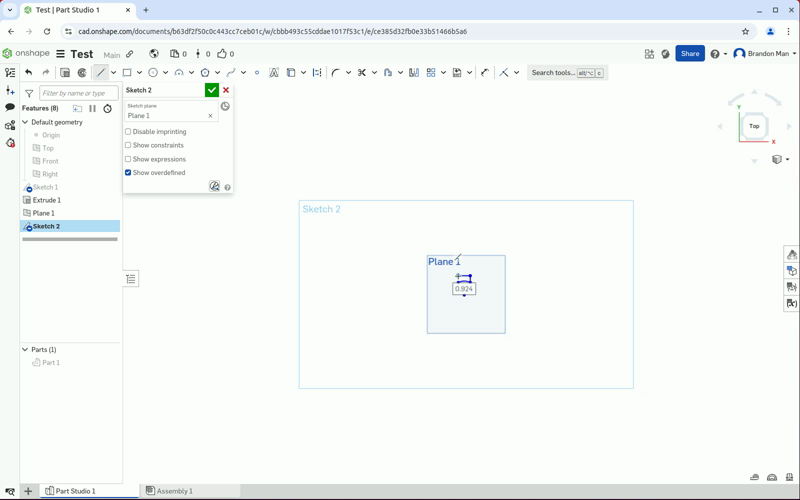
scroll(-6)
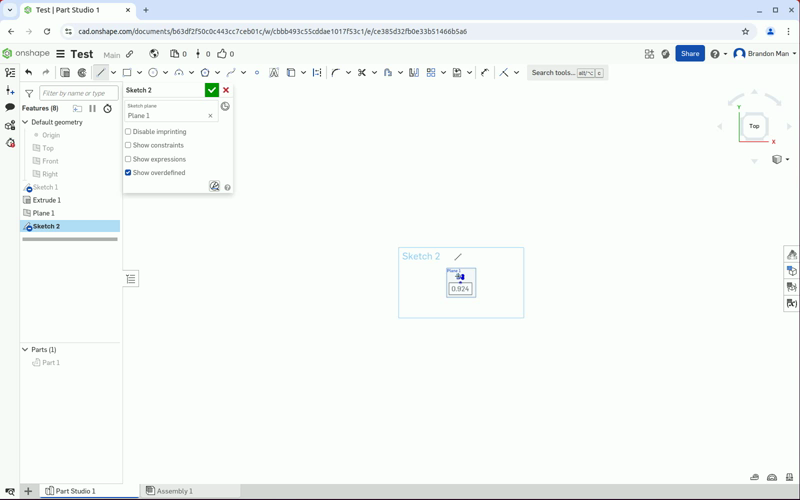
key_up(shift)
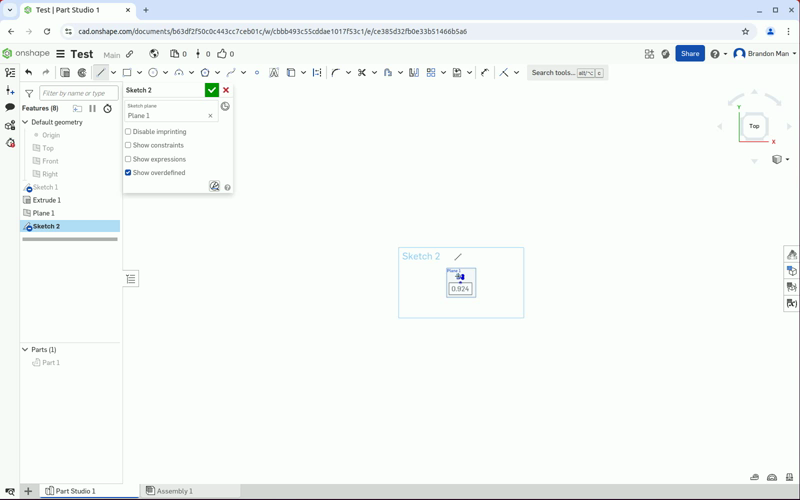
mouse_move(488, 275)
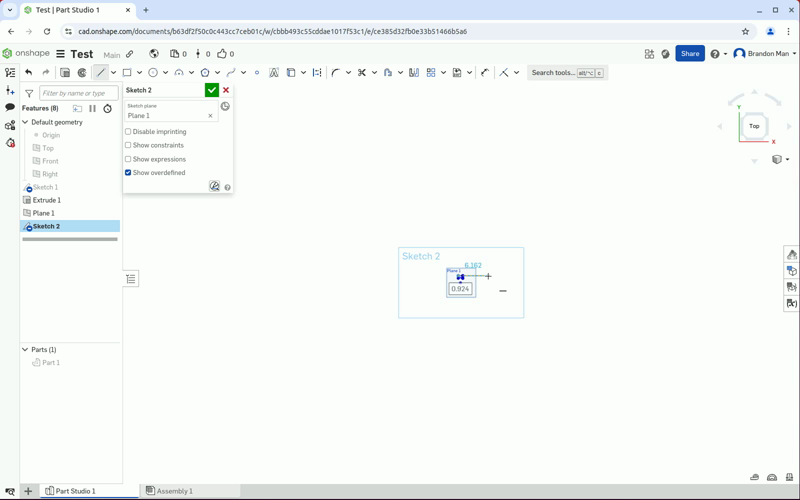
key_down(shift)
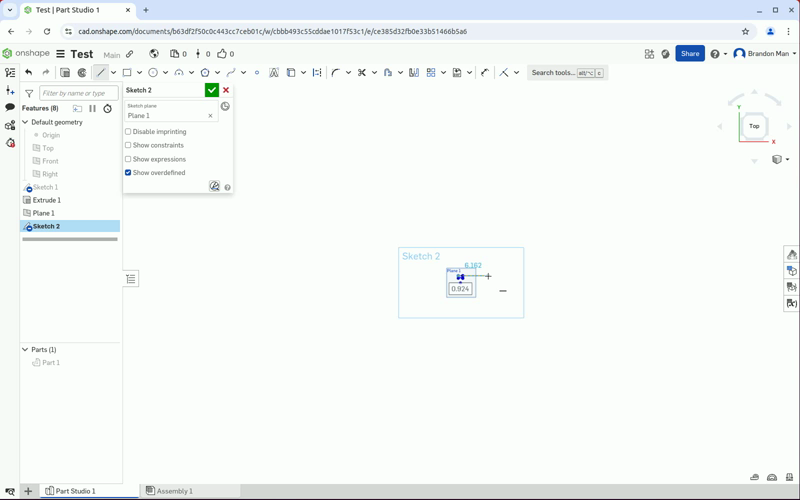
mouse_move(458, 278)
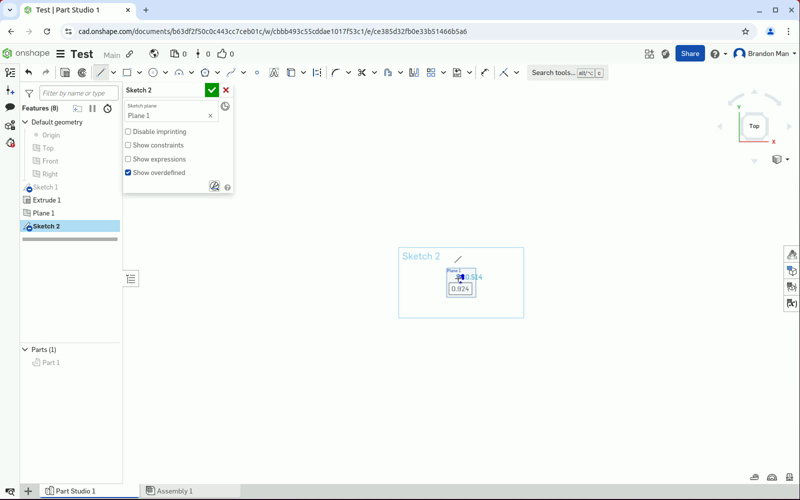
scroll(6)
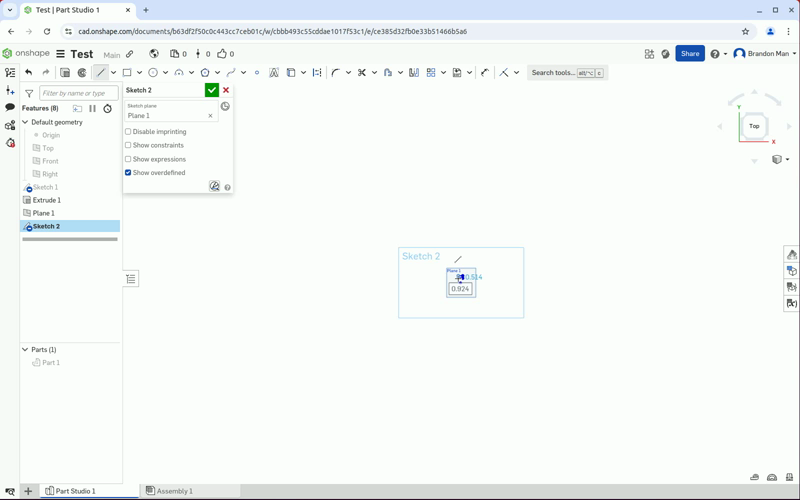
scroll(6)
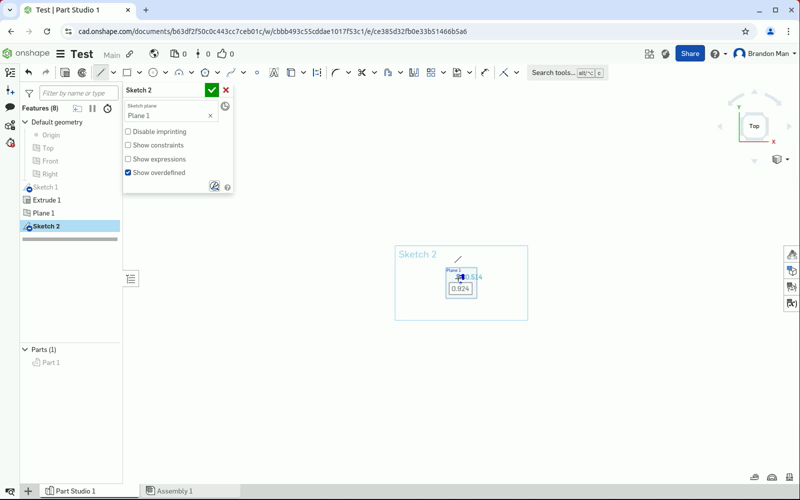
scroll(6)
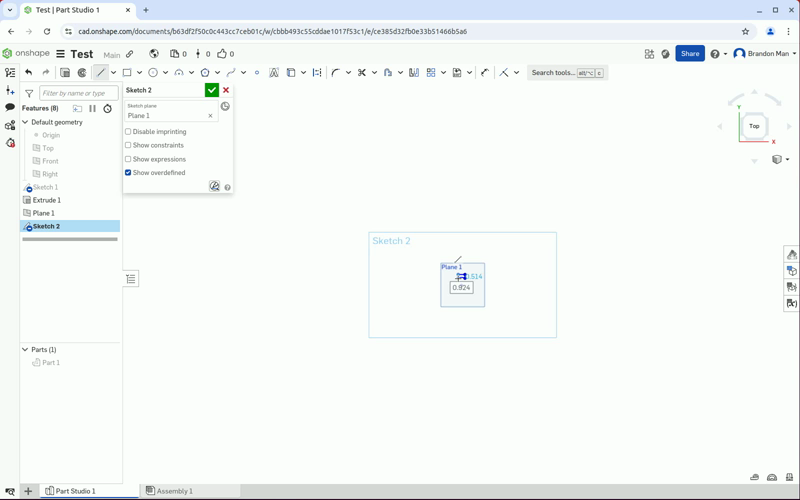
scroll(6)
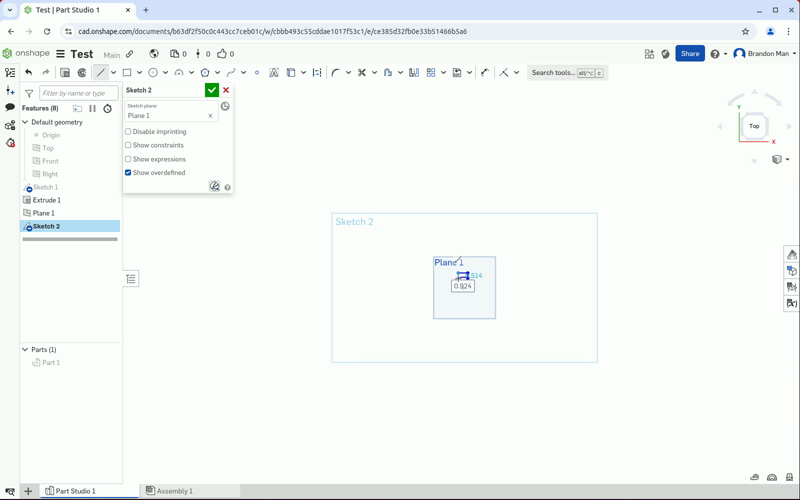
scroll(6)
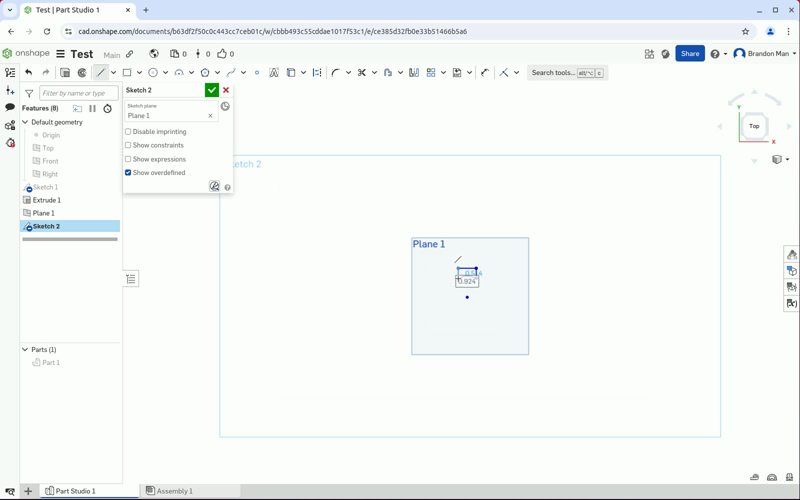
scroll(6)
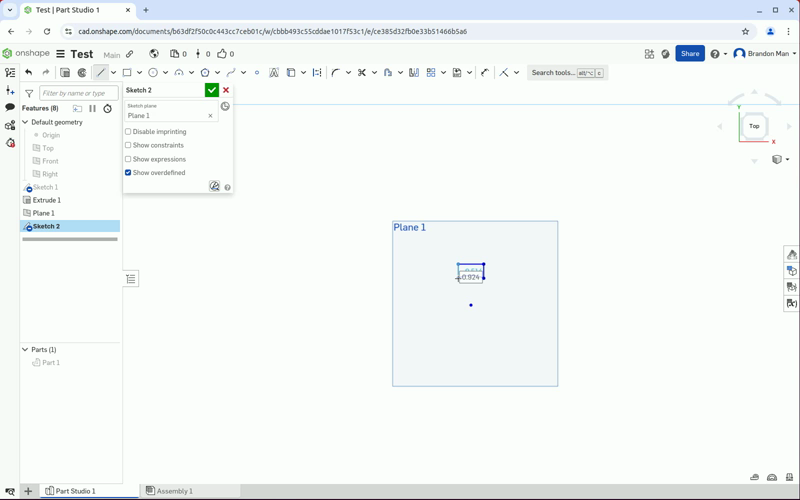
scroll(6)
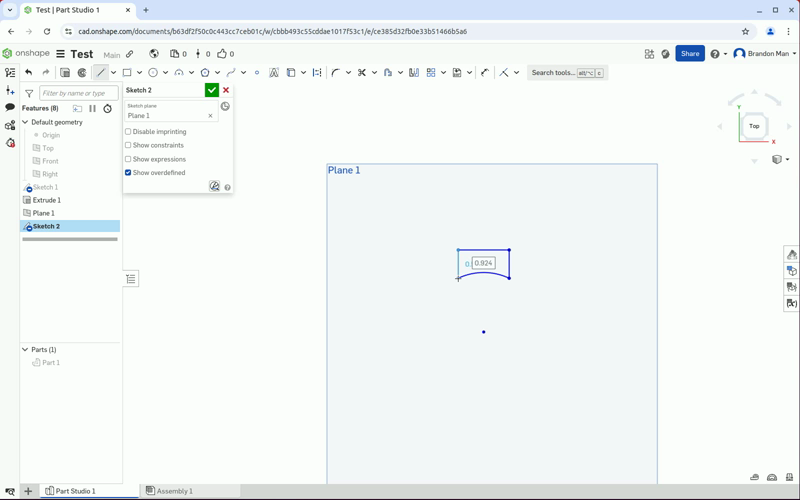
key_up(shift)
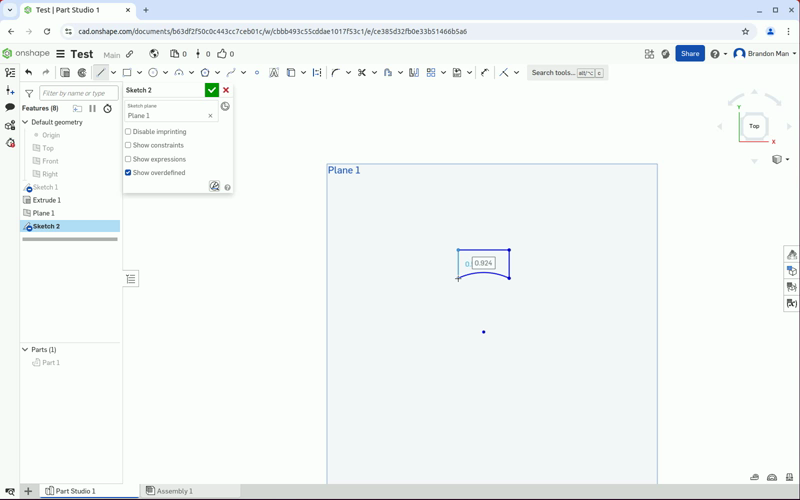
click(458, 278)
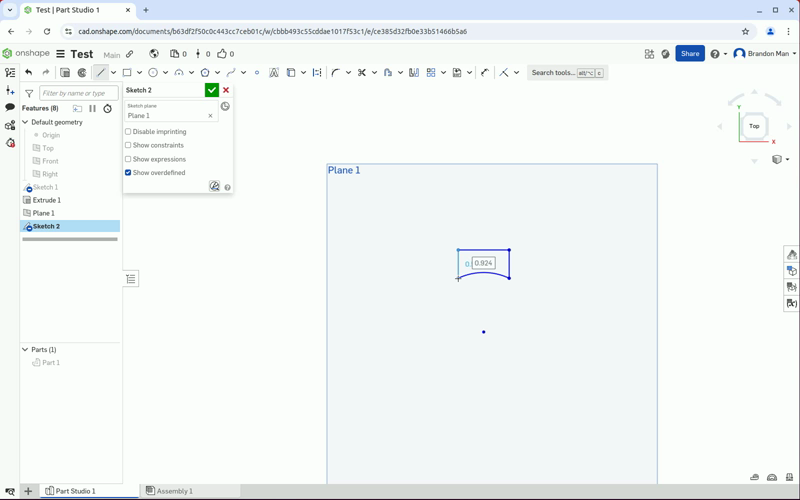
scroll(-6)
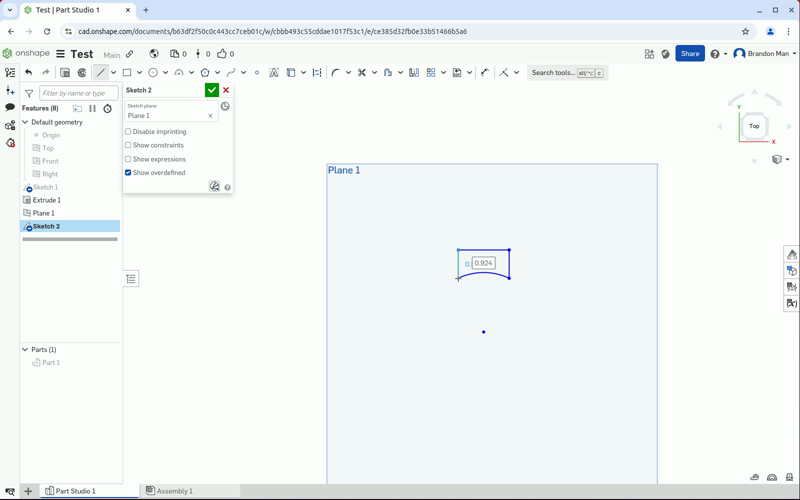
scroll(-6)
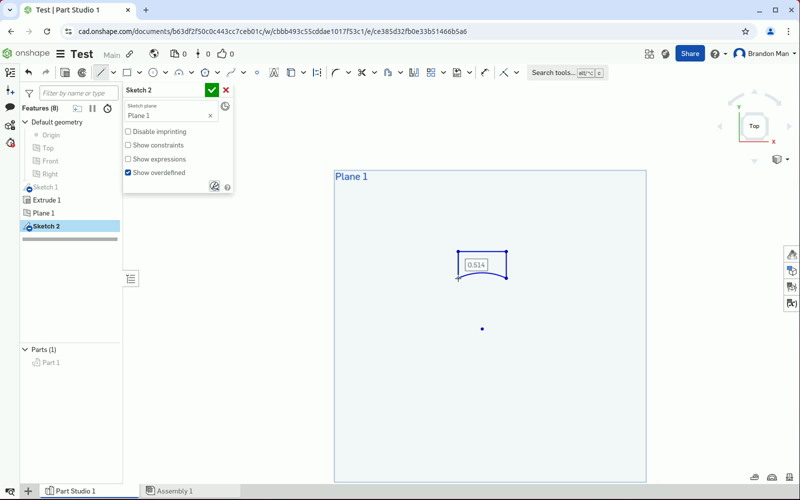
scroll(-6)
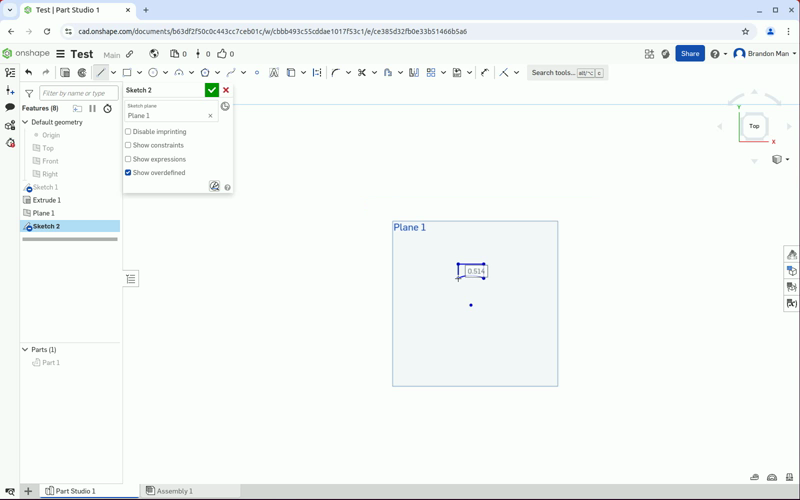
scroll(-6)
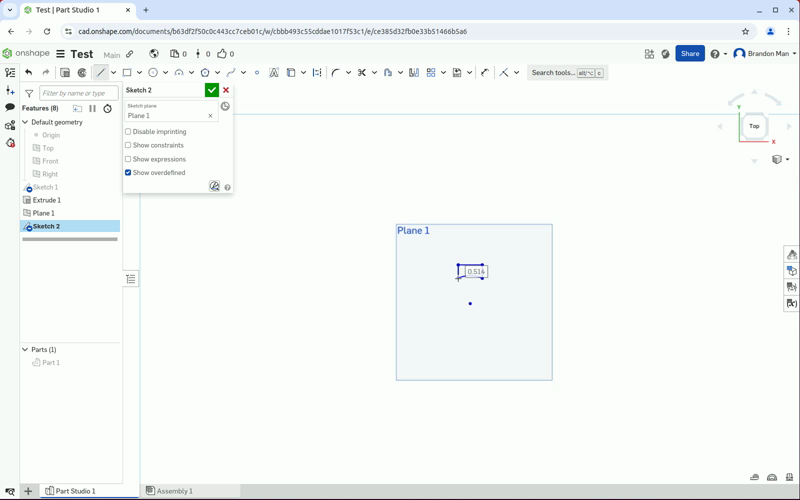
scroll(-6)
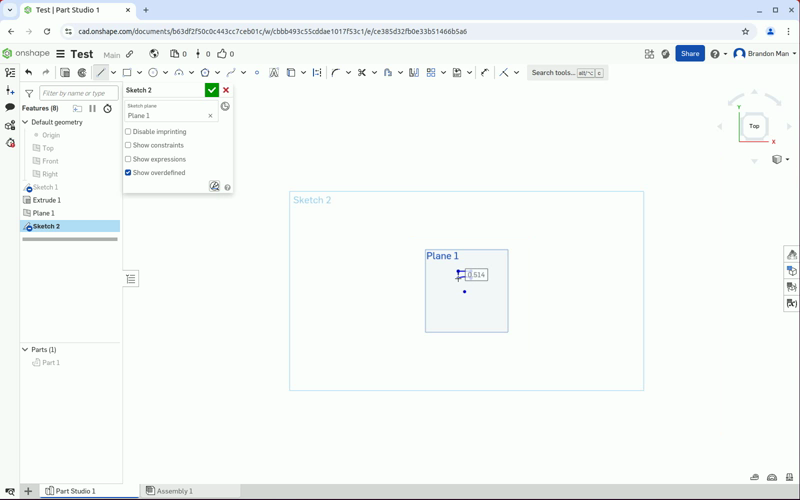
scroll(-6)
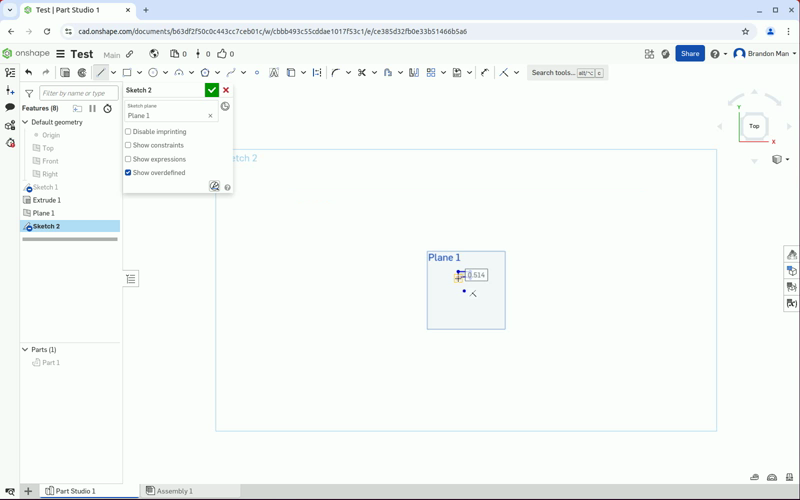
scroll(-6)
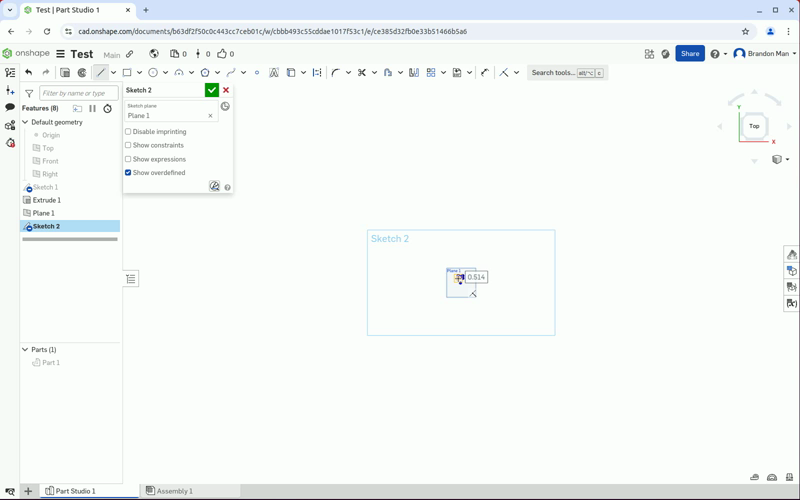
key(esc)
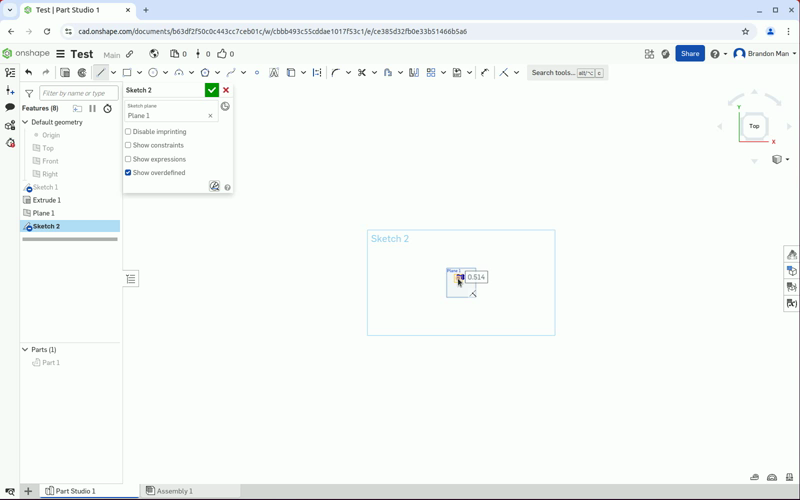
mouse_move(461, 276)
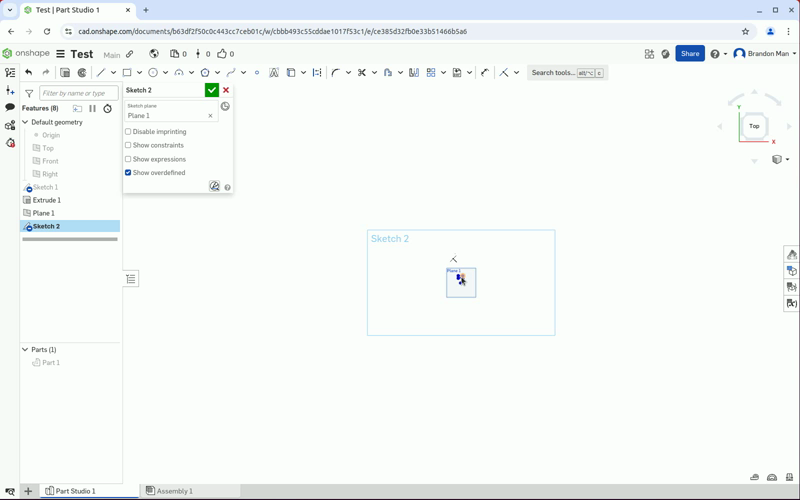
scroll(6)
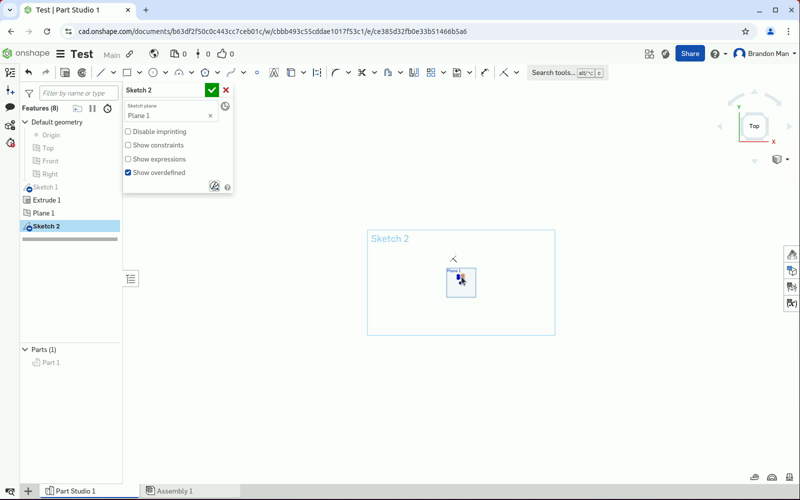
scroll(6)
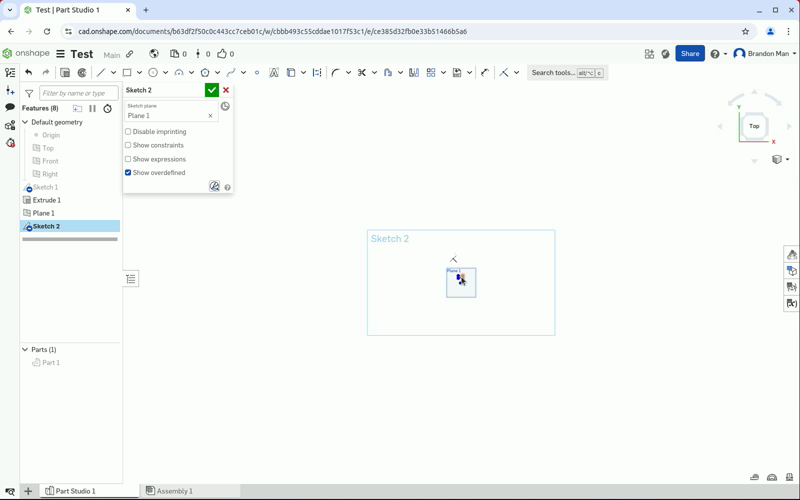
scroll(6)
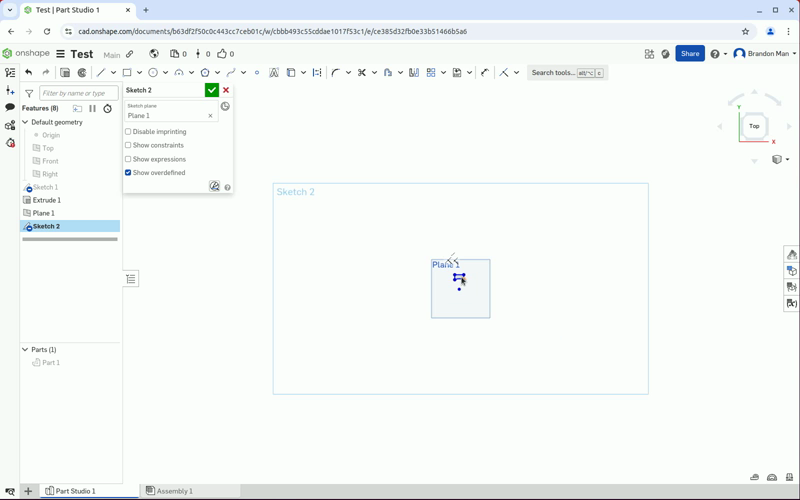
scroll(6)
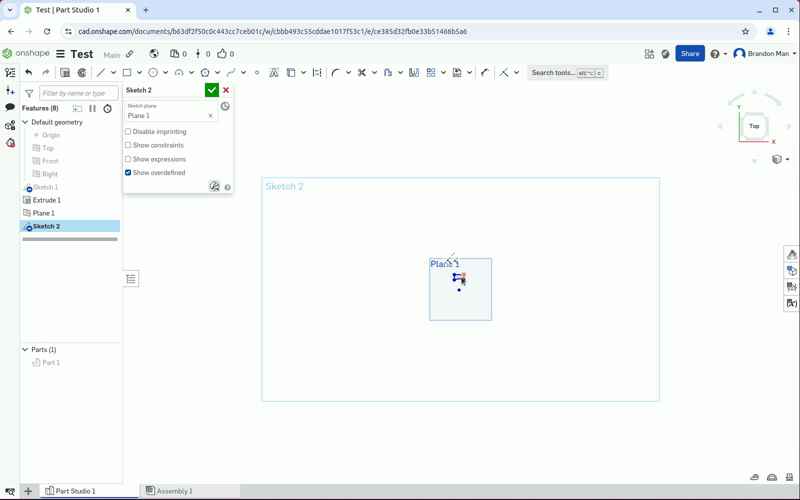
scroll(6)
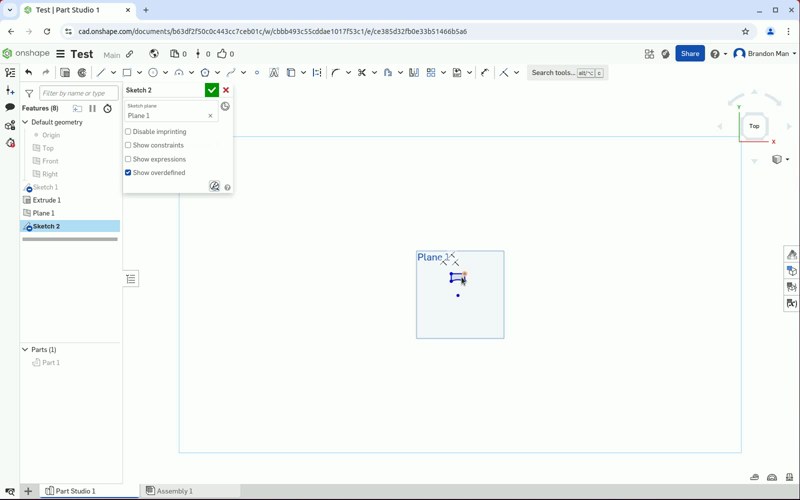
scroll(6)
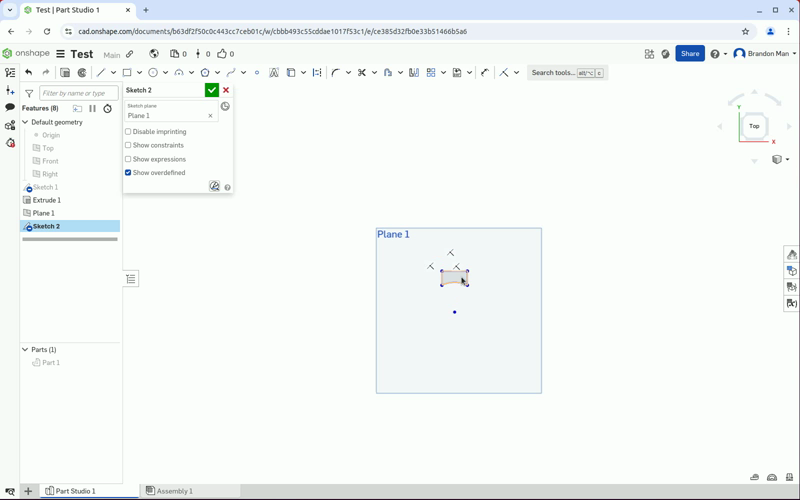
scroll(6)
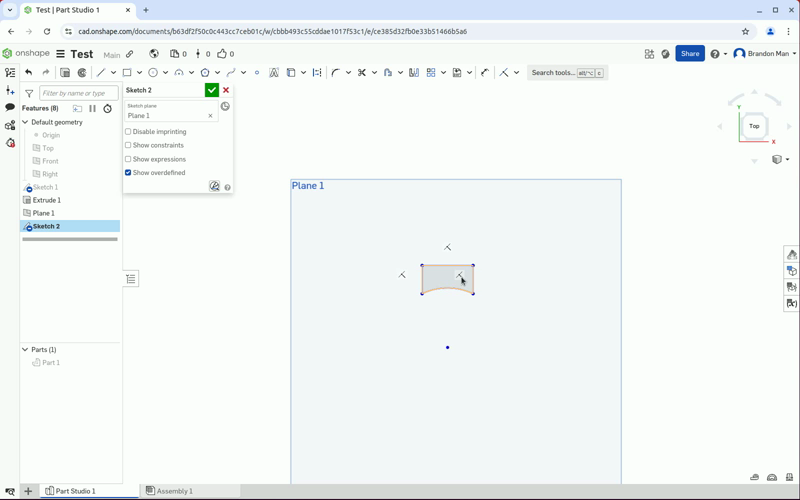
click(461, 276)
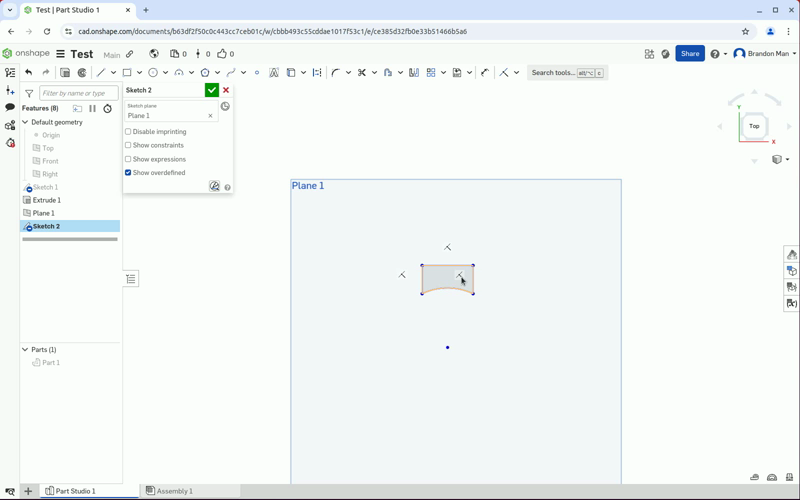
scroll(-6)
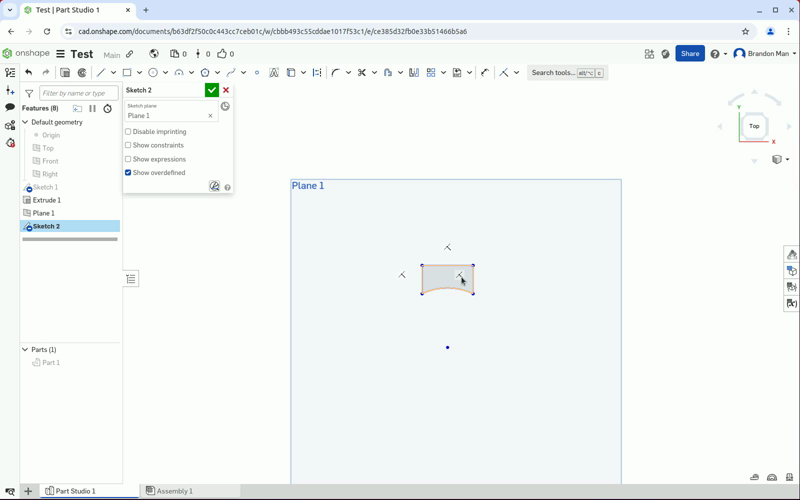
scroll(-6)
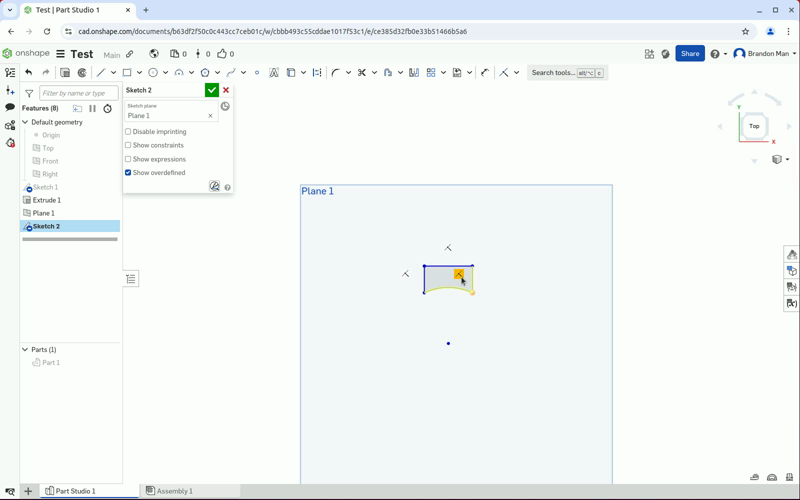
scroll(-6)
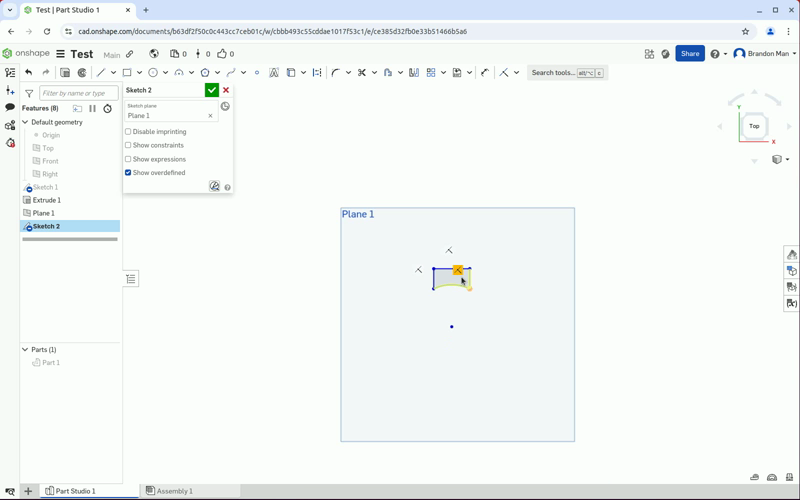
scroll(-6)
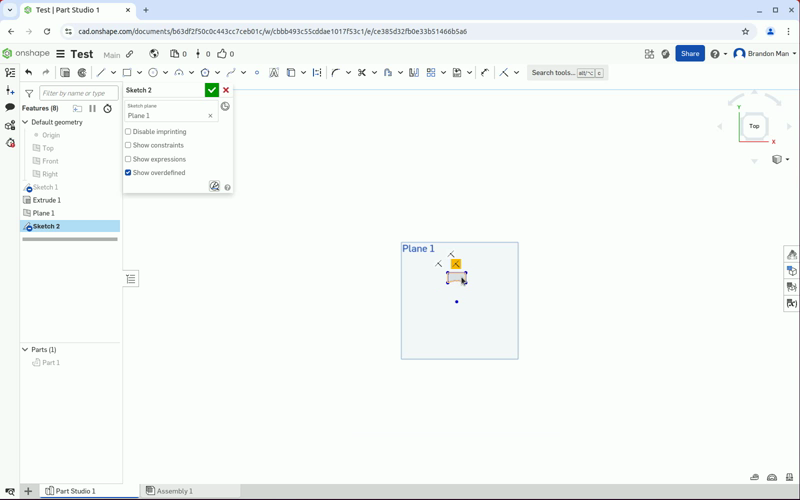
scroll(-6)
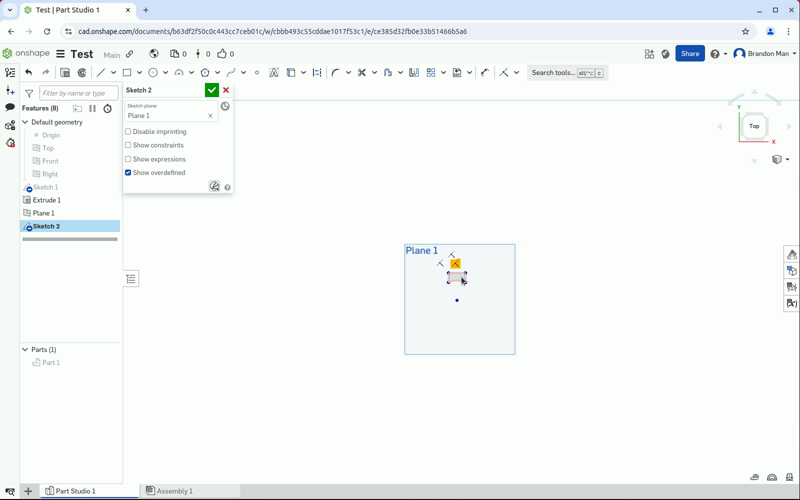
scroll(-6)
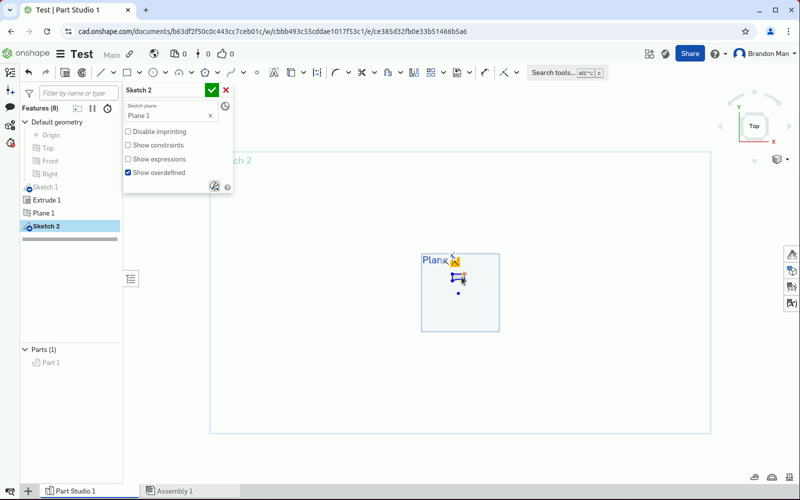
scroll(-6)
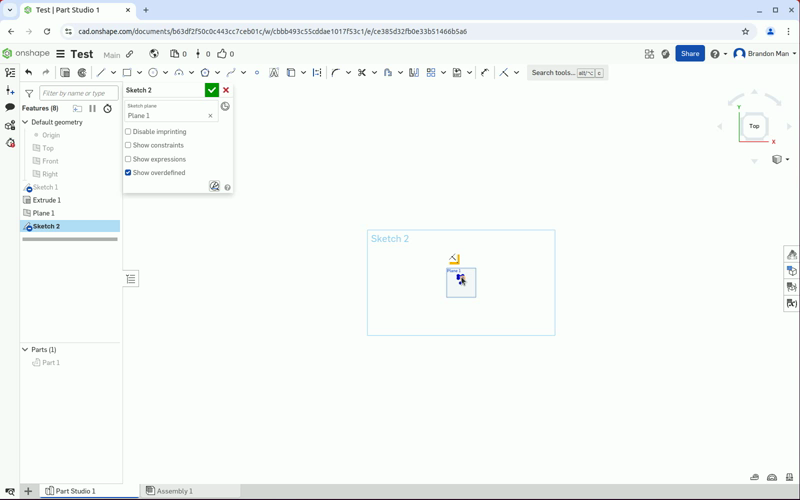
mouse_move(73, 352)
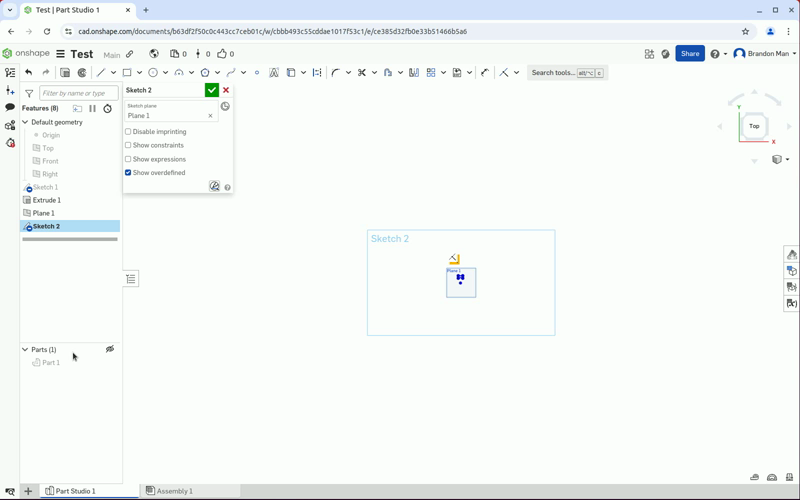
key(shift+y)
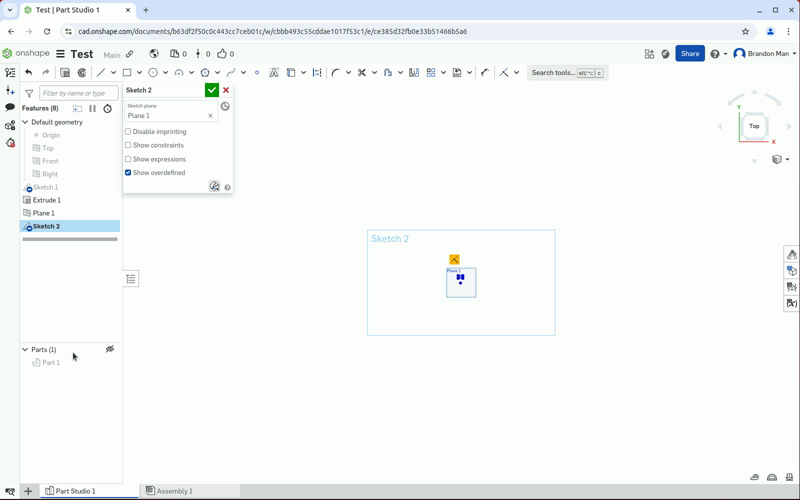
key(shift+e)
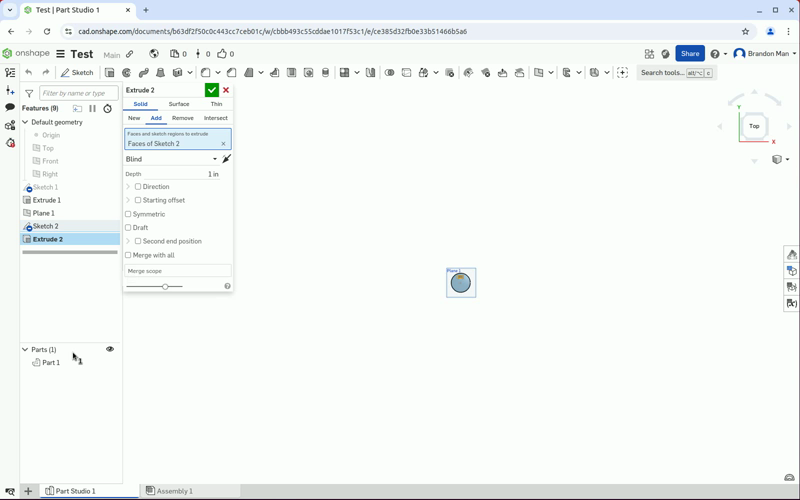
mouse_move(143, 106)
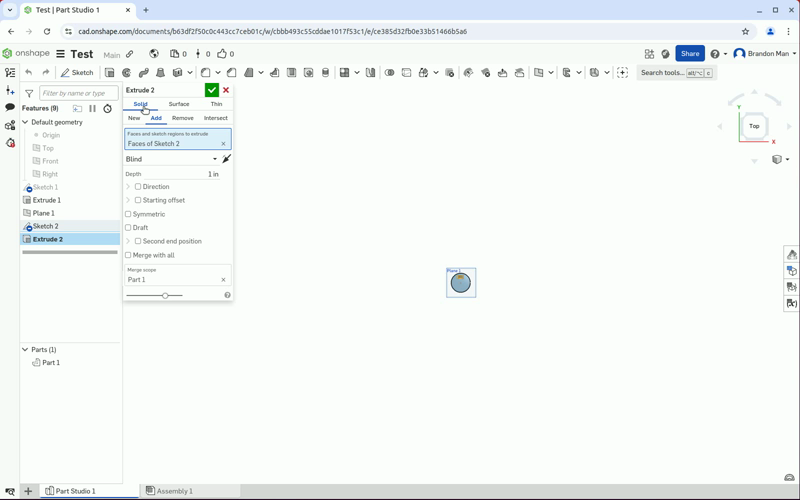
click(143, 106)
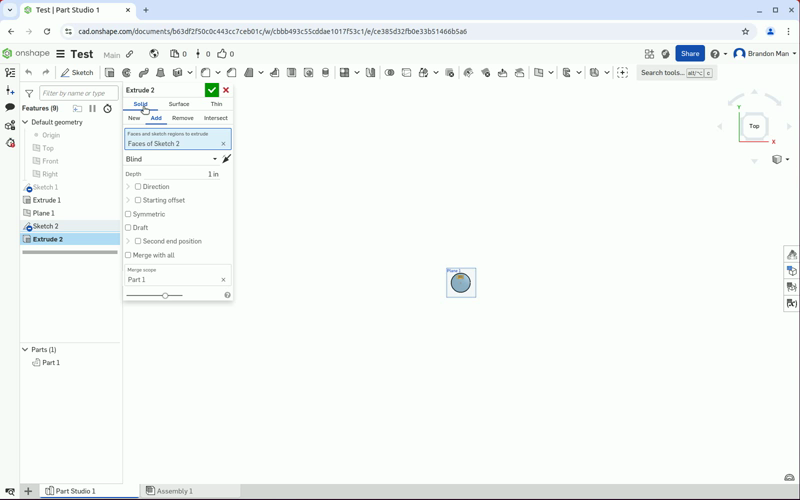
mouse_move(186, 120)
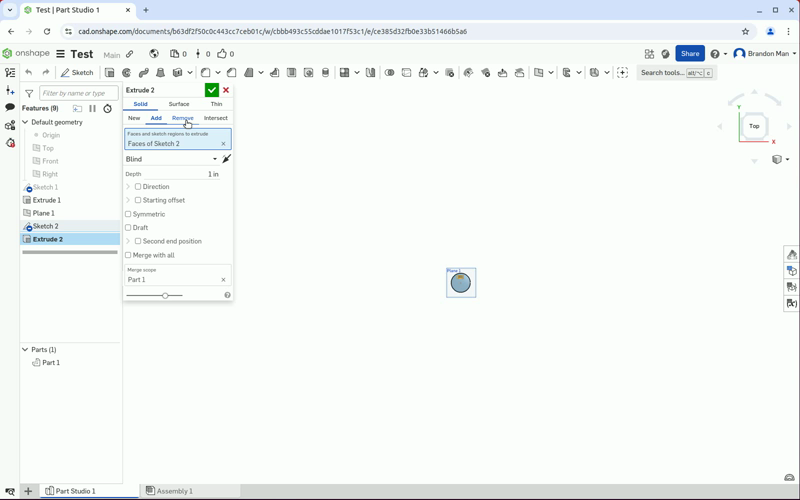
click(186, 120)
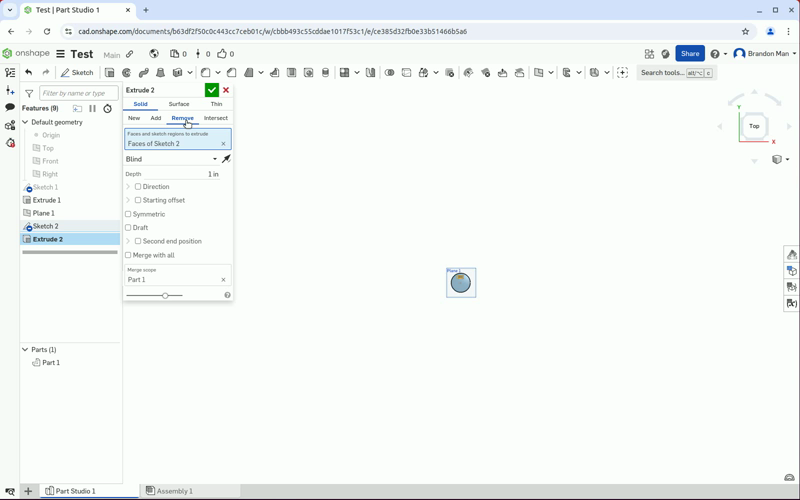
key(tab, 4)
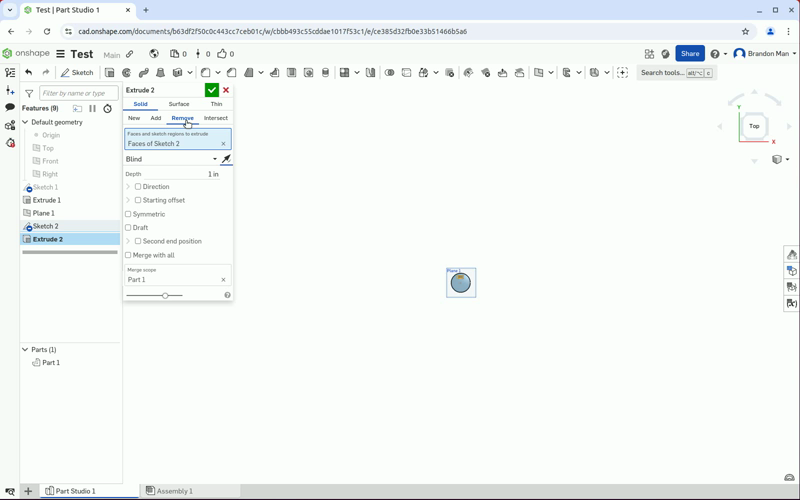
text(5.777)
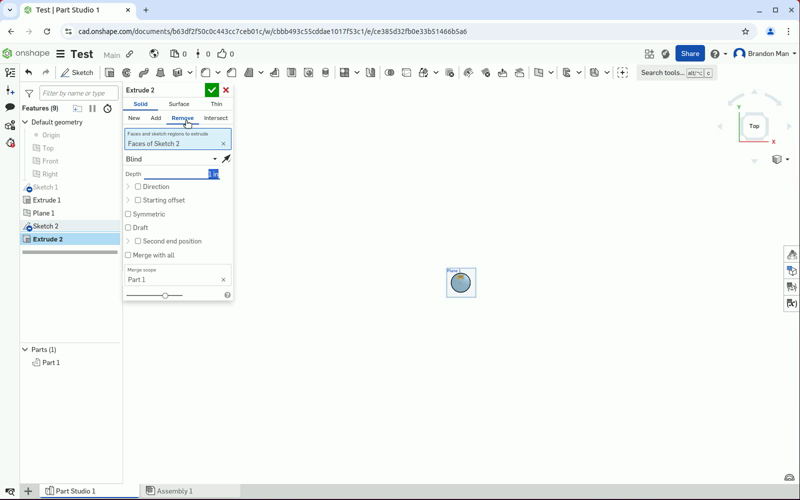
key(tab, 6)
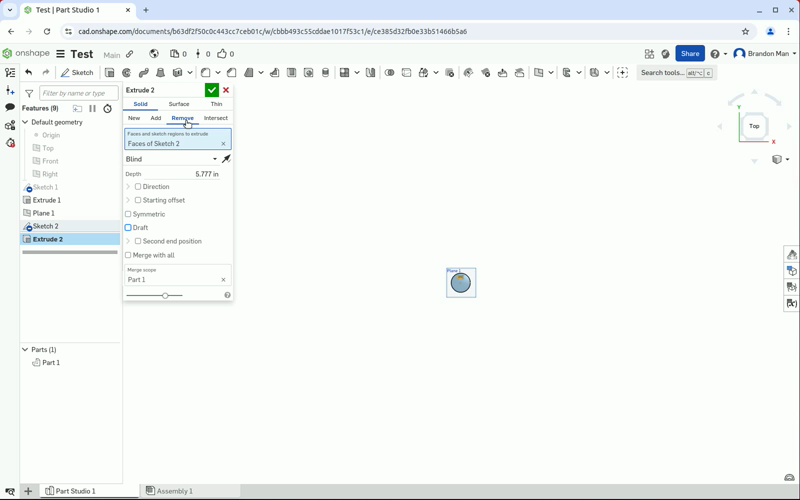
key(space)
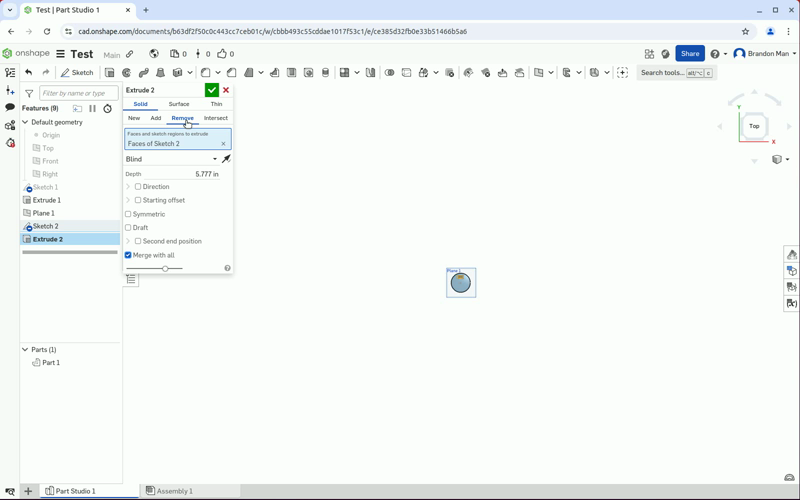
key(enter)
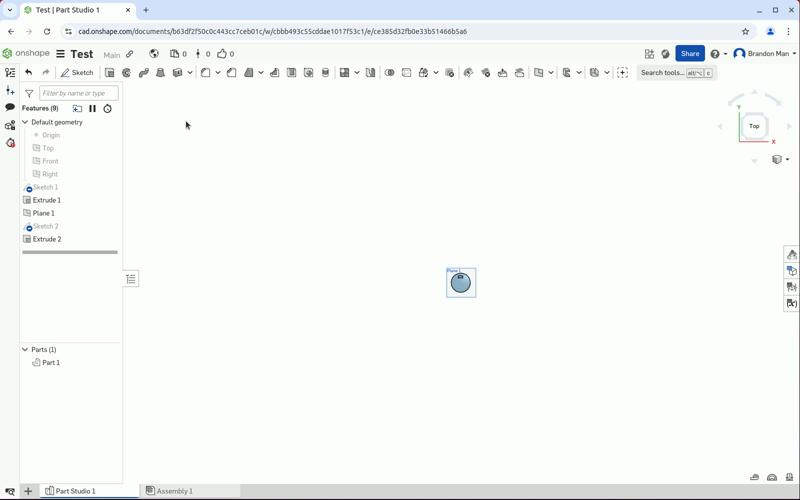
key(shift+h)
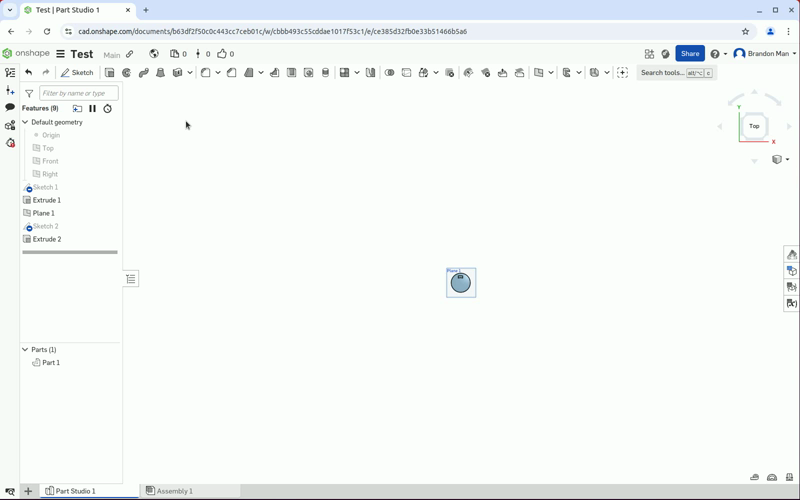
key(shift+h)
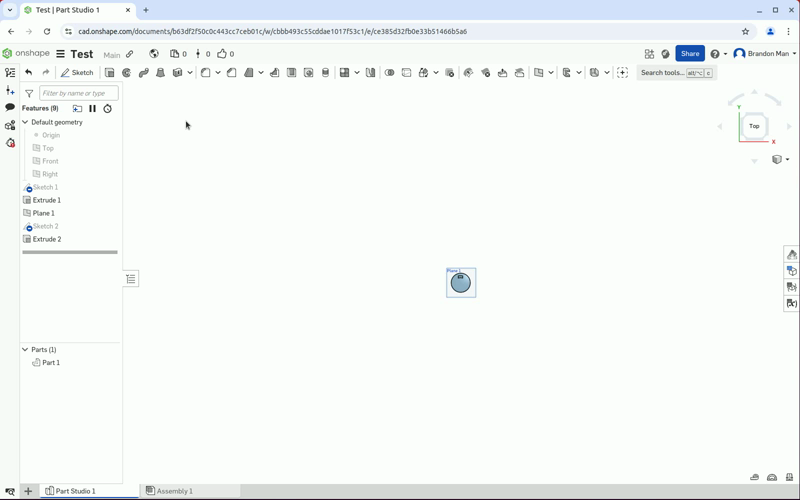
mouse_move(73, 189)
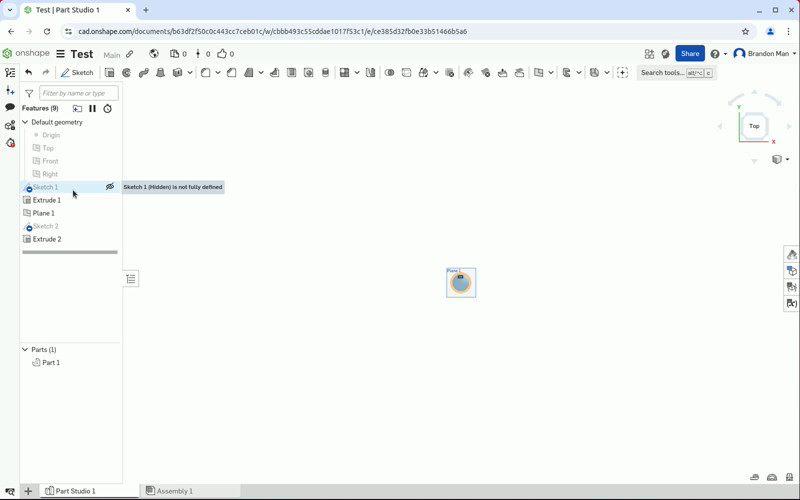
click(73, 189)
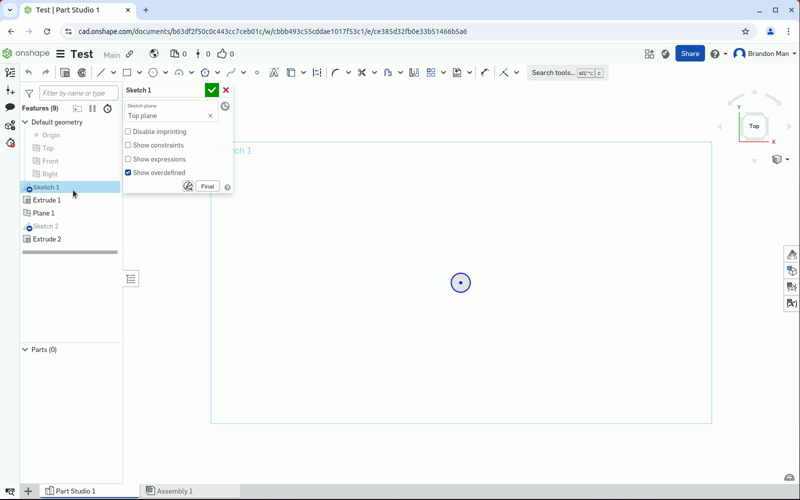
mouse_move(229, 92)
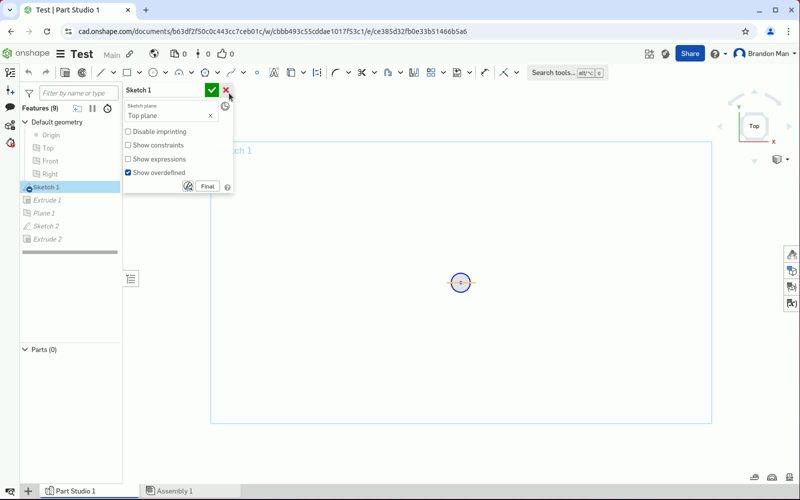
click(229, 92)
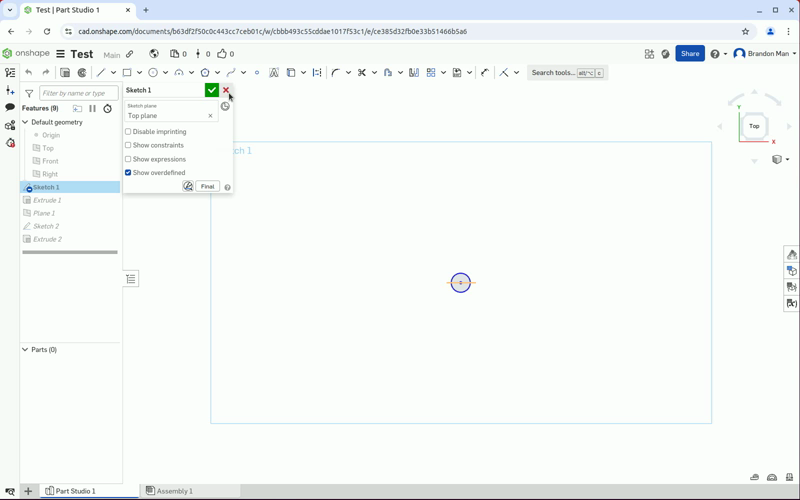
key(shift+s)
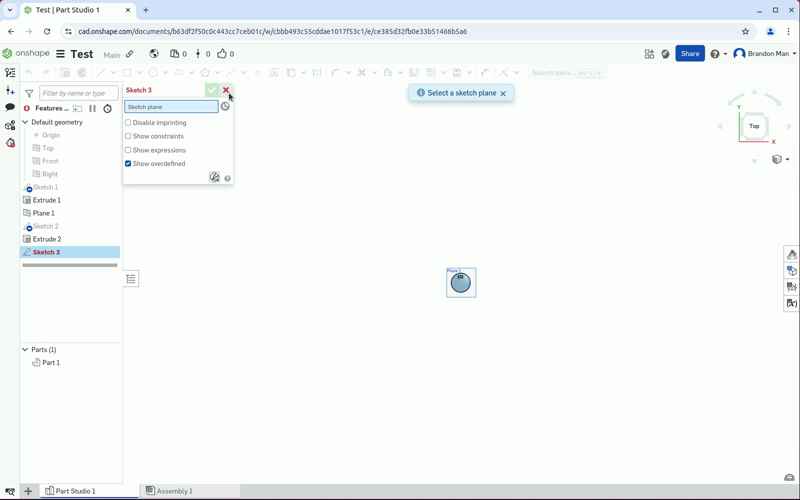
mouse_move(73, 215)
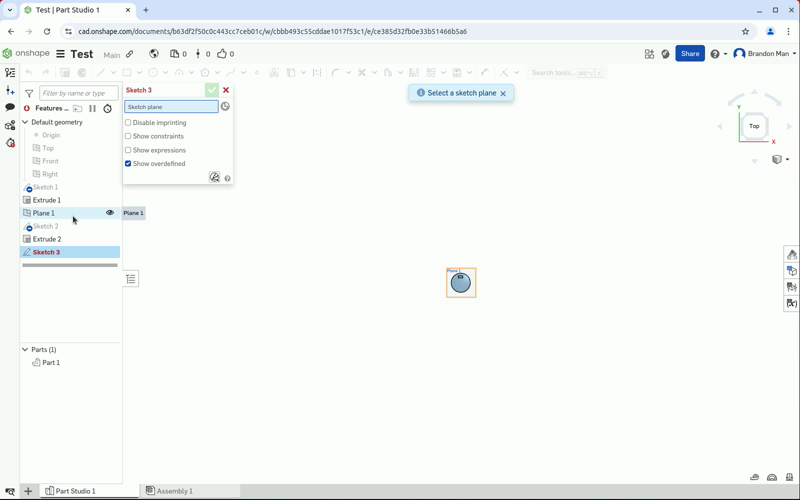
click(73, 215)
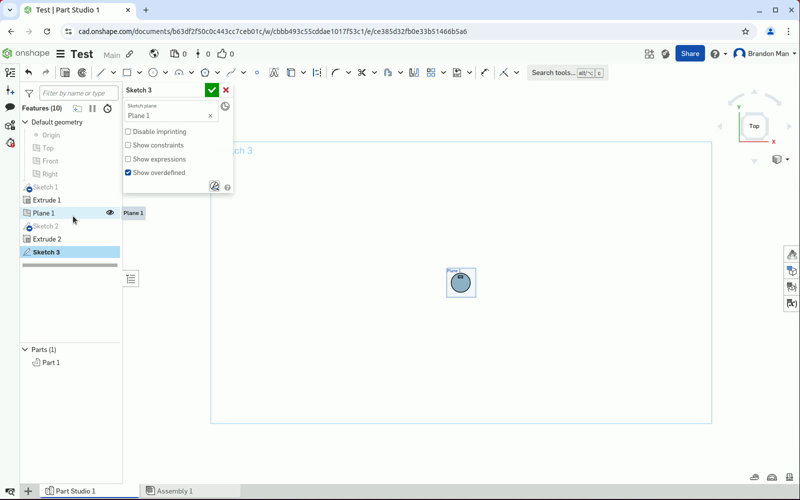
mouse_move(73, 352)
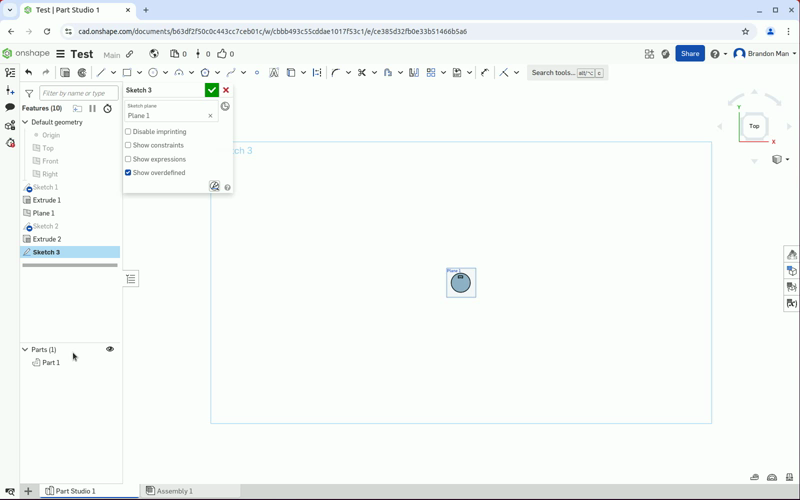
key(y)
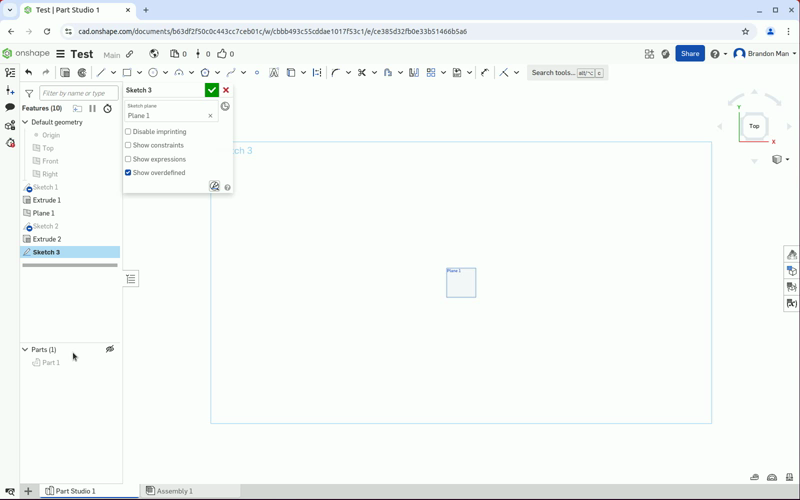
key(l)
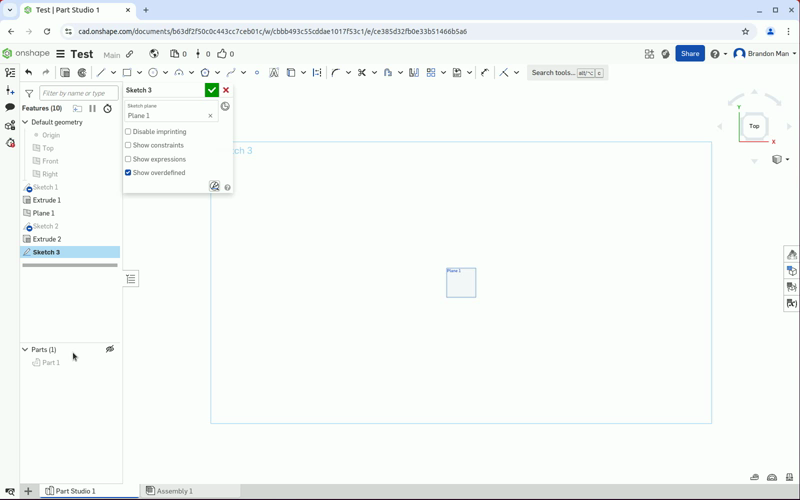
key_down(shift)
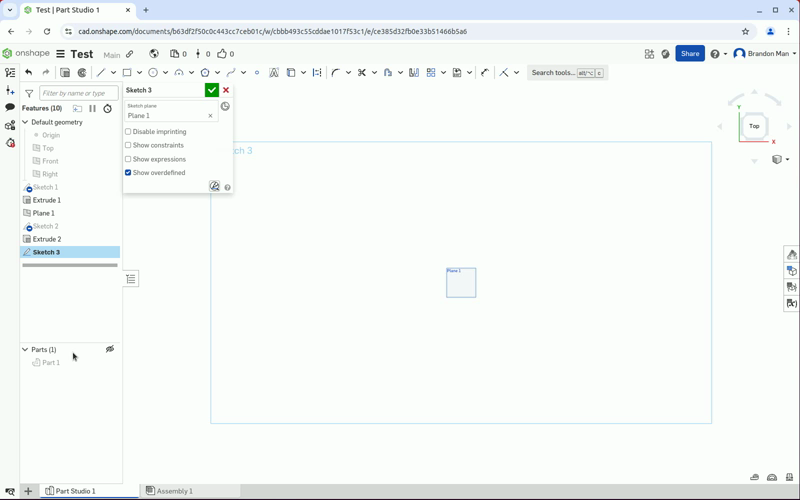
mouse_move(458, 279)
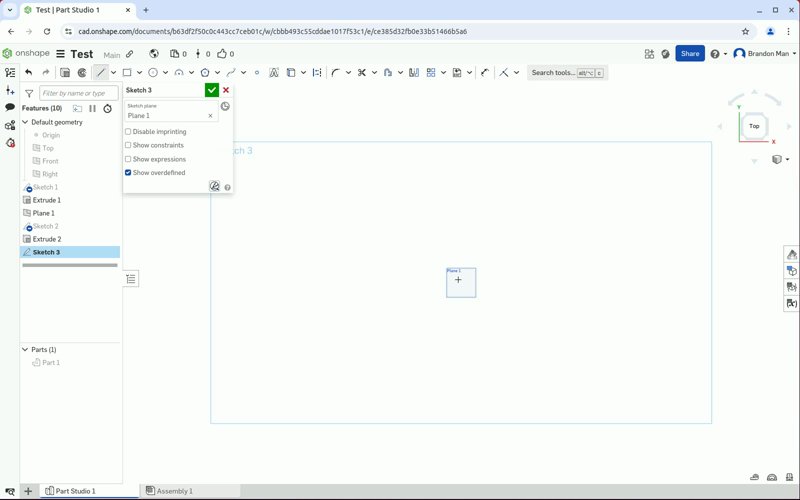
click(458, 279)
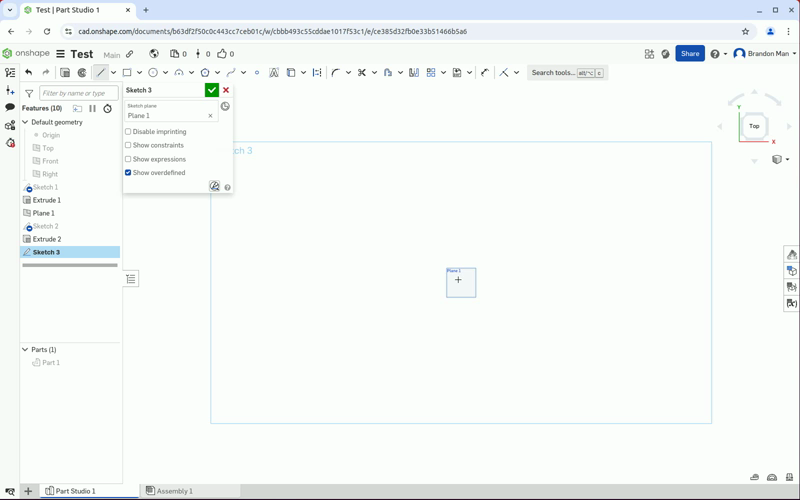
key_up(shift)
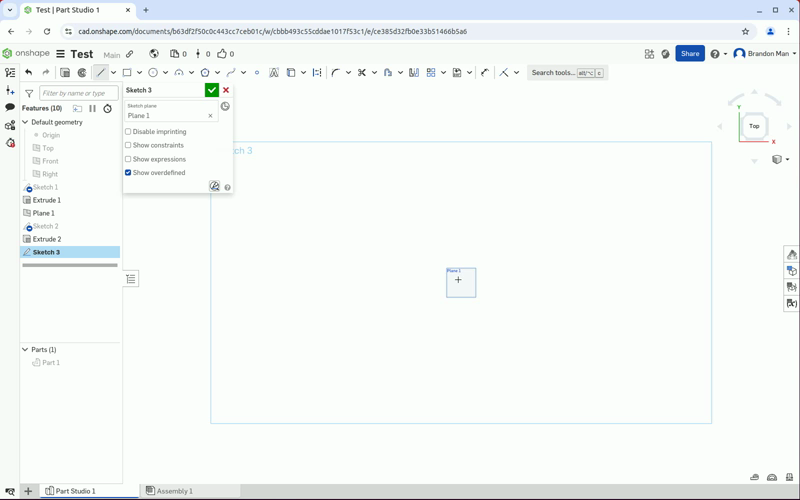
key_down(shift)
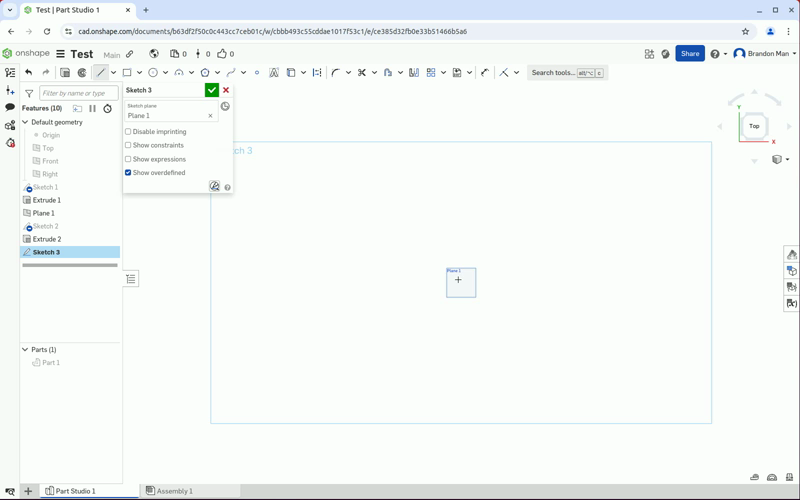
mouse_move(488, 279)
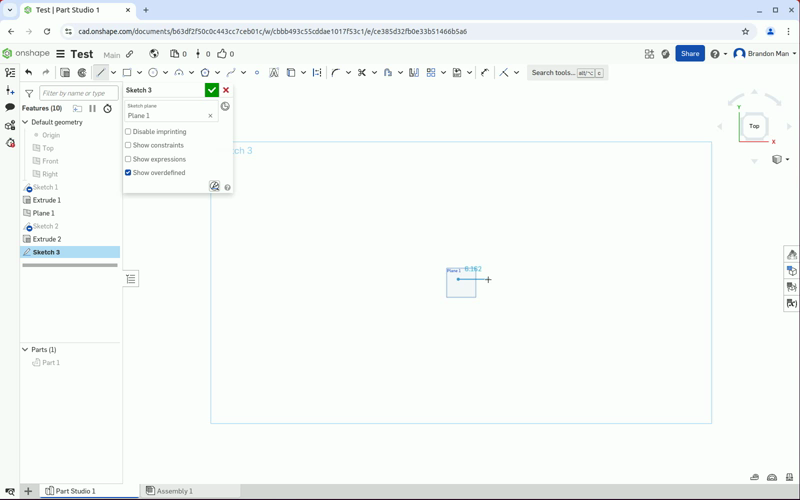
mouse_move(462, 279)
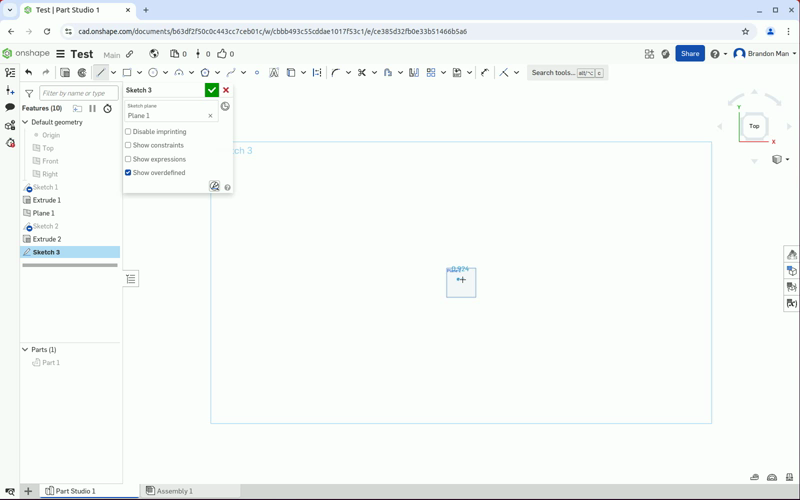
scroll(6)
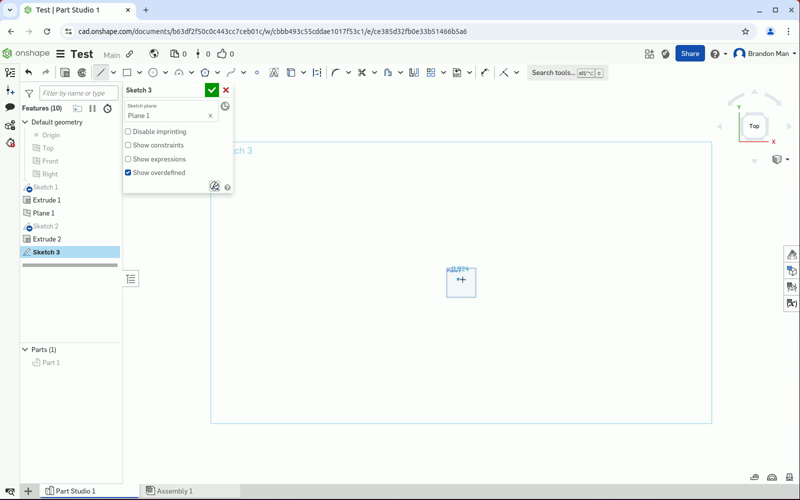
scroll(6)
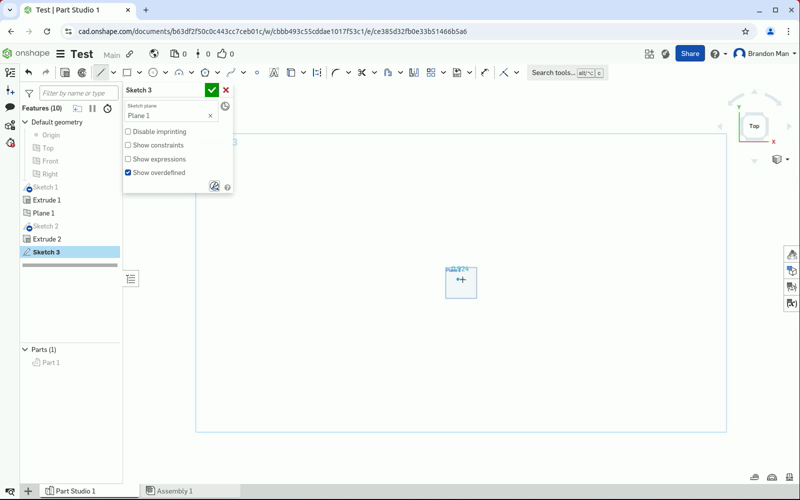
scroll(6)
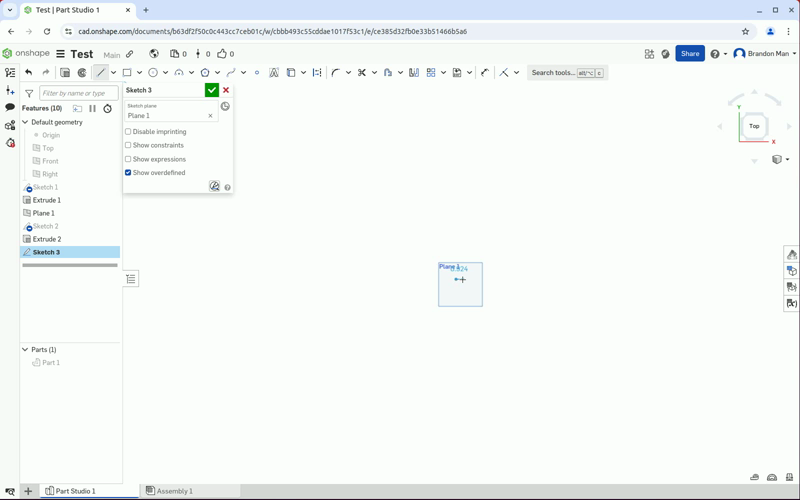
scroll(6)
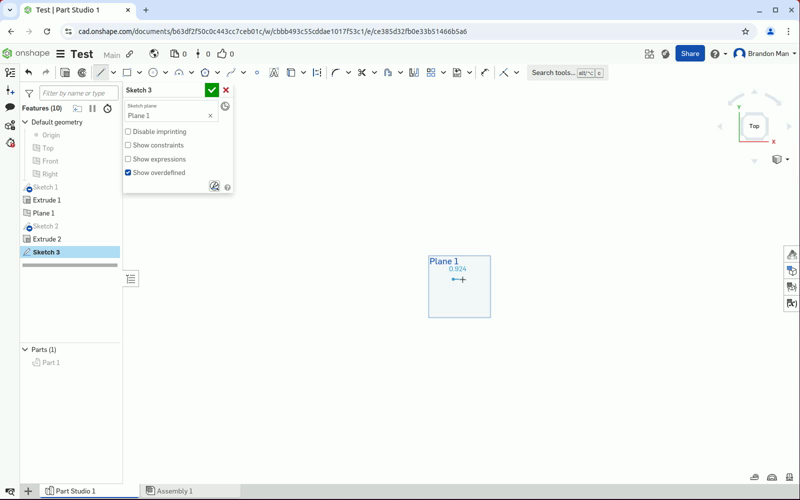
scroll(6)
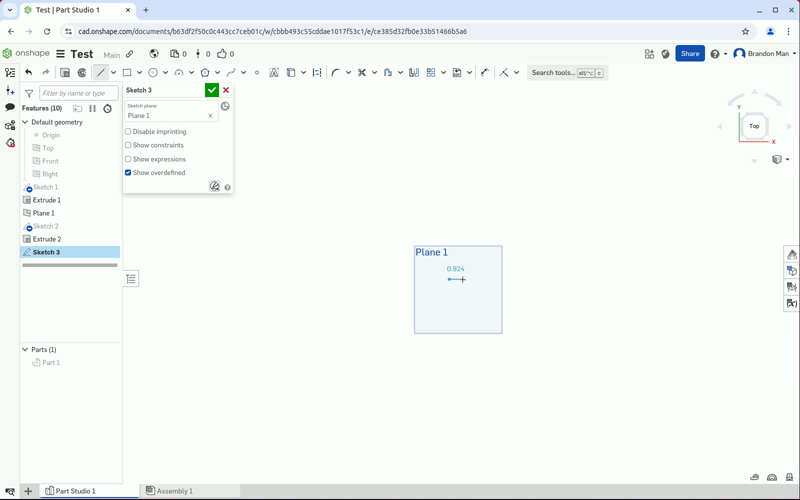
scroll(6)
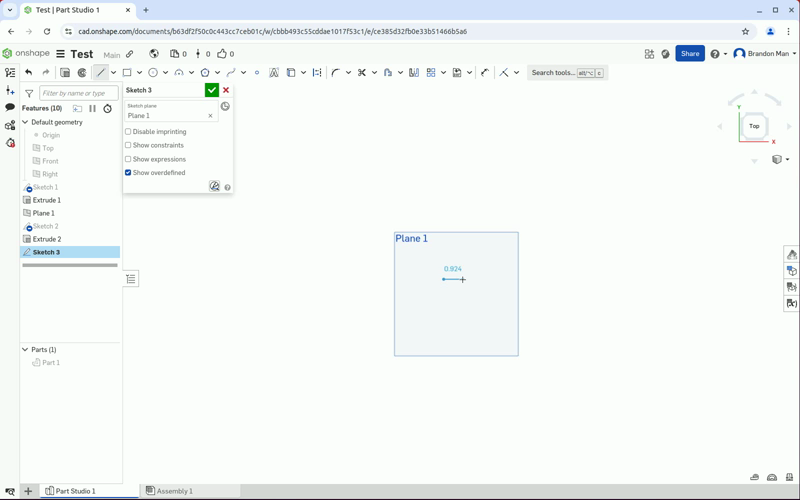
scroll(6)
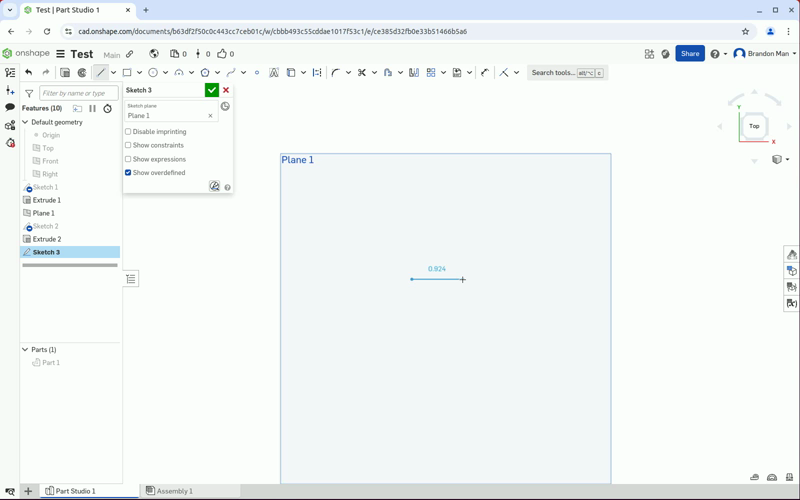
click(462, 279)
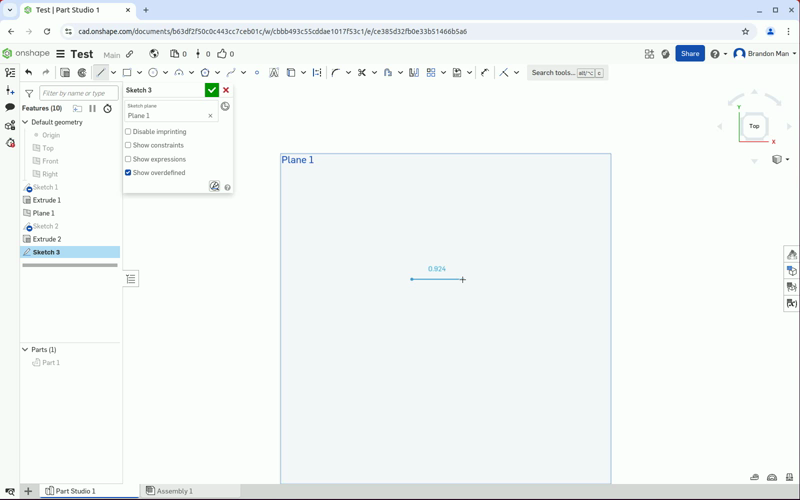
scroll(-6)
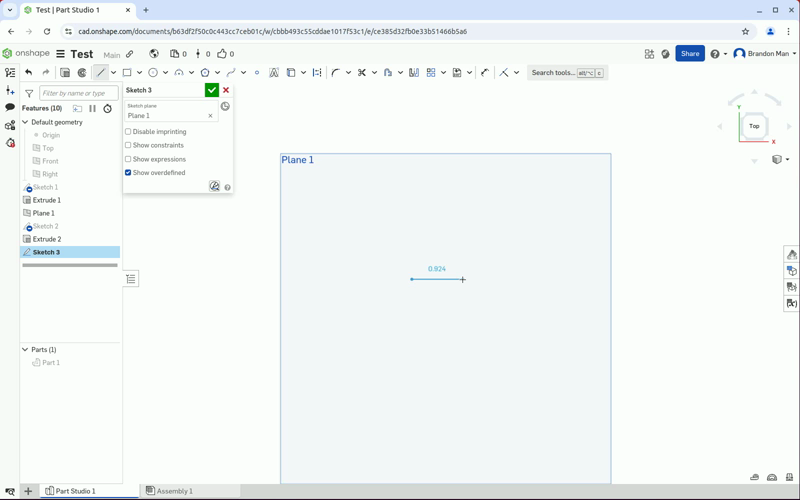
scroll(-6)
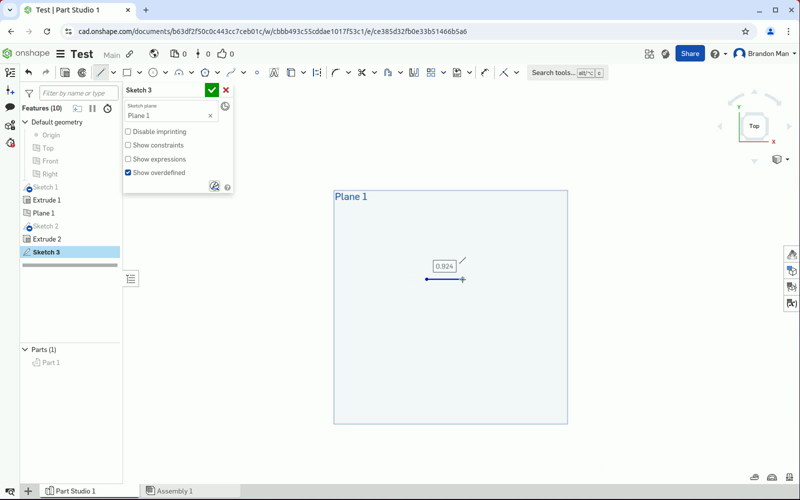
scroll(-6)
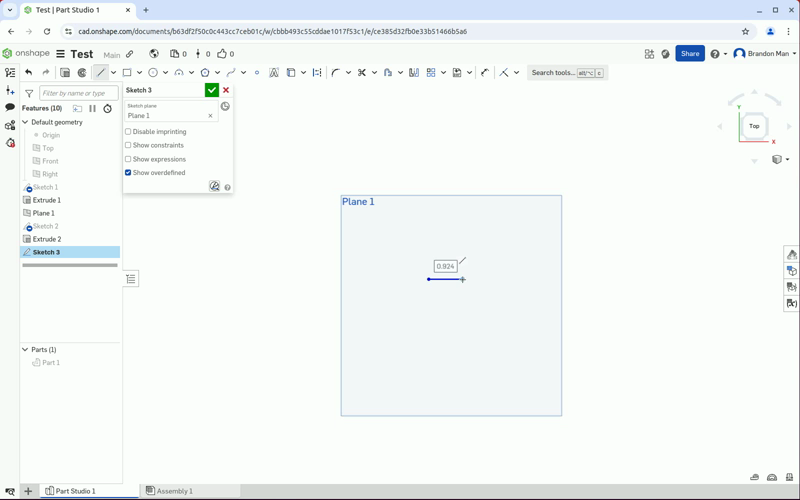
scroll(-6)
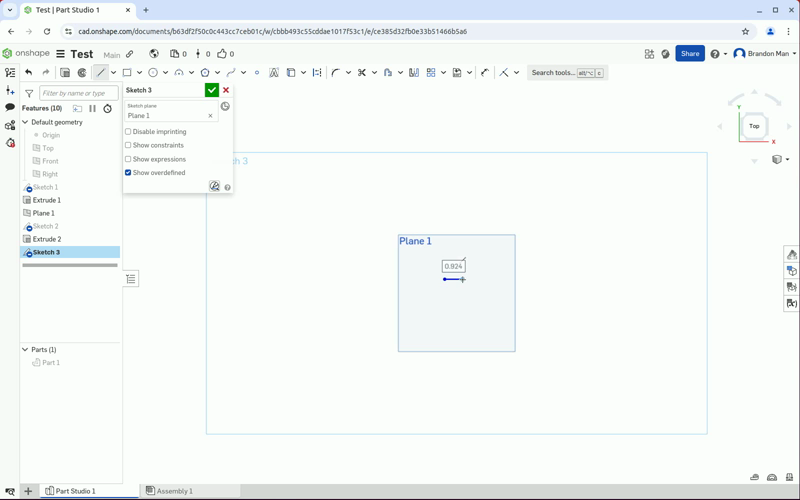
scroll(-6)
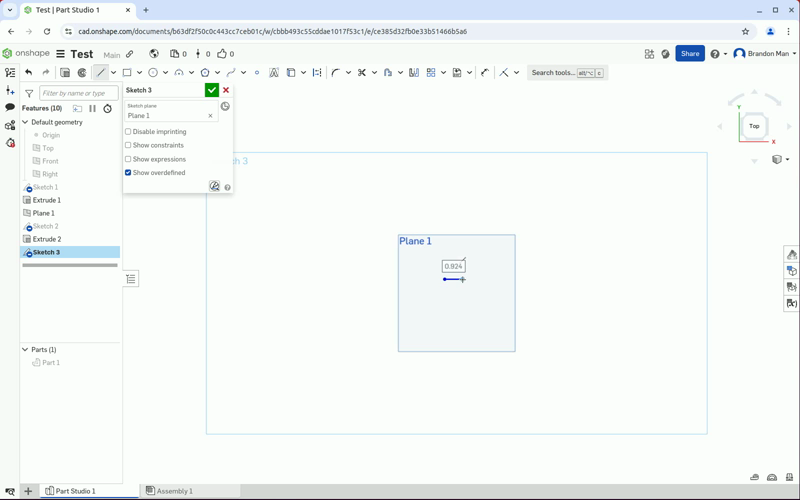
scroll(-6)
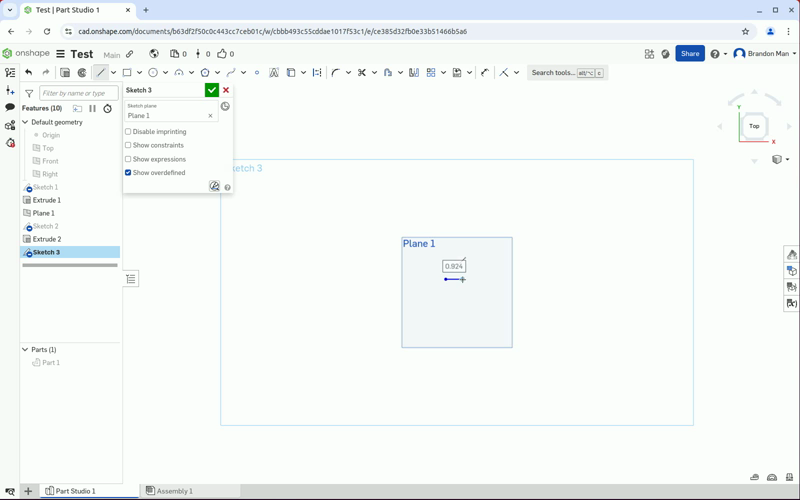
scroll(-6)
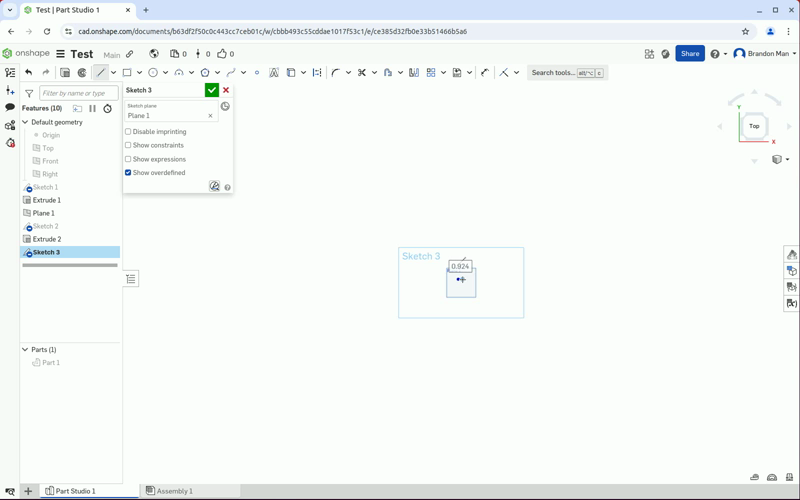
key_up(shift)
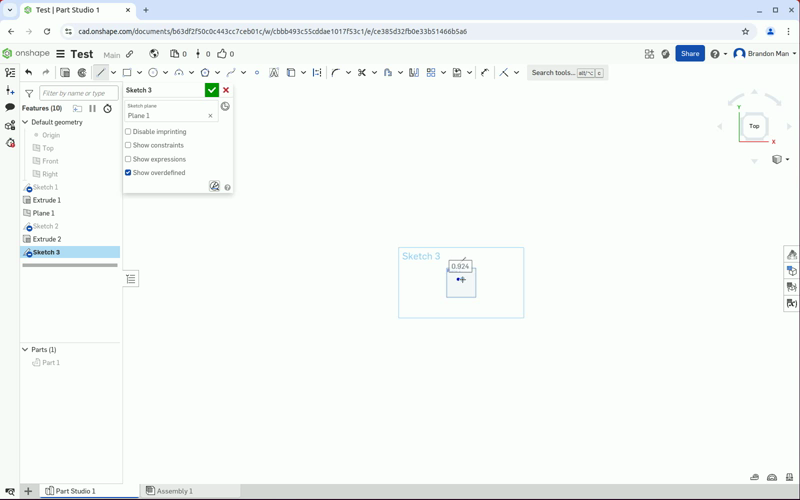
key_down(shift)
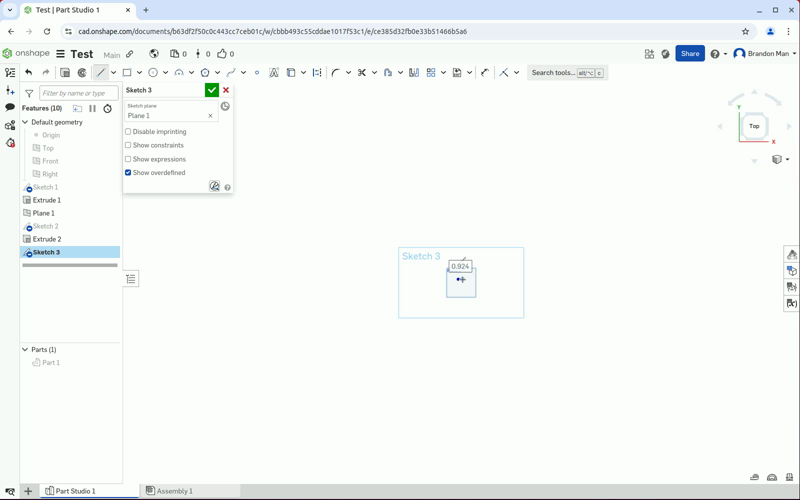
mouse_move(492, 279)
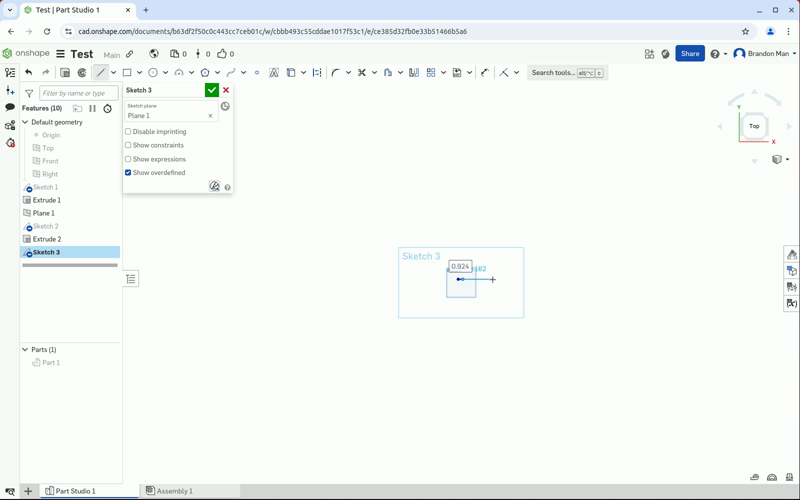
mouse_move(462, 277)
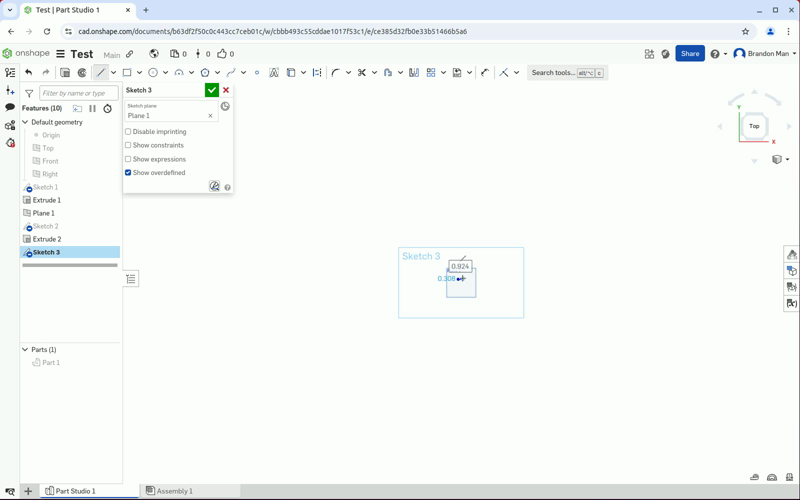
scroll(6)
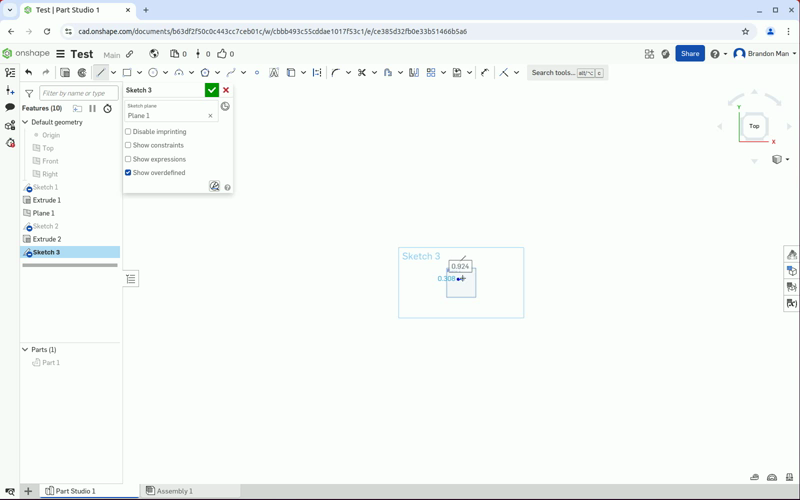
scroll(6)
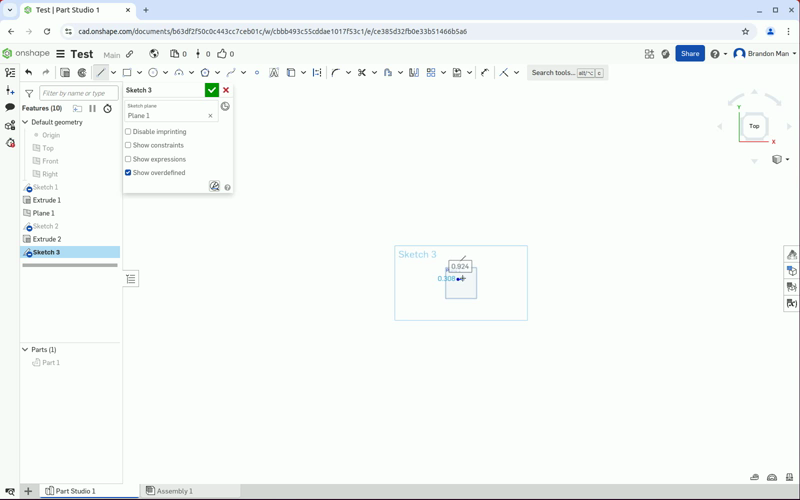
scroll(6)
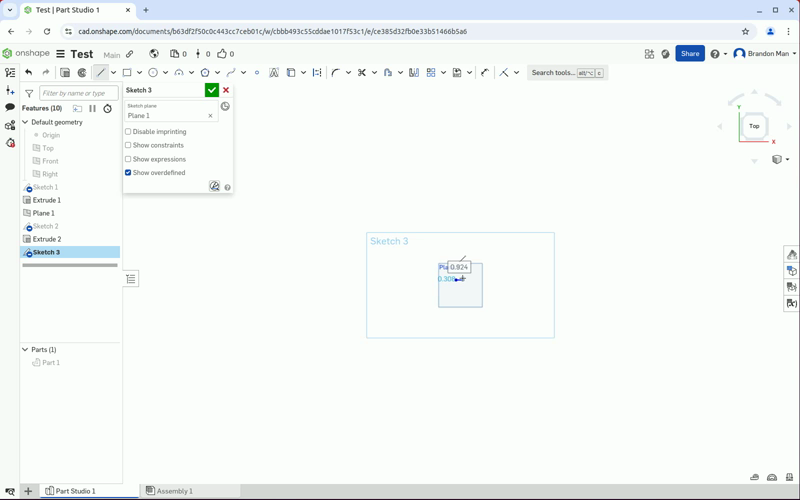
scroll(6)
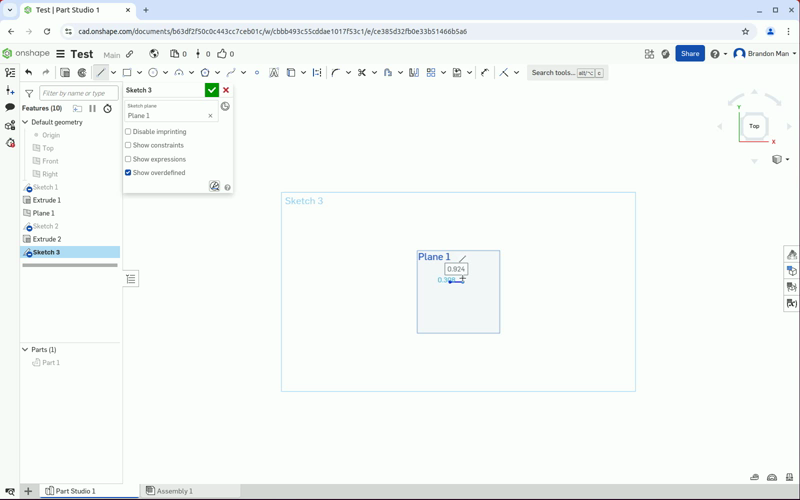
scroll(6)
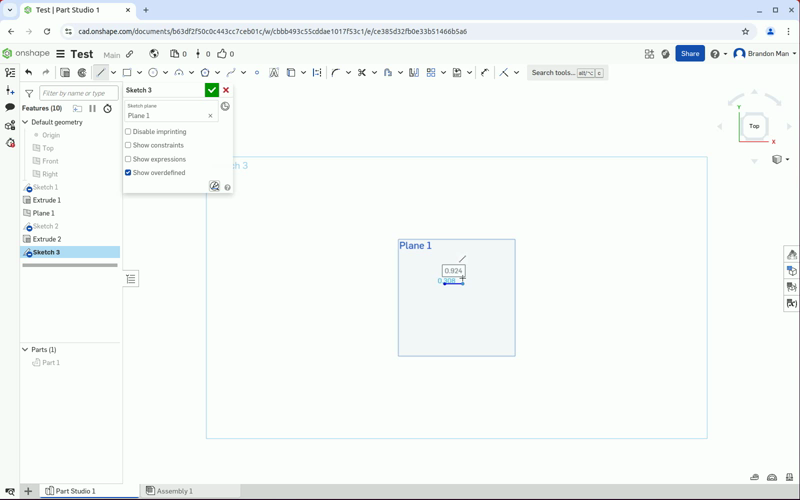
scroll(6)
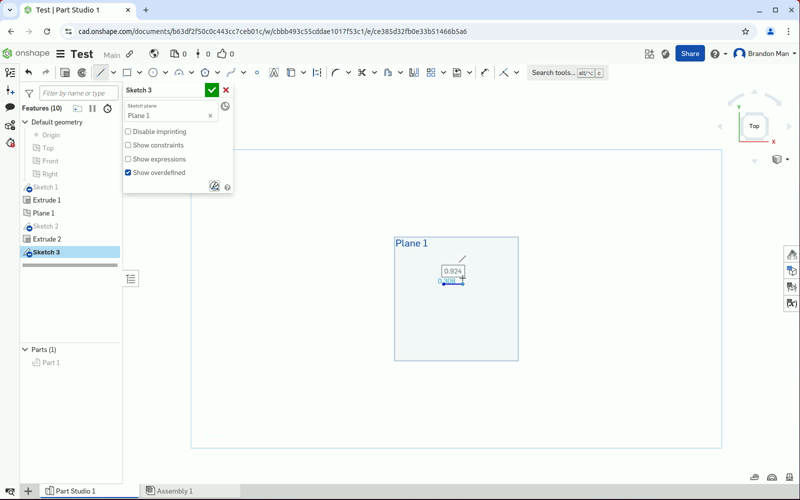
scroll(6)
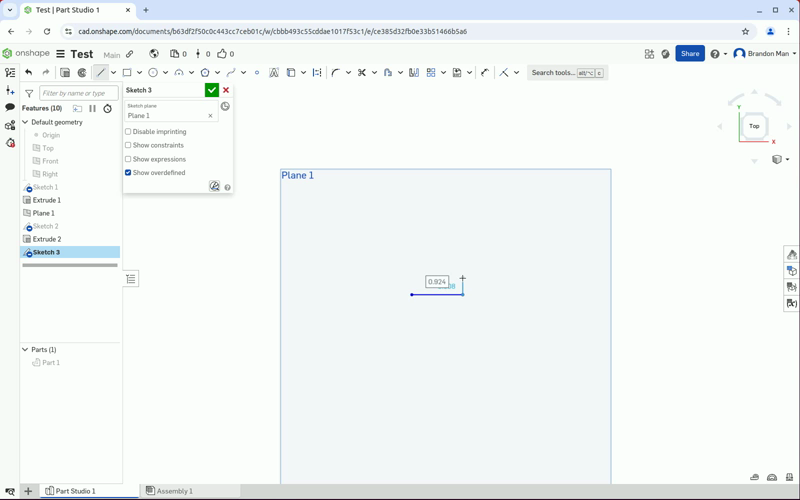
click(462, 277)
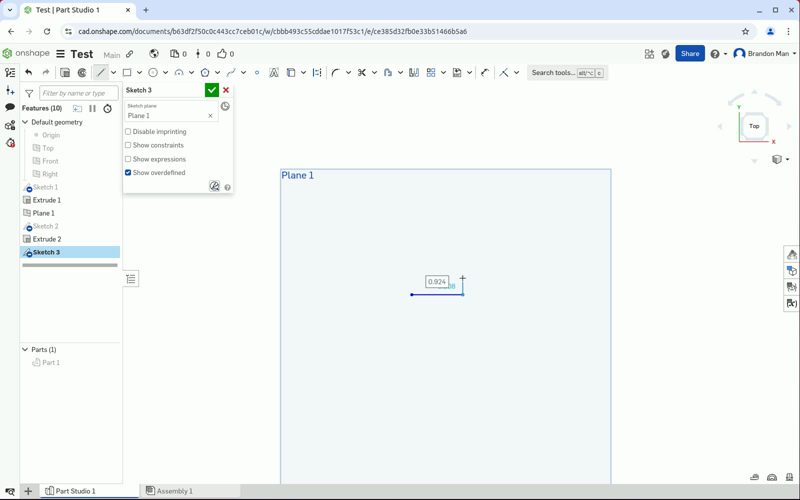
scroll(-6)
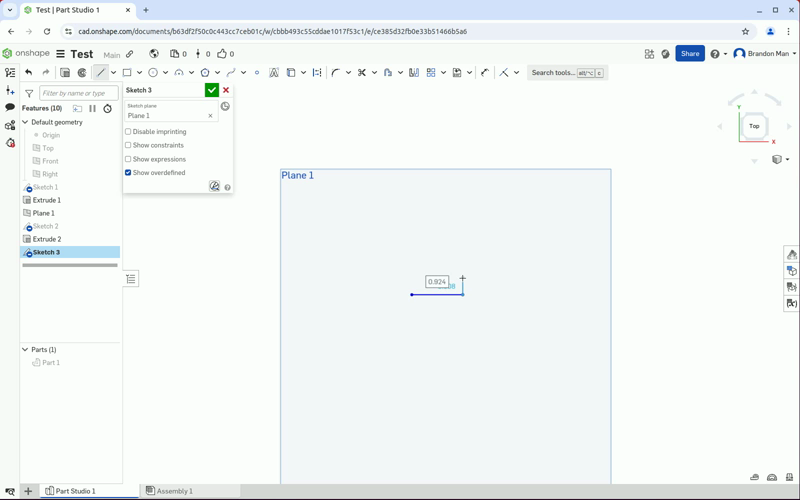
scroll(-6)
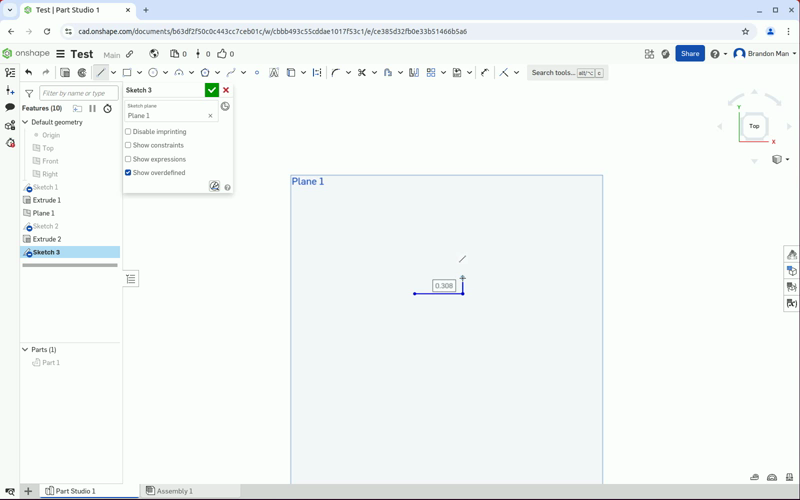
scroll(-6)
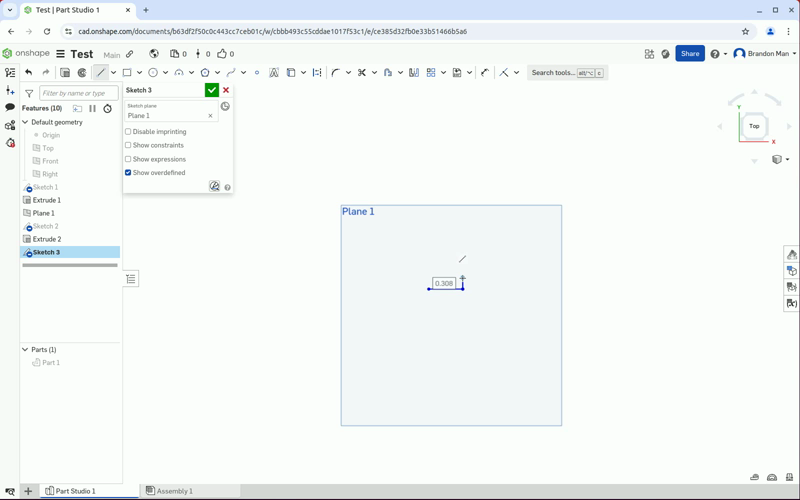
scroll(-6)
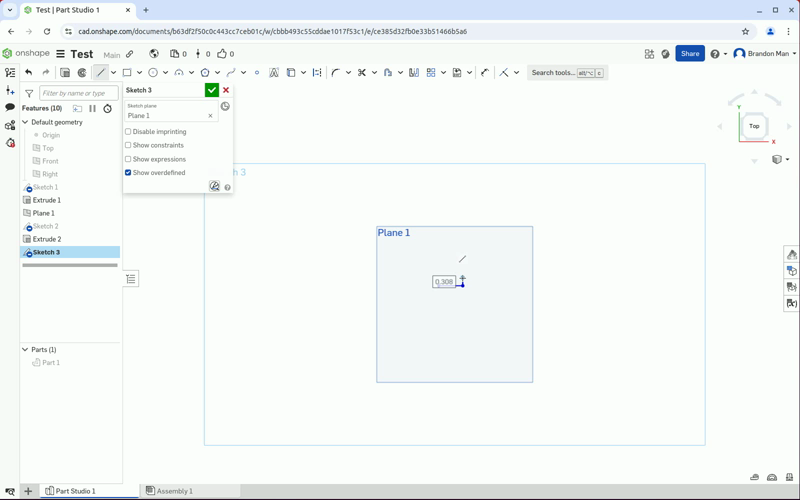
scroll(-6)
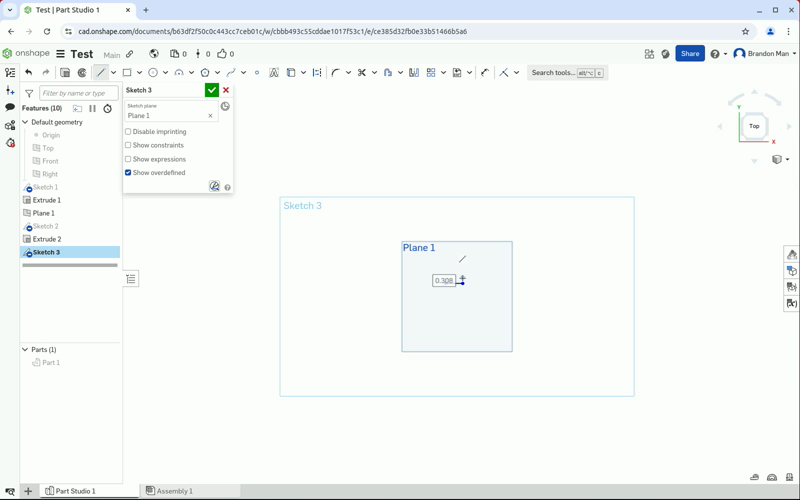
scroll(-6)
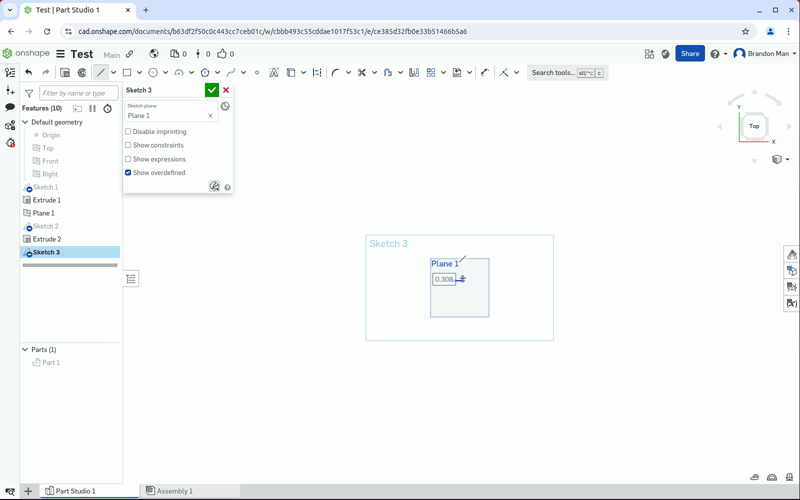
scroll(-6)
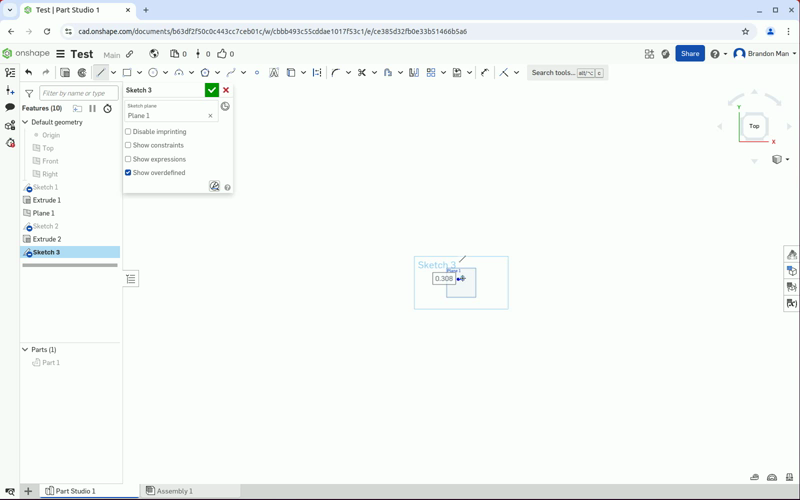
key_up(shift)
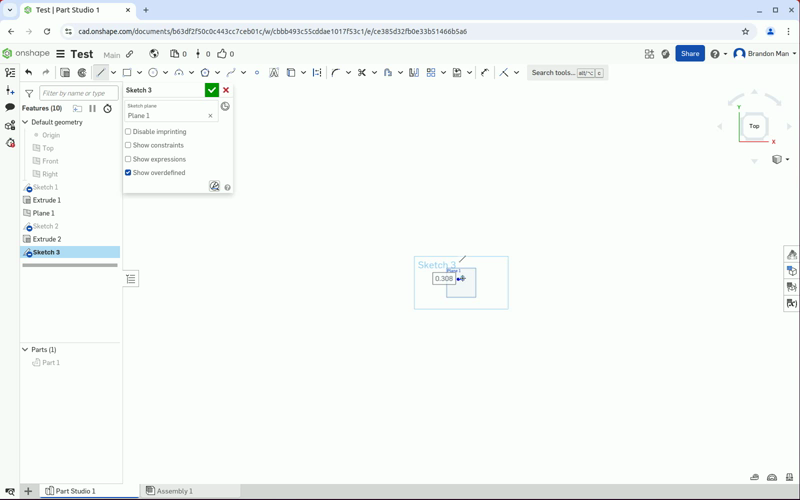
key(esc)
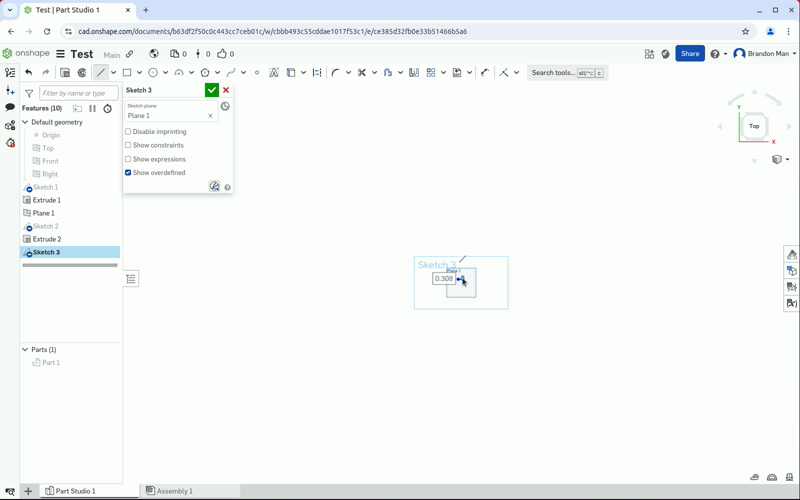
key(a)
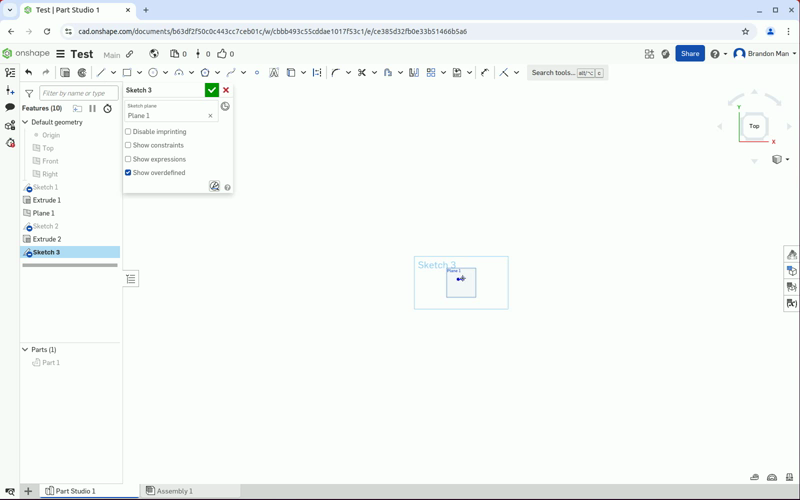
mouse_move(462, 277)
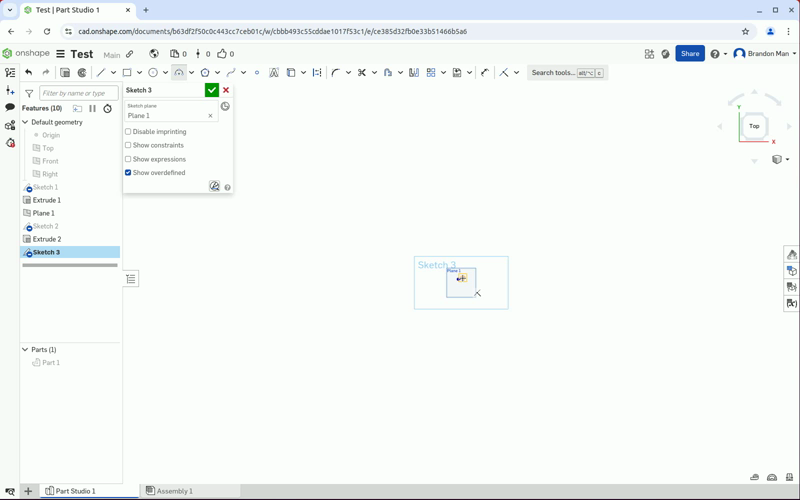
scroll(6)
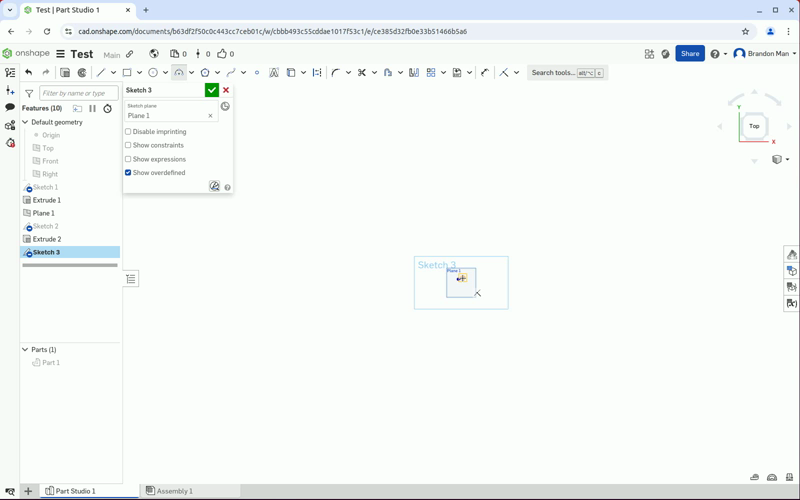
scroll(6)
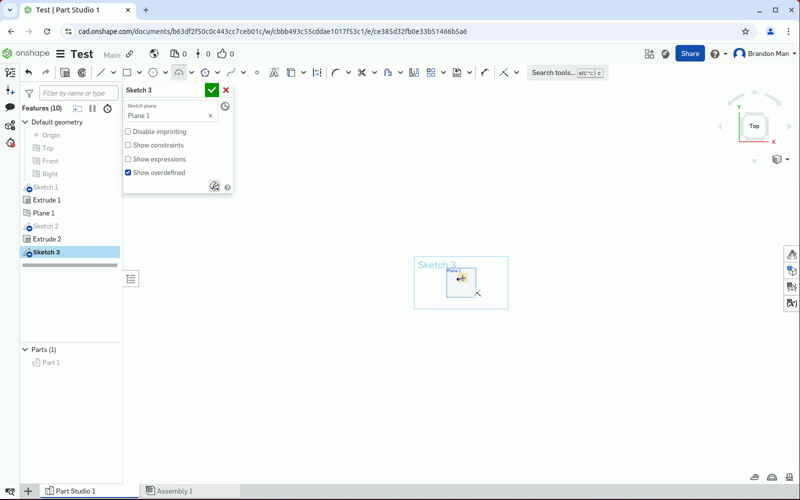
scroll(6)
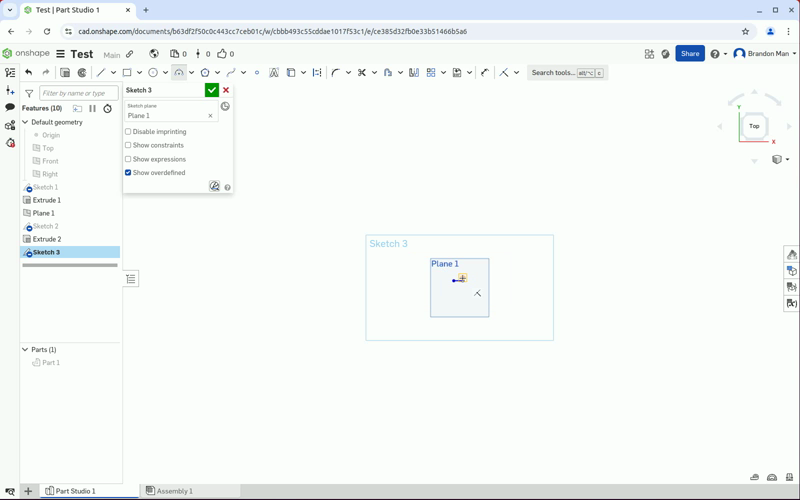
scroll(6)
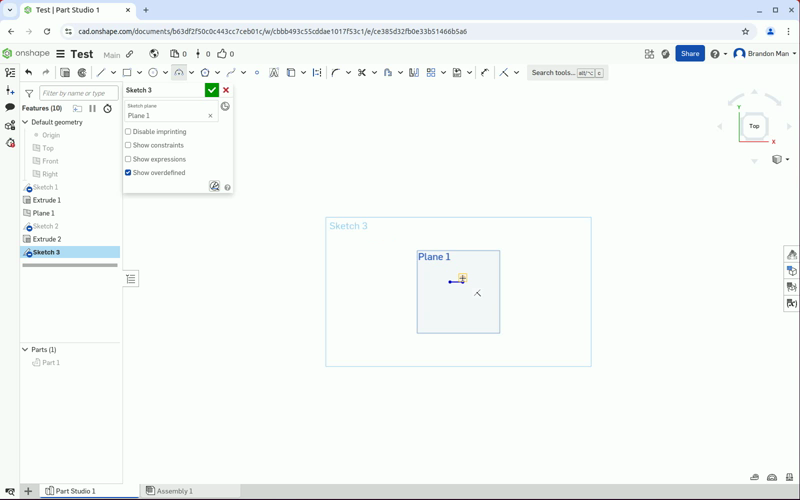
scroll(6)
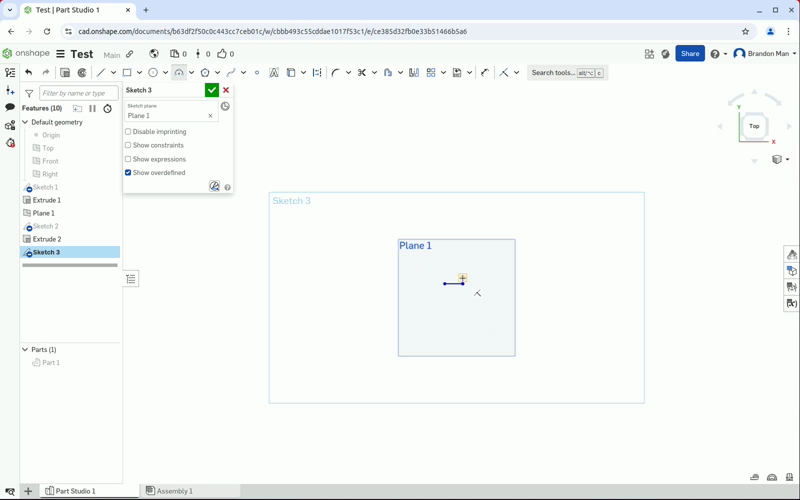
scroll(6)
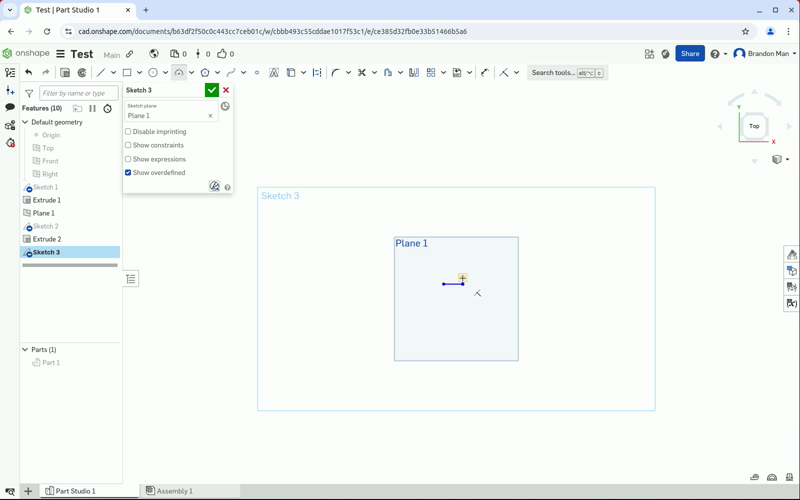
scroll(6)
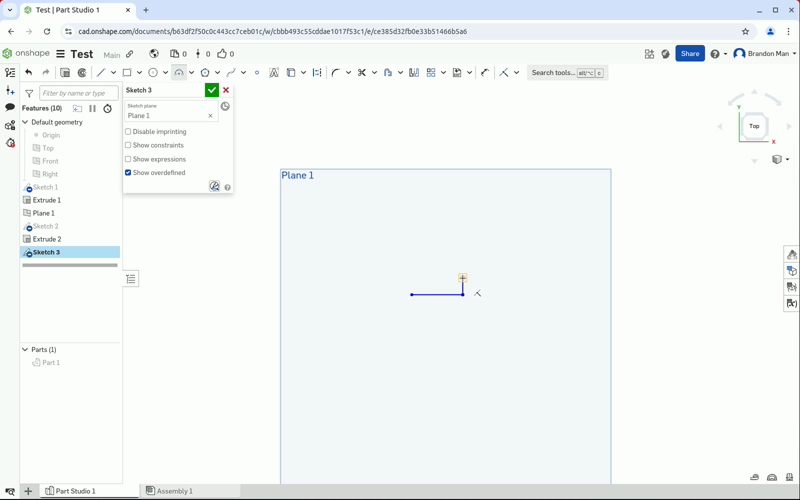
click(462, 277)
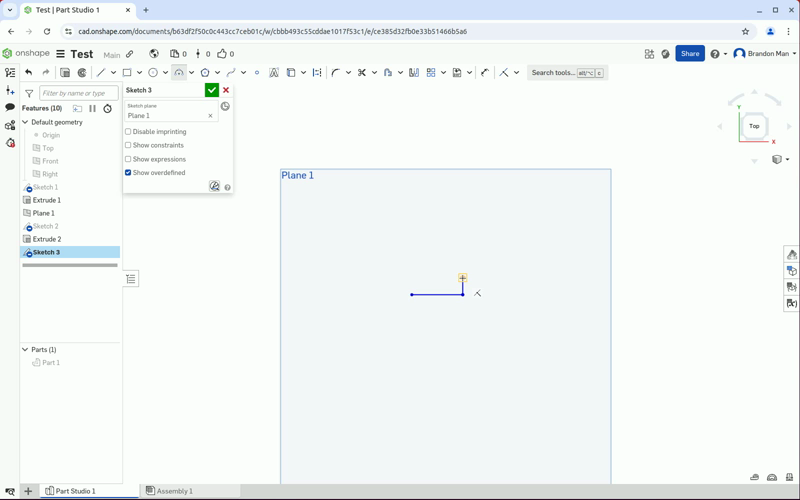
scroll(-6)
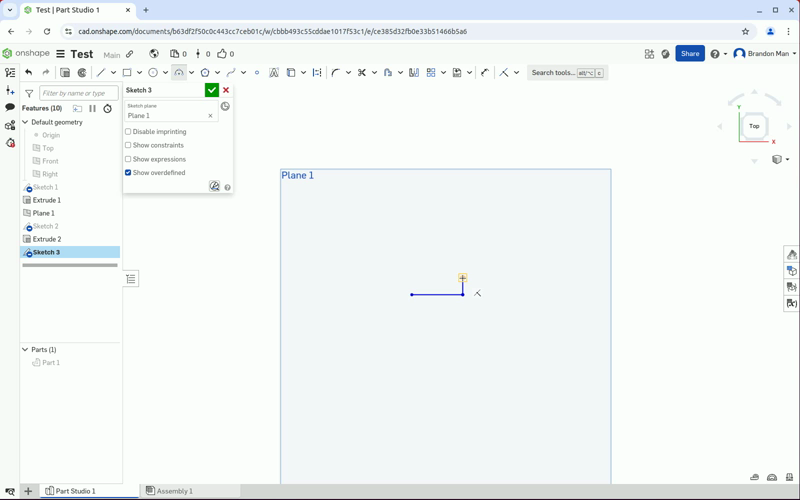
scroll(-6)
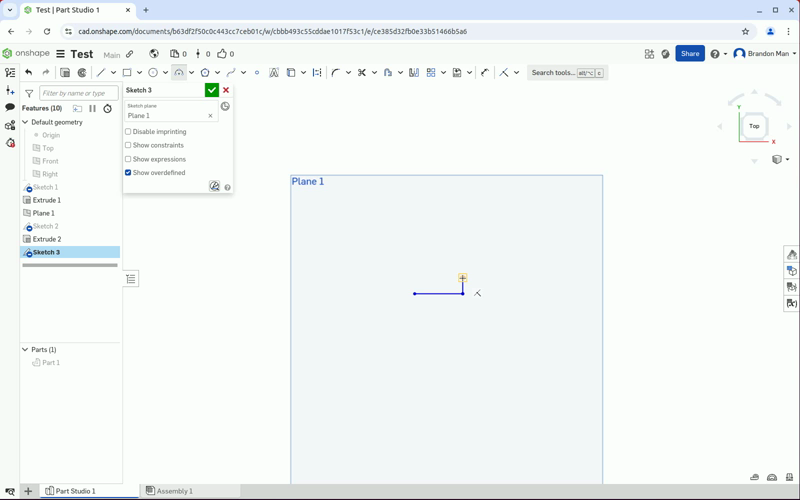
scroll(-6)
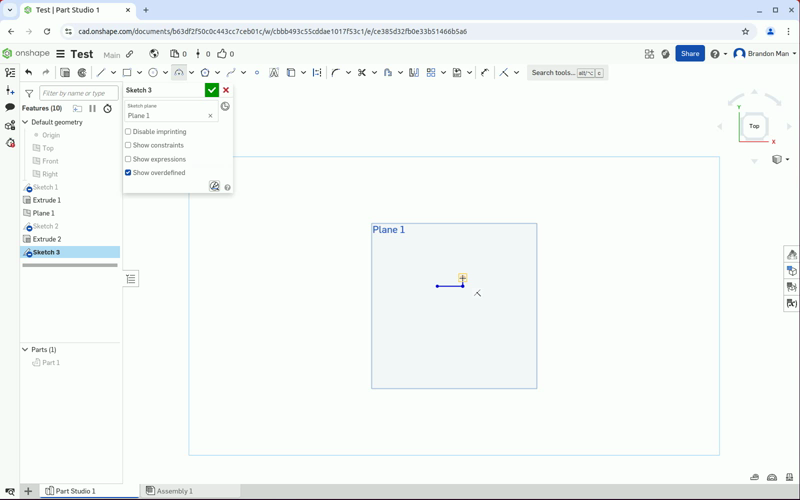
scroll(-6)
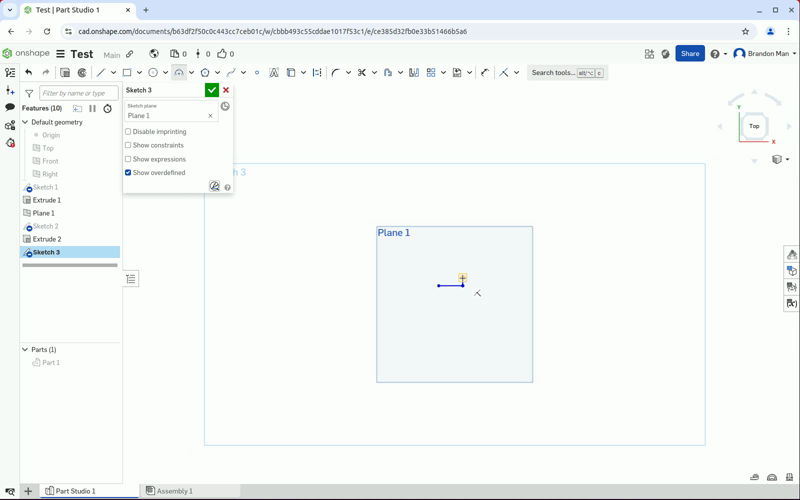
scroll(-6)
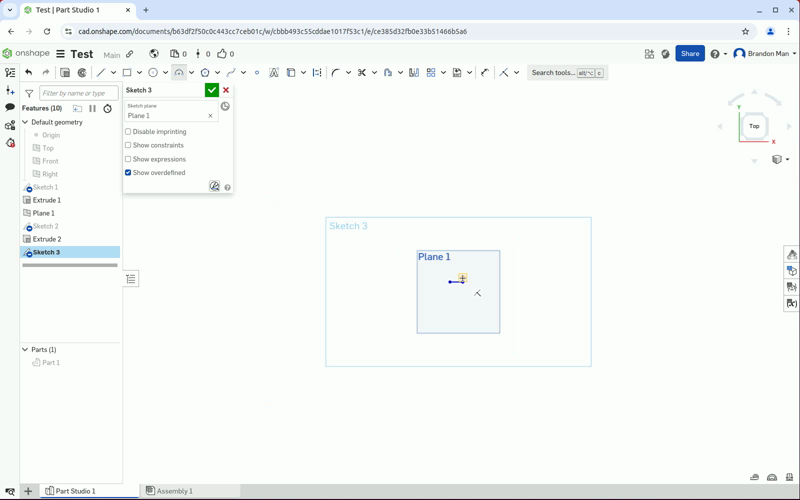
scroll(-6)
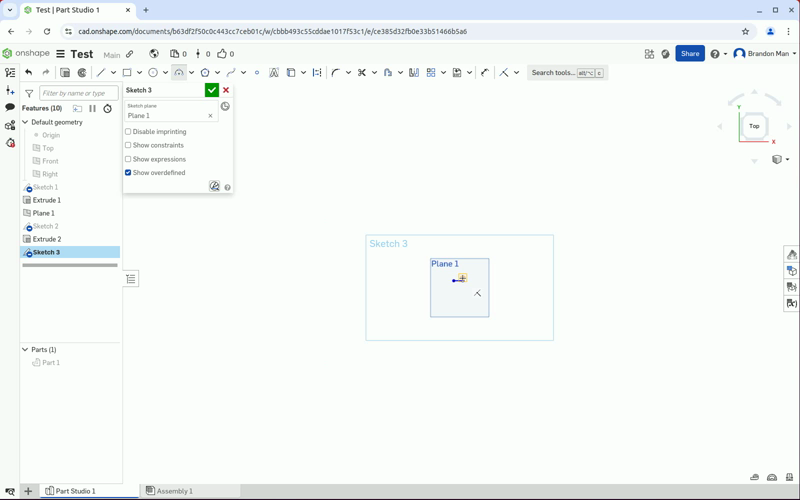
scroll(-6)
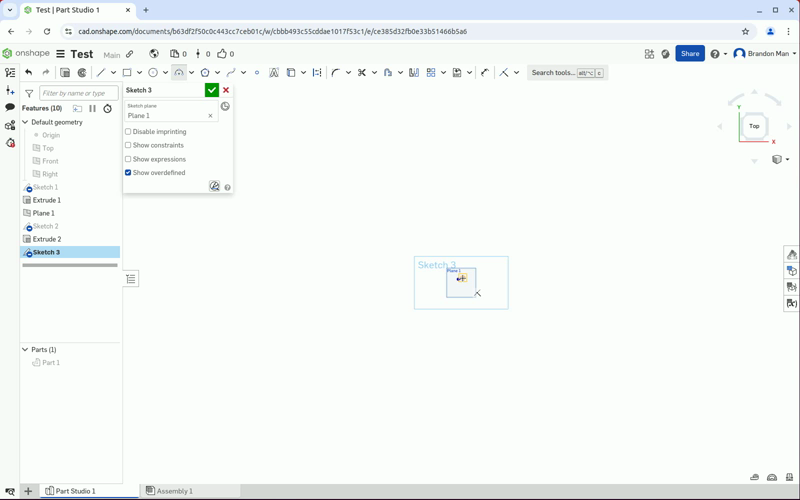
key_down(shift)
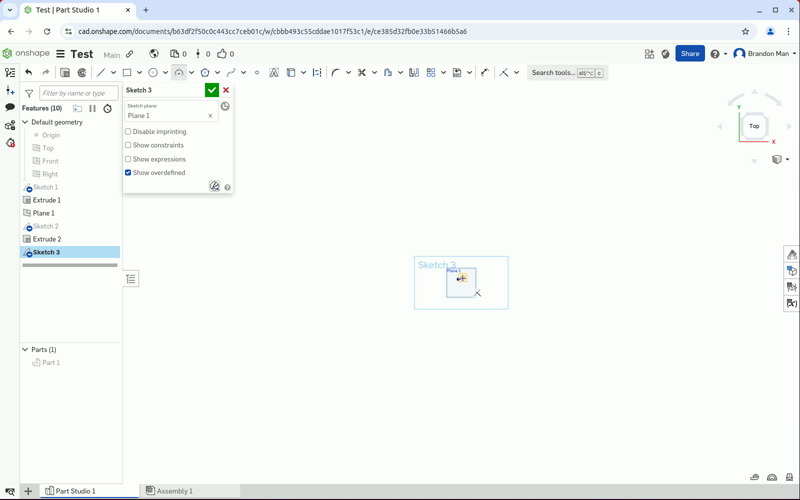
mouse_move(458, 277)
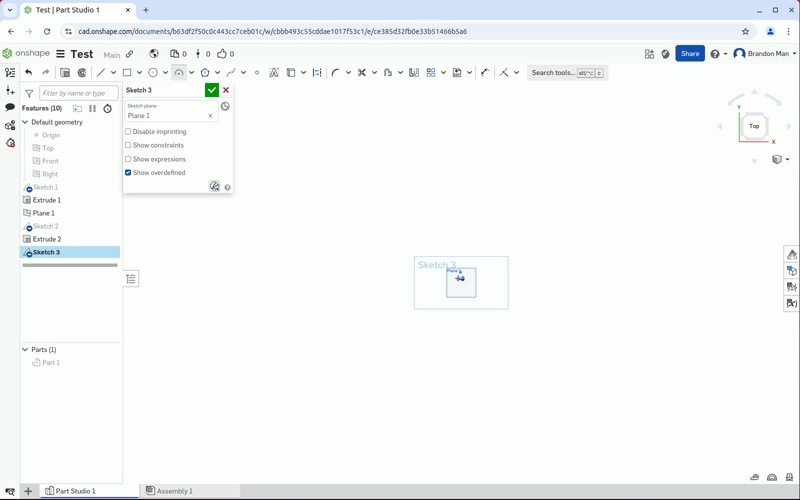
scroll(6)
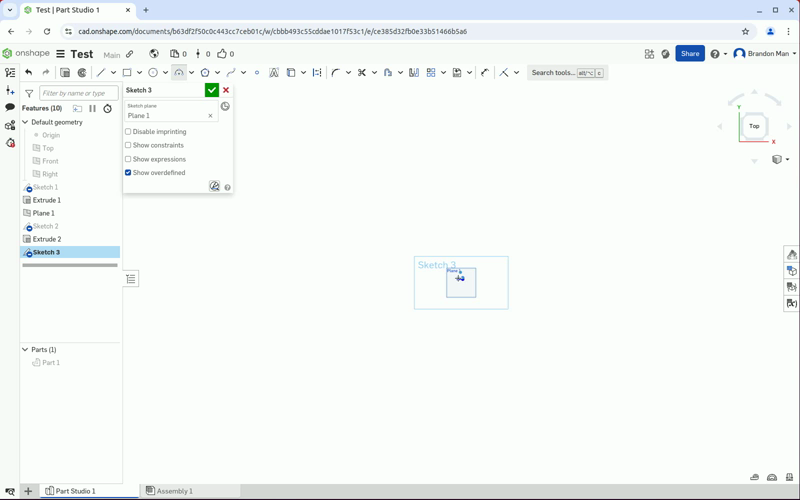
scroll(6)
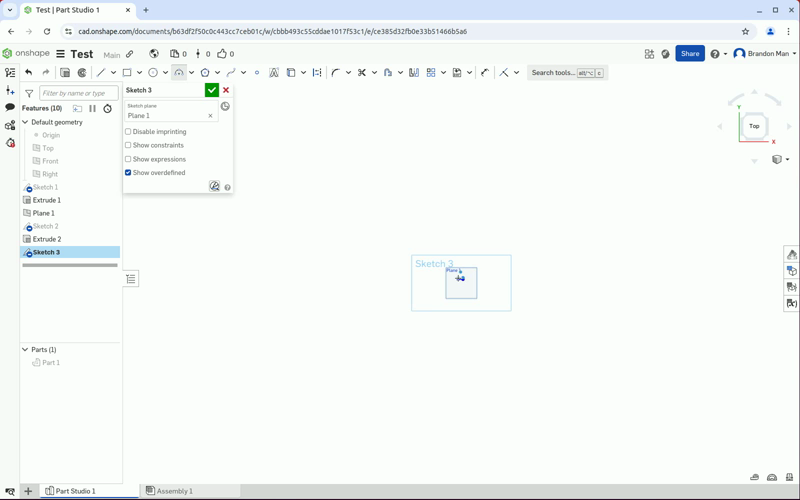
scroll(6)
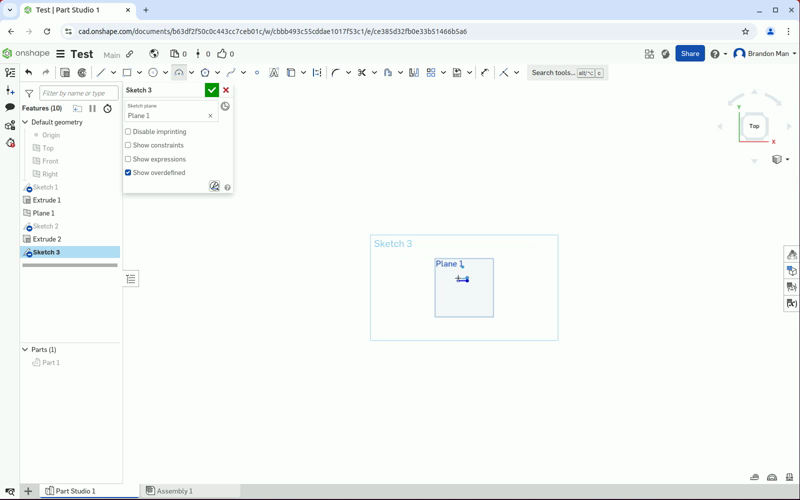
scroll(6)
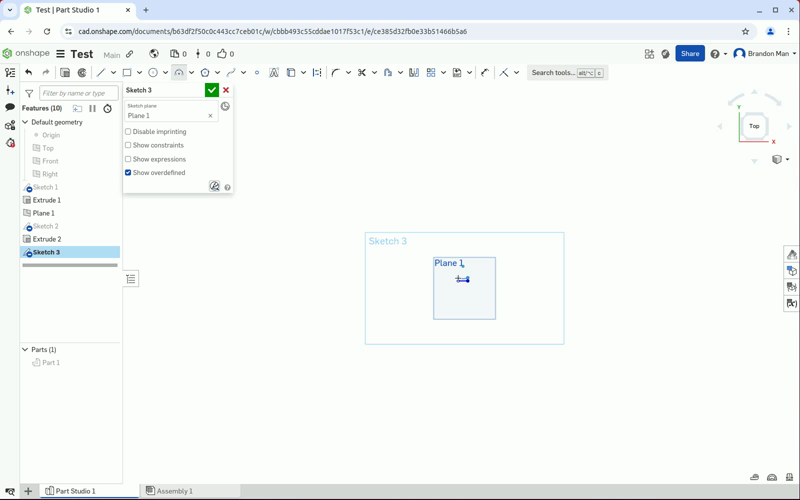
scroll(6)
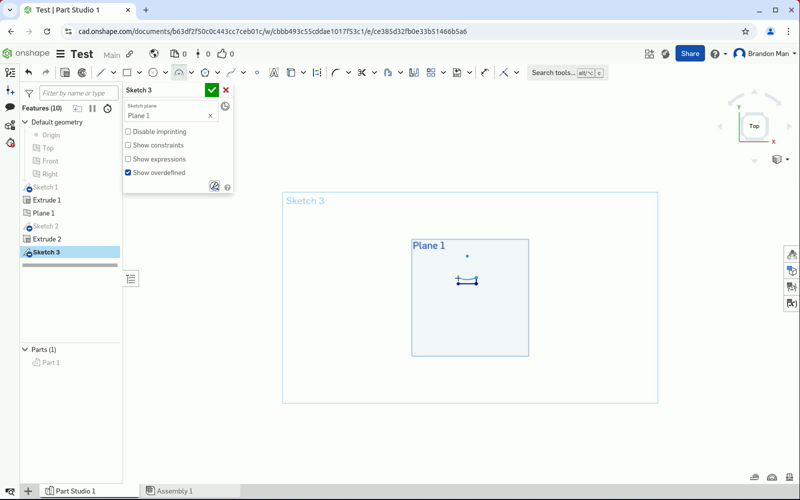
scroll(6)
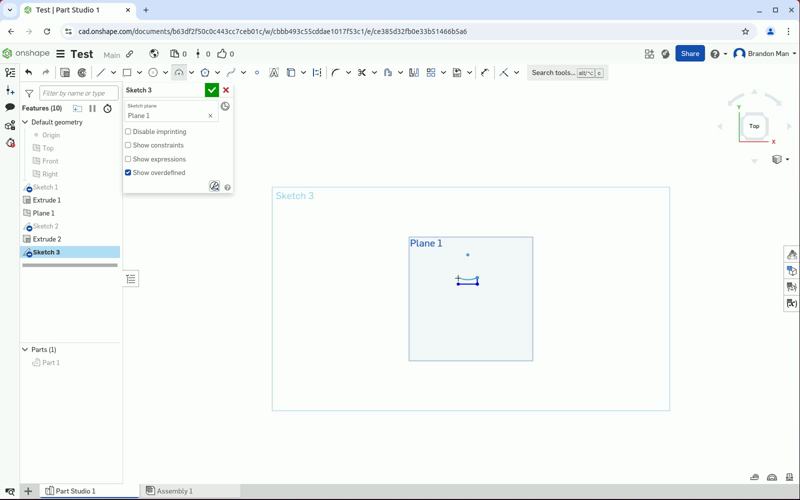
scroll(6)
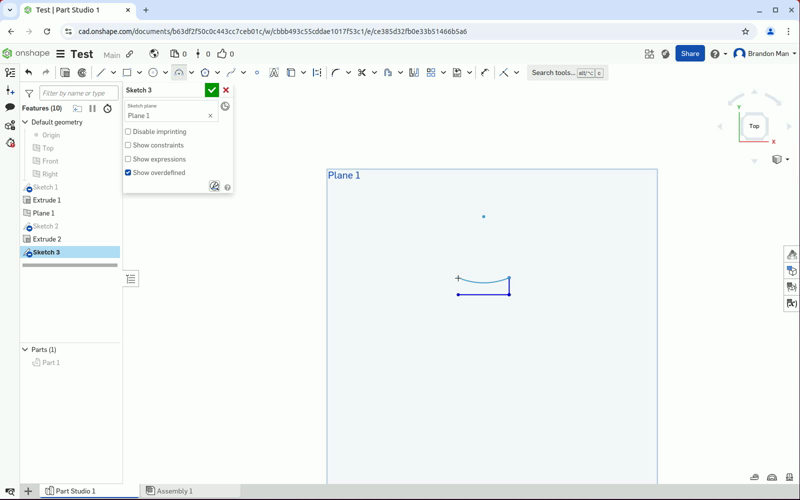
click(458, 277)
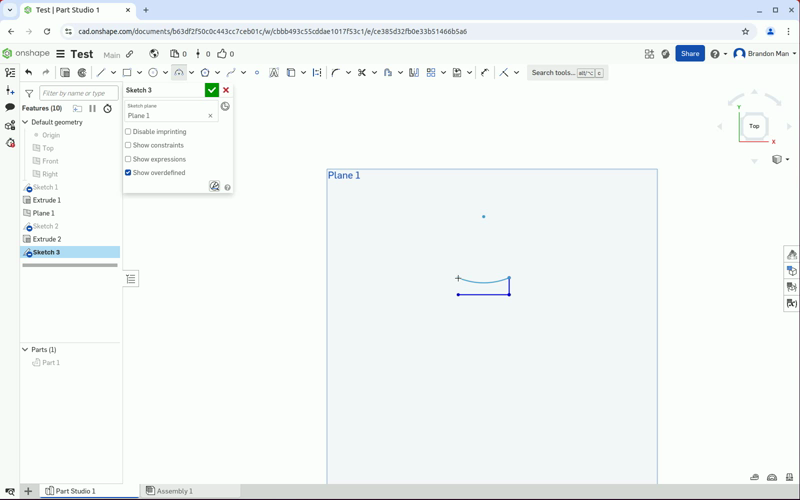
scroll(-6)
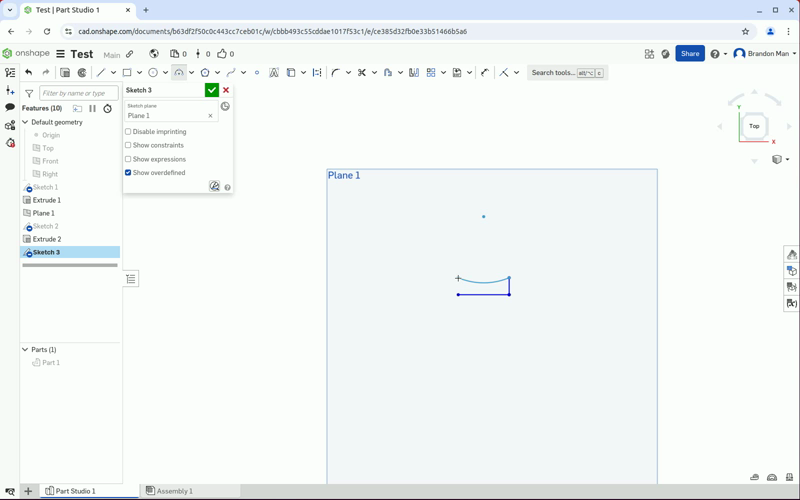
scroll(-6)
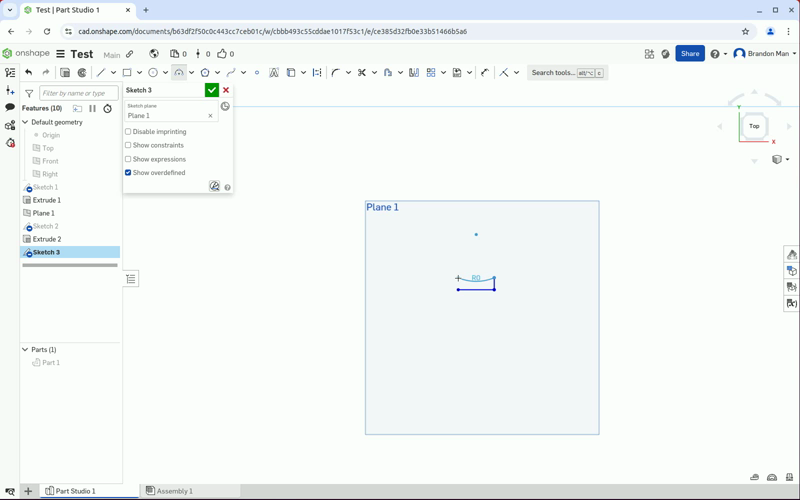
scroll(-6)
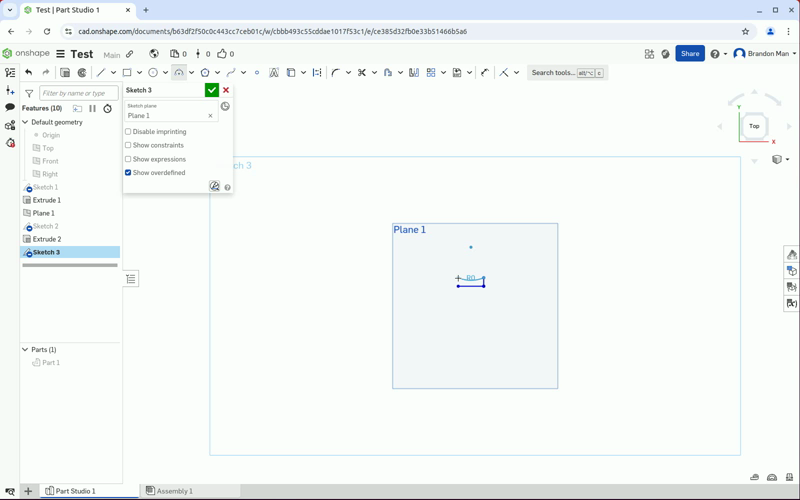
scroll(-6)
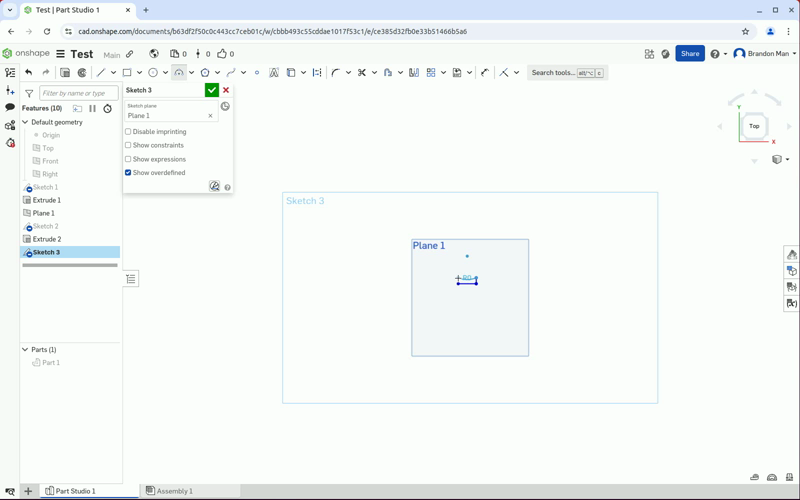
scroll(-6)
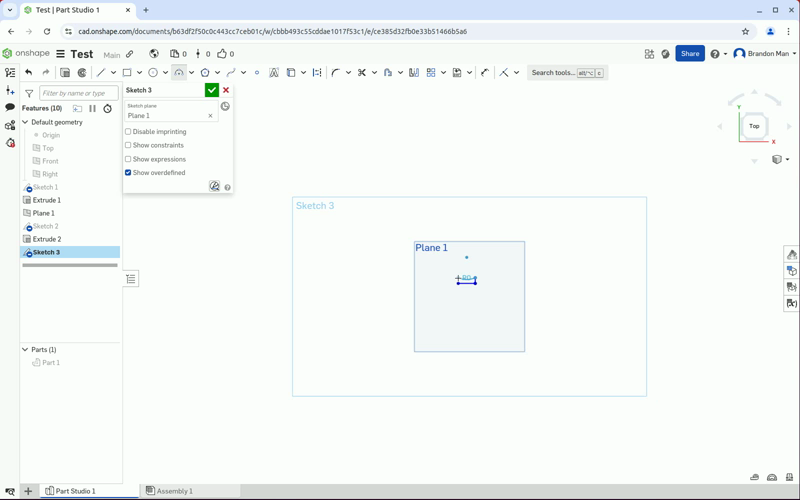
scroll(-6)
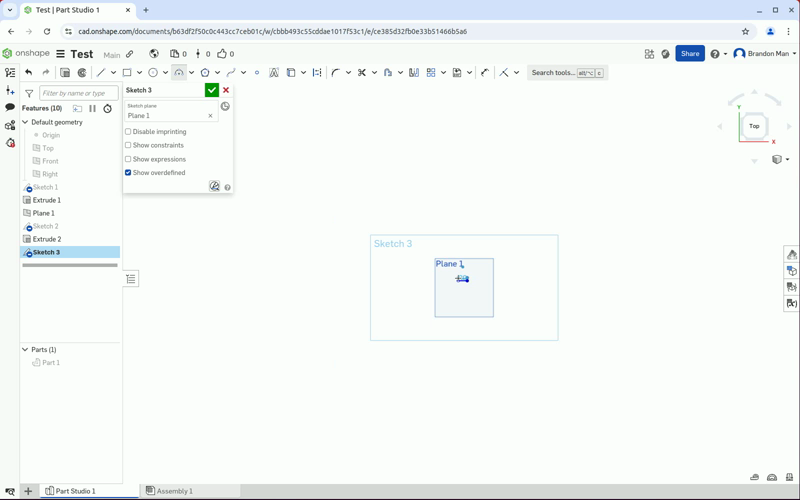
scroll(-6)
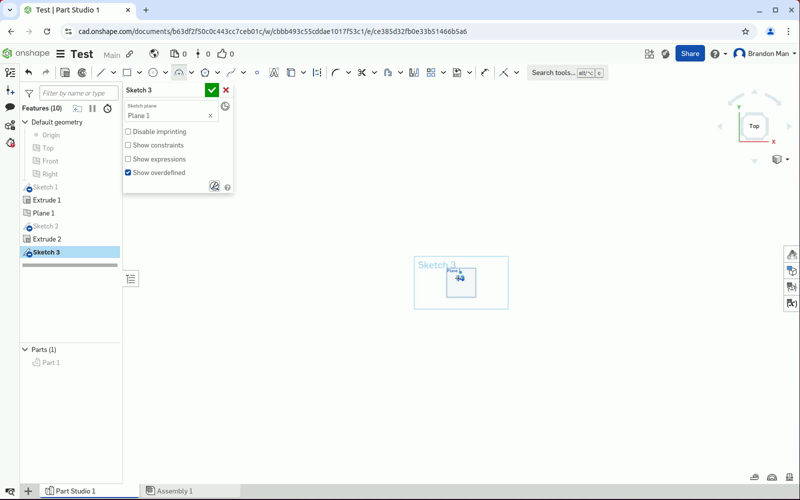
mouse_move(460, 277)
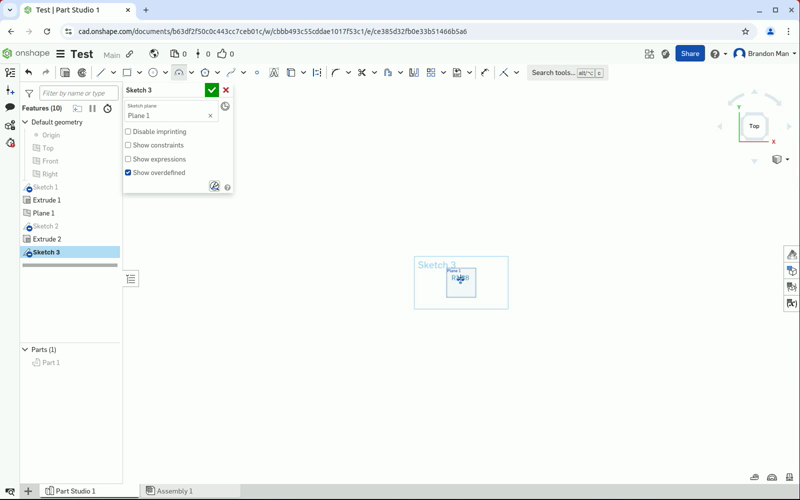
scroll(6)
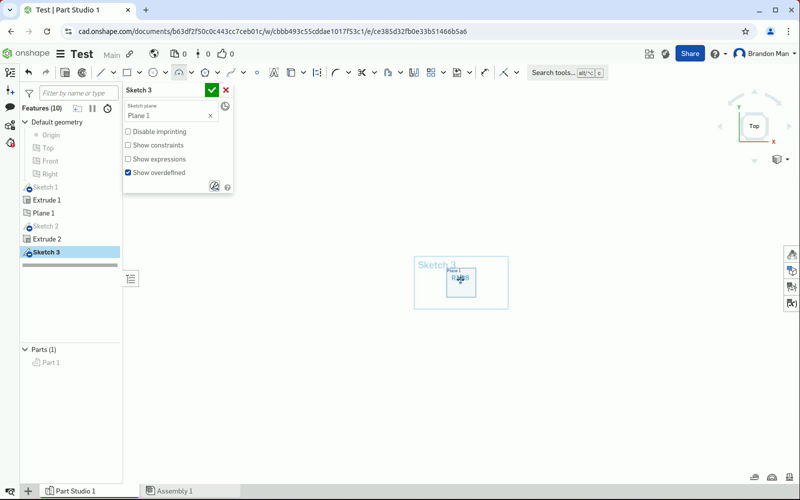
scroll(6)
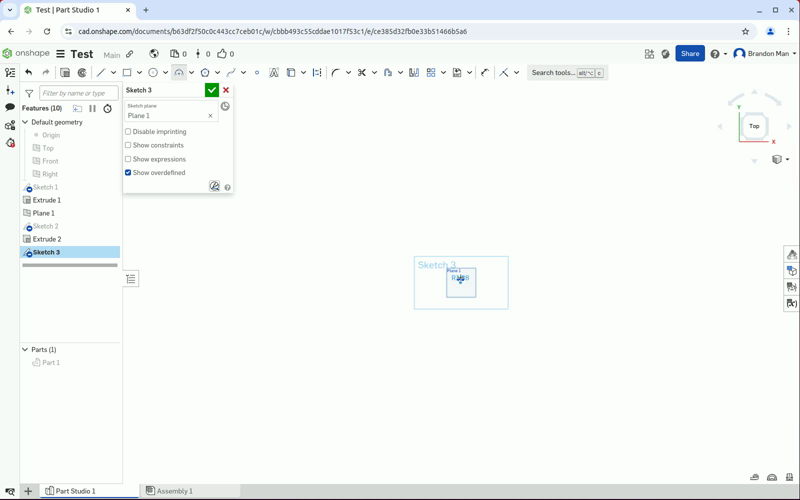
scroll(6)
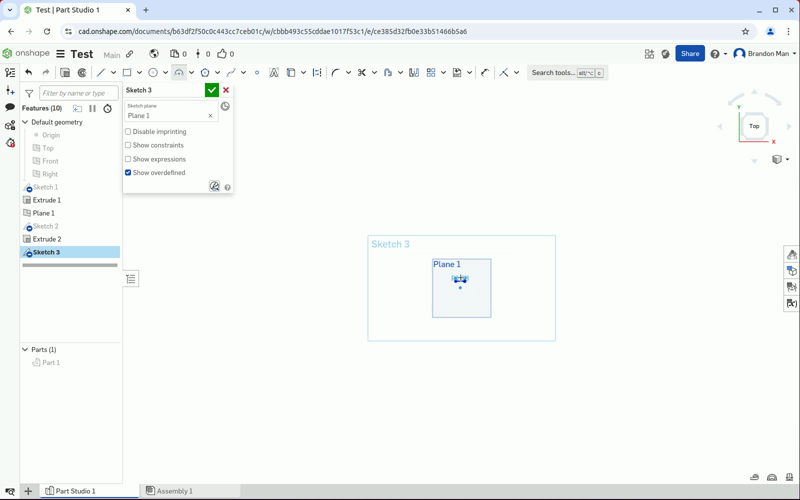
scroll(6)
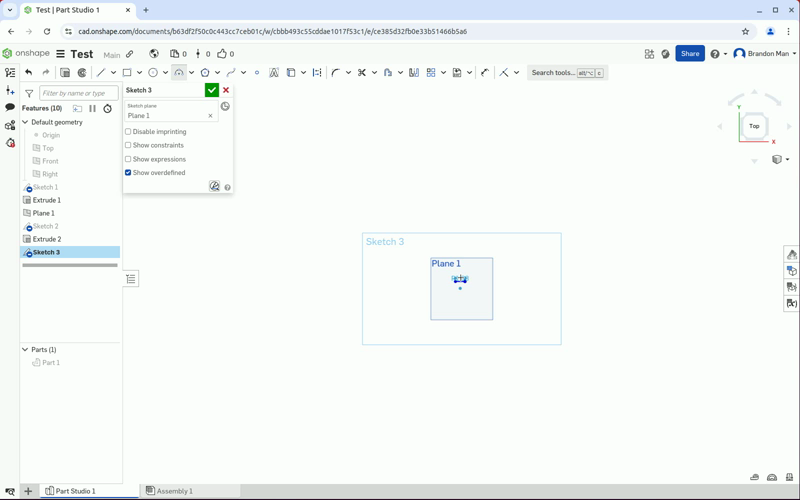
scroll(6)
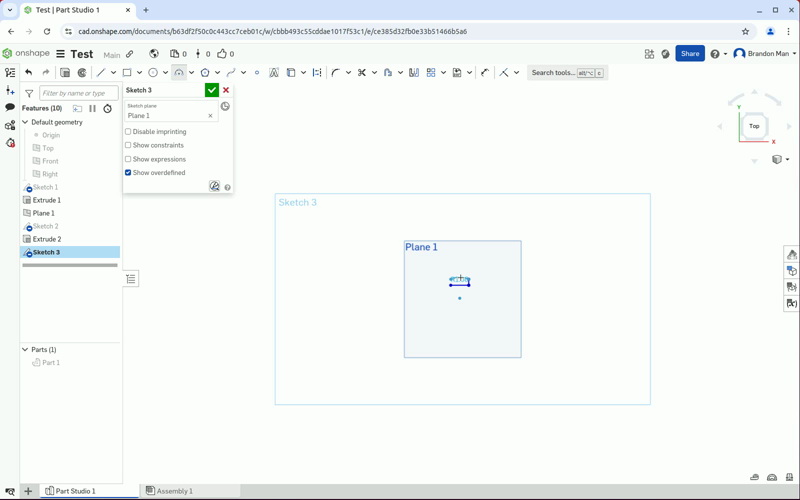
scroll(6)
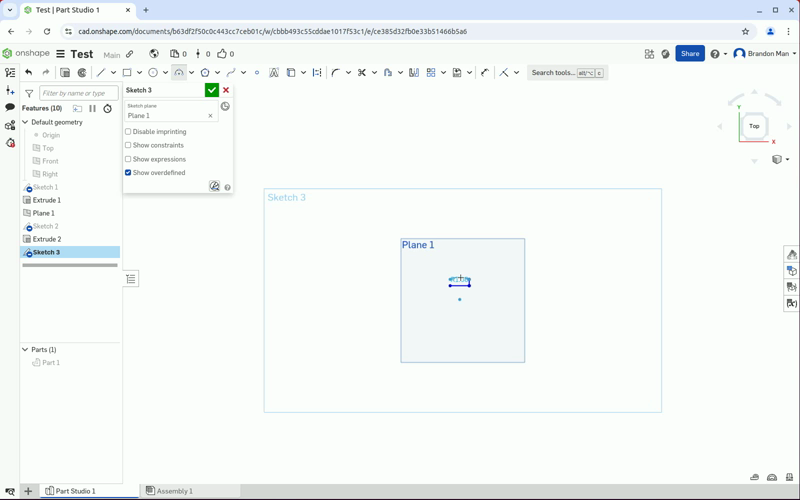
scroll(6)
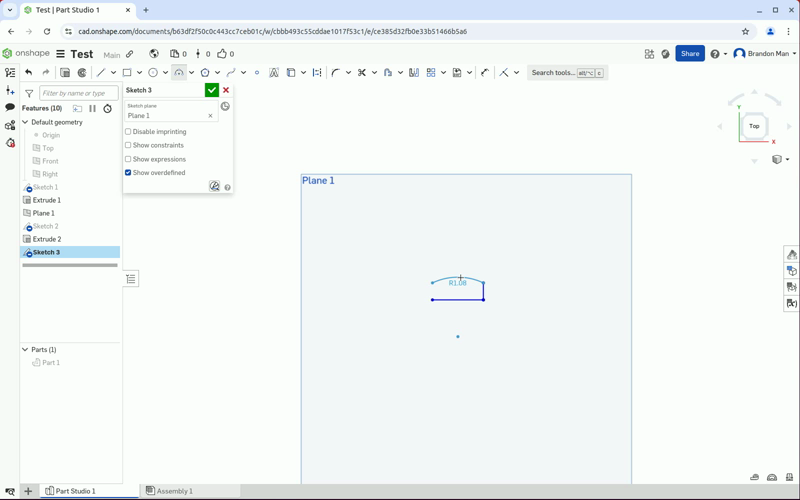
click(460, 277)
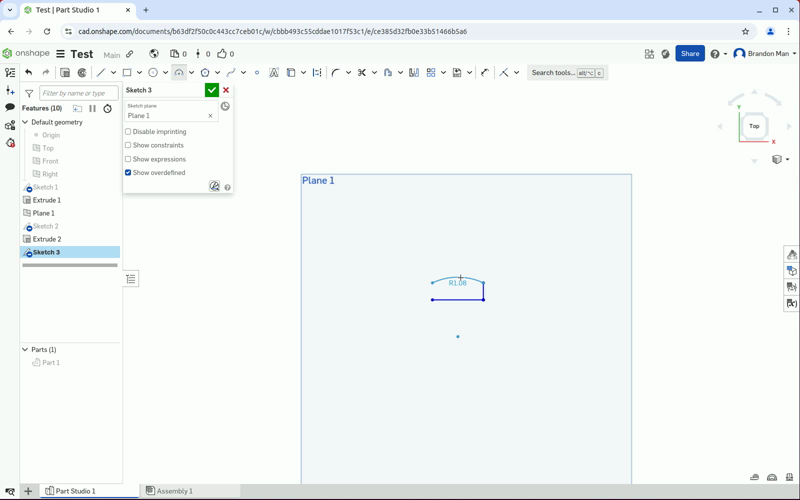
scroll(-6)
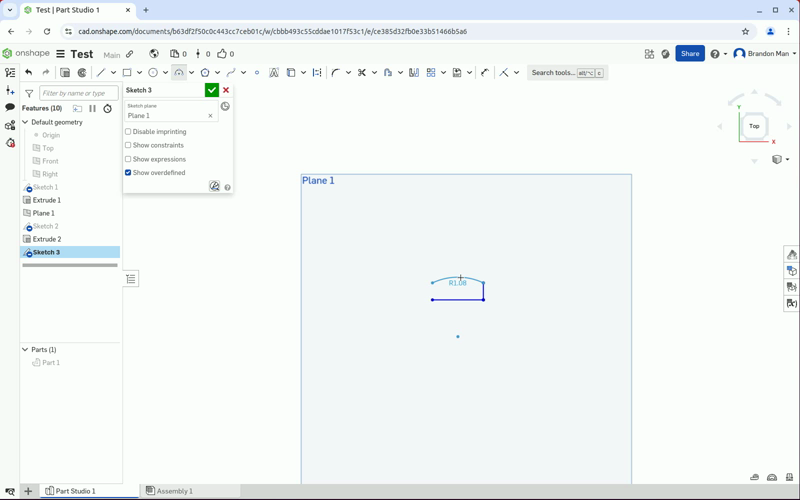
scroll(-6)
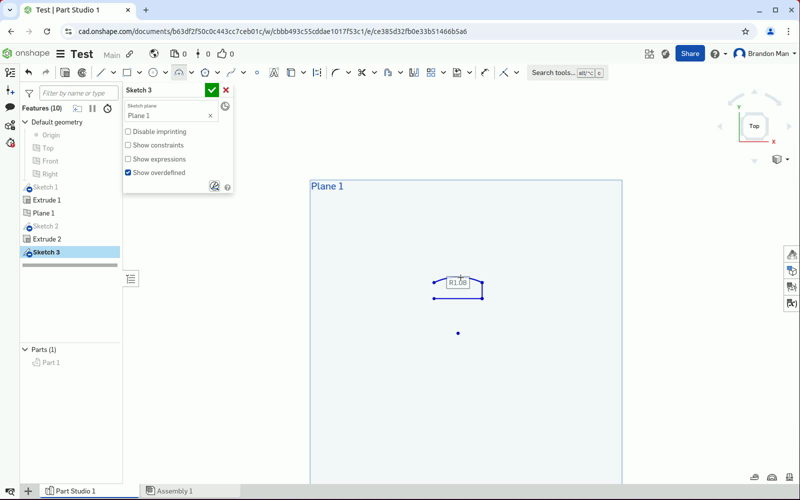
scroll(-6)
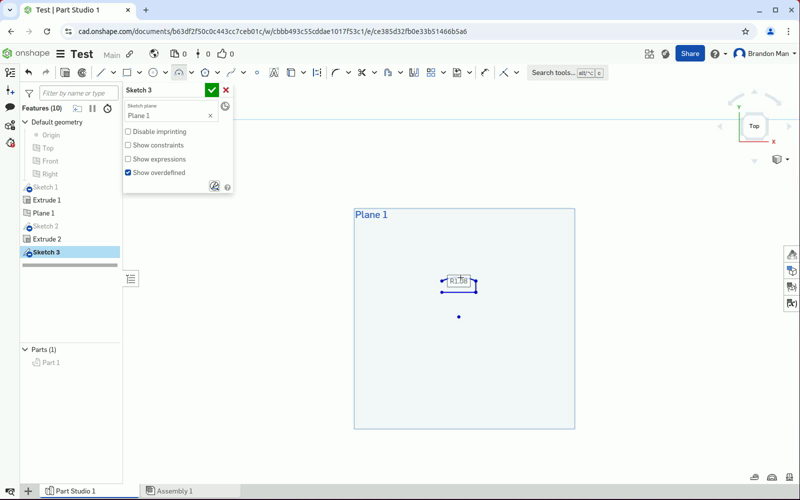
scroll(-6)
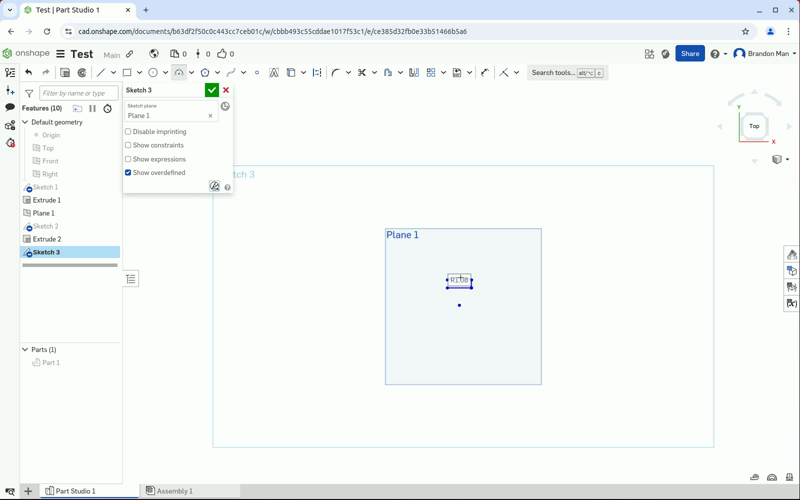
scroll(-6)
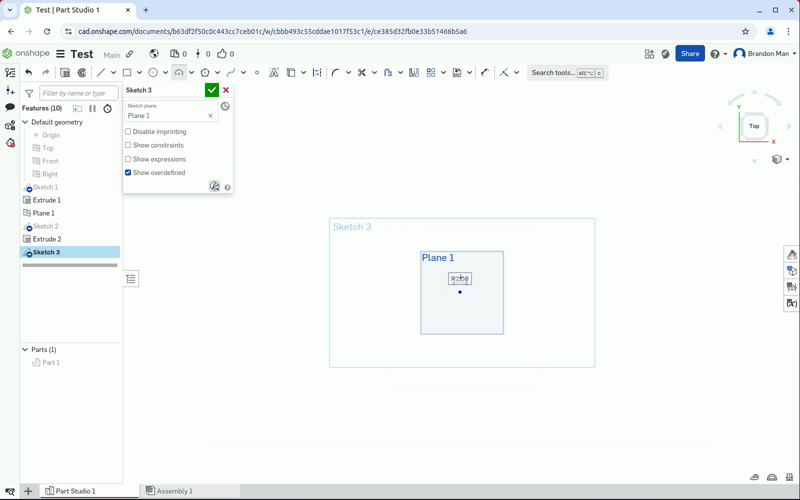
scroll(-6)
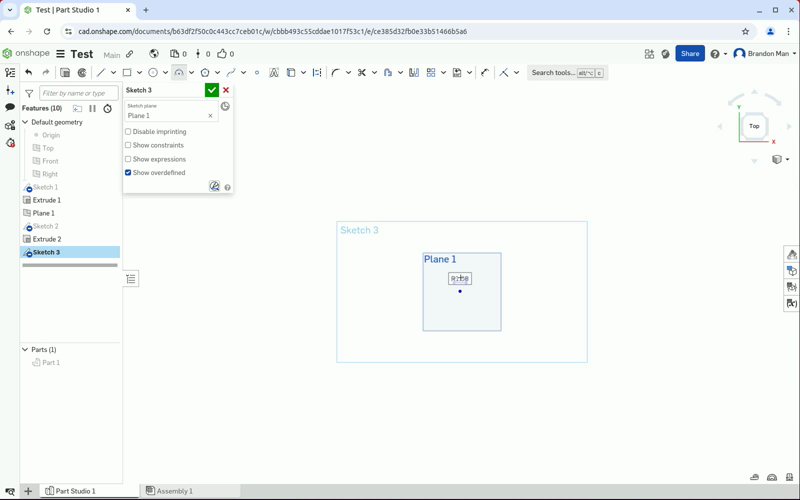
scroll(-6)
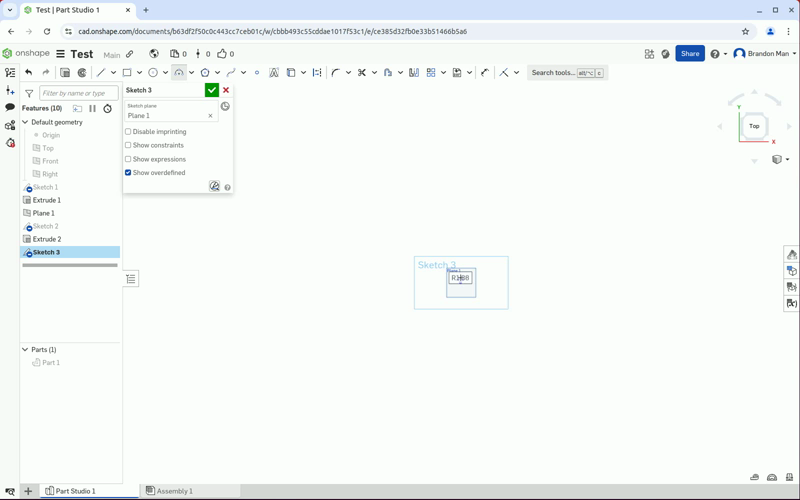
key_up(shift)
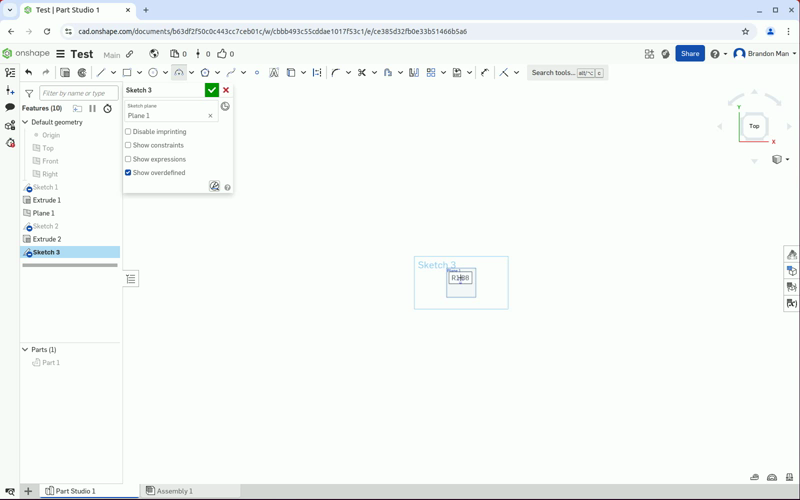
key(esc)
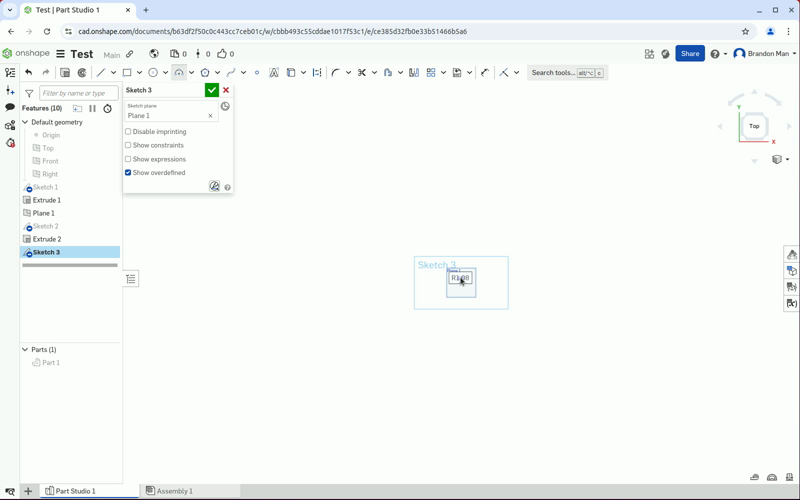
key(l)
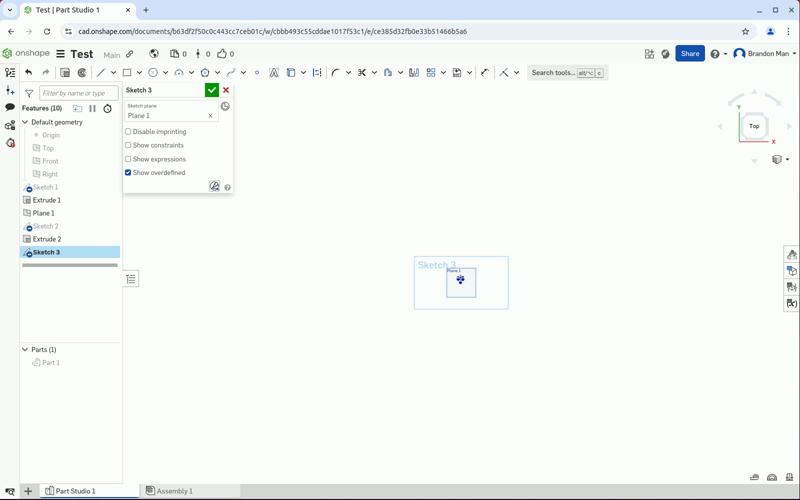
mouse_move(458, 277)
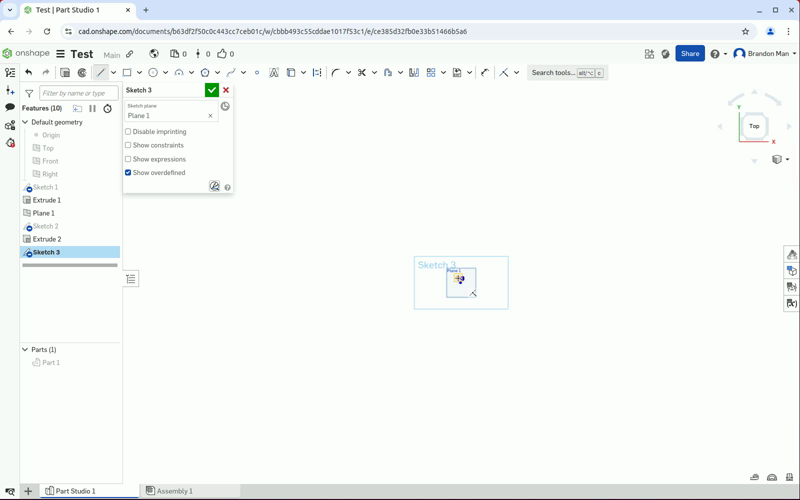
scroll(6)
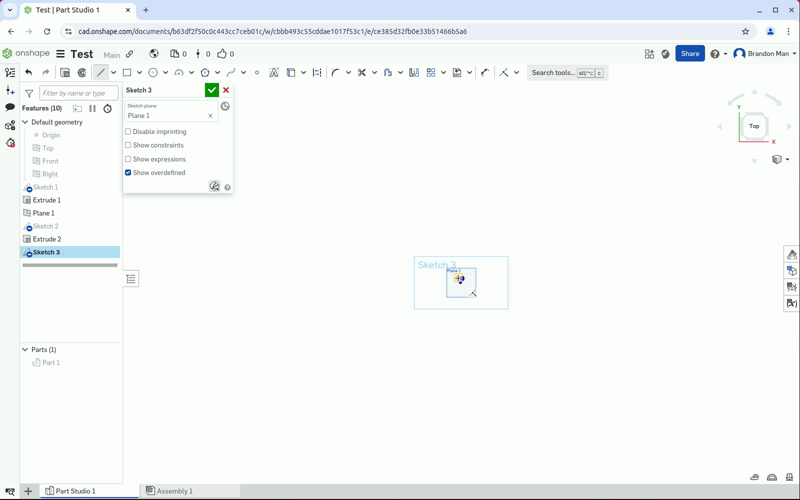
scroll(6)
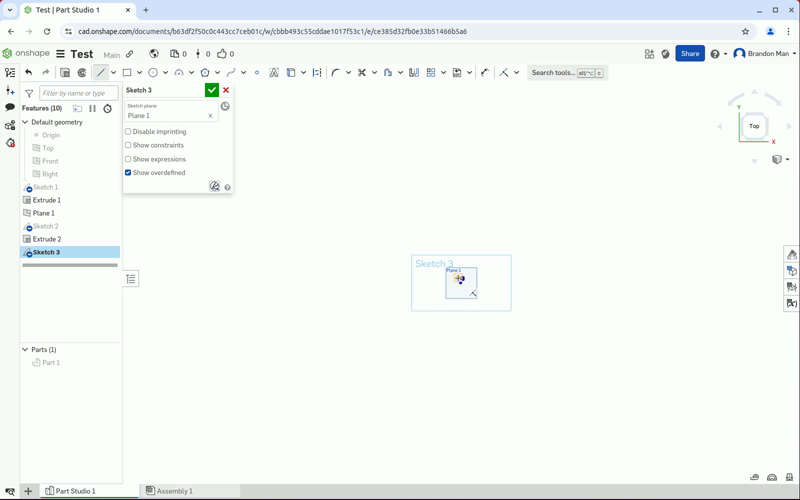
scroll(6)
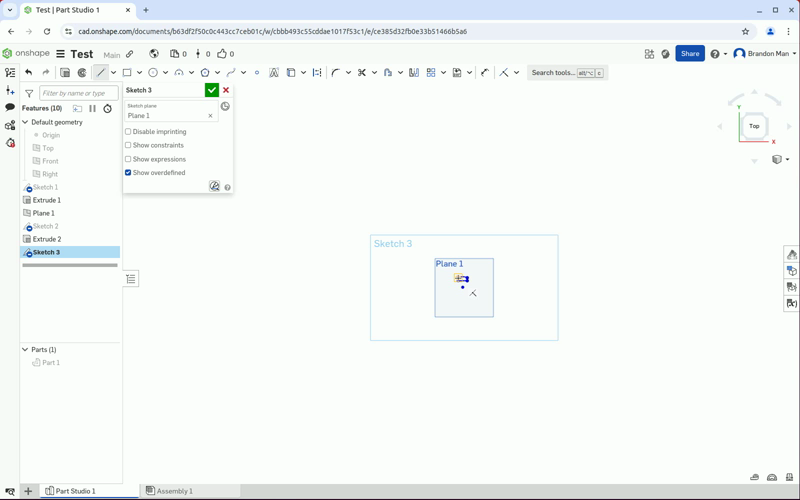
scroll(6)
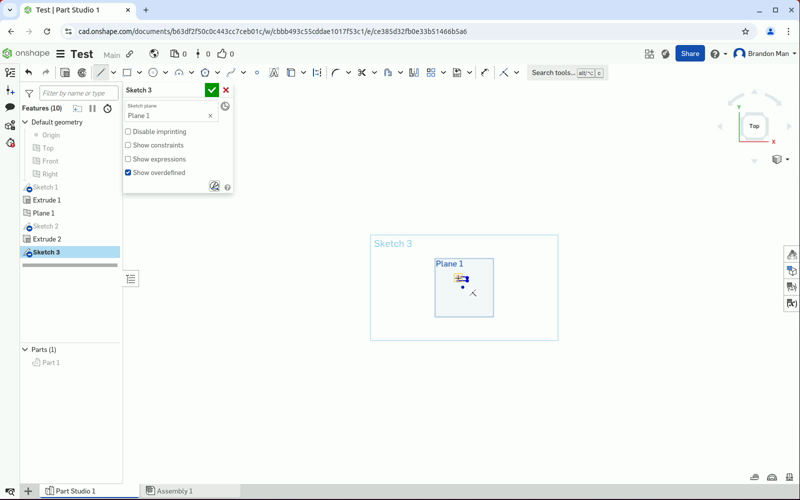
scroll(6)
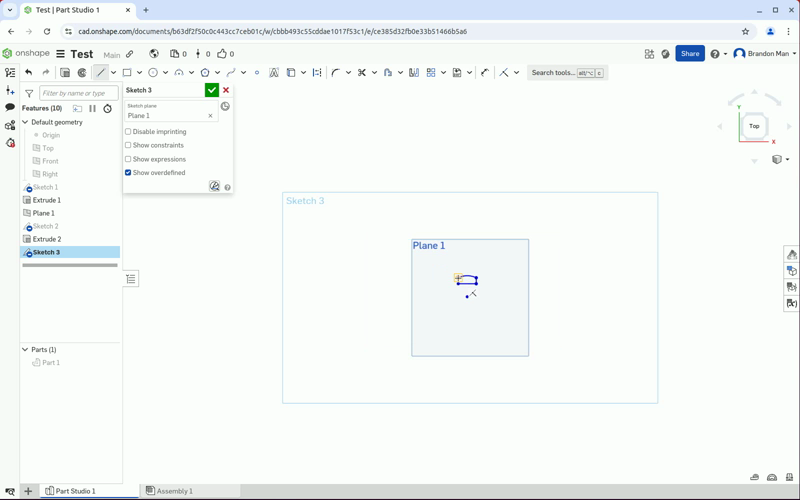
scroll(6)
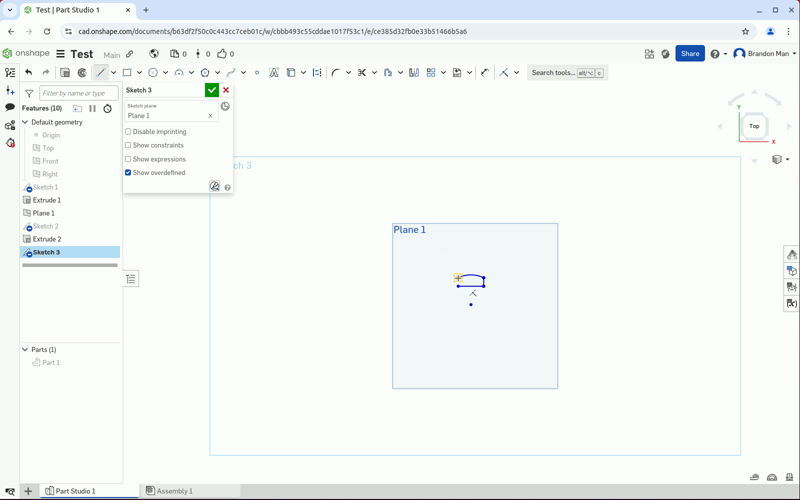
scroll(6)
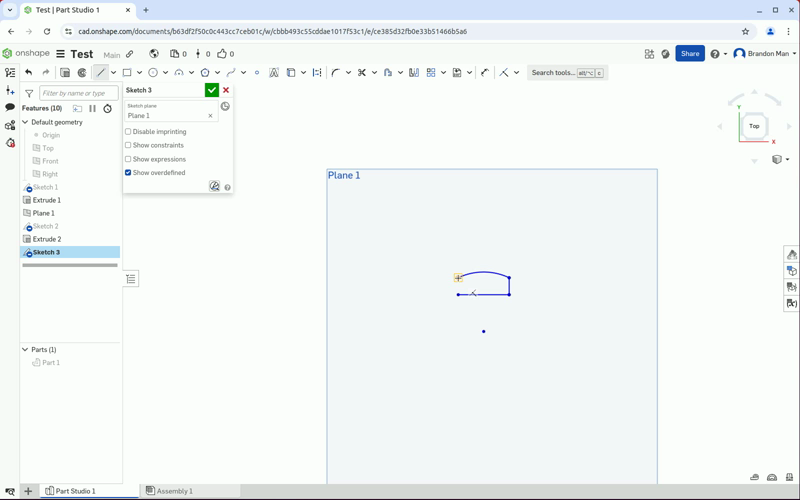
click(458, 277)
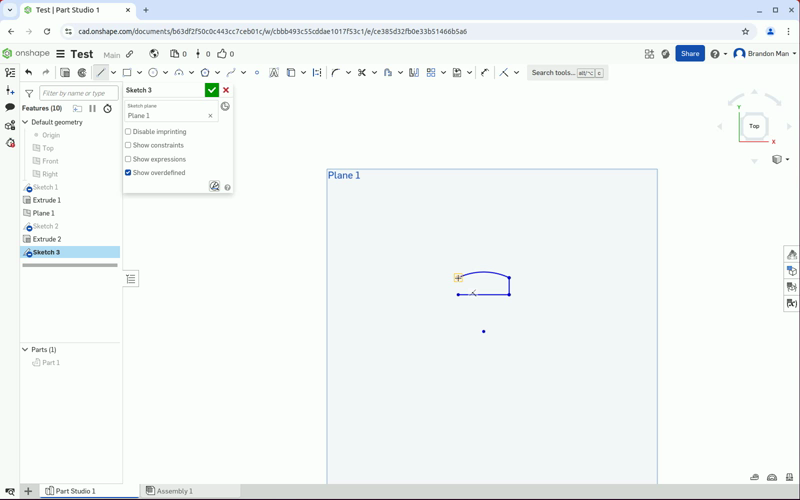
scroll(-6)
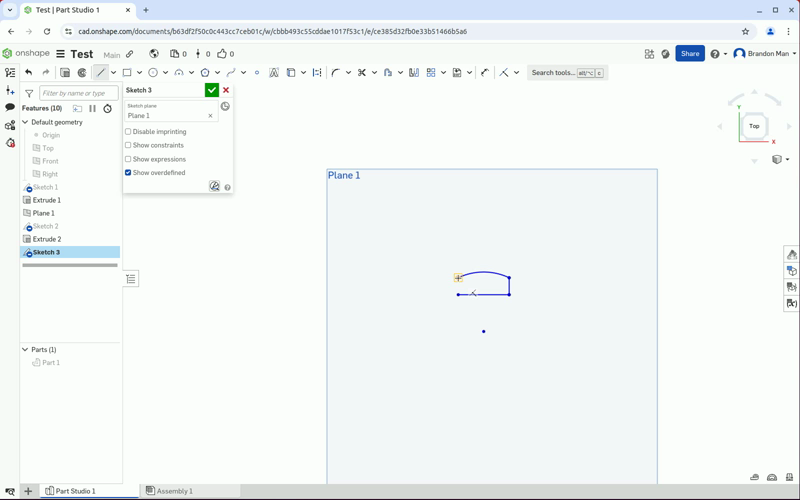
scroll(-6)
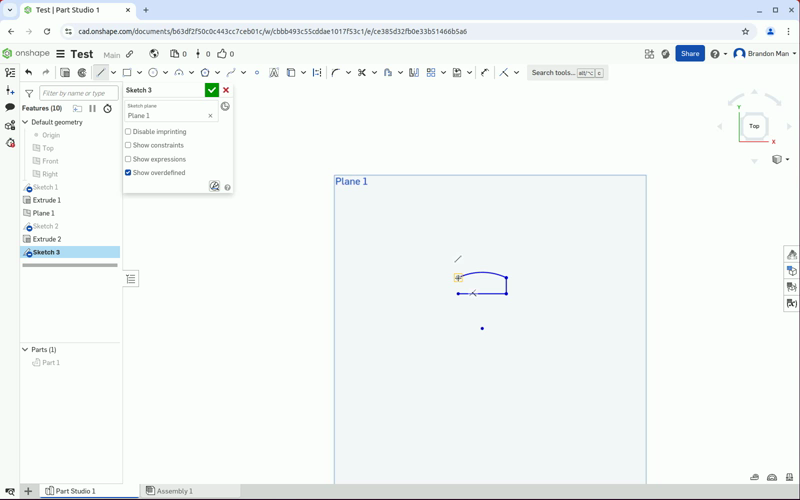
scroll(-6)
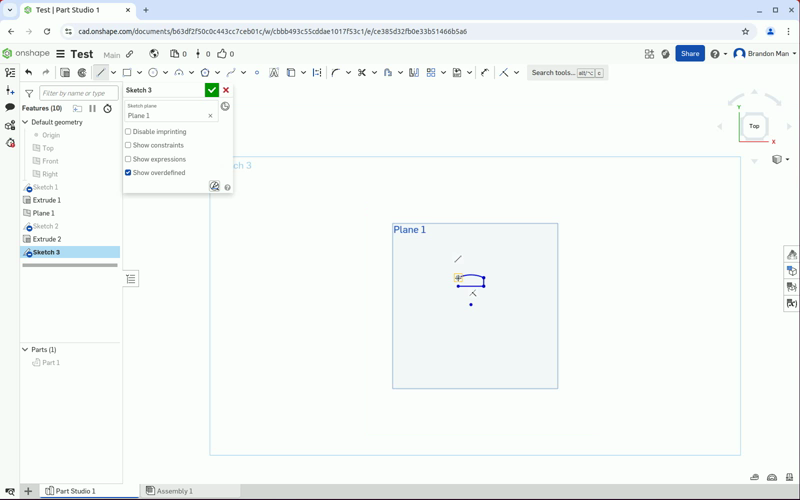
scroll(-6)
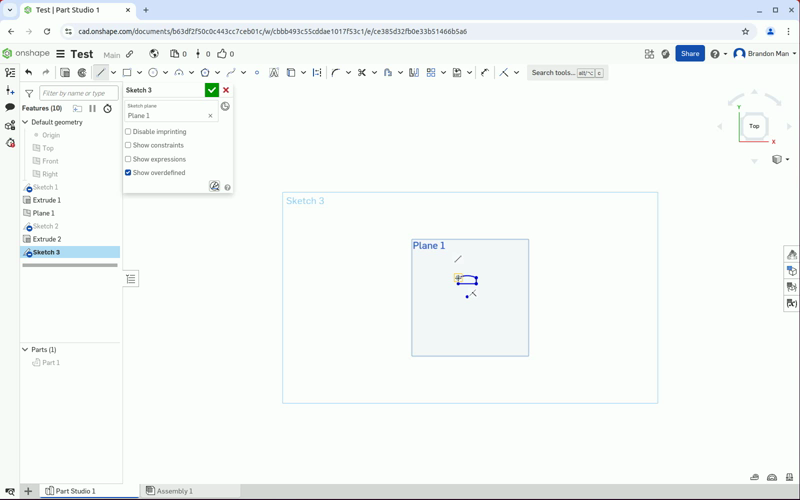
scroll(-6)
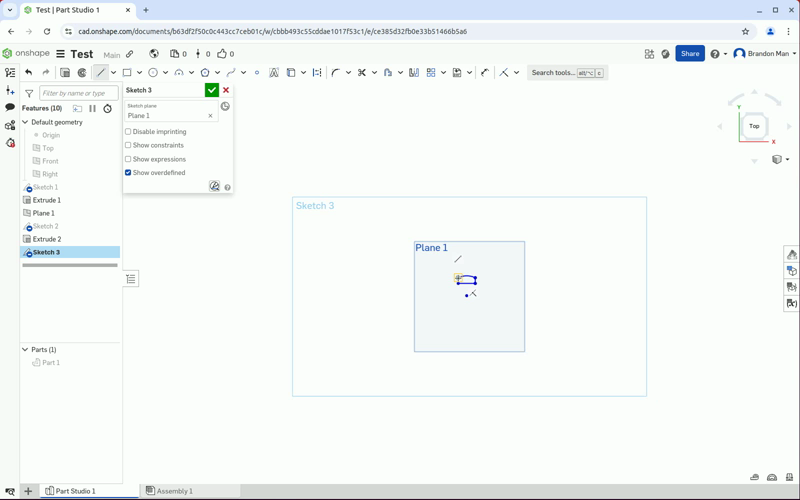
scroll(-6)
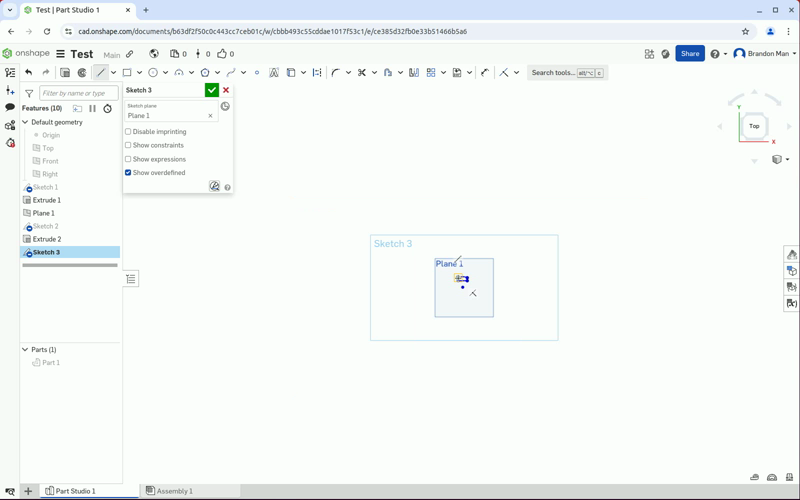
scroll(-6)
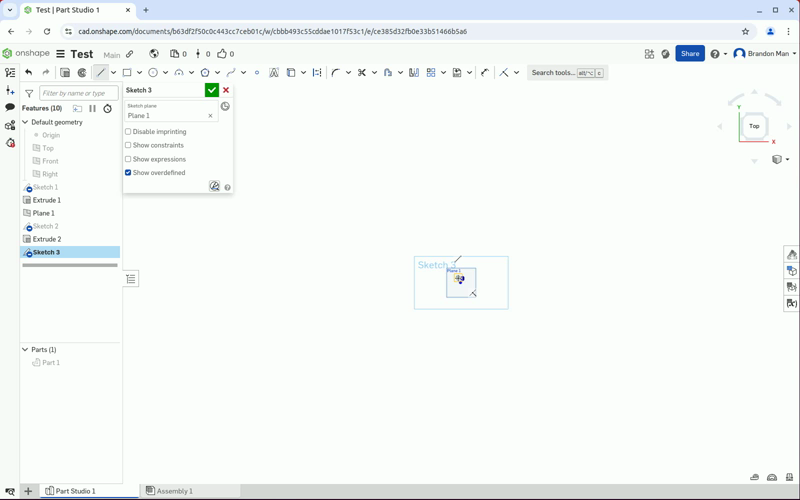
mouse_move(488, 277)
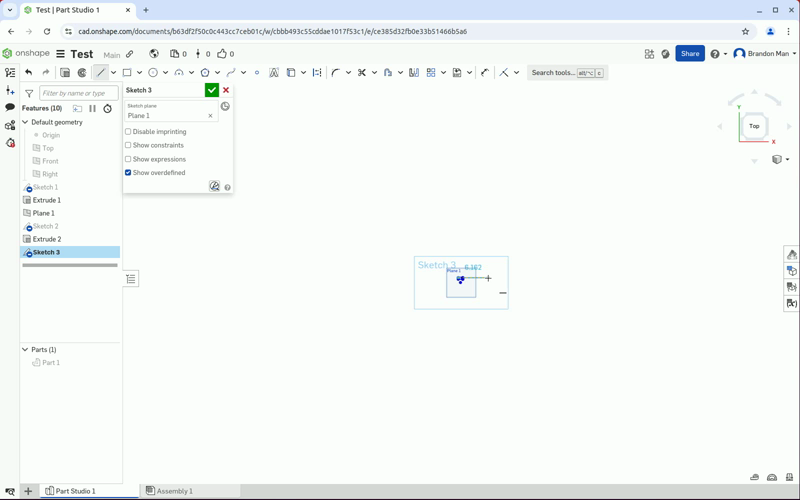
key_down(shift)
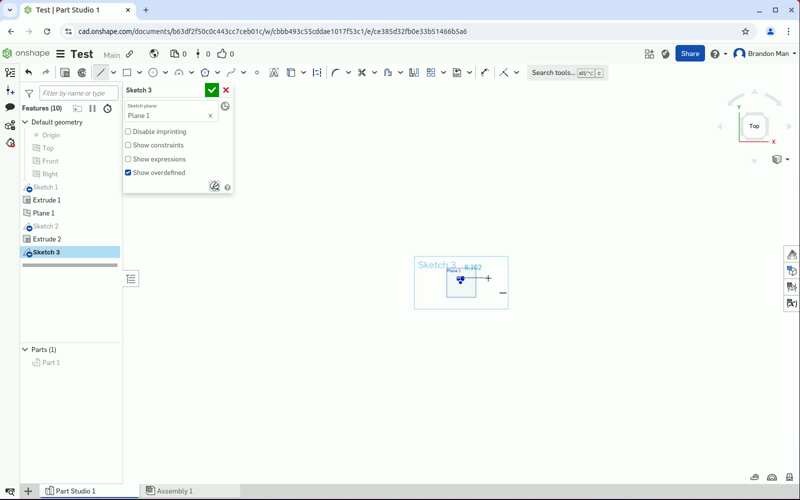
mouse_move(458, 279)
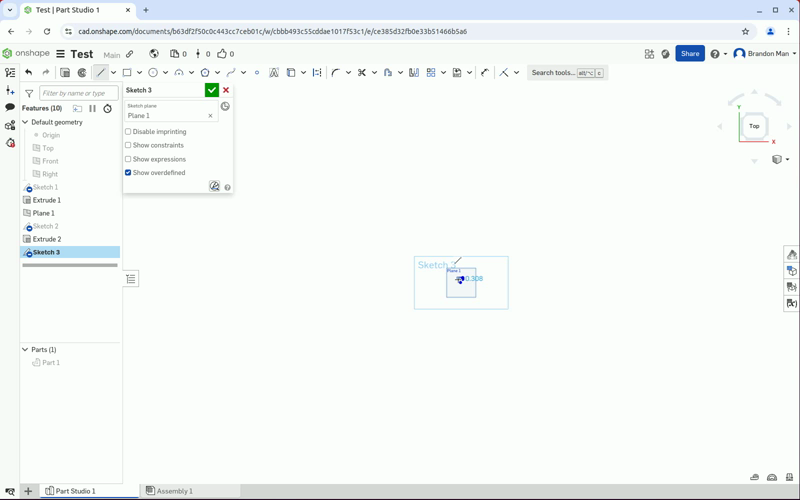
scroll(6)
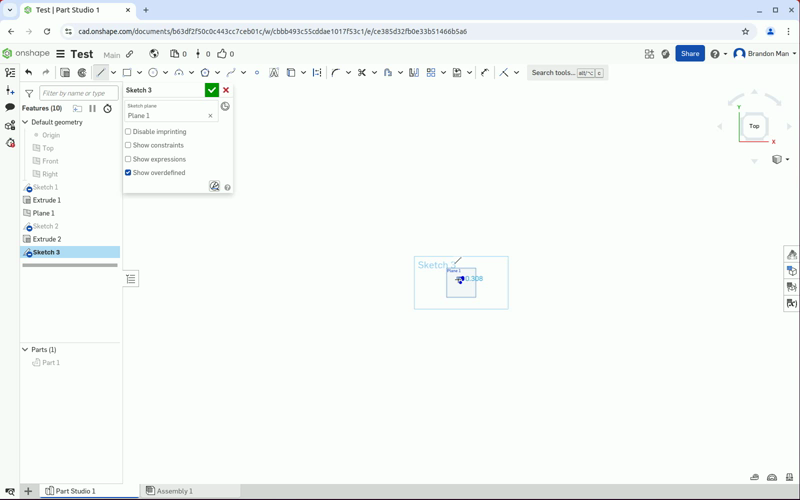
scroll(6)
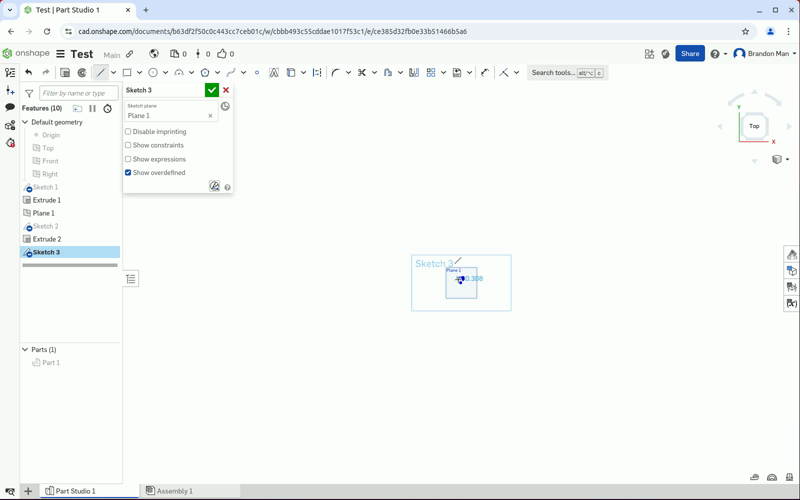
scroll(6)
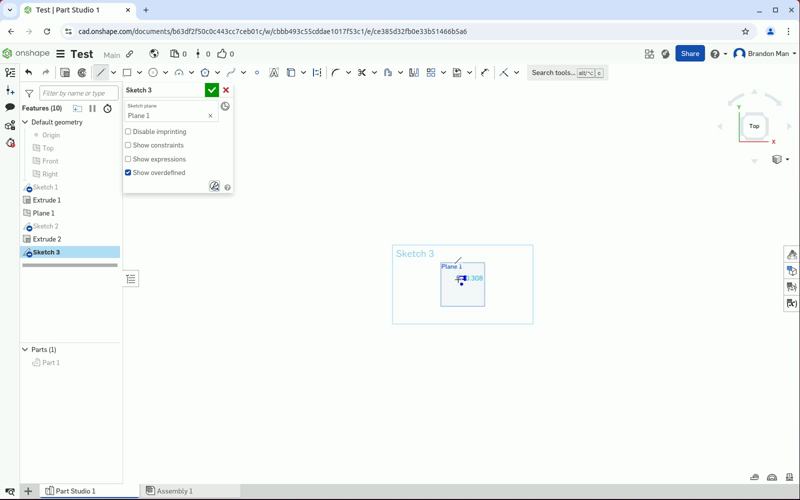
scroll(6)
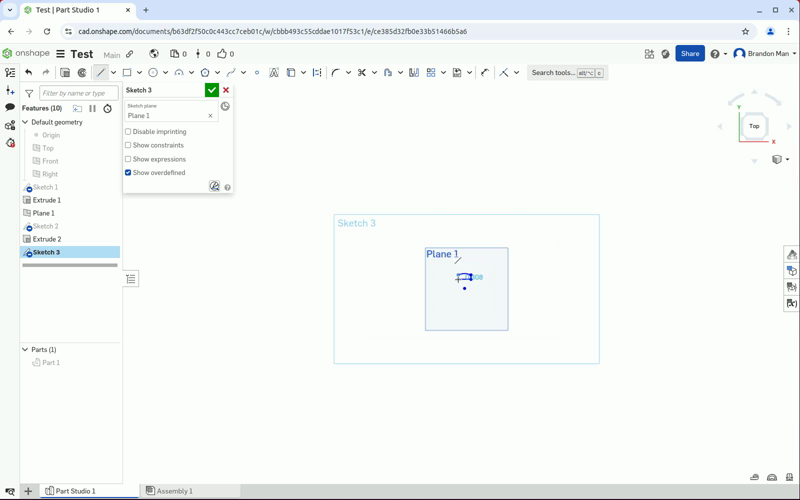
scroll(6)
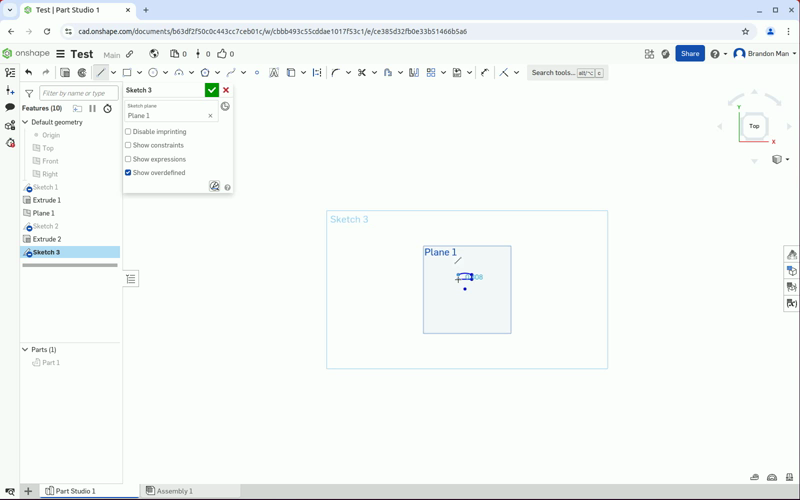
scroll(6)
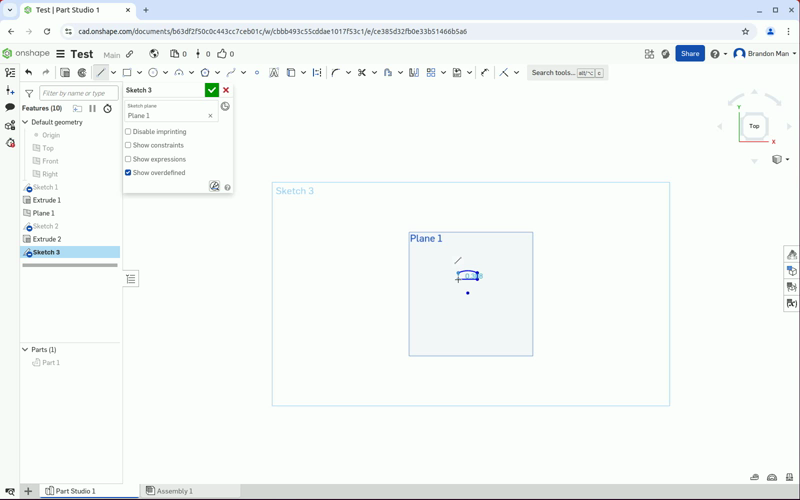
scroll(6)
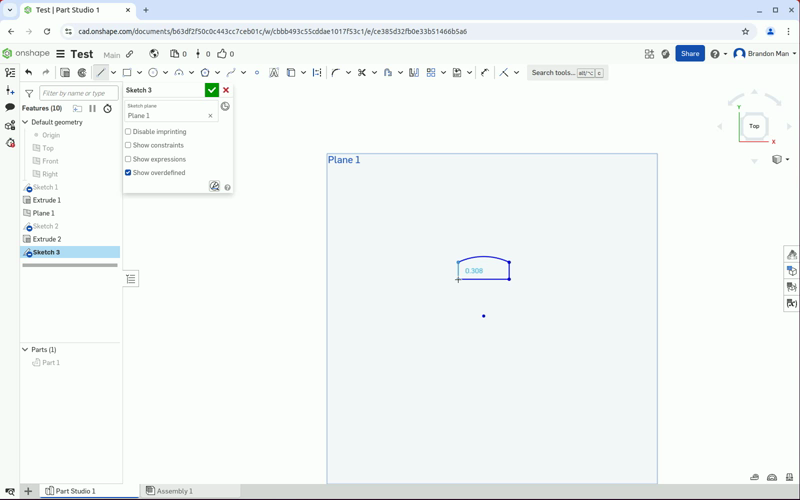
key_up(shift)
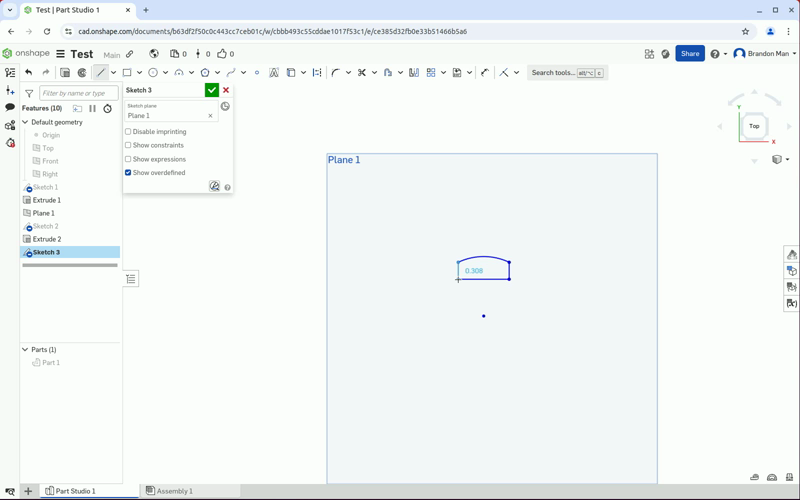
click(458, 279)
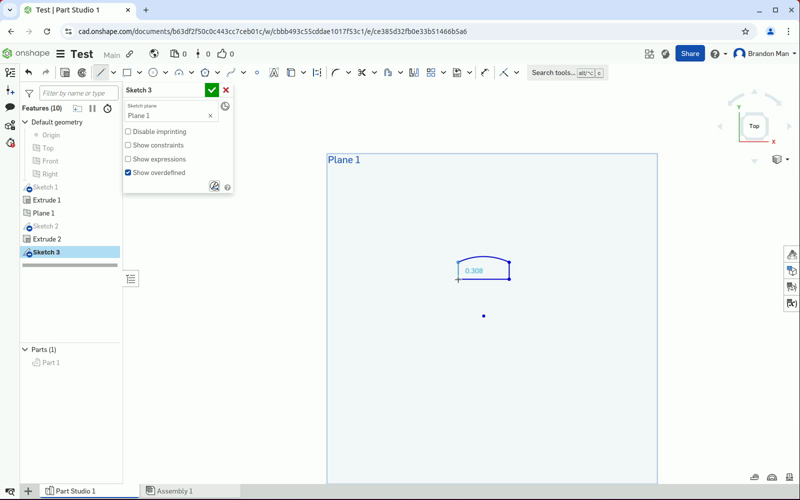
scroll(-6)
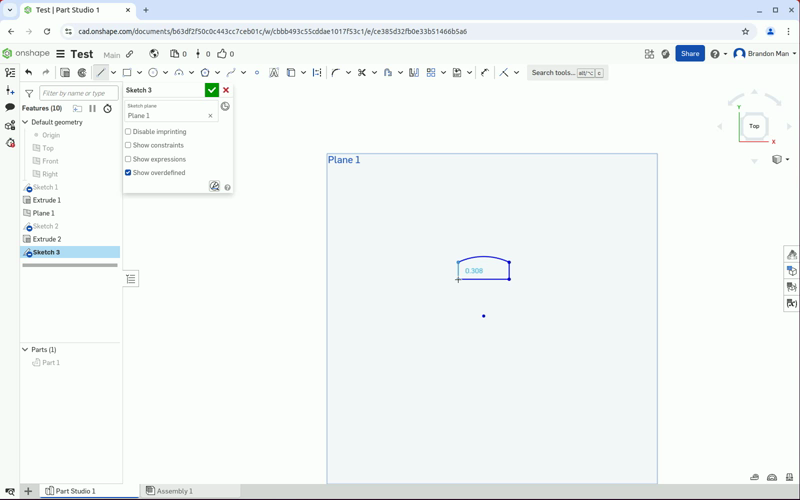
scroll(-6)
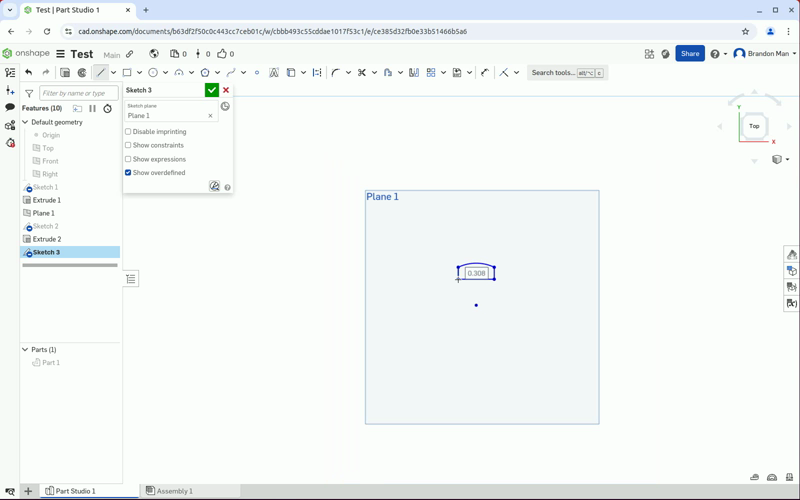
scroll(-6)
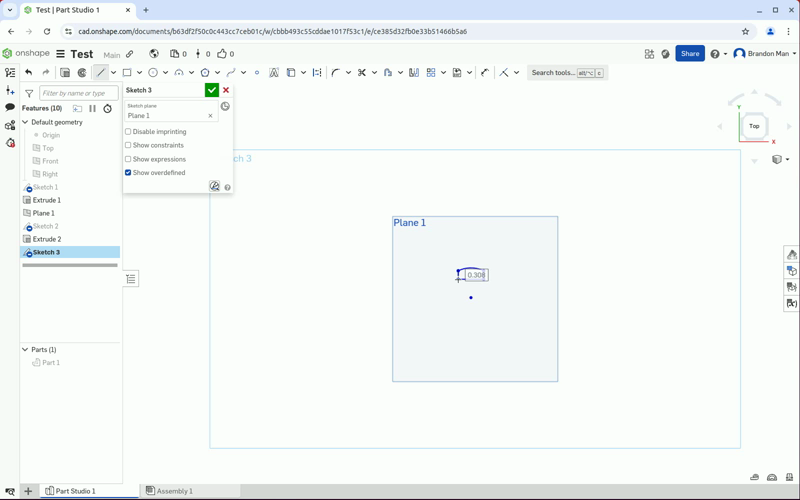
scroll(-6)
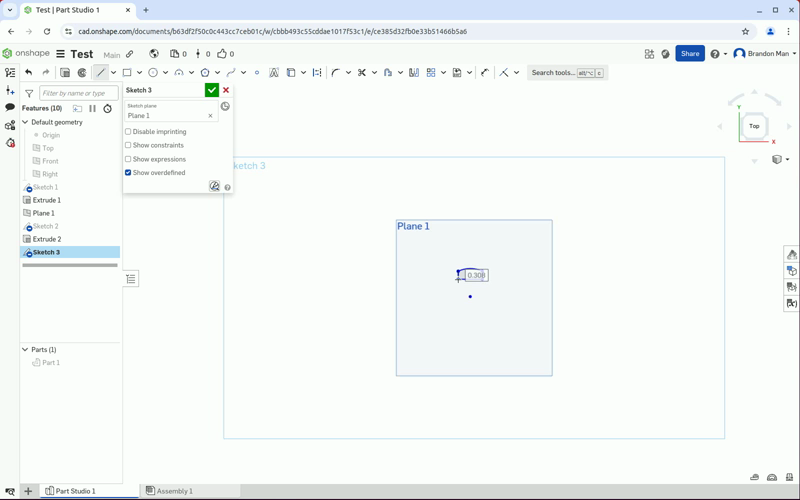
scroll(-6)
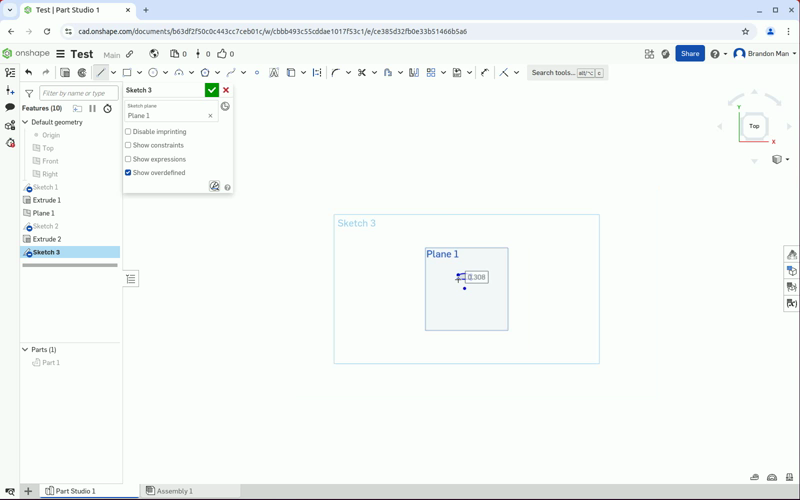
scroll(-6)
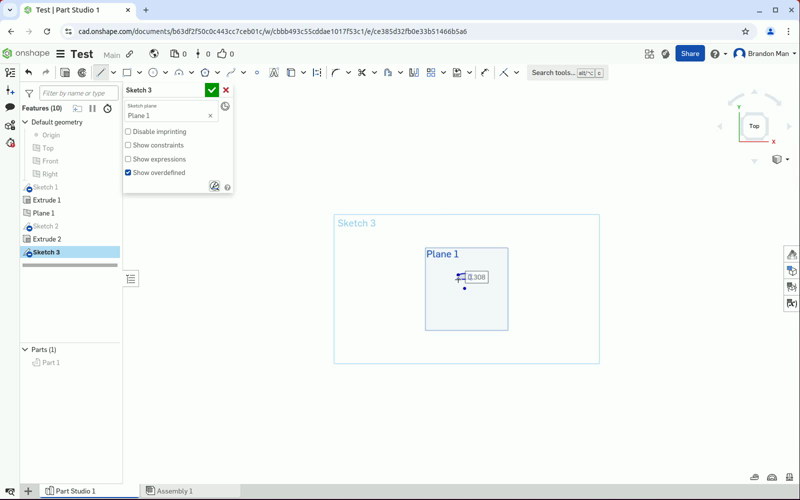
scroll(-6)
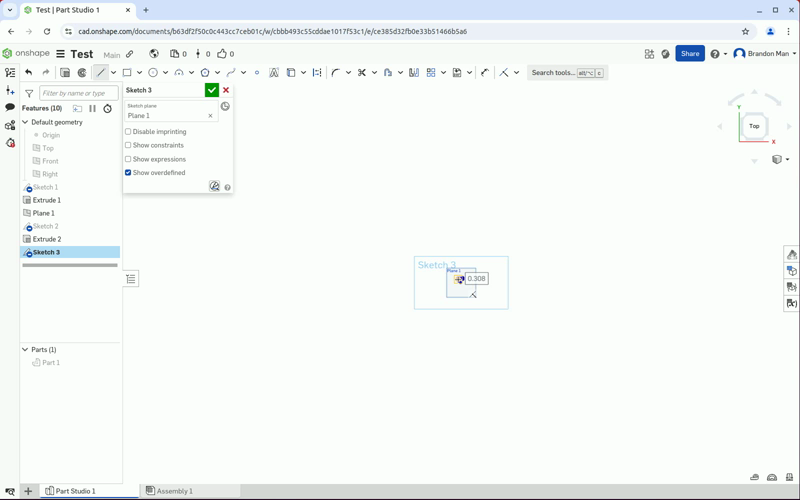
key(esc)
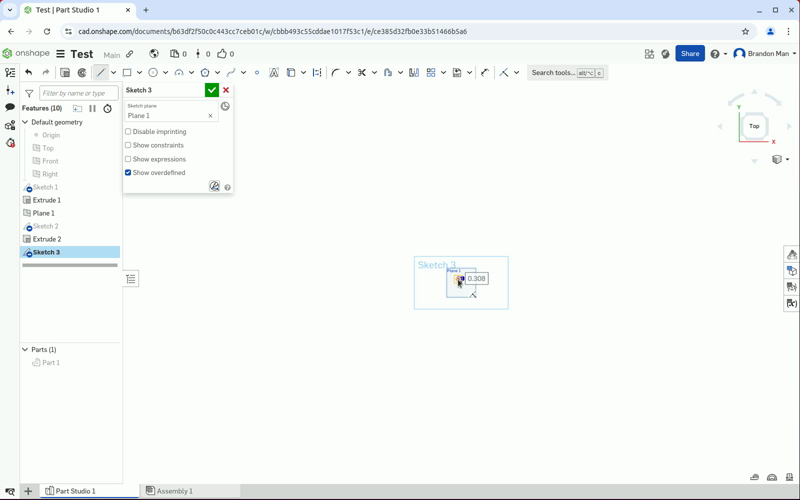
mouse_move(462, 278)
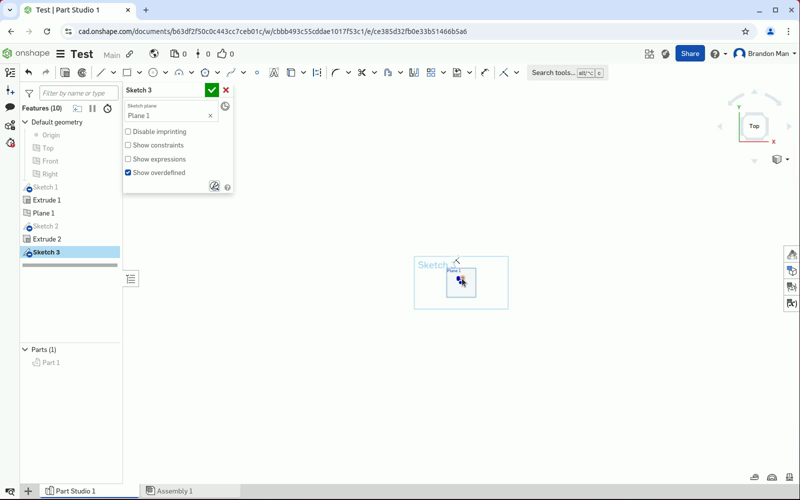
scroll(6)
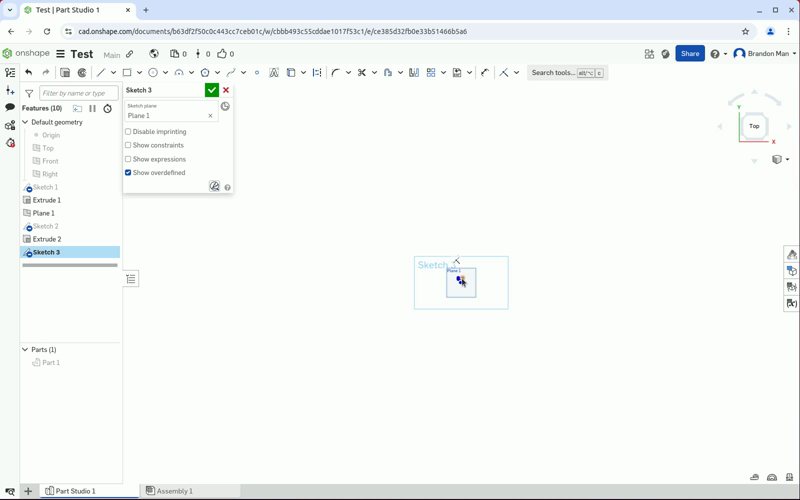
scroll(6)
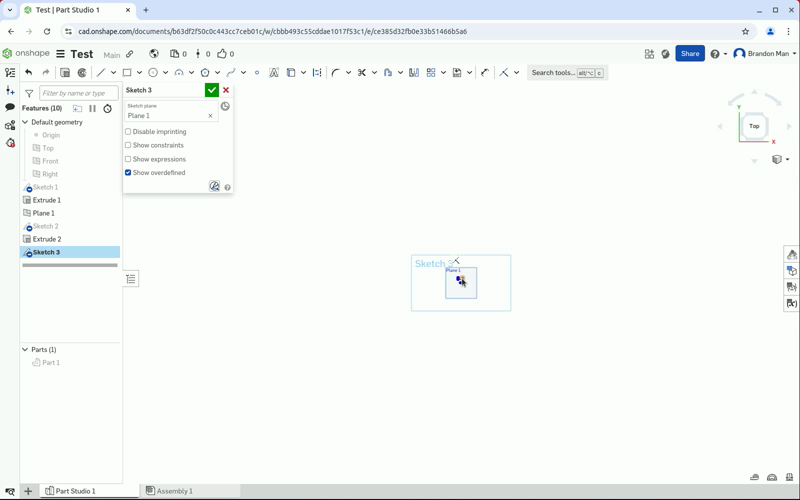
scroll(6)
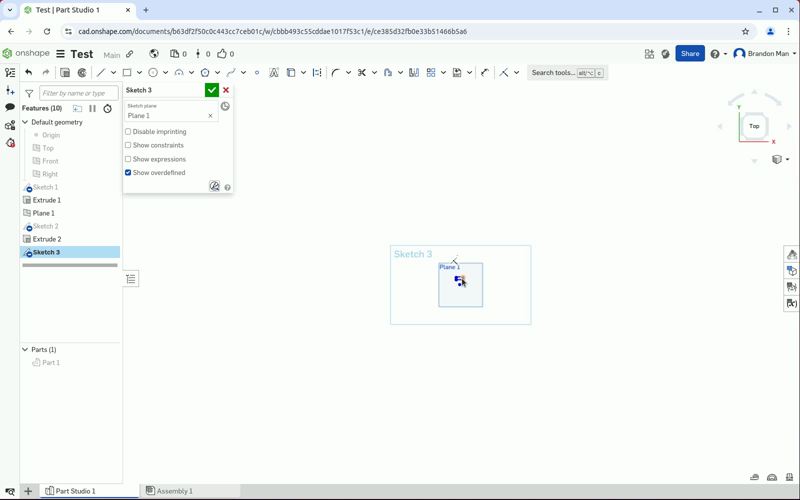
scroll(6)
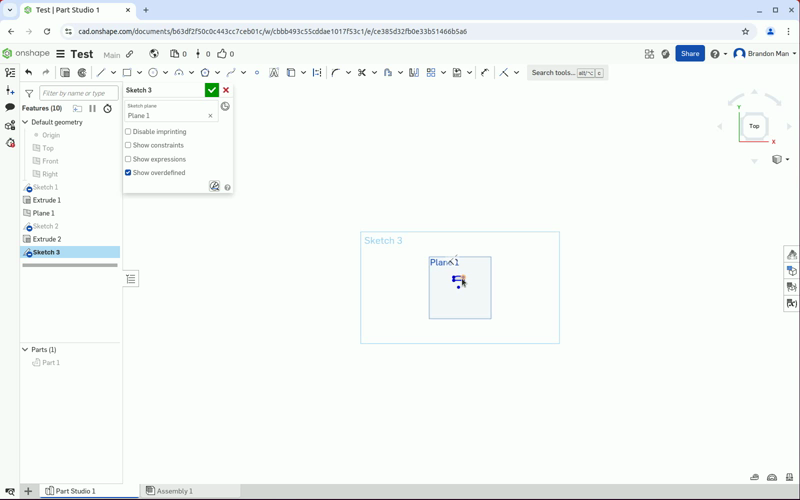
scroll(6)
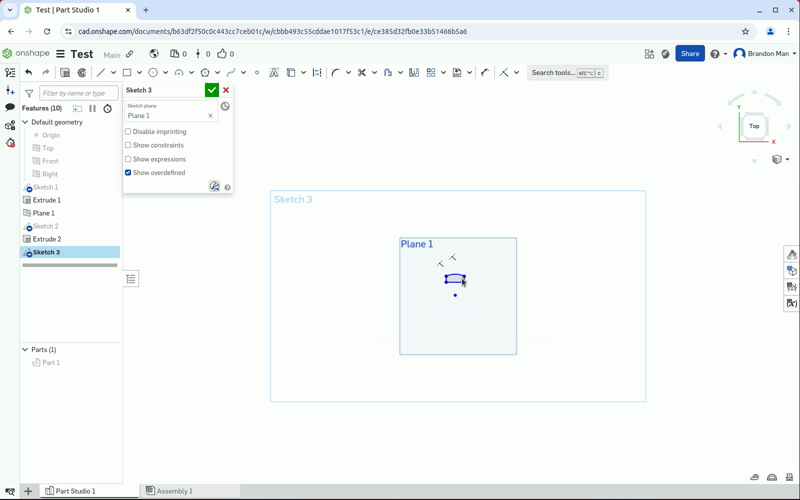
scroll(6)
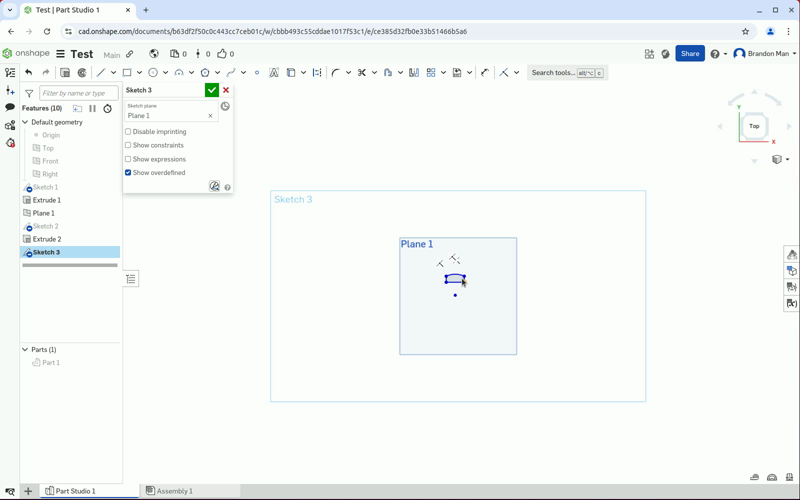
scroll(6)
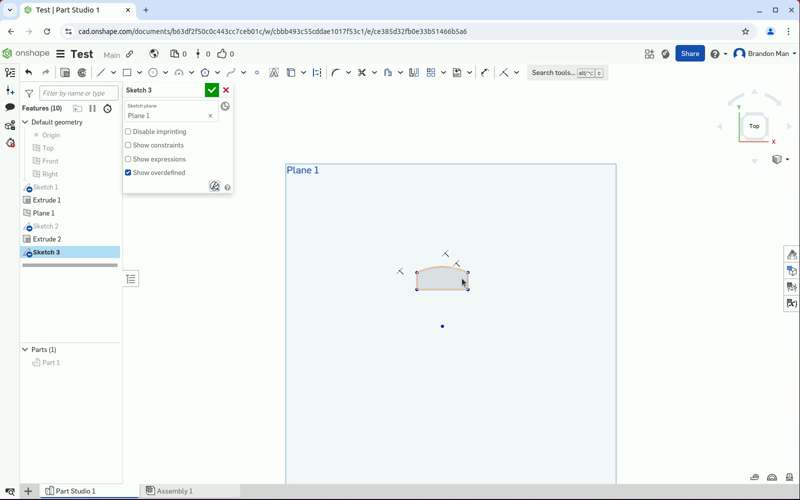
click(462, 278)
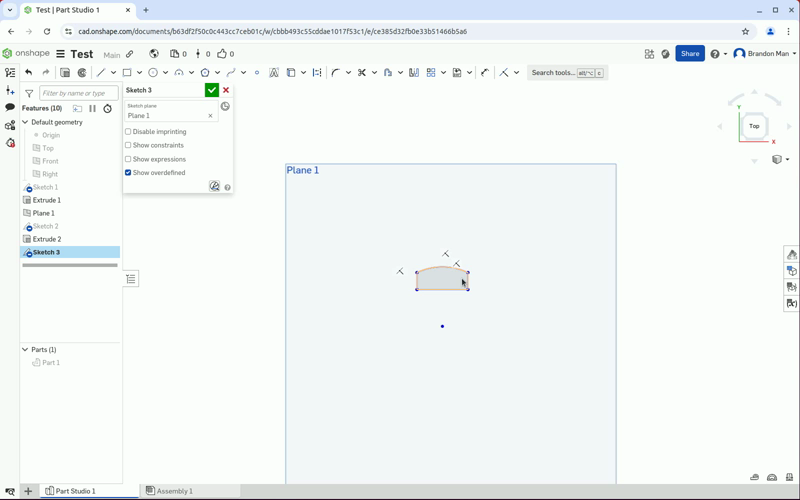
scroll(-6)
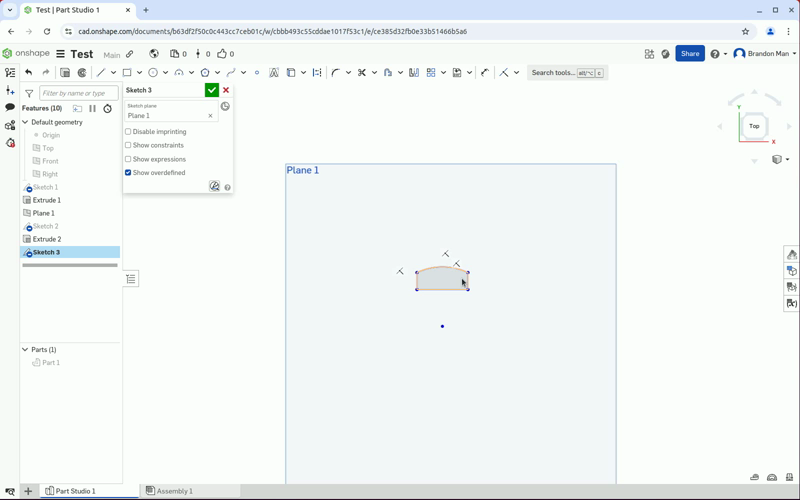
scroll(-6)
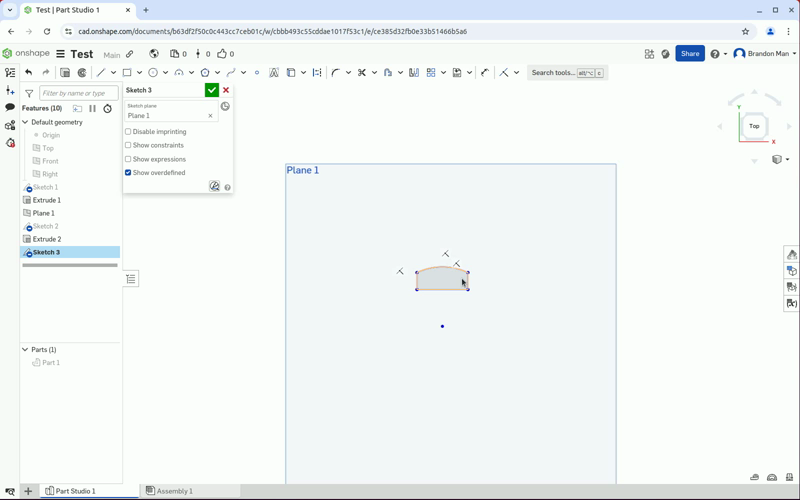
scroll(-6)
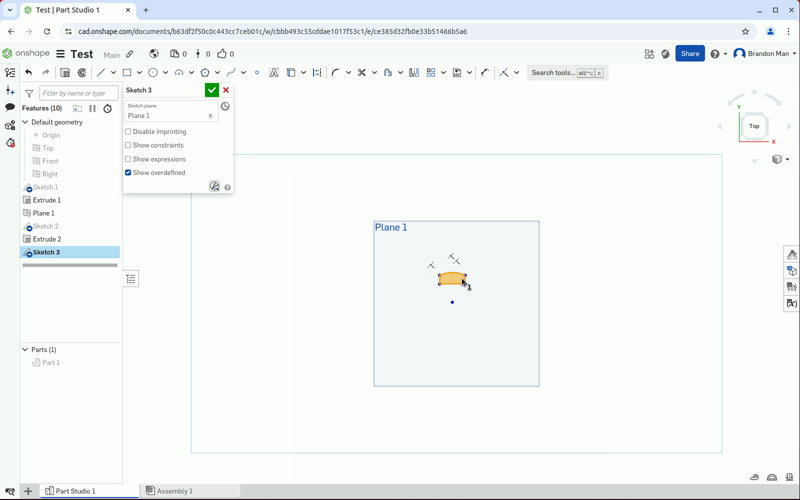
scroll(-6)
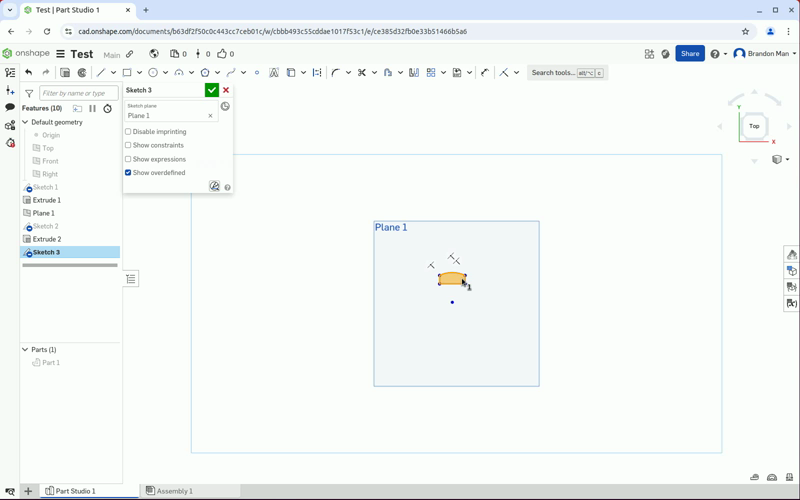
scroll(-6)
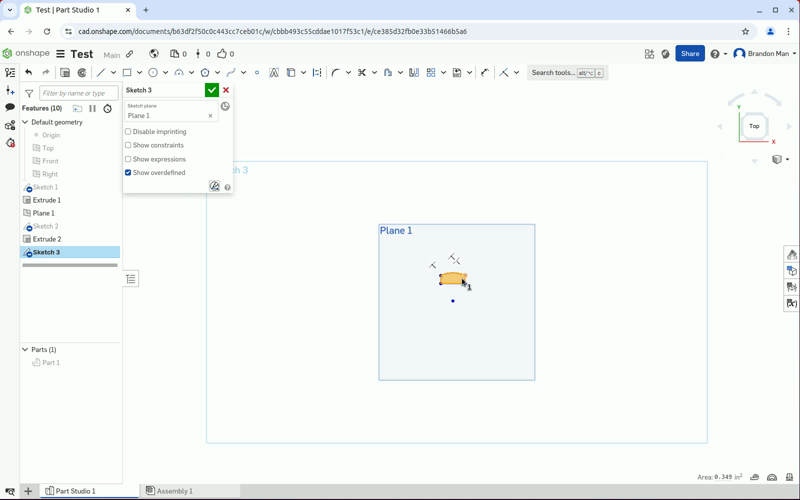
scroll(-6)
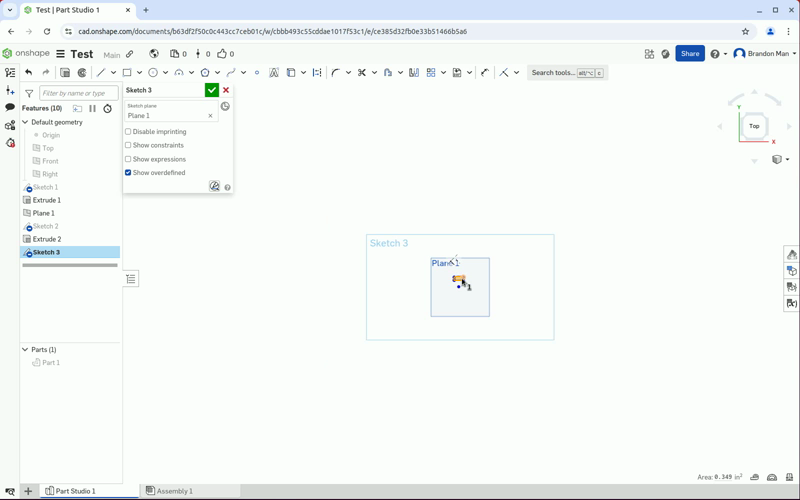
scroll(-6)
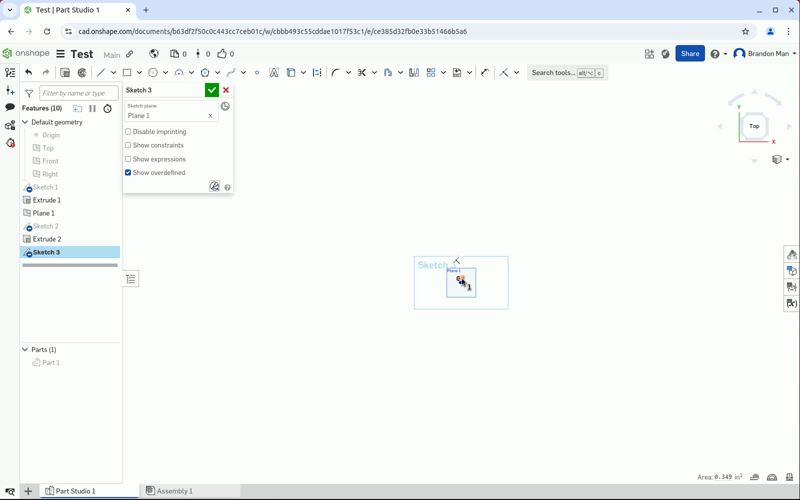
mouse_move(73, 352)
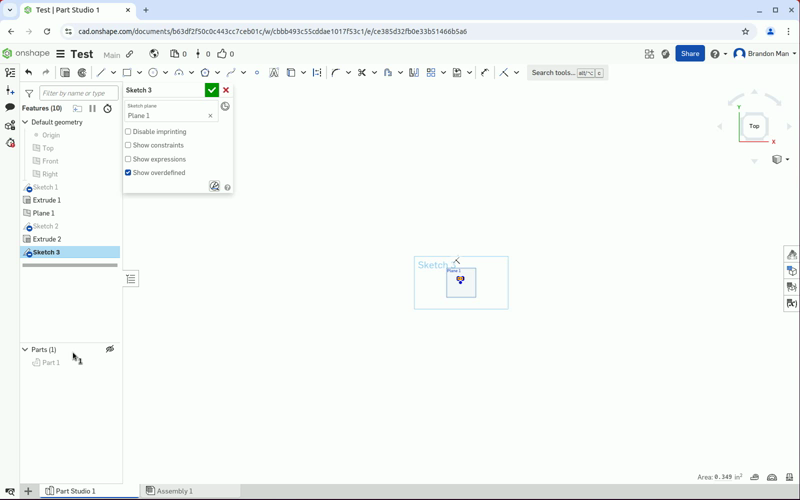
key(shift+y)
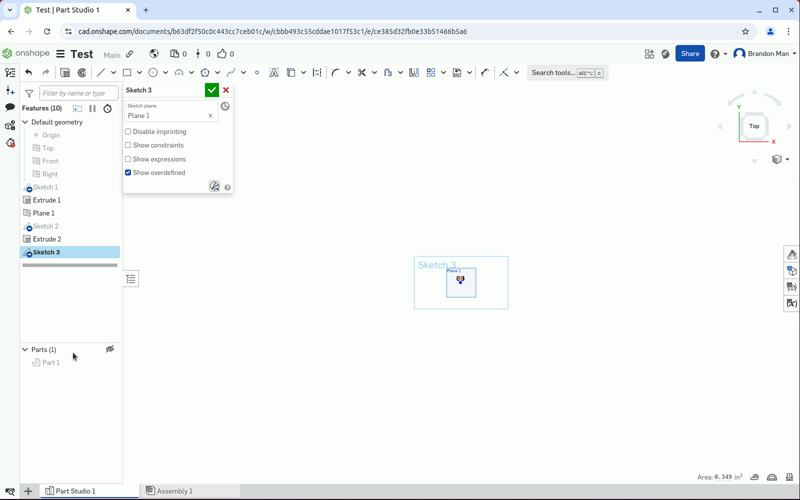
key(shift+e)
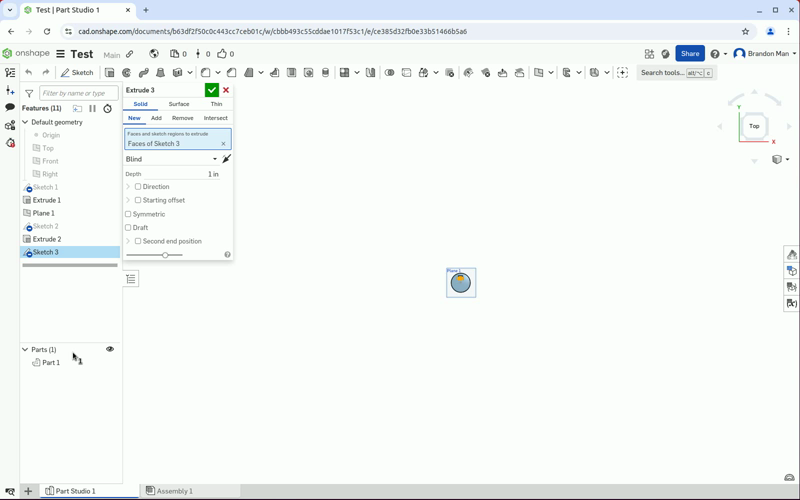
mouse_move(143, 106)
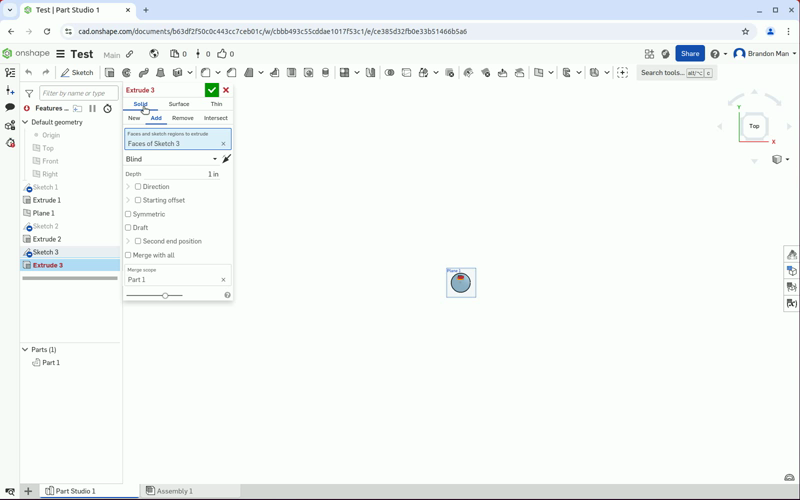
click(143, 106)
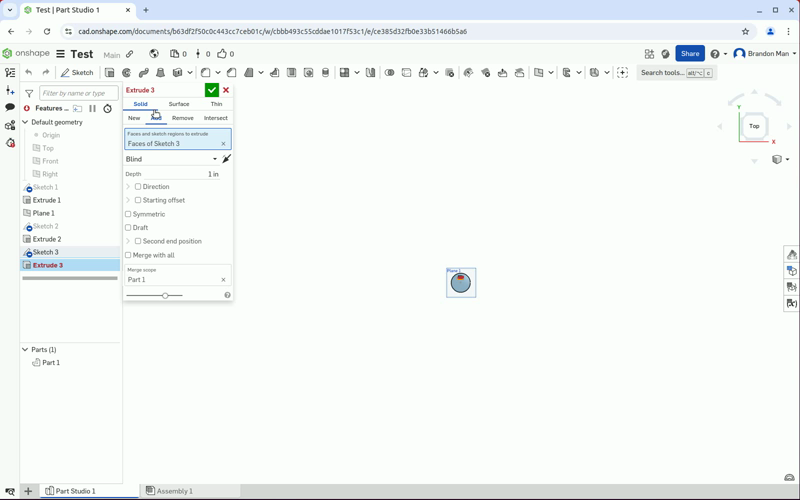
mouse_move(186, 120)
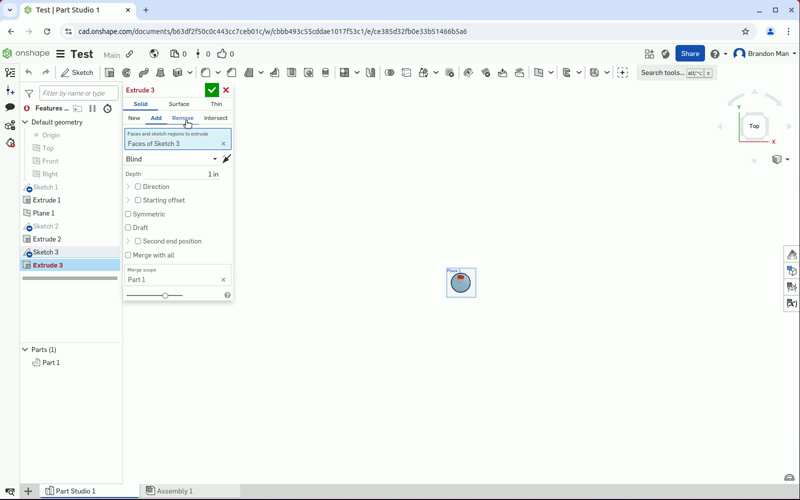
click(186, 120)
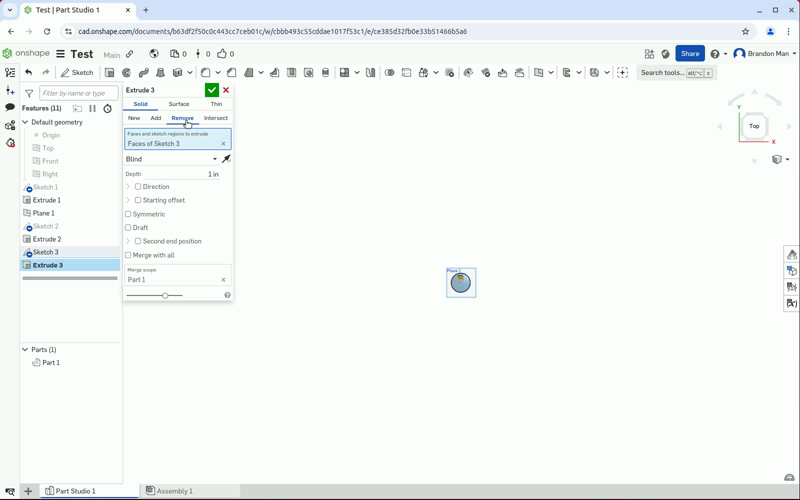
key(tab, 4)
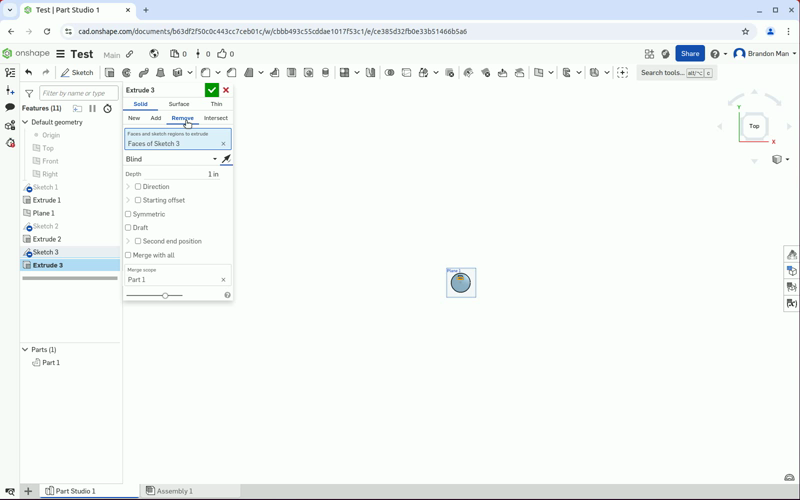
text(5.777)
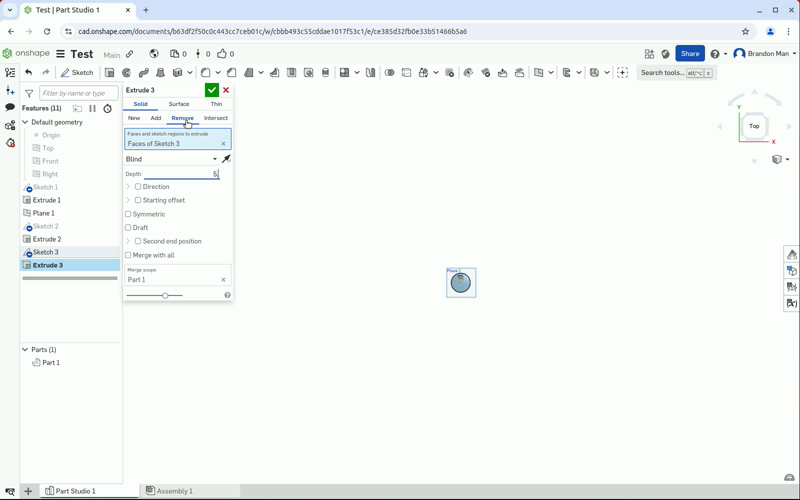
key(tab, 6)
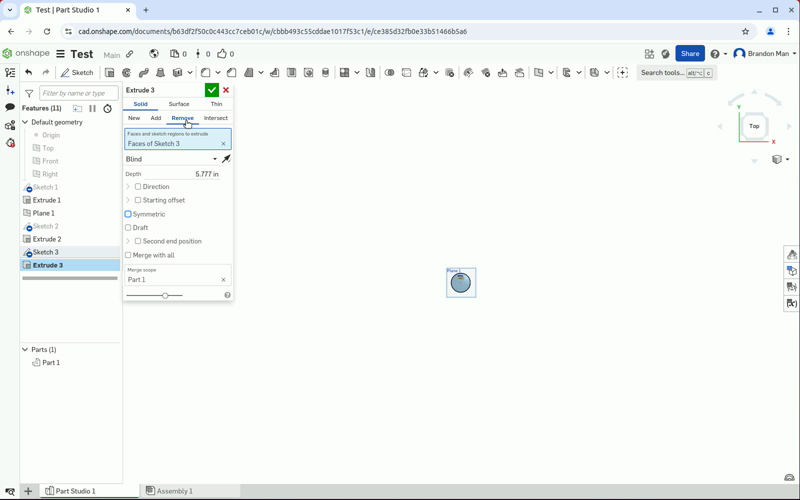
key(space)
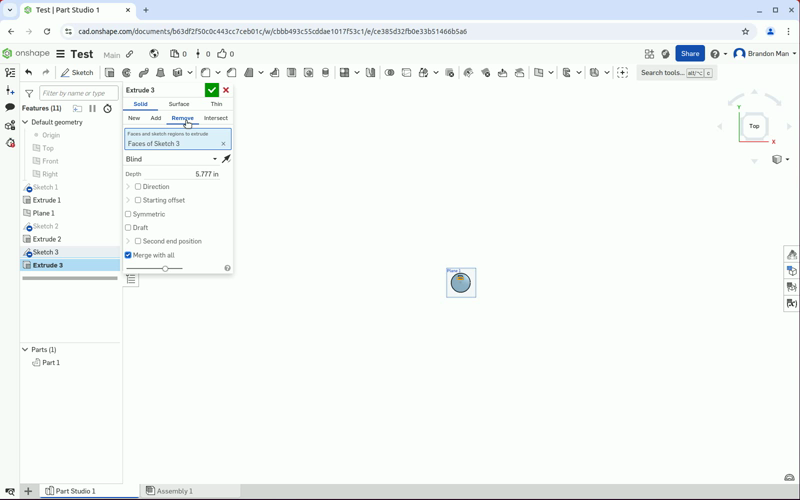
key(enter)
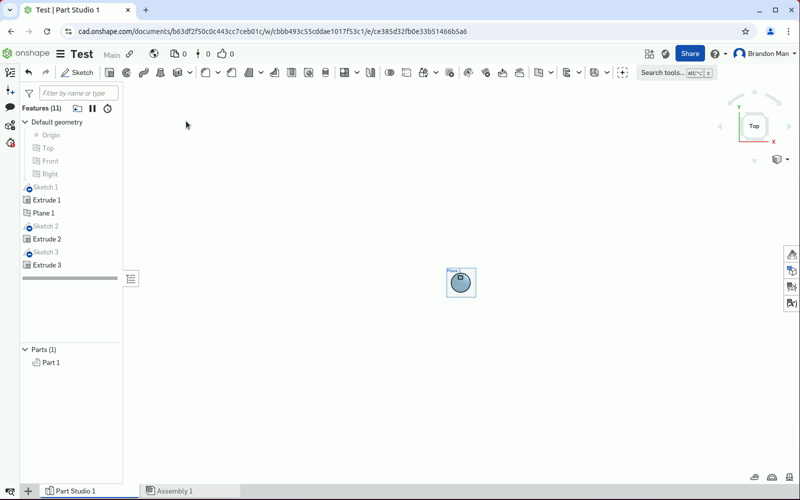
key(shift+h)
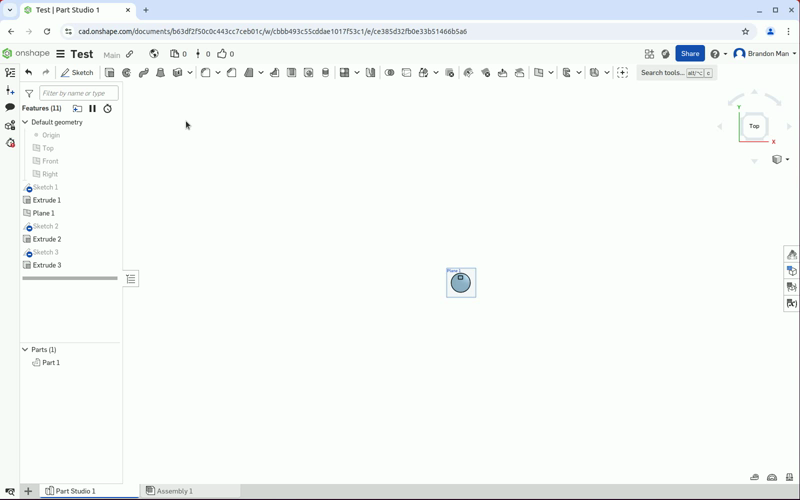
key(shift+h)
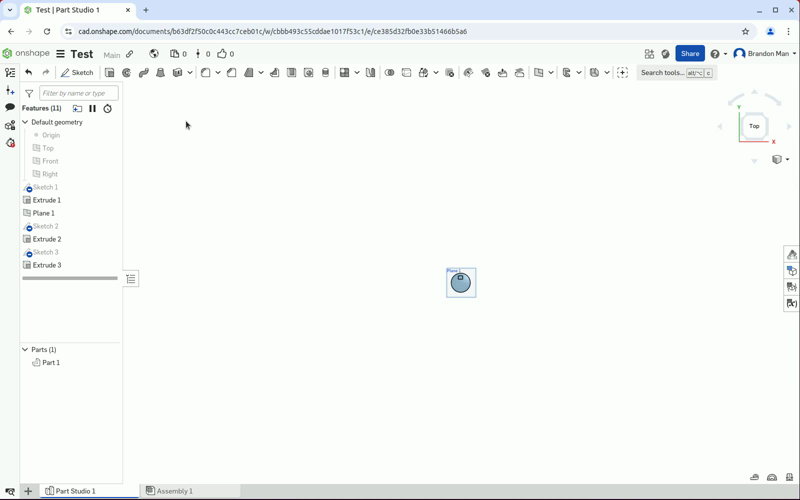
mouse_move(73, 189)
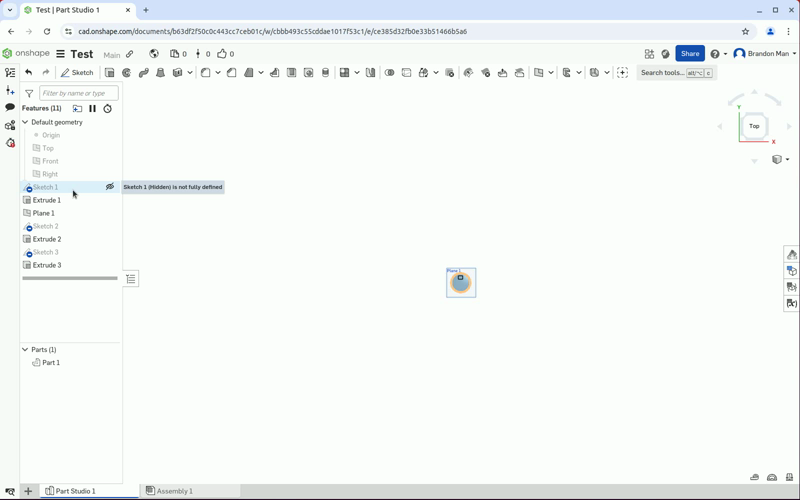
click(73, 189)
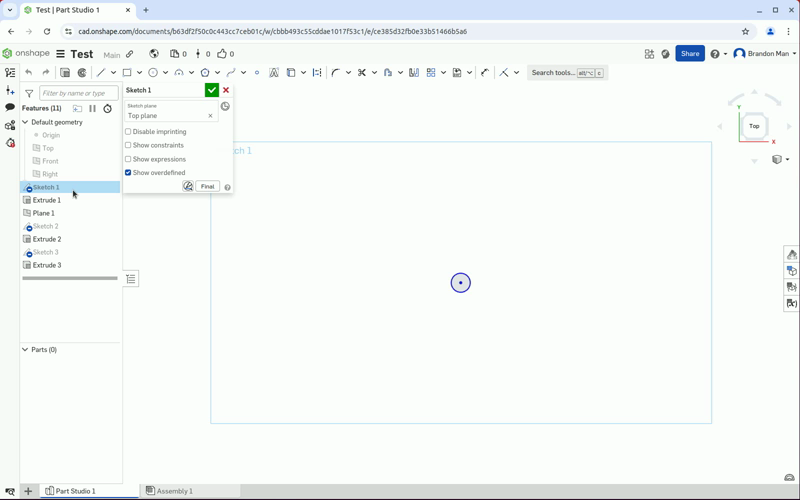
mouse_move(229, 92)
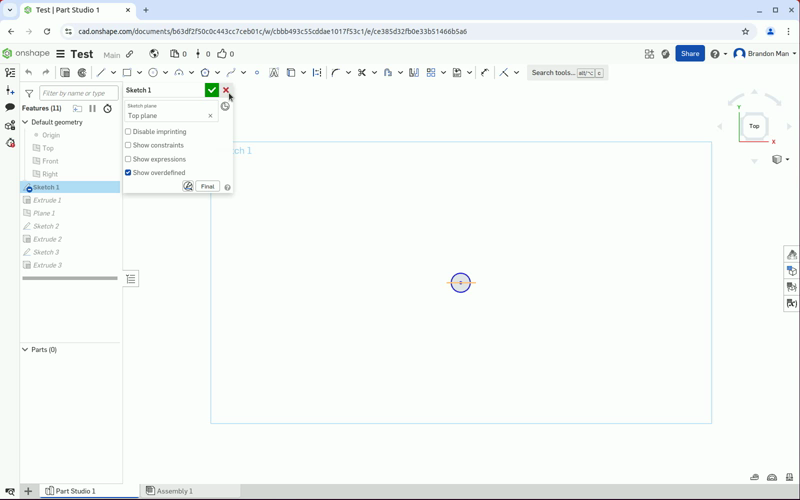
click(229, 92)
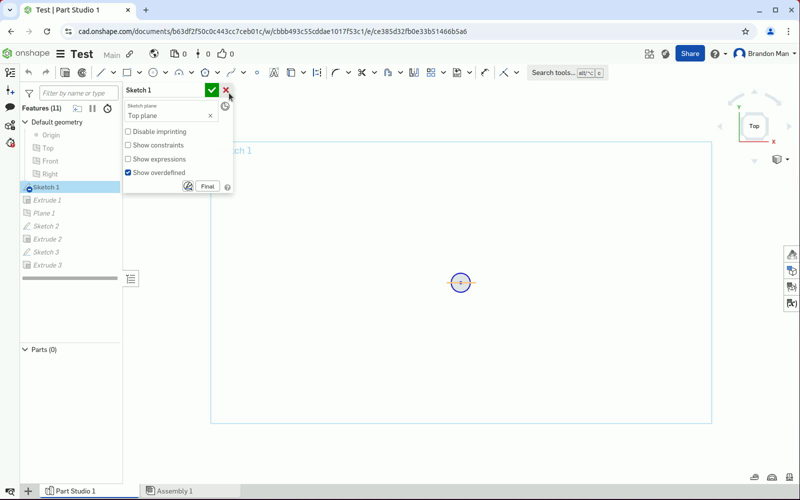
key(shift+s)
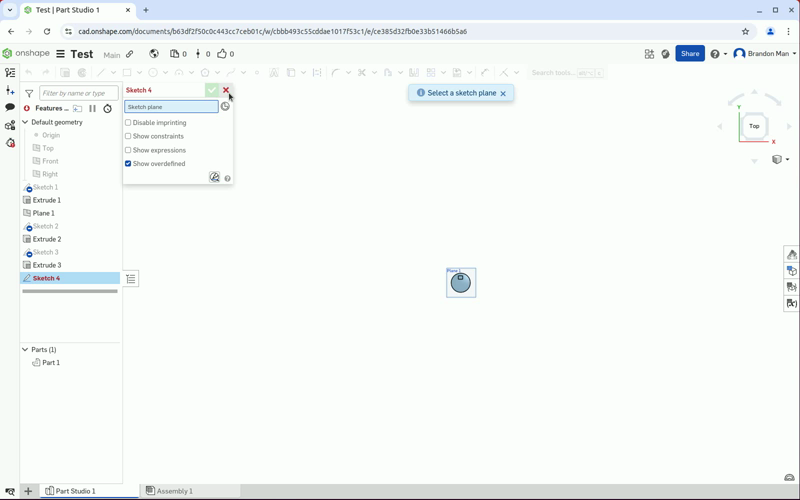
mouse_move(73, 215)
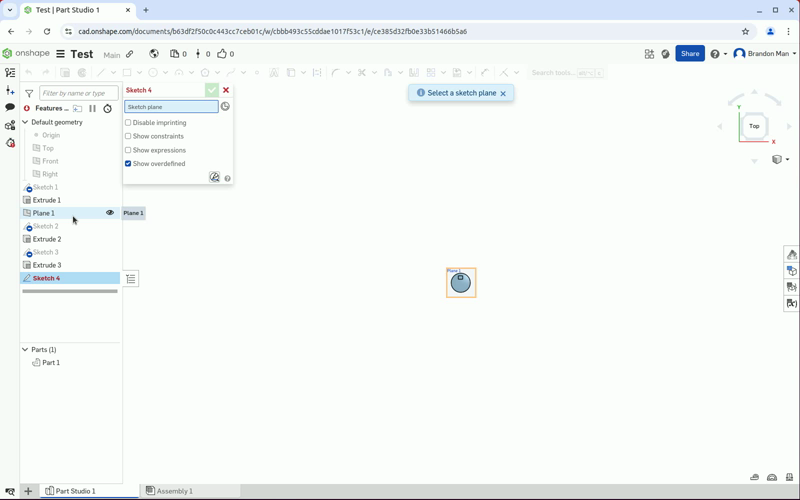
click(73, 215)
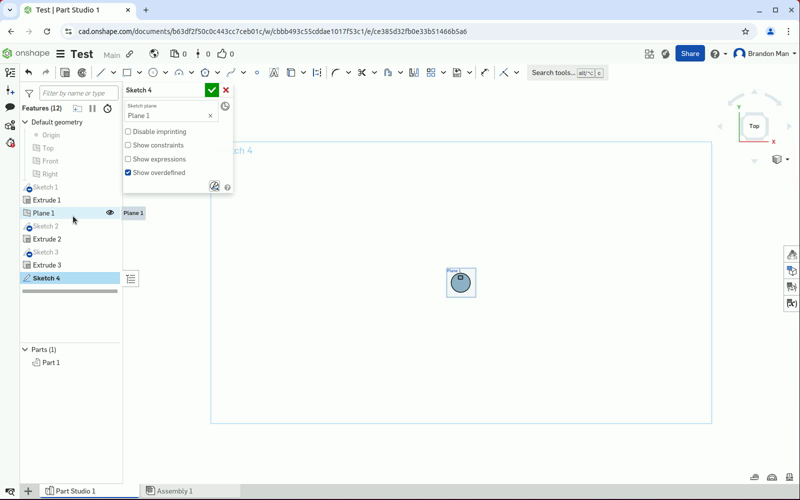
mouse_move(73, 352)
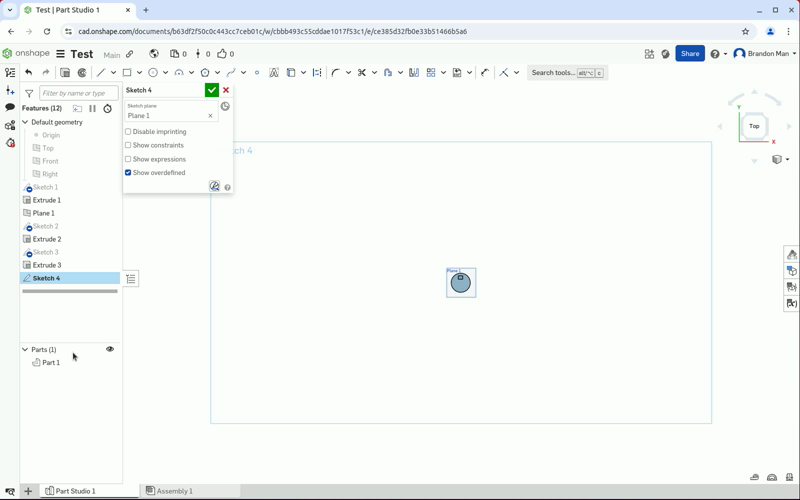
key(y)
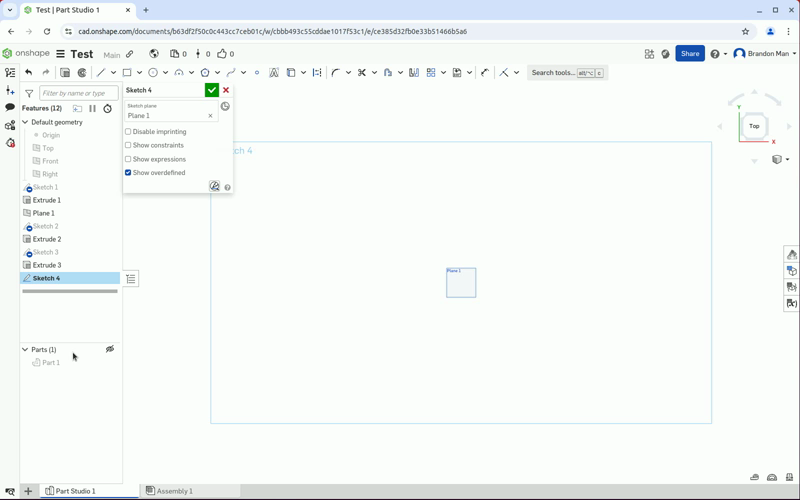
key(l)
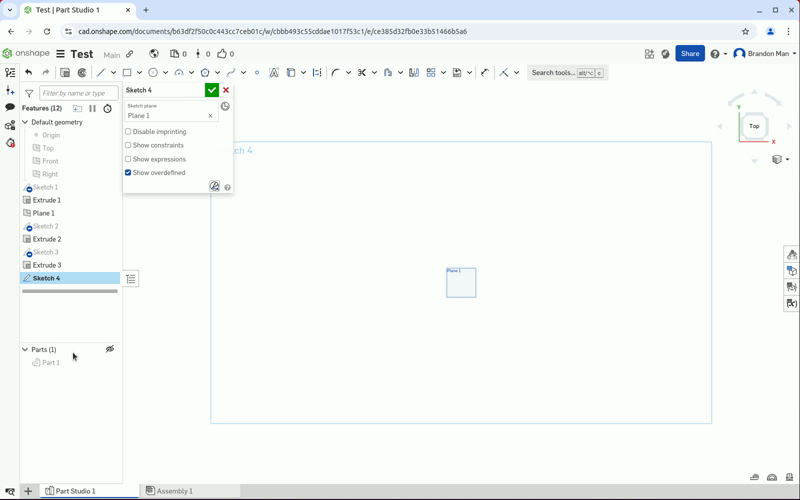
key_down(shift)
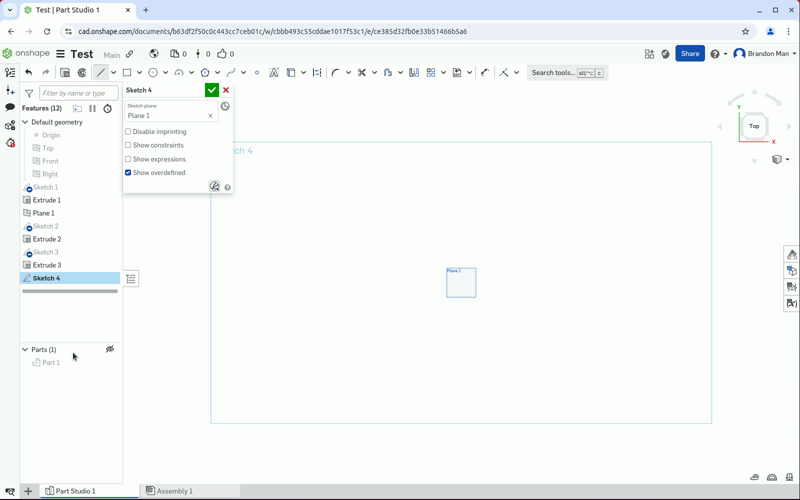
mouse_move(458, 279)
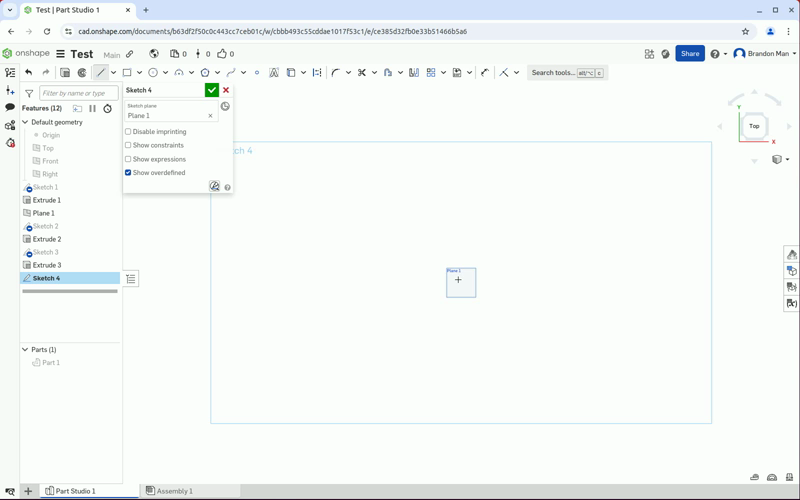
click(458, 279)
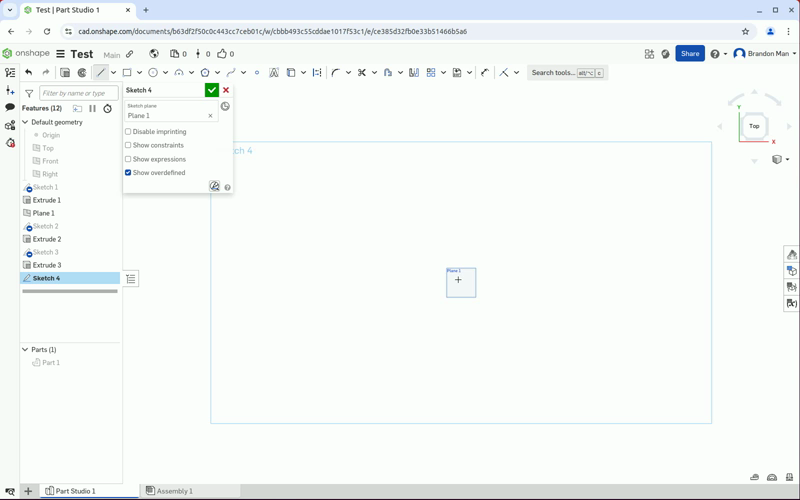
key_up(shift)
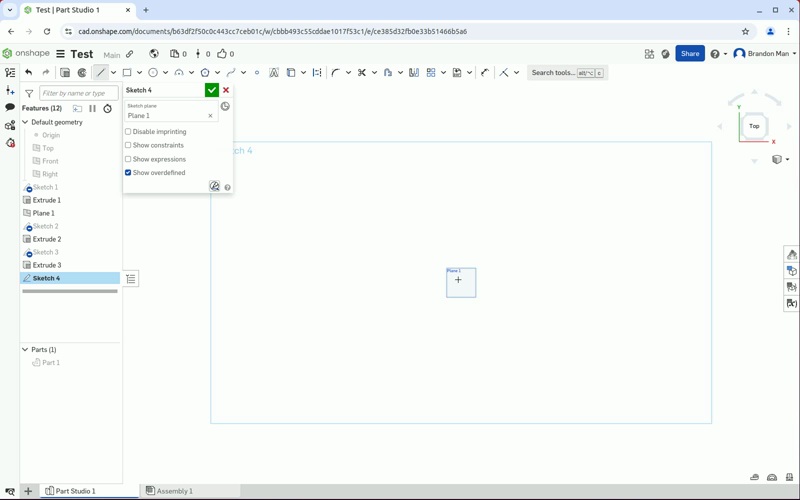
key_down(shift)
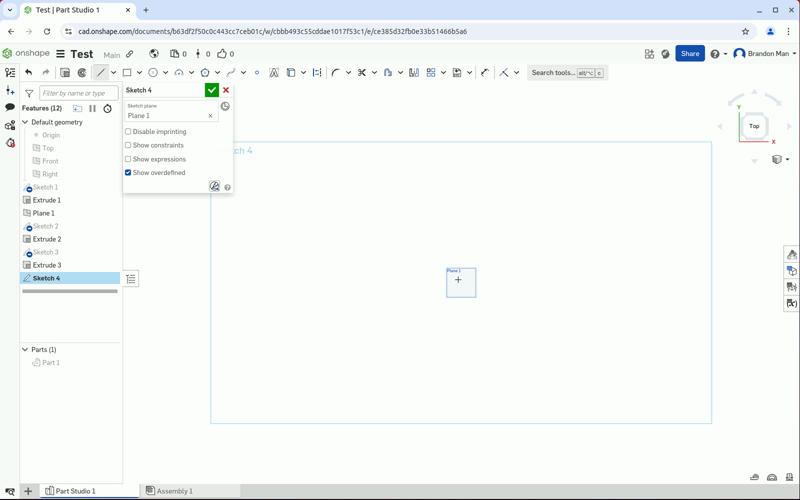
mouse_move(488, 279)
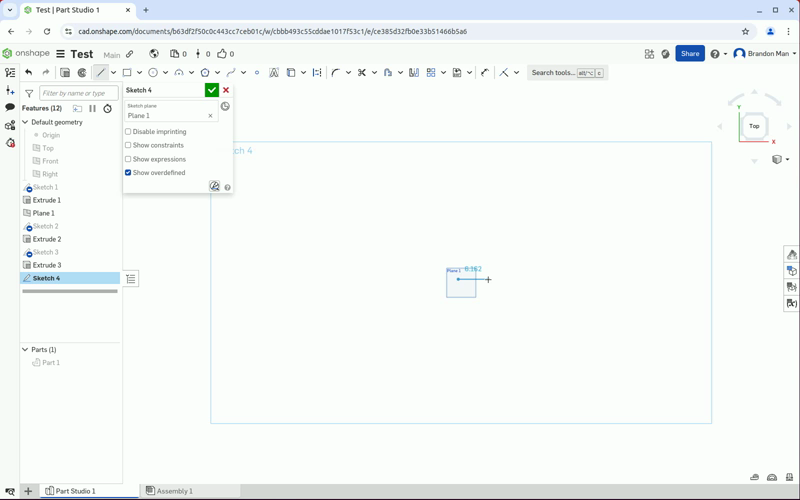
mouse_move(462, 279)
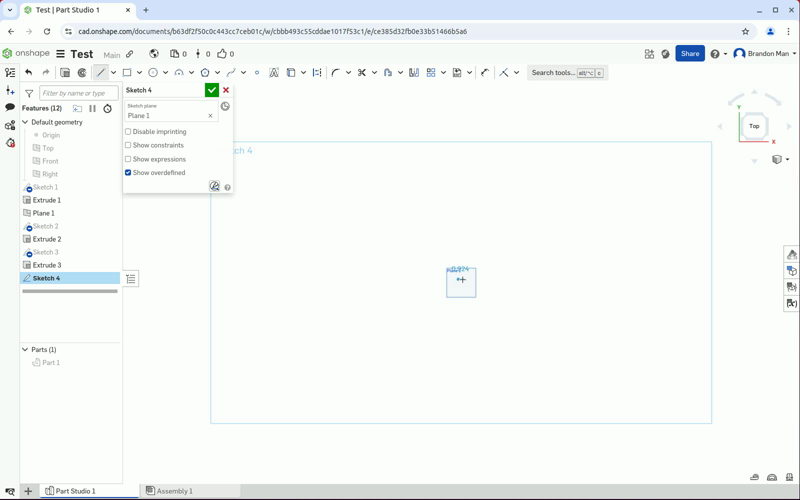
scroll(6)
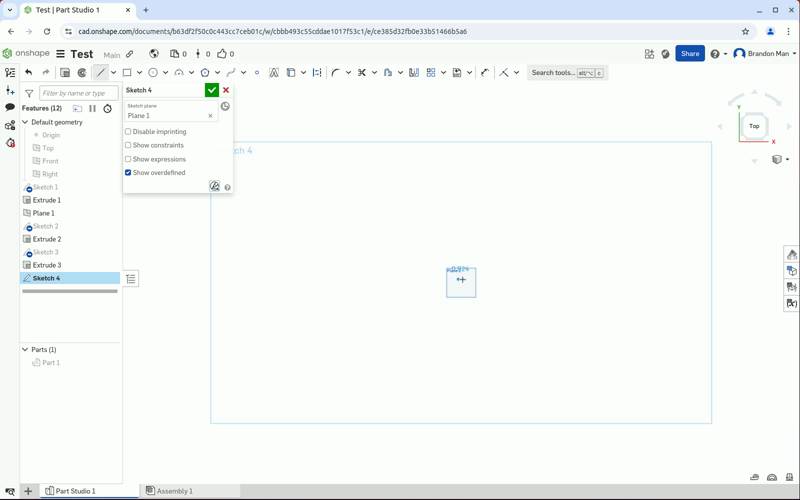
scroll(6)
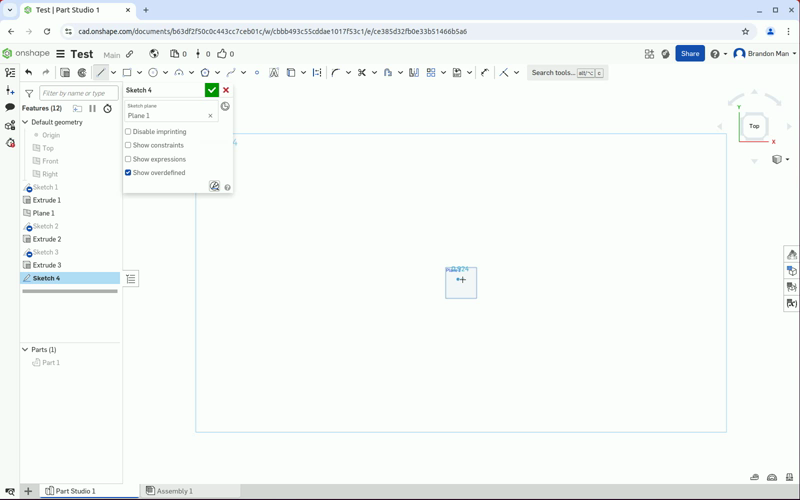
scroll(6)
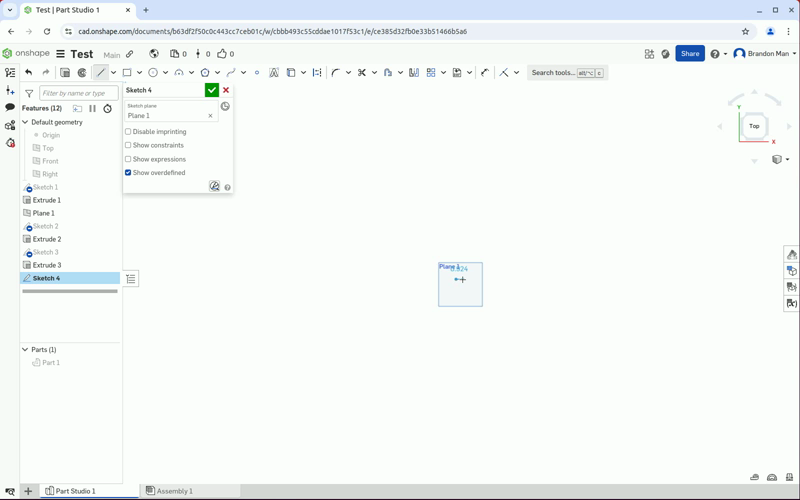
scroll(6)
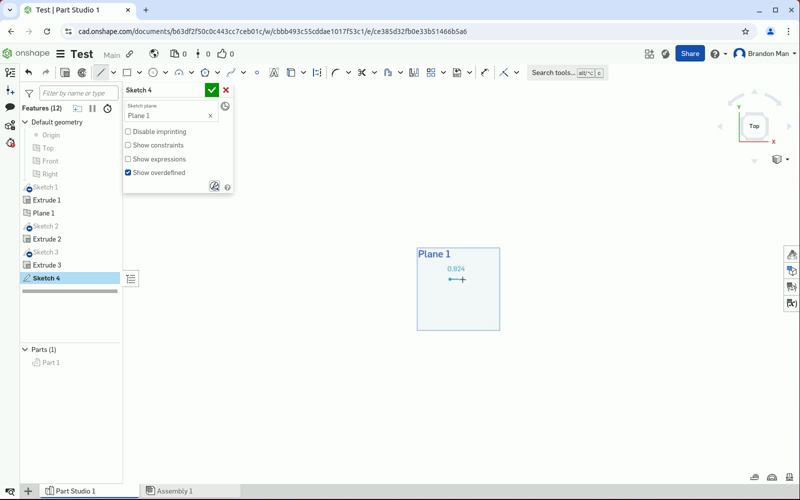
scroll(6)
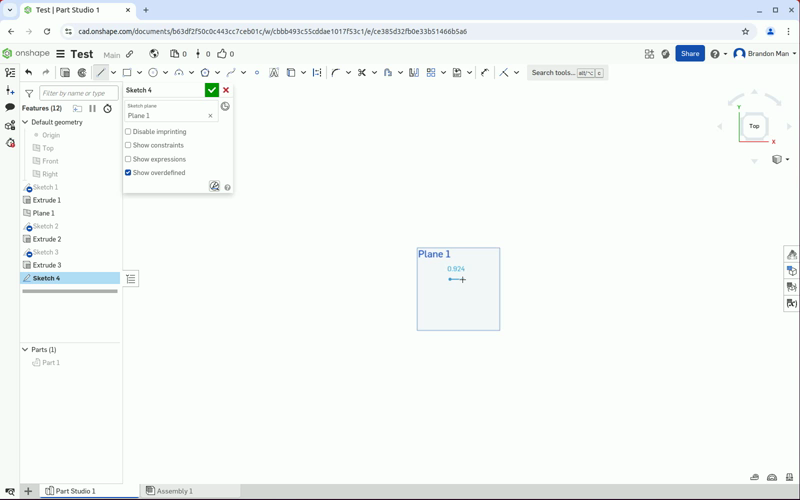
scroll(6)
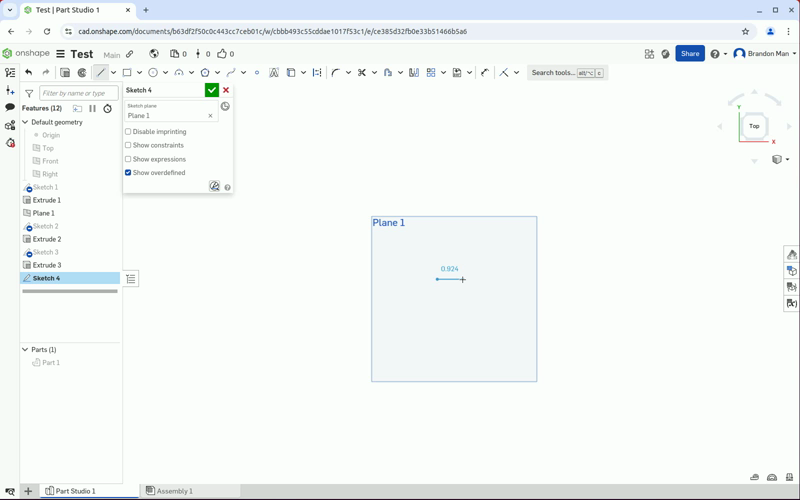
scroll(6)
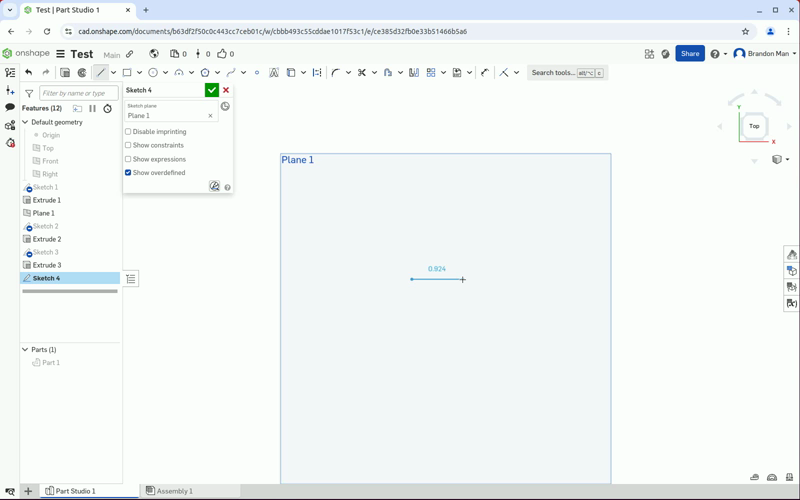
click(462, 279)
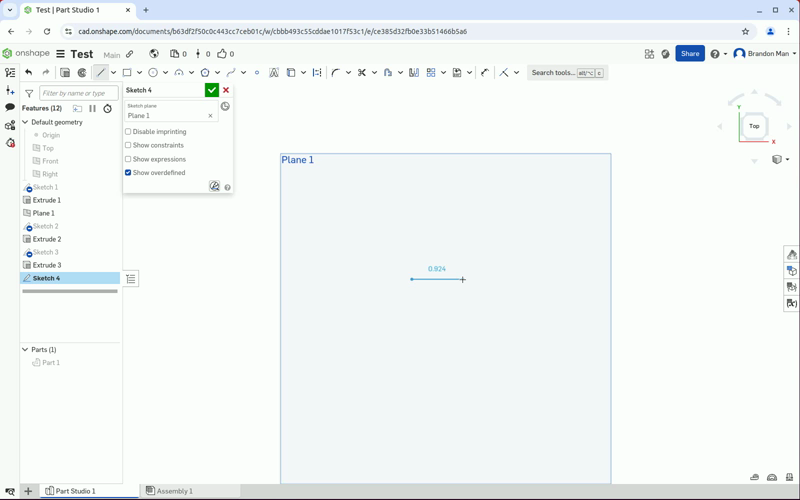
scroll(-6)
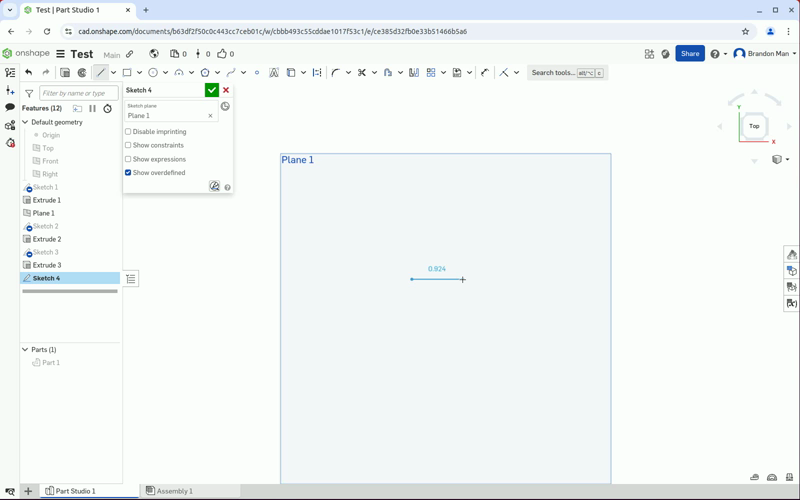
scroll(-6)
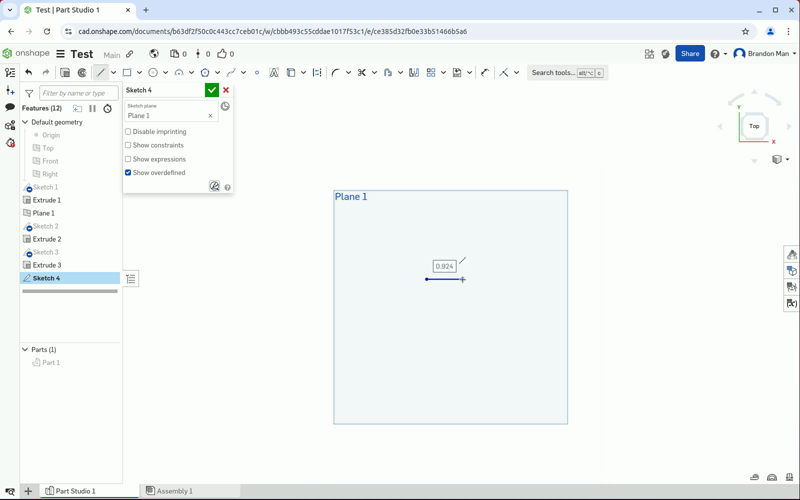
scroll(-6)
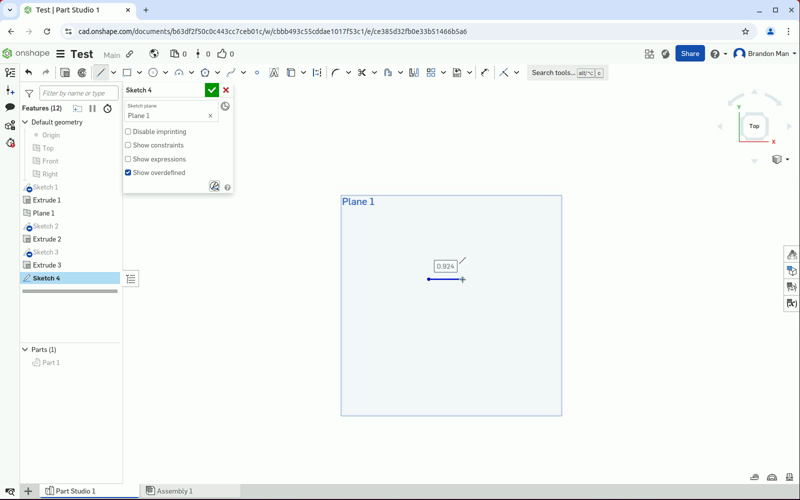
scroll(-6)
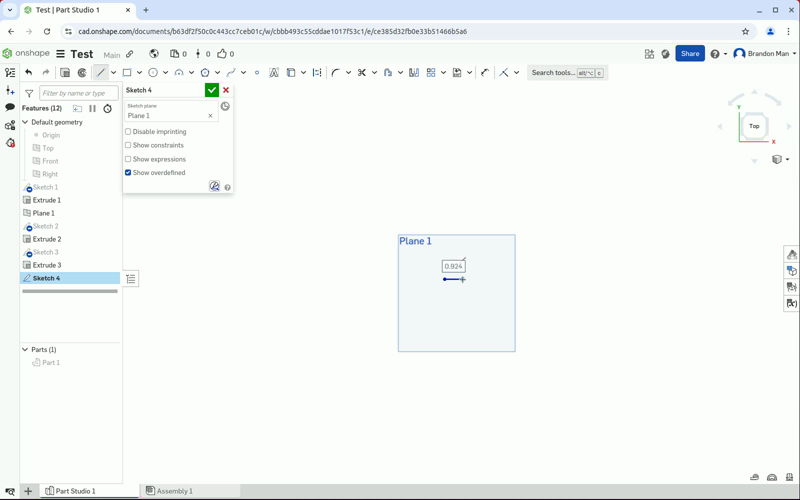
scroll(-6)
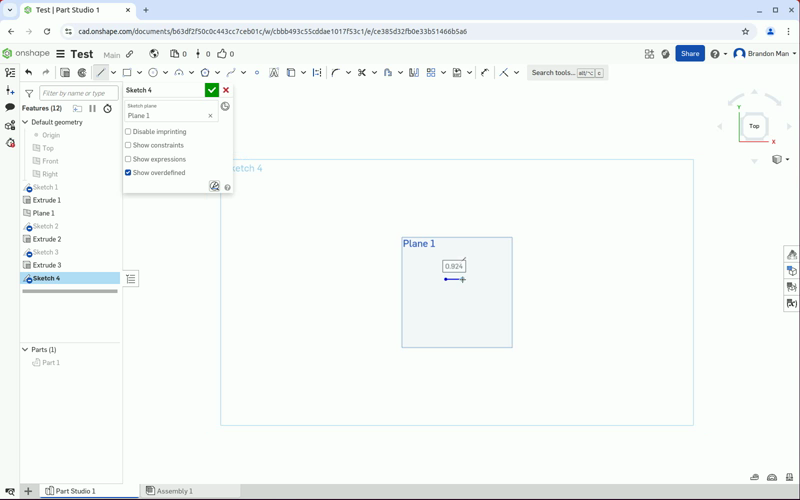
scroll(-6)
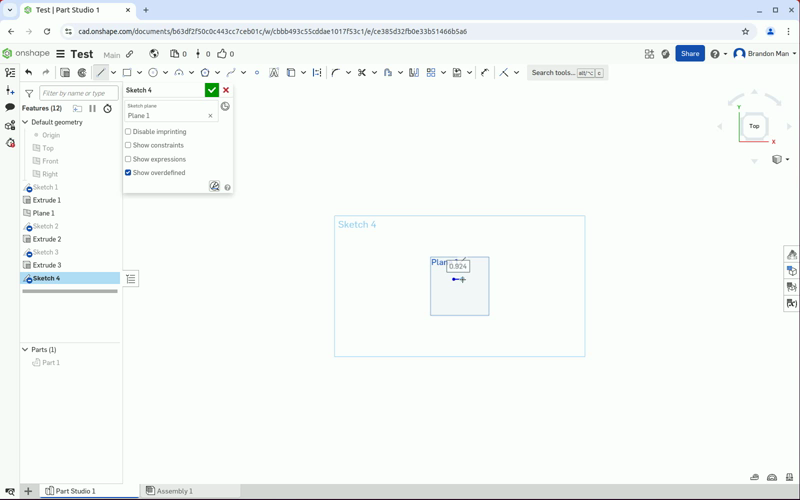
scroll(-6)
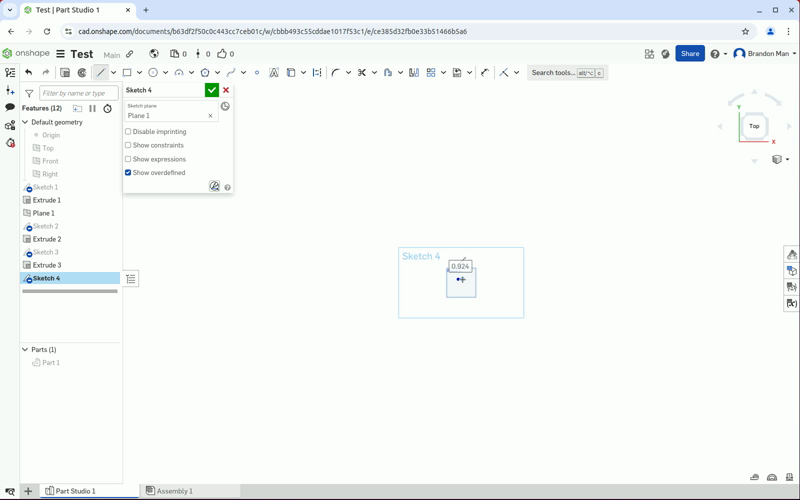
key_up(shift)
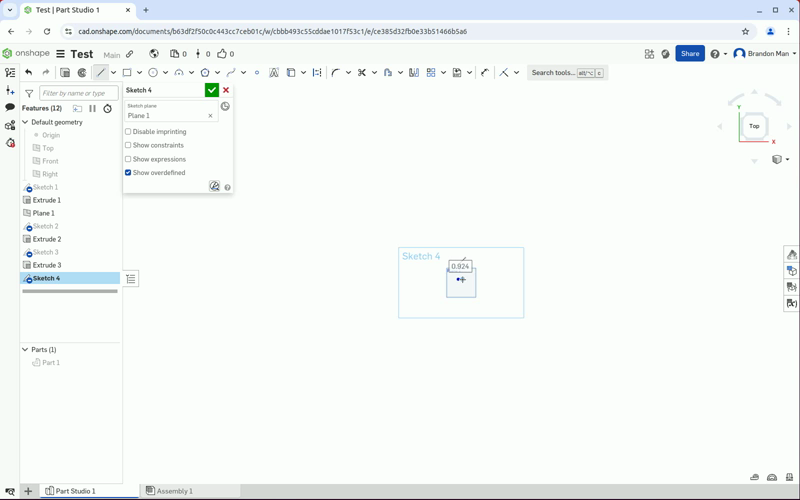
key_down(shift)
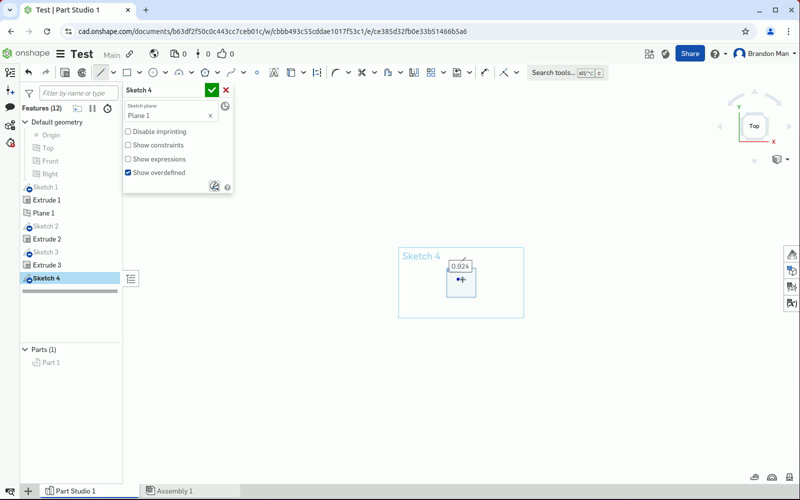
mouse_move(492, 279)
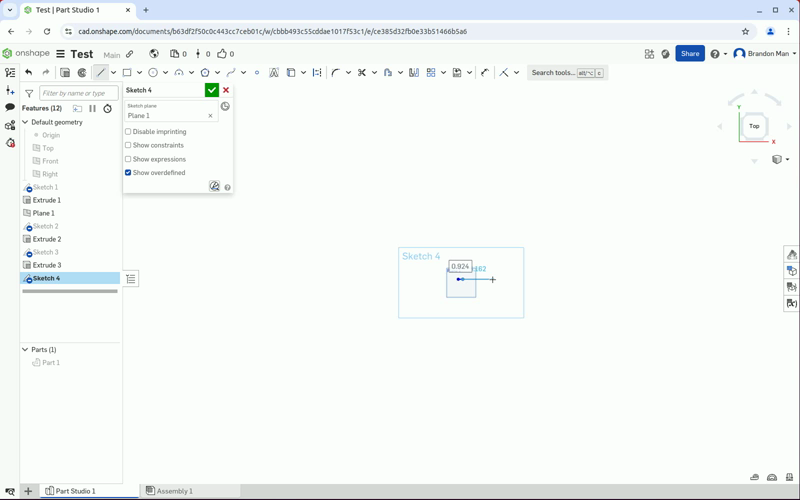
mouse_move(462, 277)
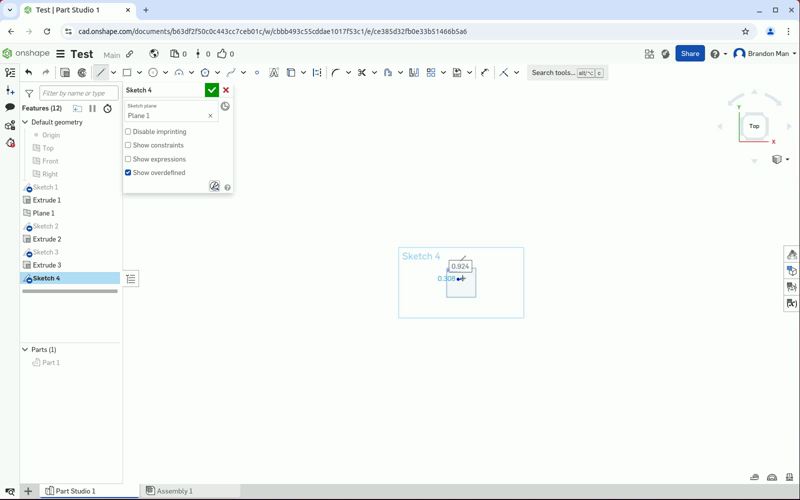
scroll(6)
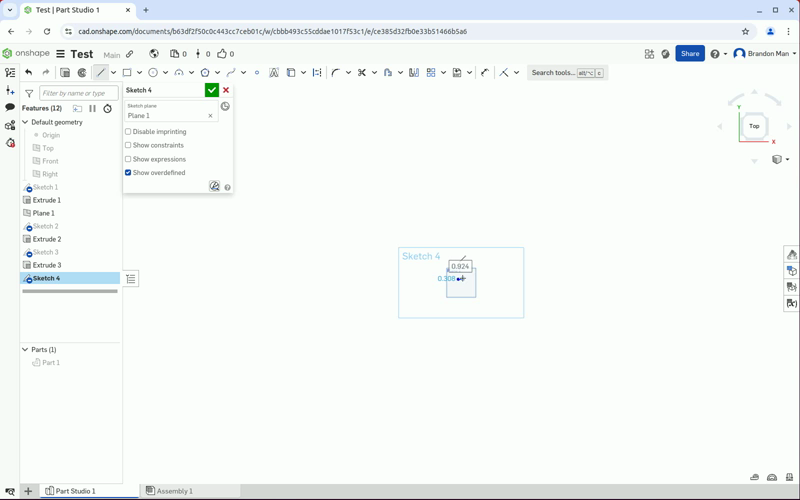
scroll(6)
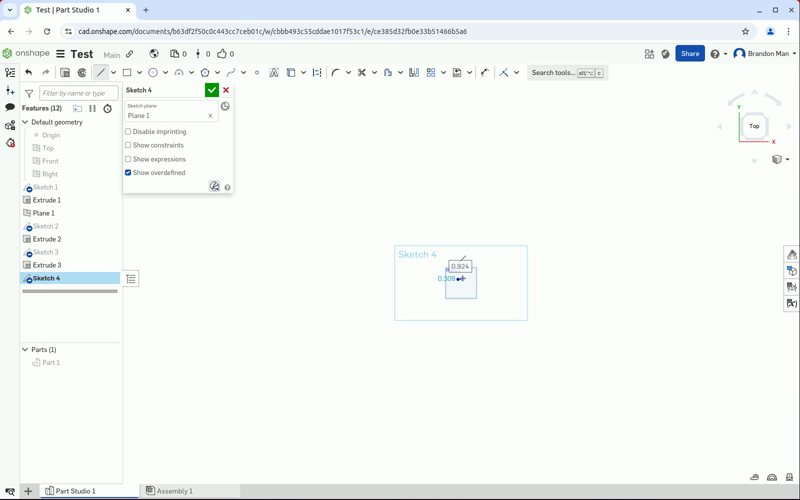
scroll(6)
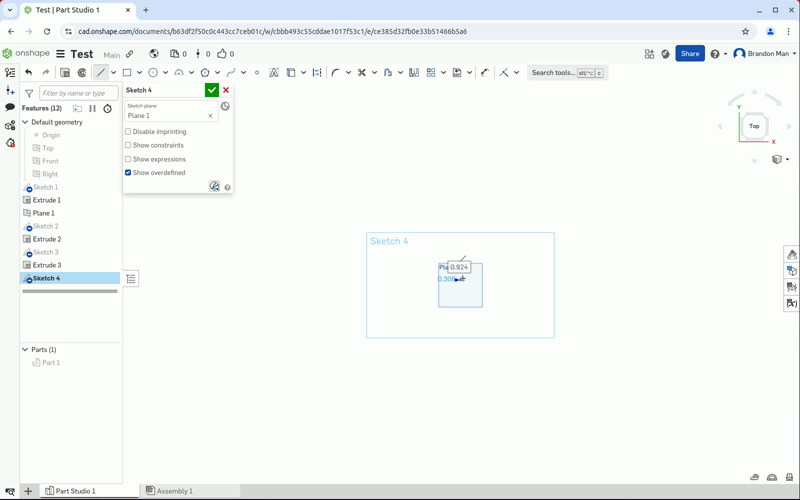
scroll(6)
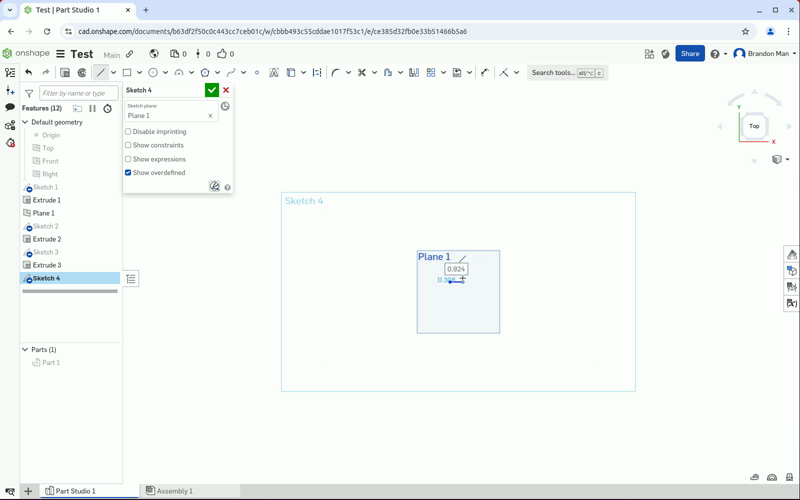
scroll(6)
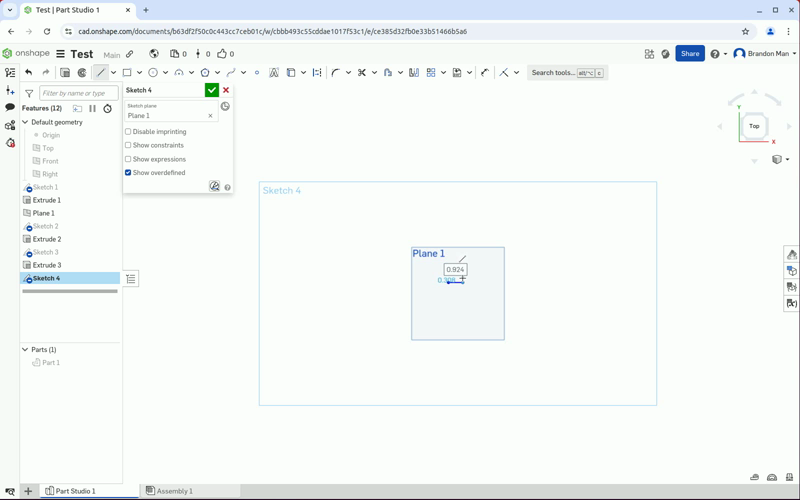
scroll(6)
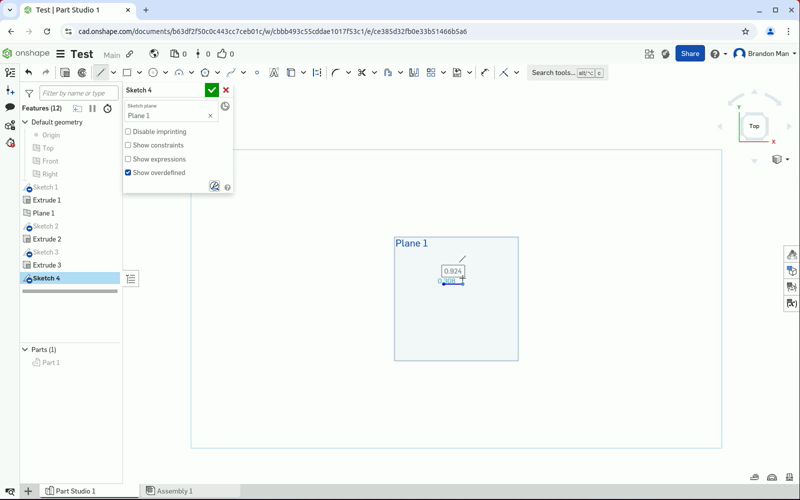
scroll(6)
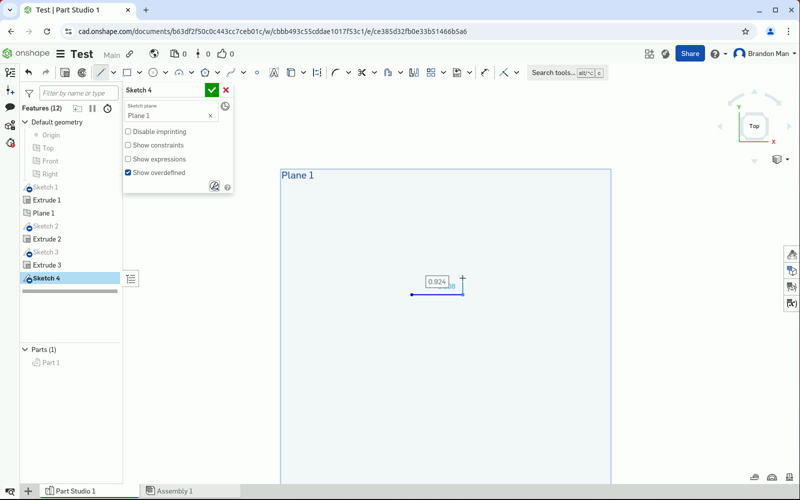
click(462, 277)
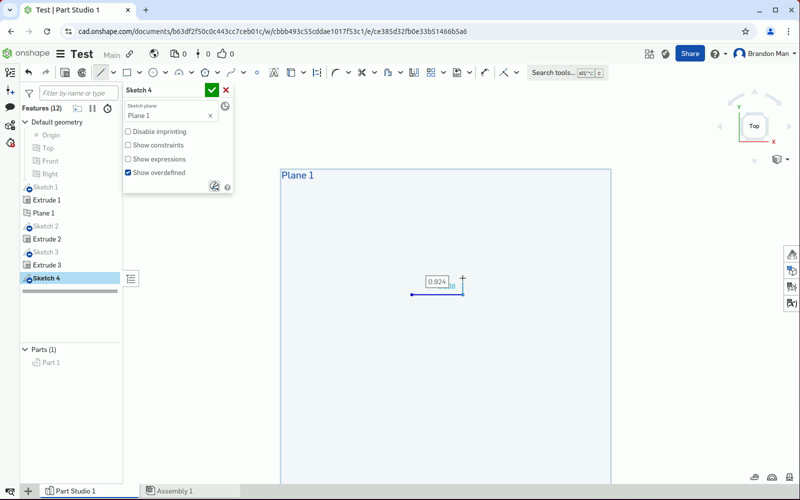
scroll(-6)
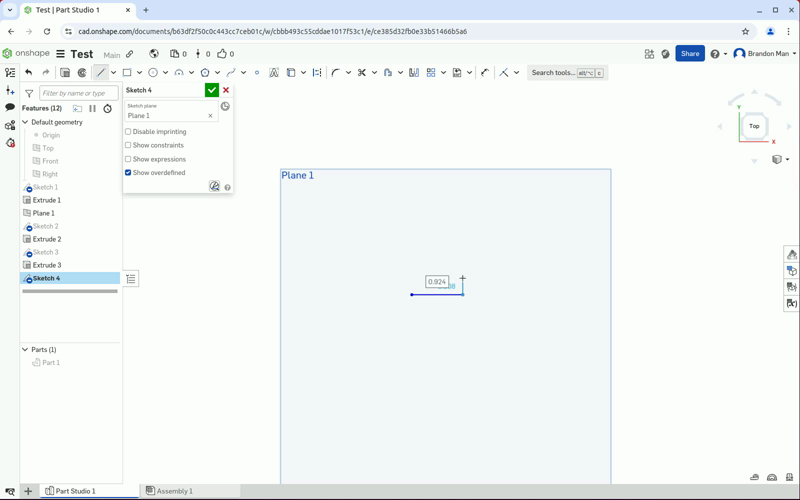
scroll(-6)
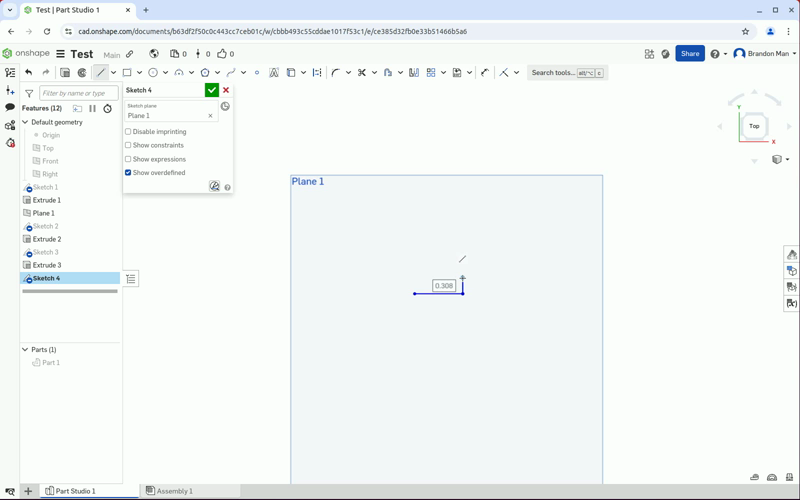
scroll(-6)
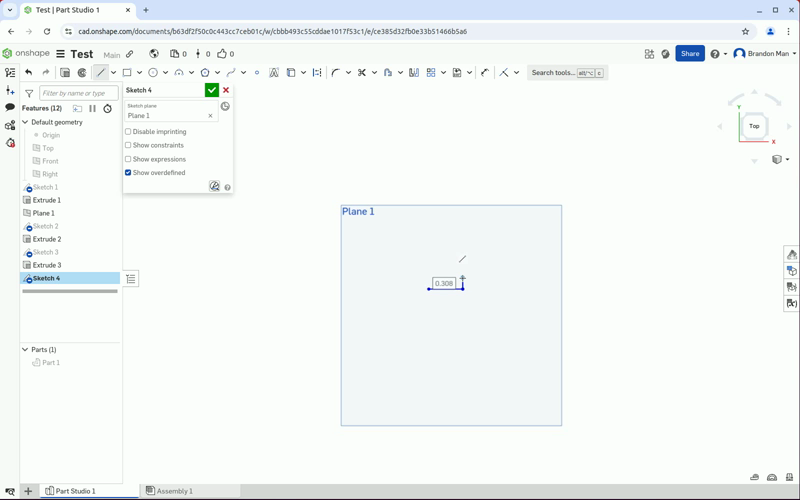
scroll(-6)
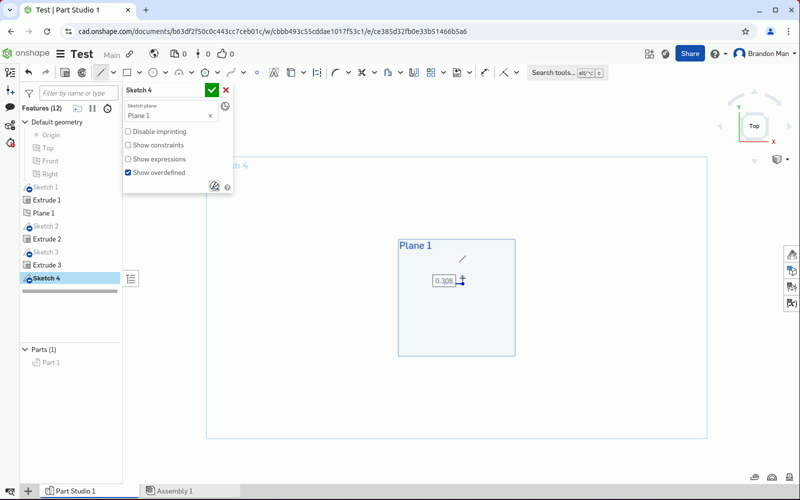
scroll(-6)
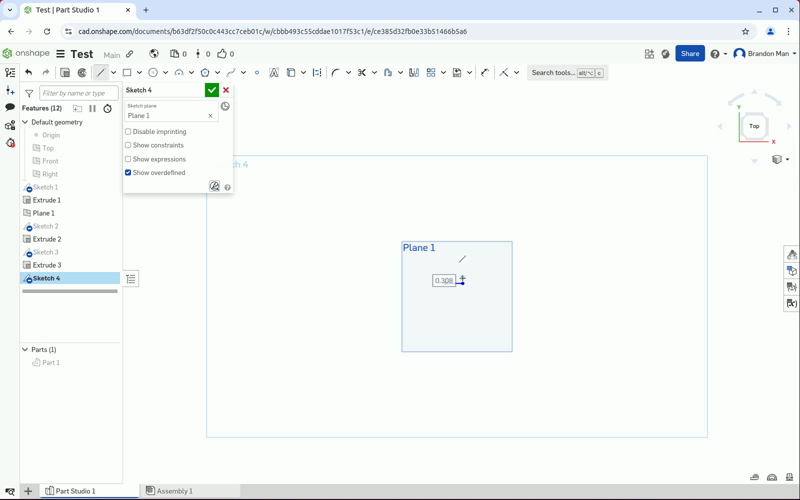
scroll(-6)
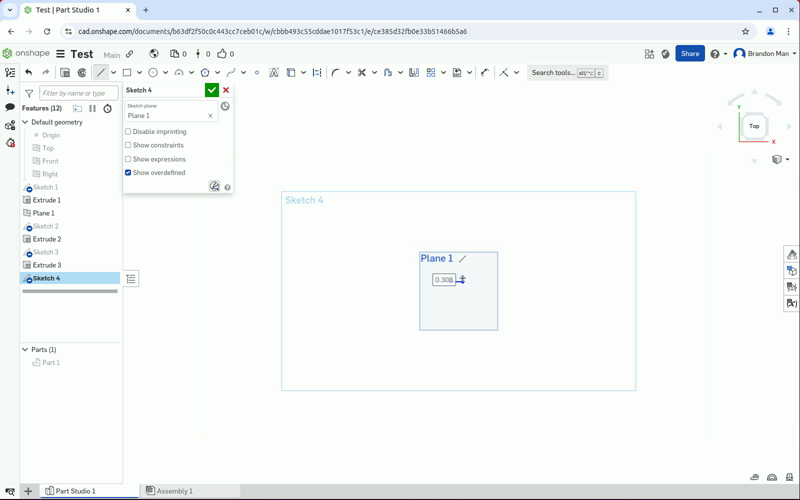
scroll(-6)
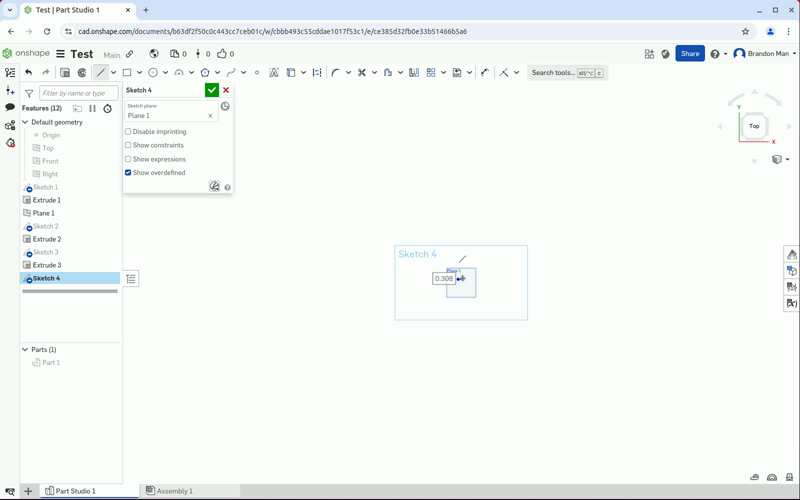
key_up(shift)
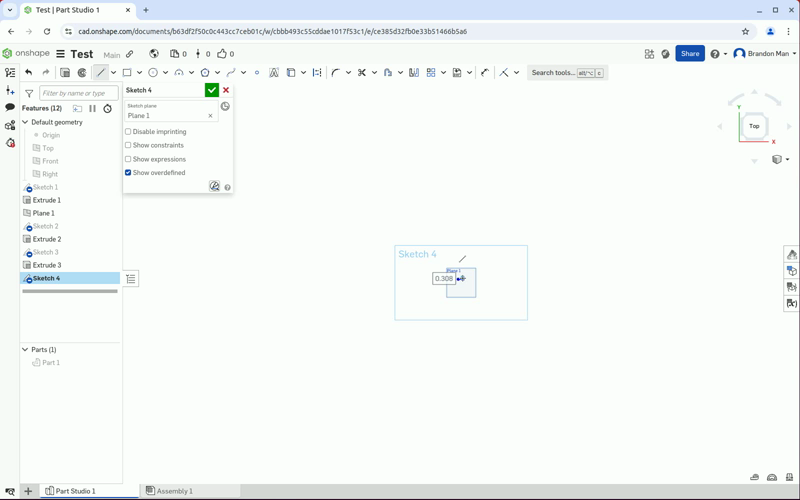
key(esc)
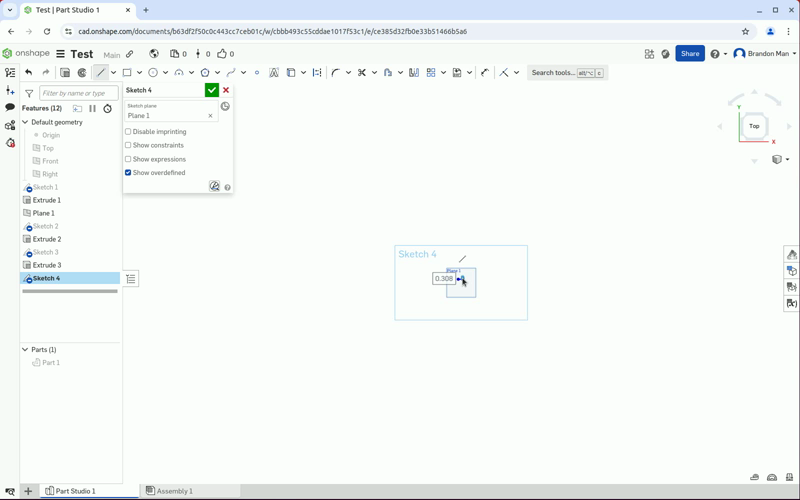
key(a)
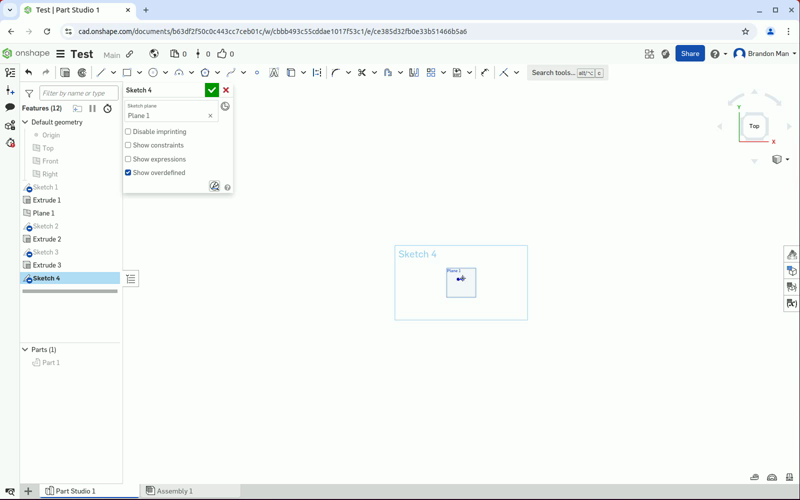
mouse_move(462, 277)
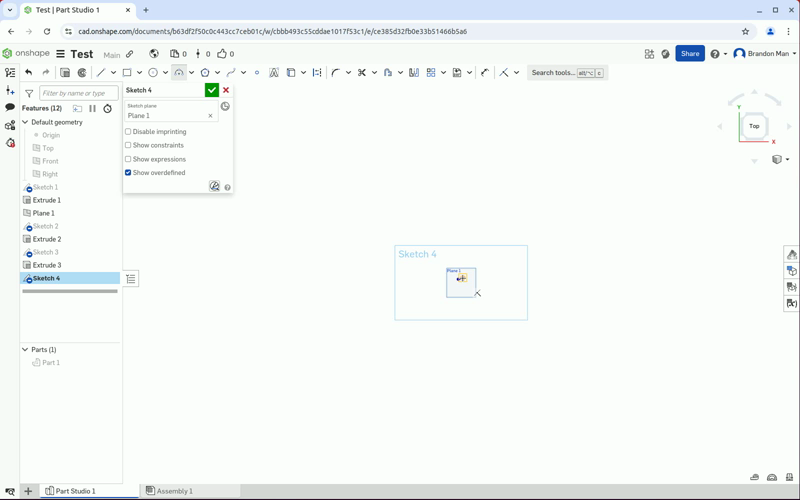
scroll(6)
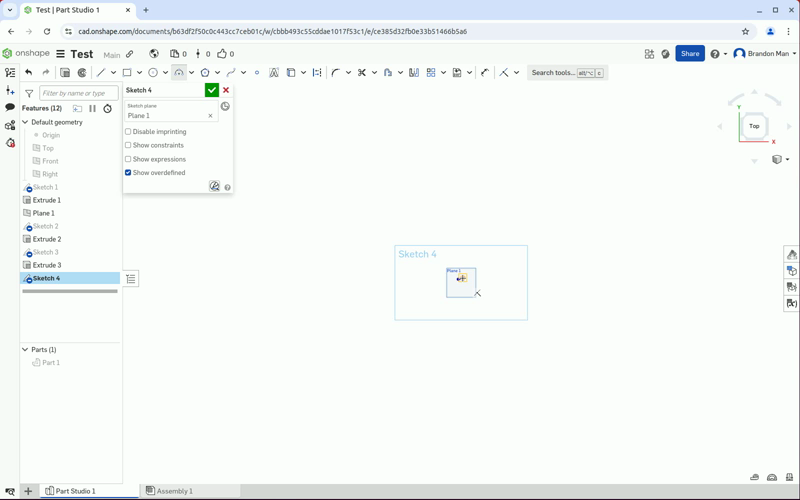
scroll(6)
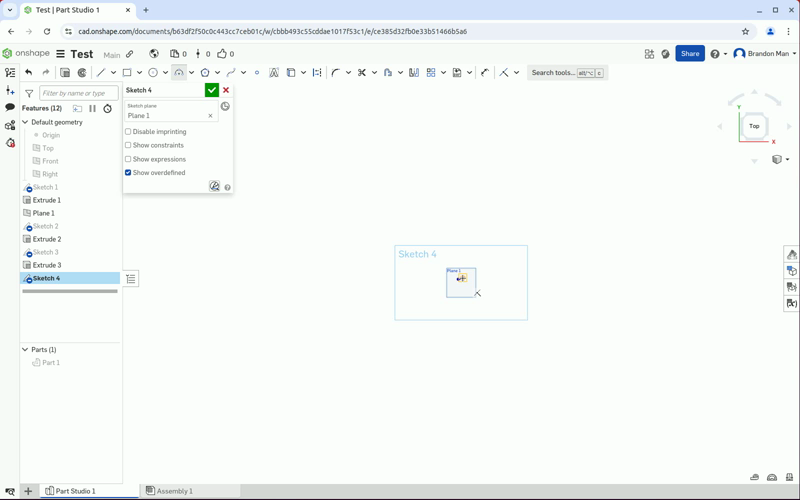
scroll(6)
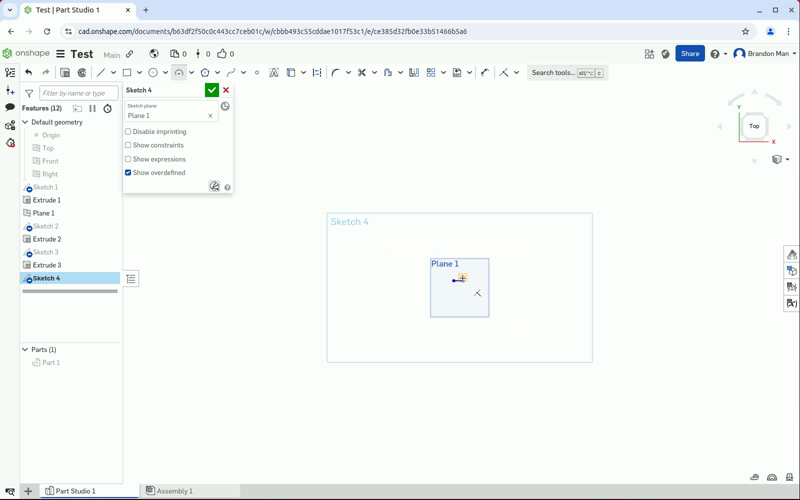
scroll(6)
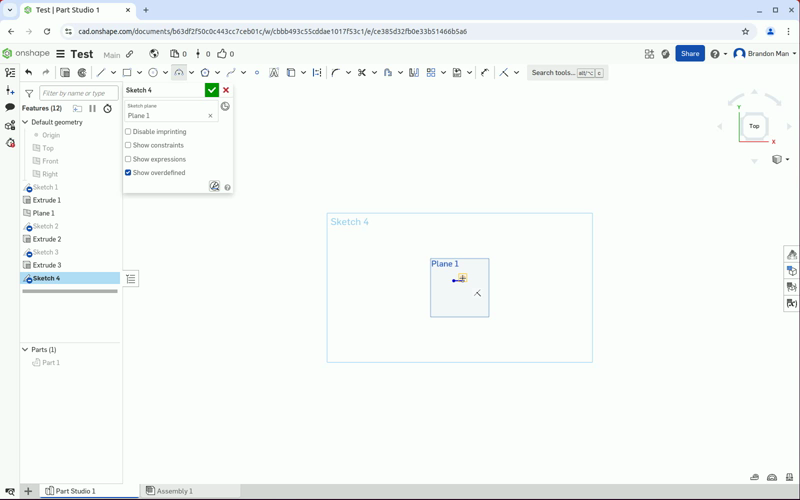
scroll(6)
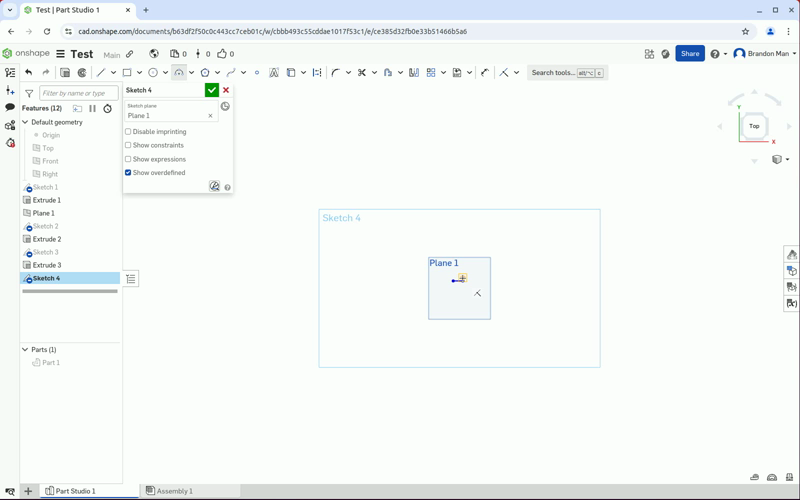
scroll(6)
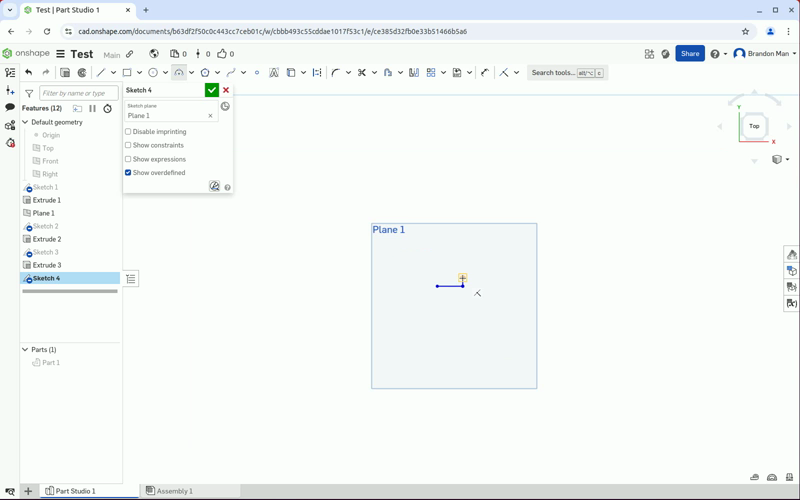
scroll(6)
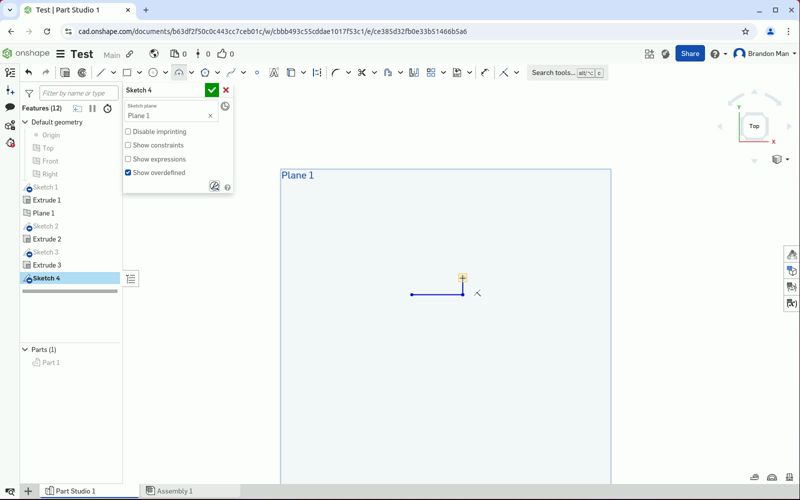
click(462, 277)
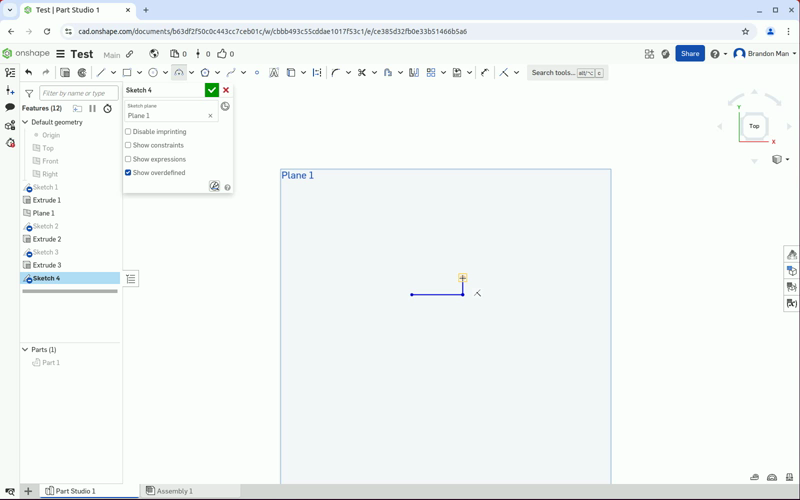
scroll(-6)
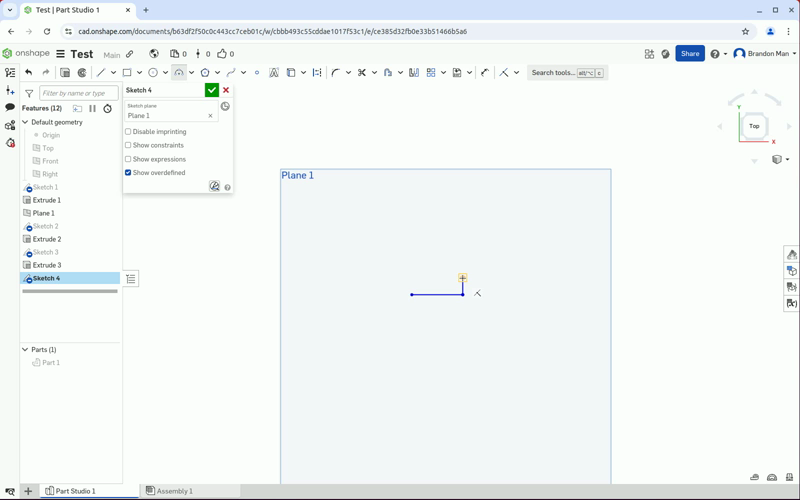
scroll(-6)
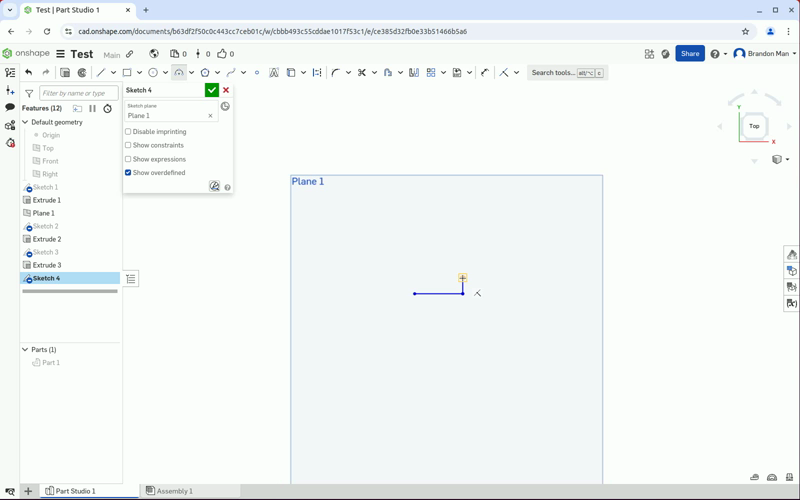
scroll(-6)
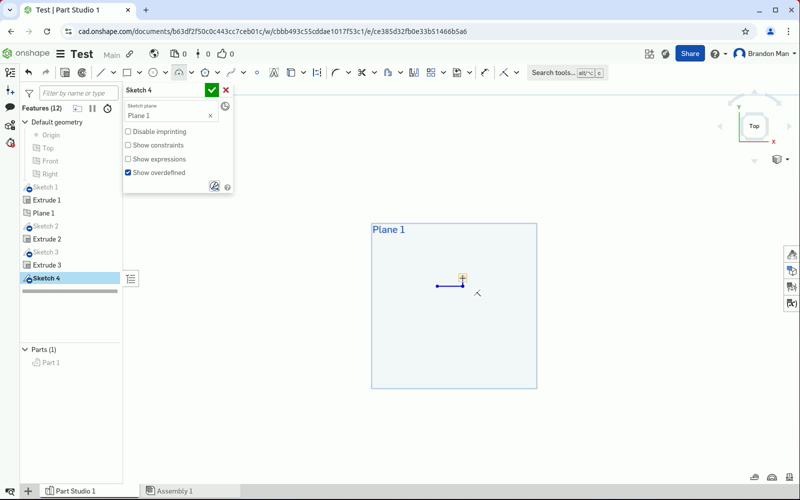
scroll(-6)
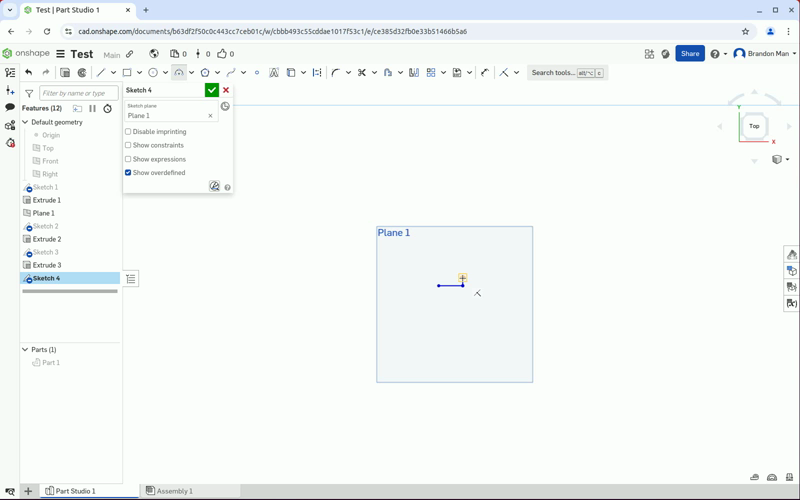
scroll(-6)
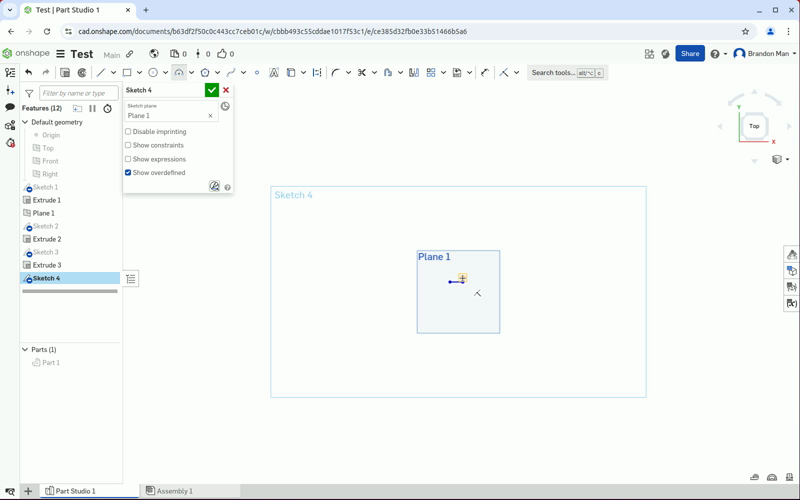
scroll(-6)
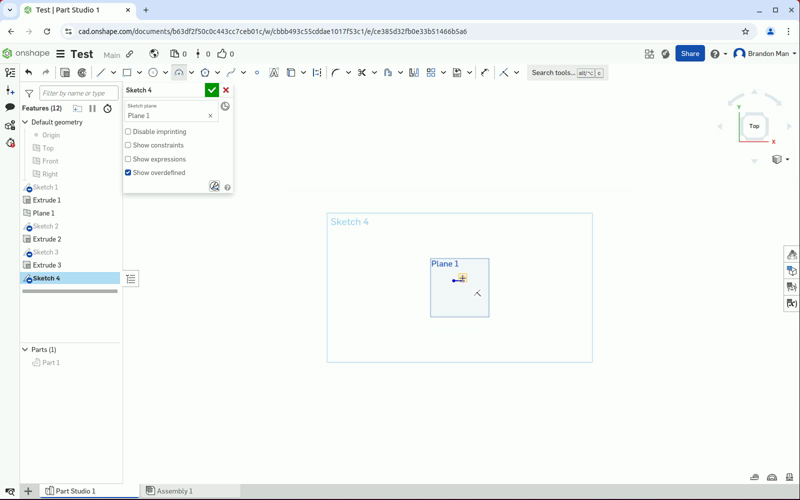
scroll(-6)
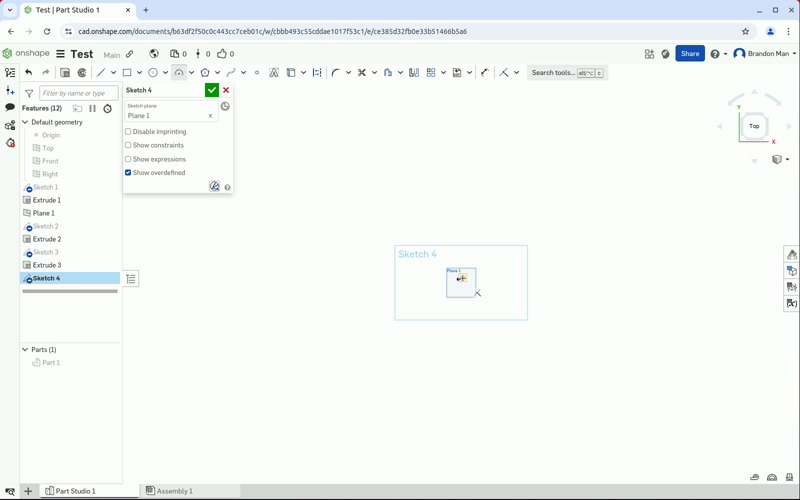
key_down(shift)
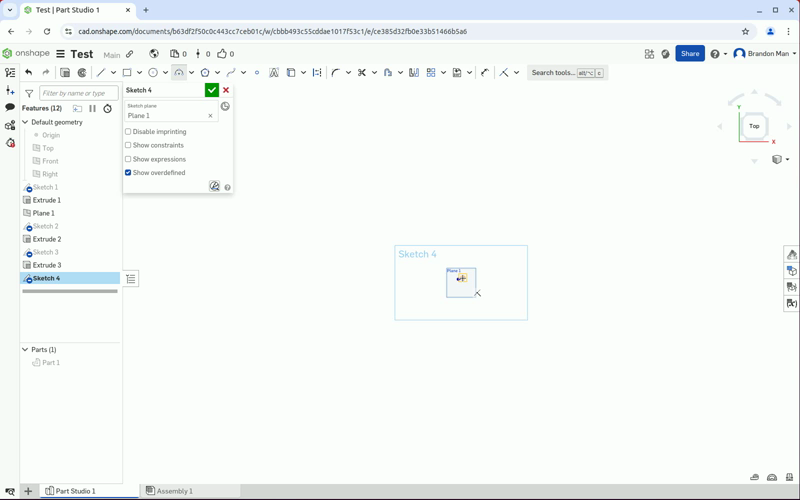
mouse_move(458, 277)
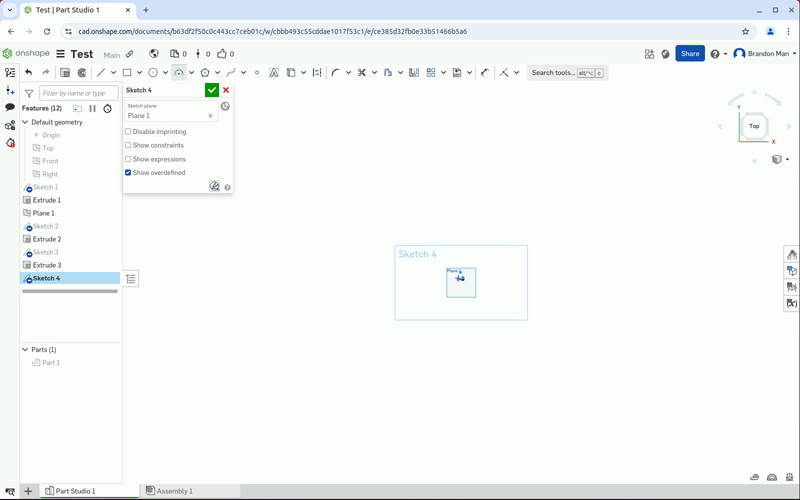
scroll(6)
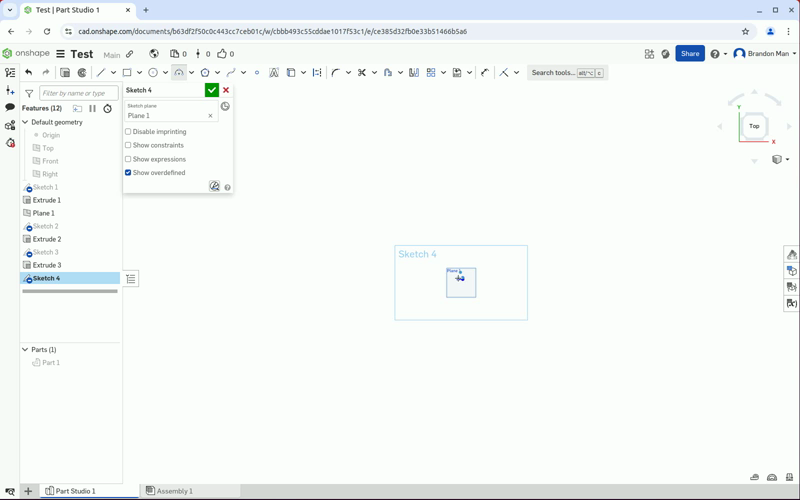
scroll(6)
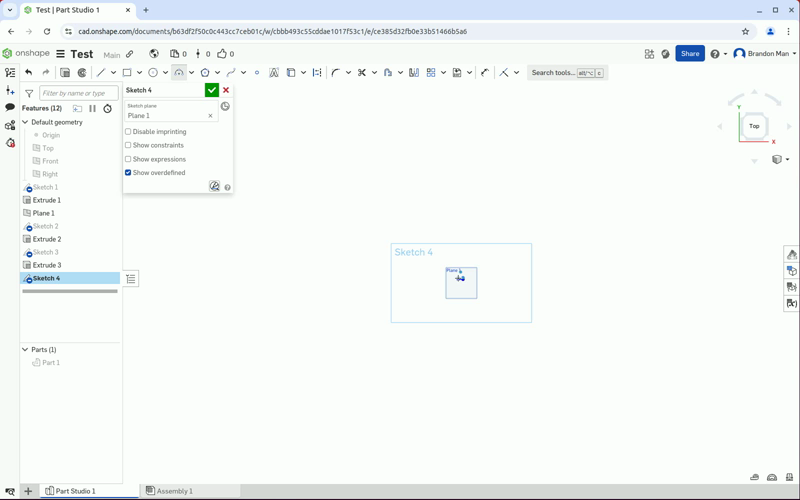
scroll(6)
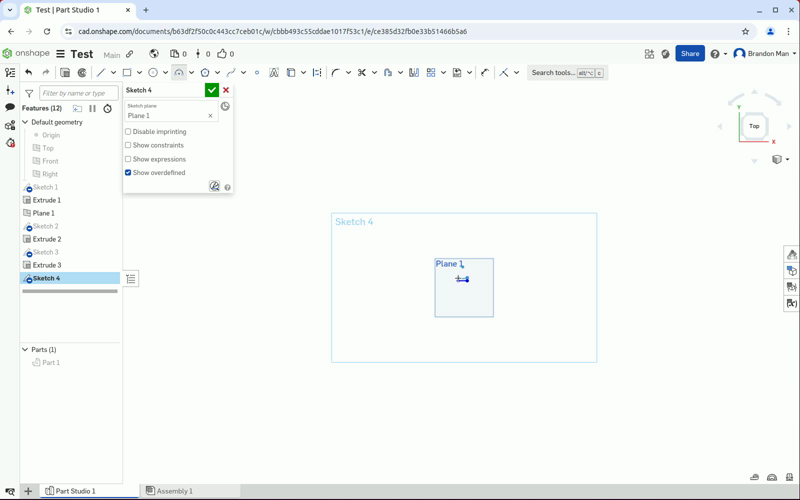
scroll(6)
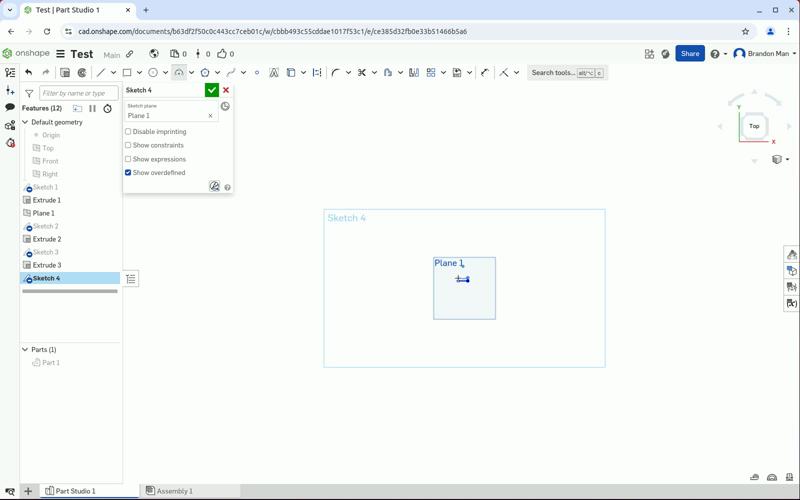
scroll(6)
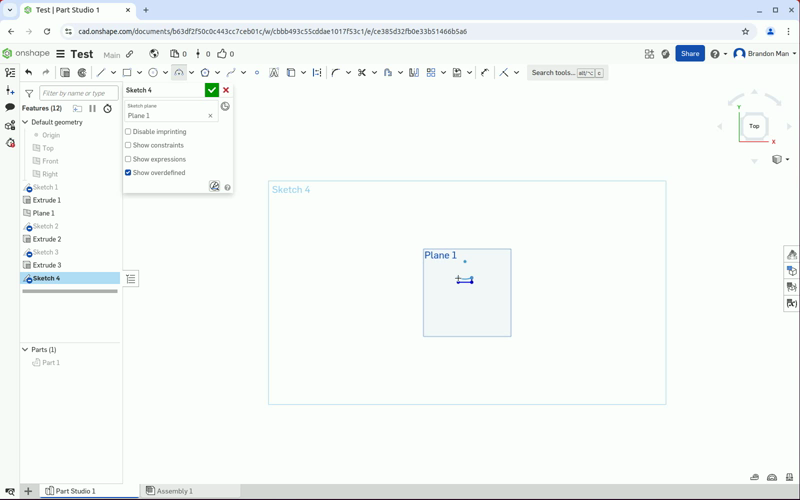
scroll(6)
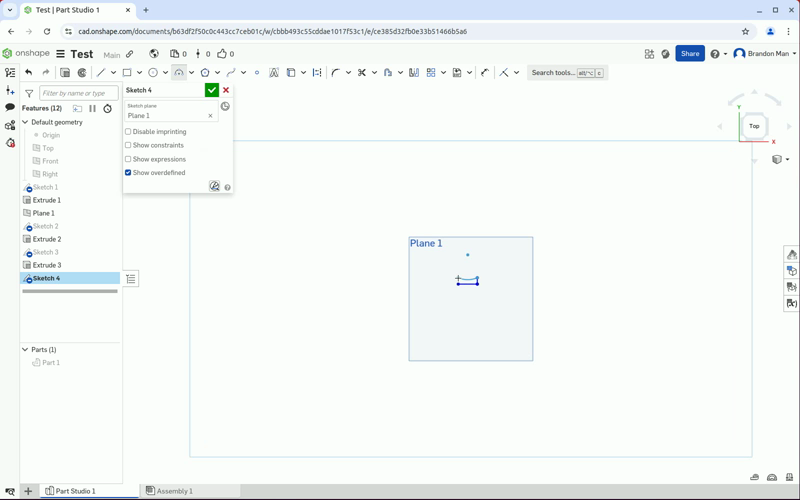
scroll(6)
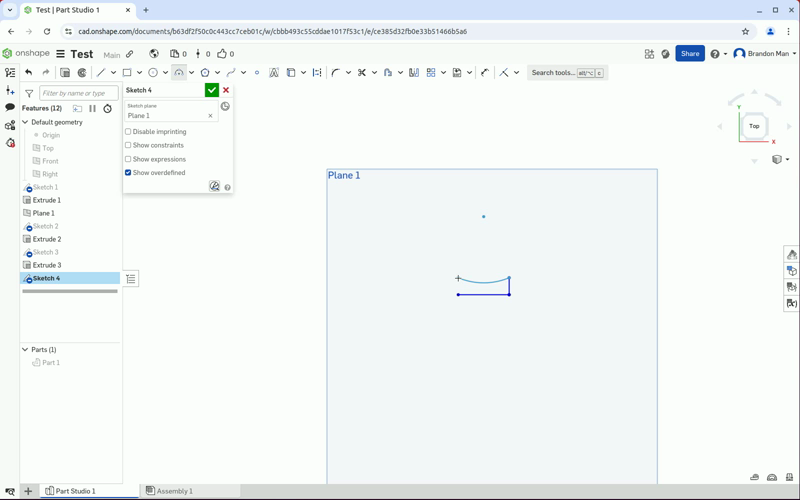
click(458, 277)
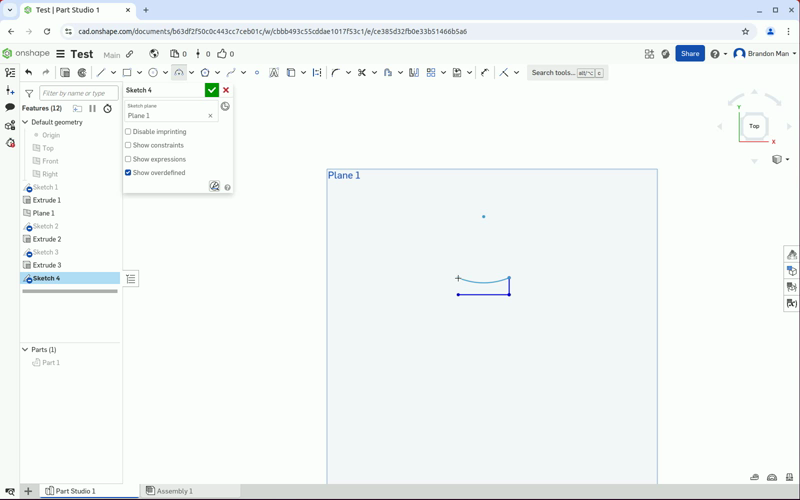
scroll(-6)
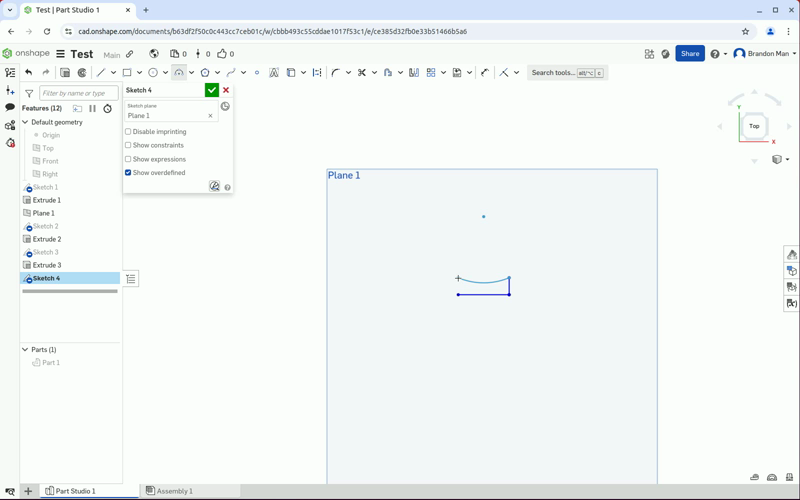
scroll(-6)
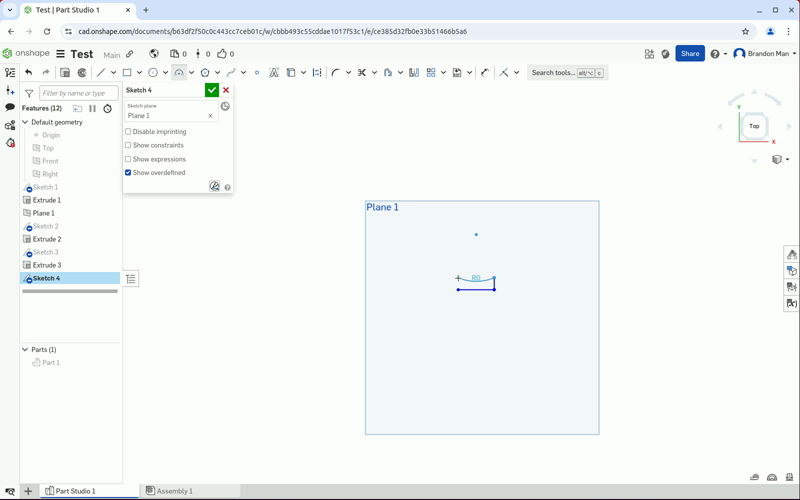
scroll(-6)
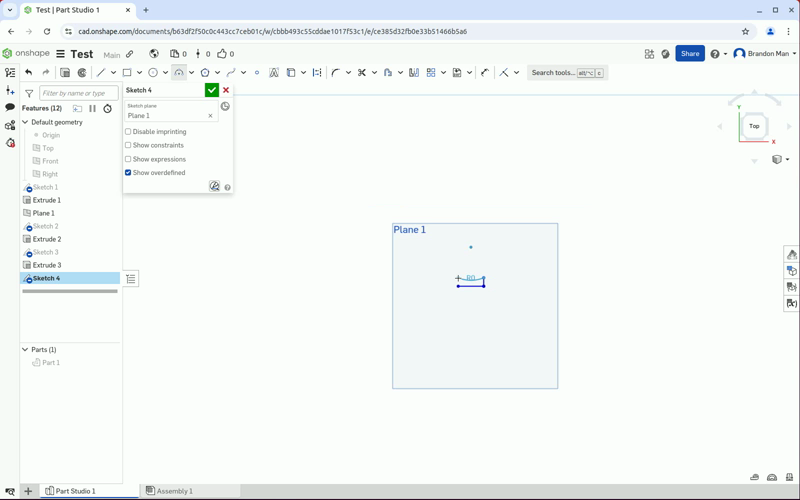
scroll(-6)
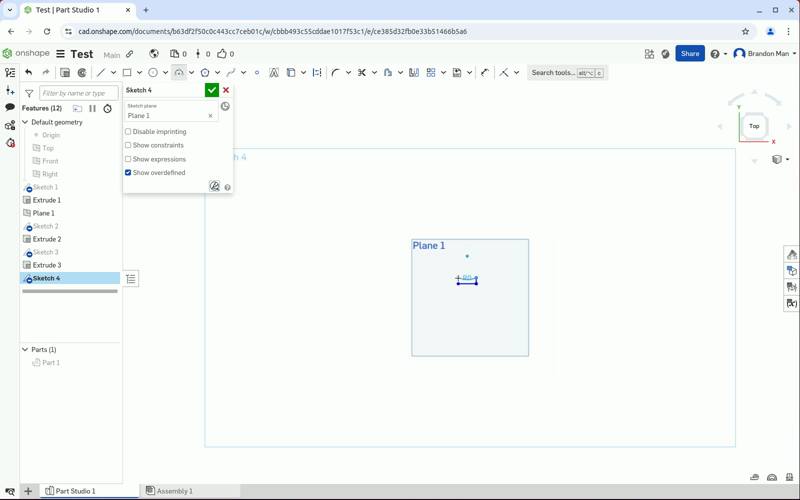
scroll(-6)
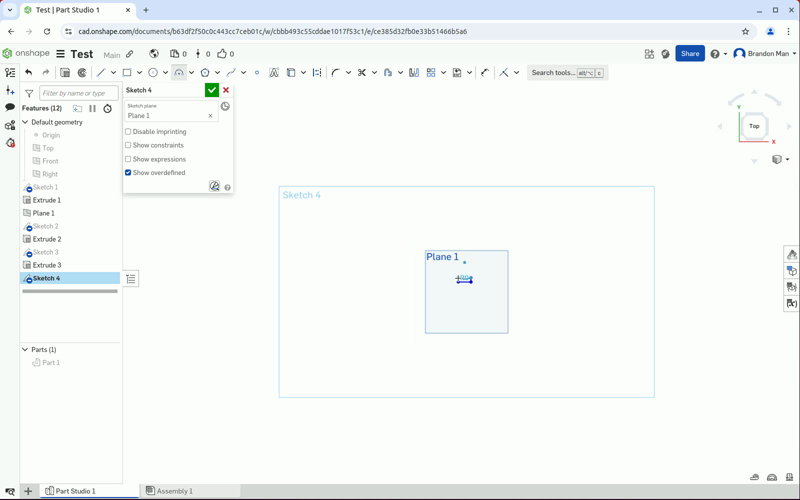
scroll(-6)
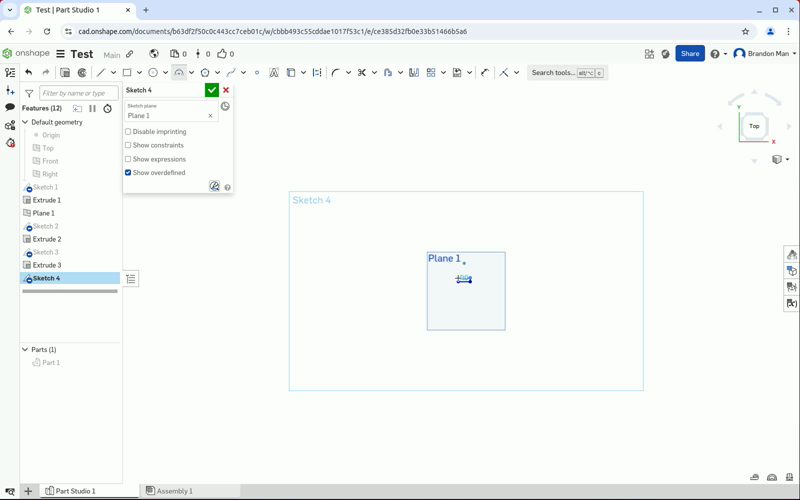
scroll(-6)
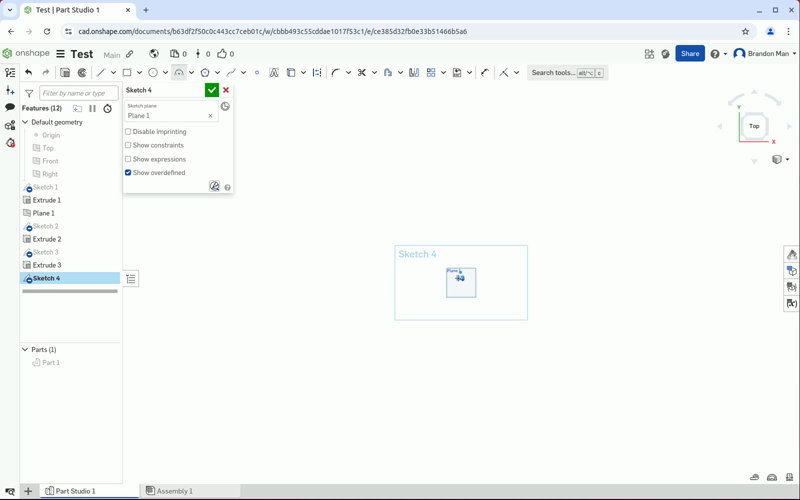
mouse_move(460, 288)
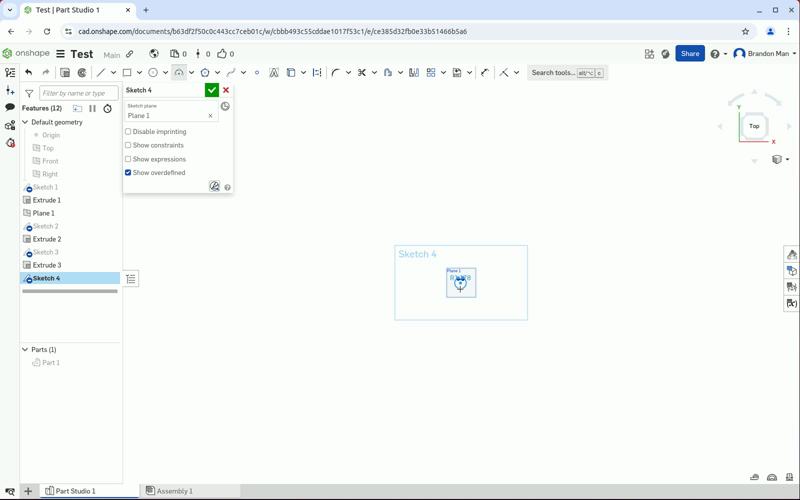
scroll(6)
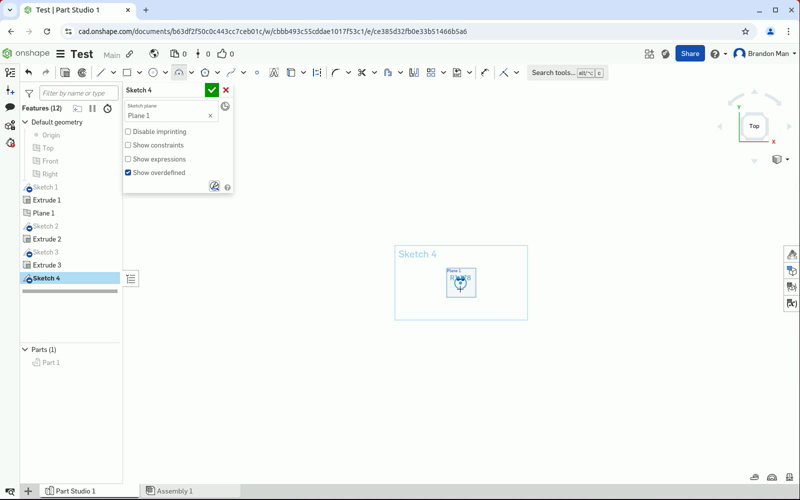
scroll(6)
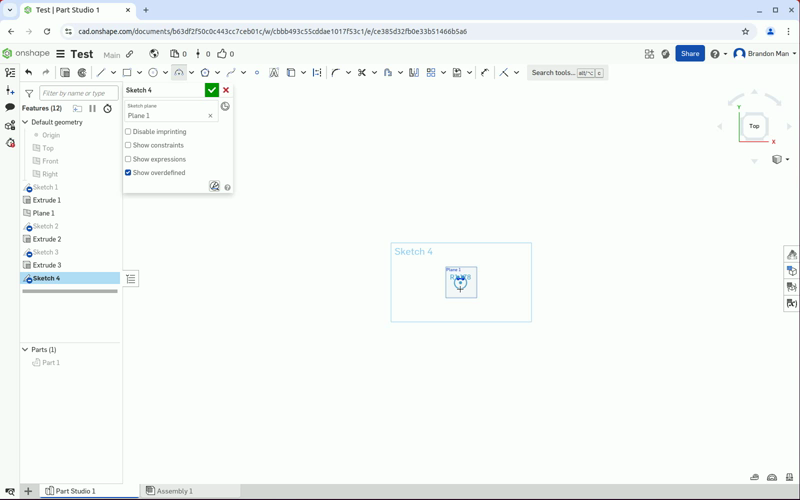
scroll(6)
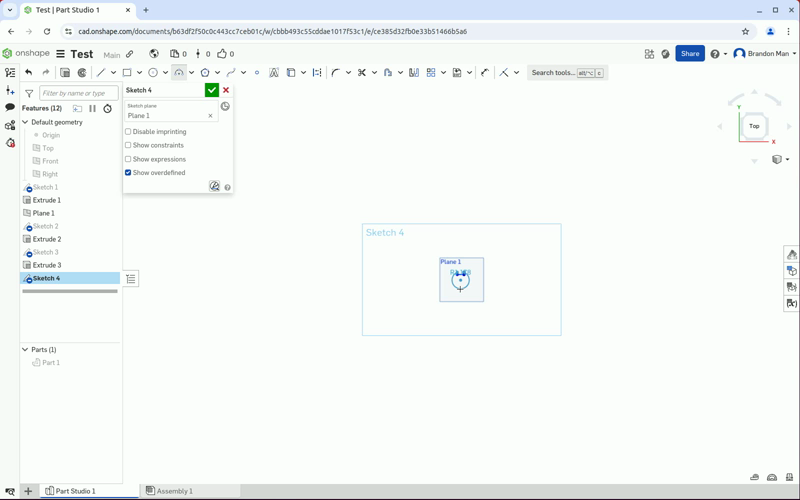
scroll(6)
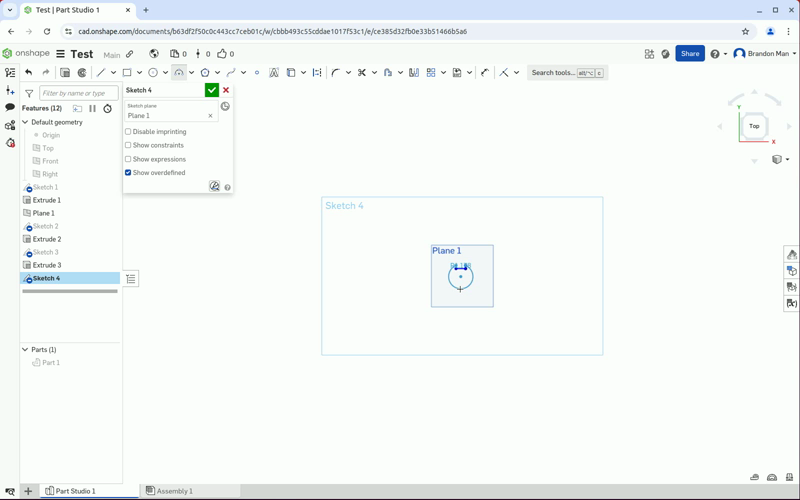
scroll(6)
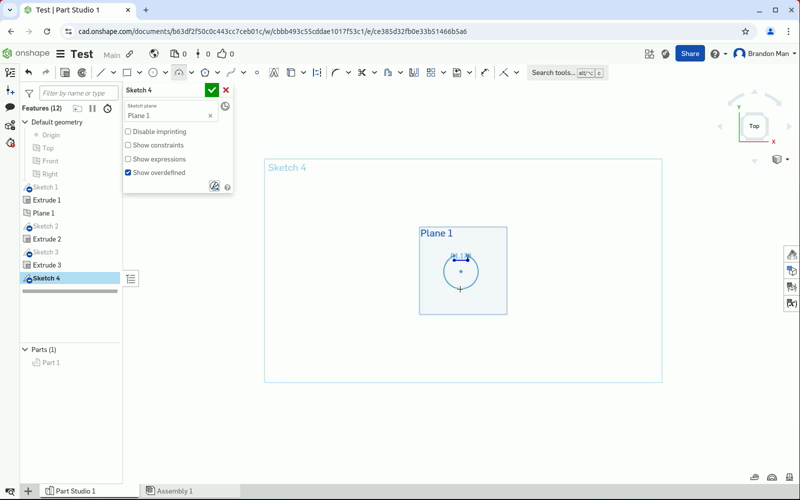
scroll(6)
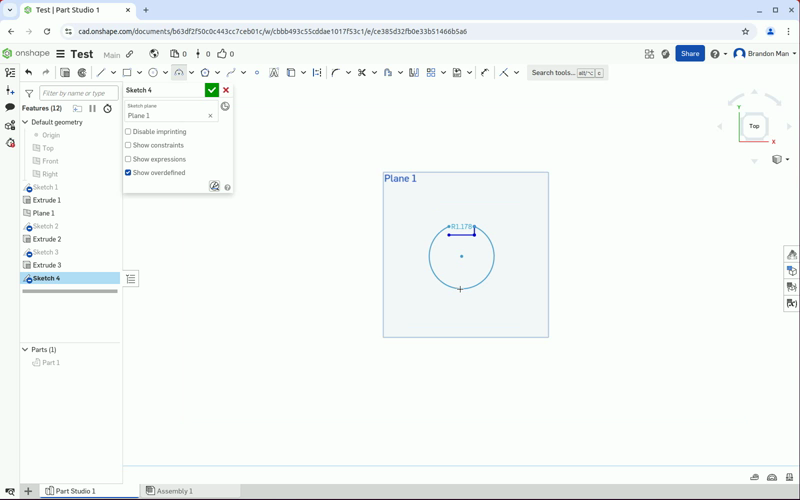
scroll(6)
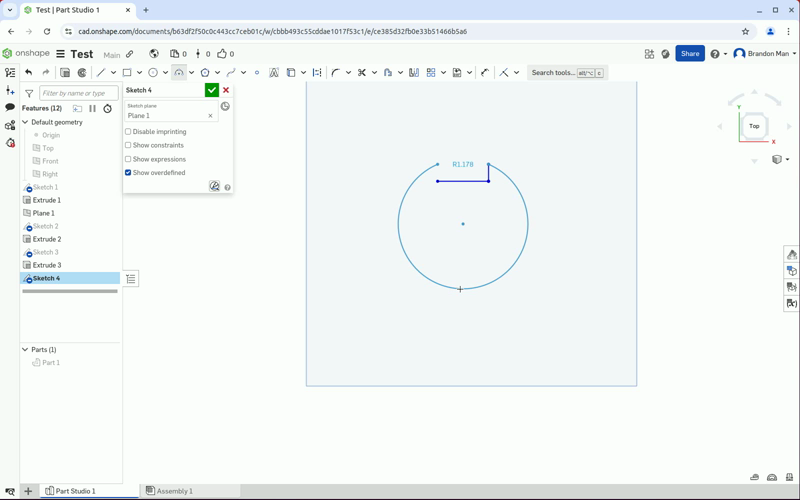
click(460, 288)
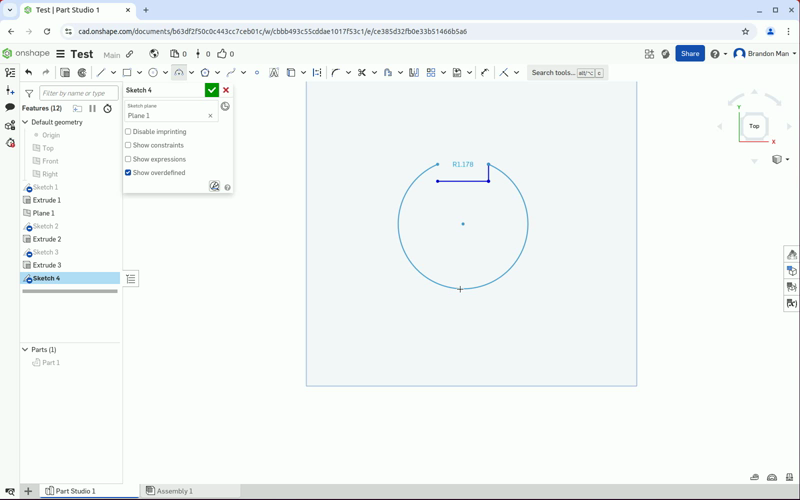
scroll(-6)
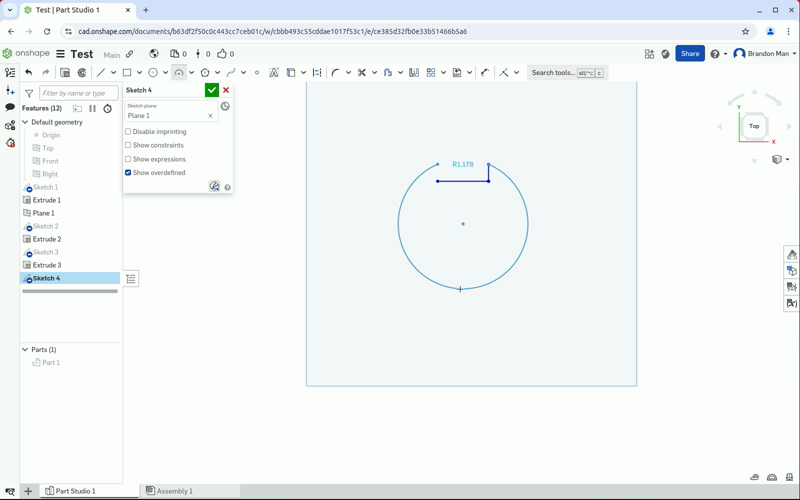
scroll(-6)
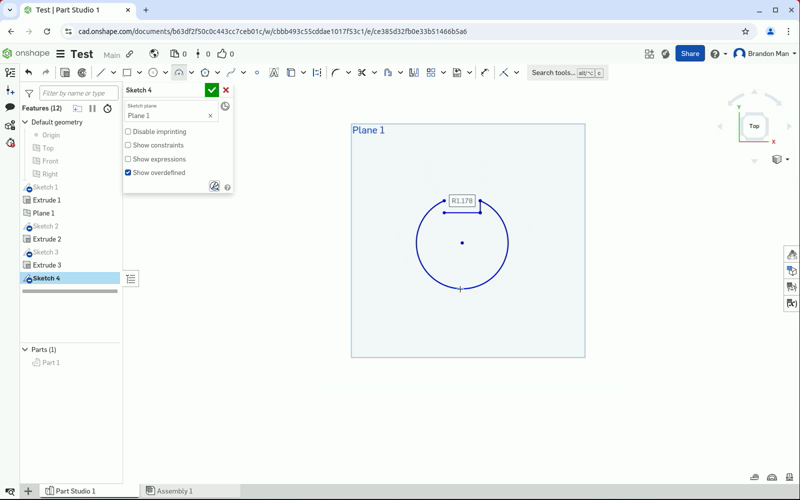
scroll(-6)
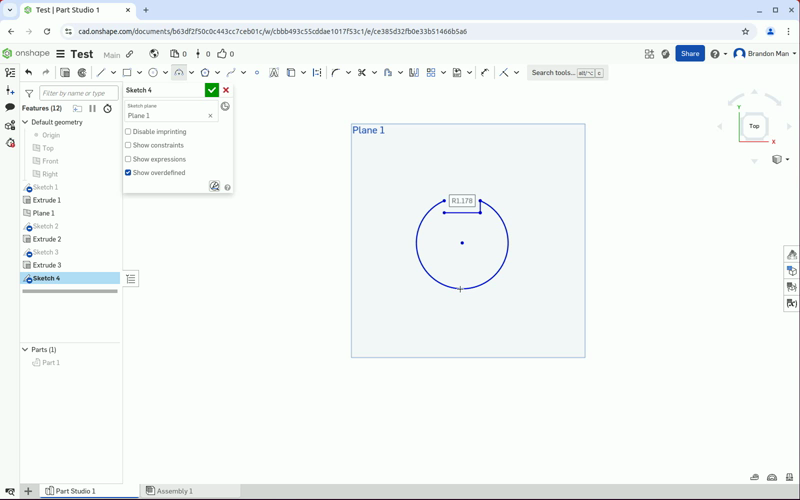
scroll(-6)
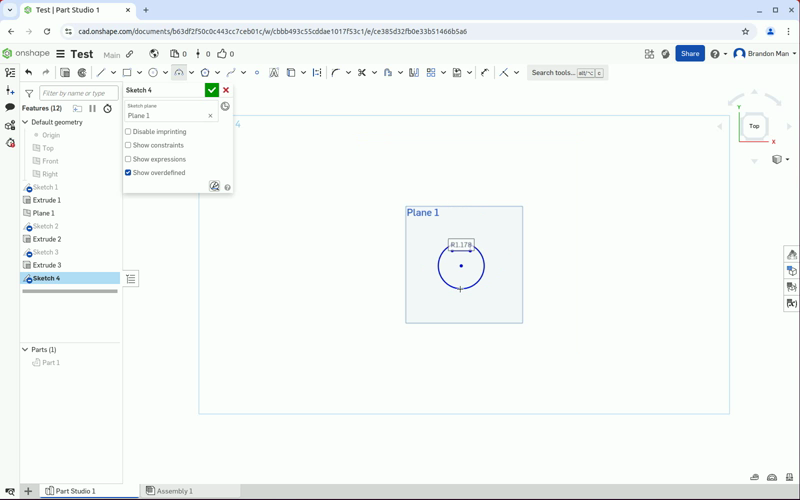
scroll(-6)
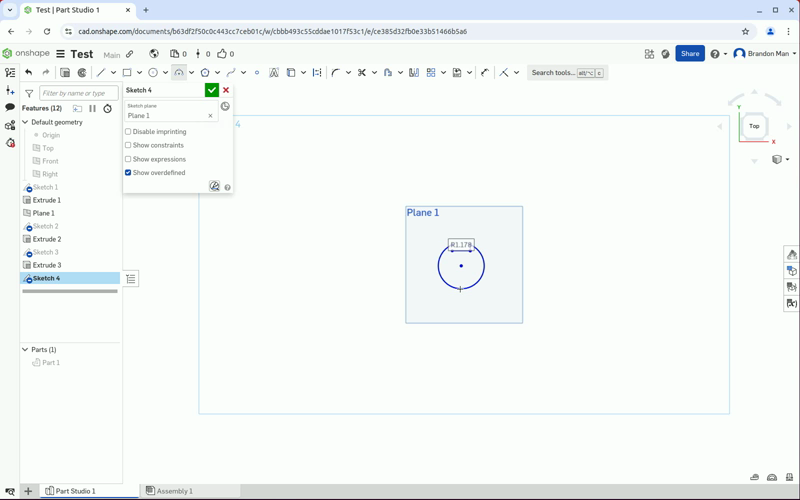
scroll(-6)
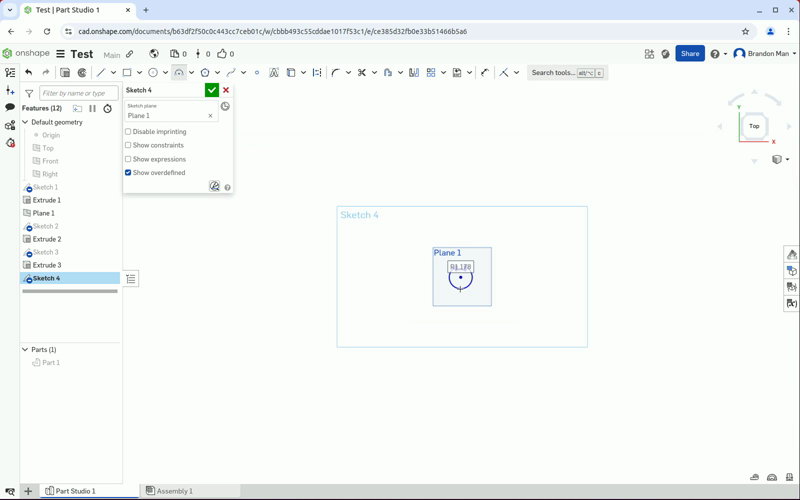
scroll(-6)
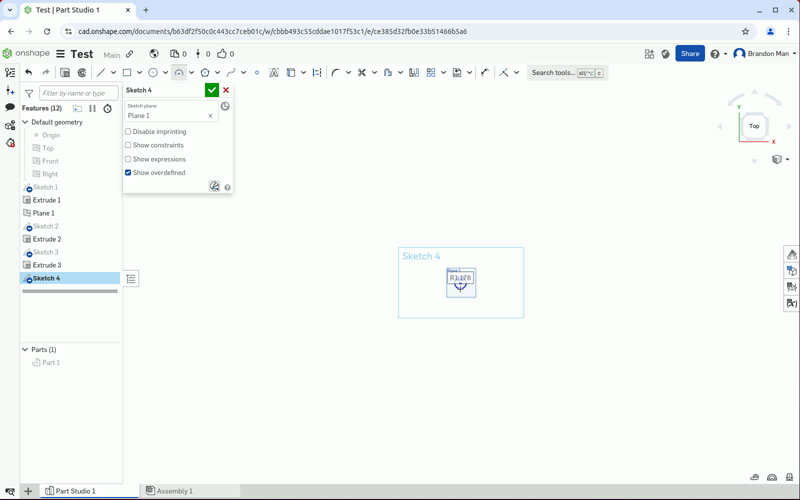
key_up(shift)
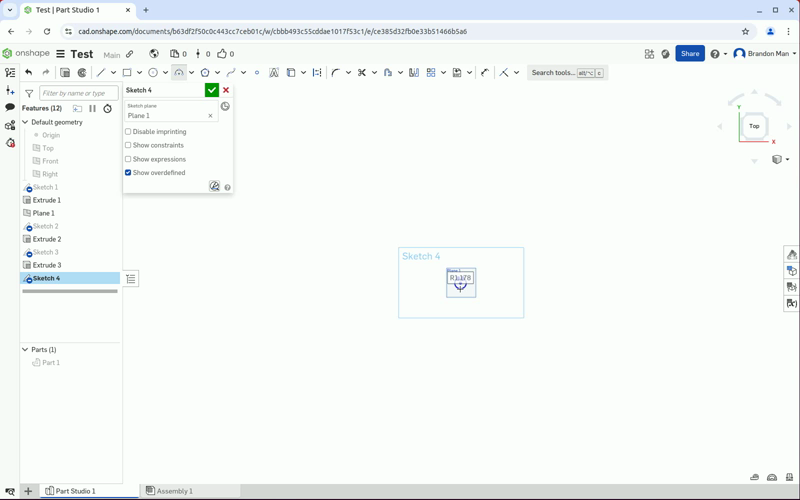
key(esc)
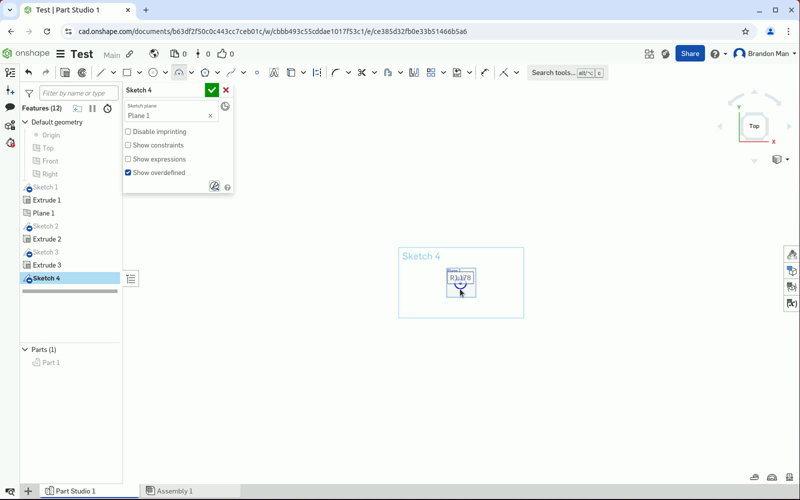
key(l)
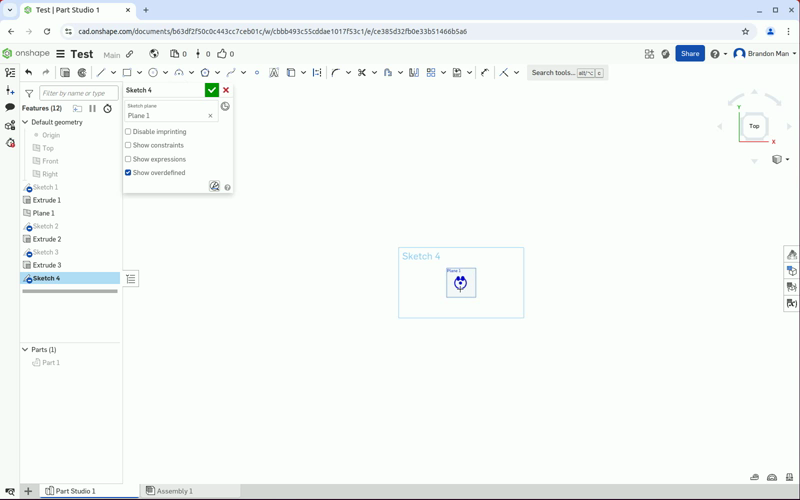
mouse_move(458, 277)
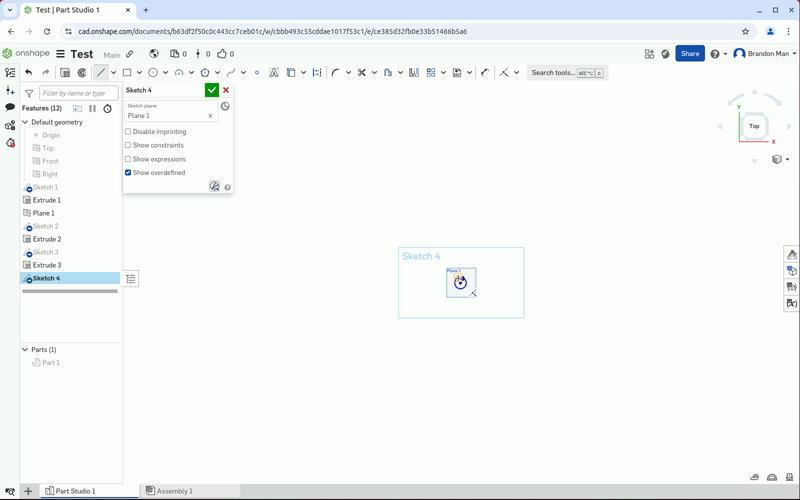
scroll(6)
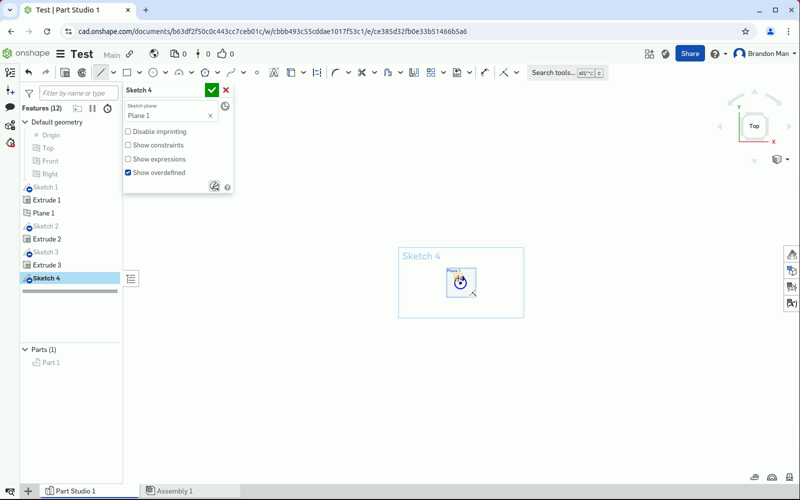
scroll(6)
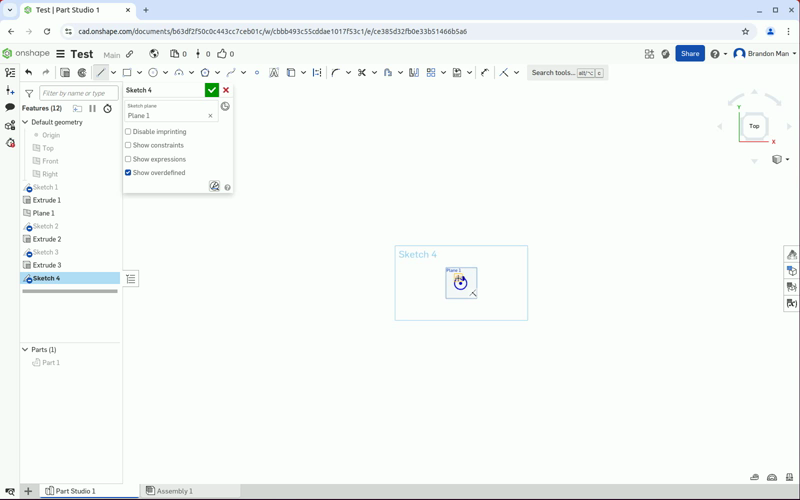
scroll(6)
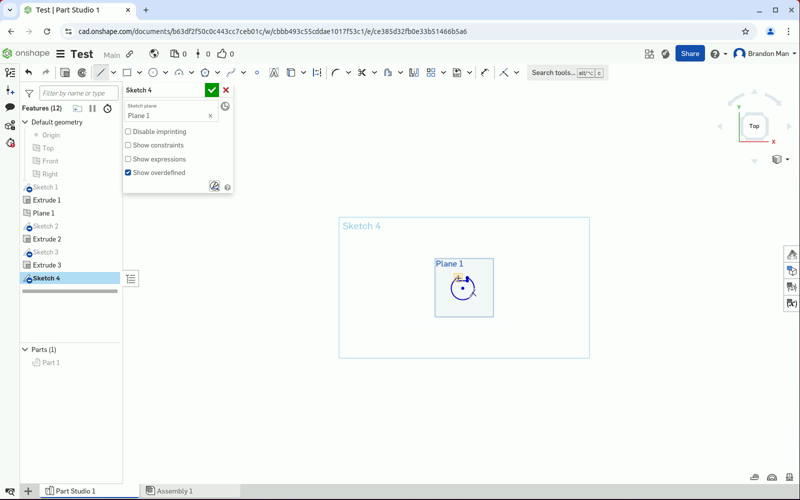
scroll(6)
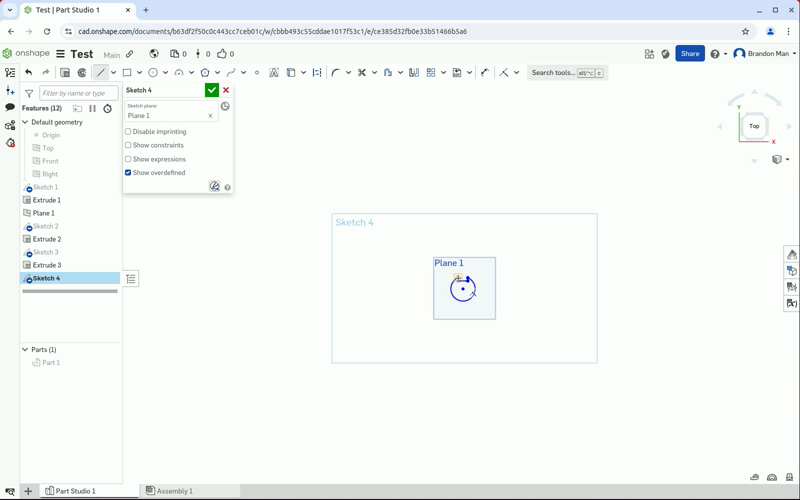
scroll(6)
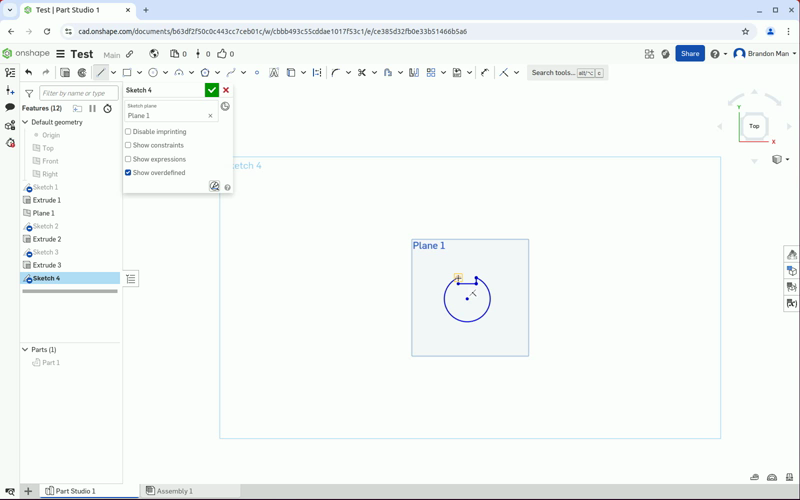
scroll(6)
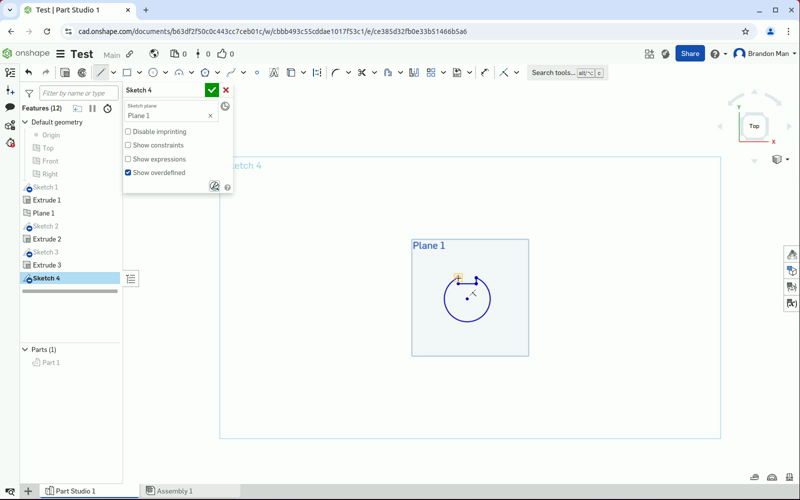
scroll(6)
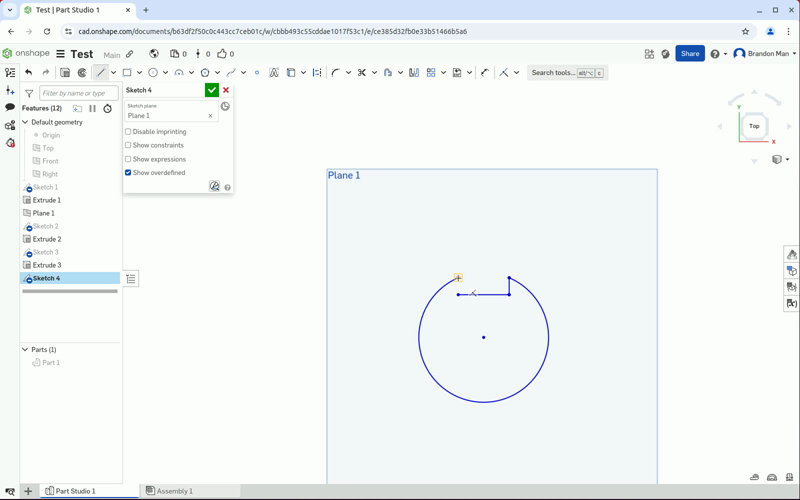
click(458, 277)
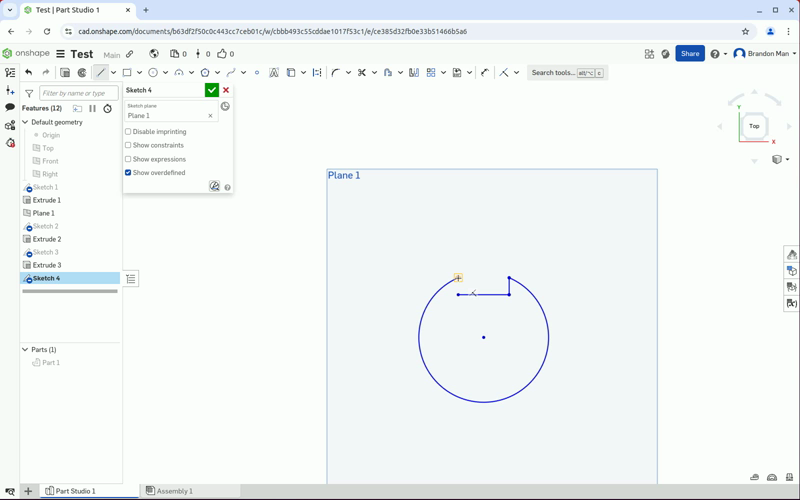
scroll(-6)
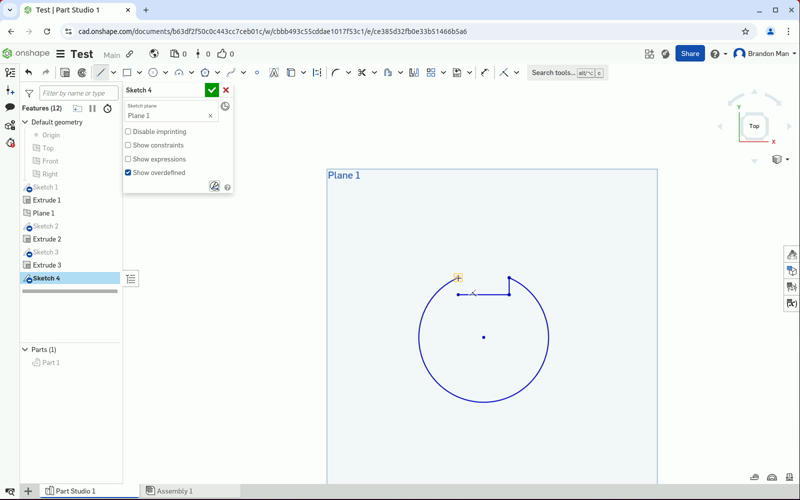
scroll(-6)
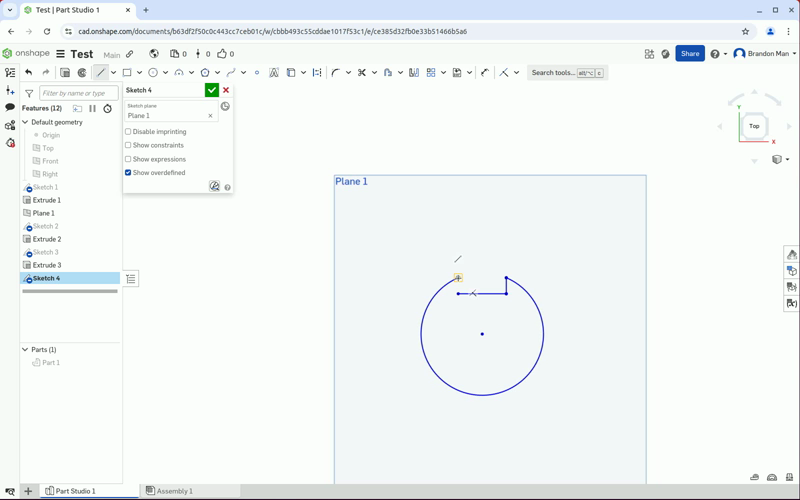
scroll(-6)
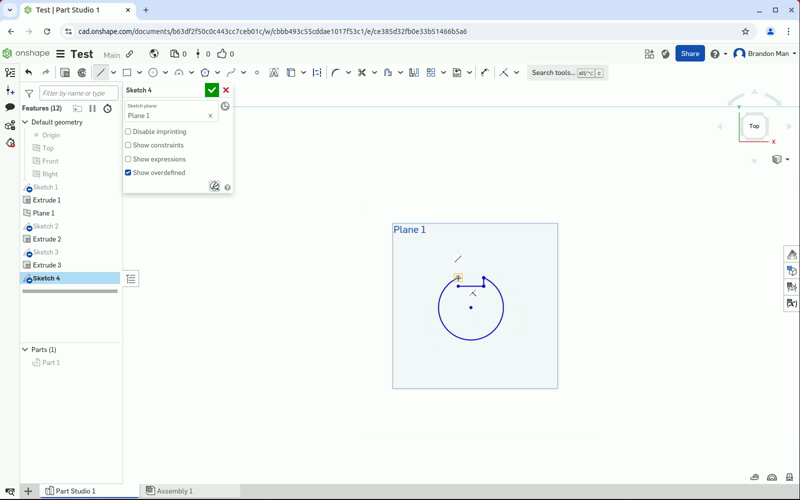
scroll(-6)
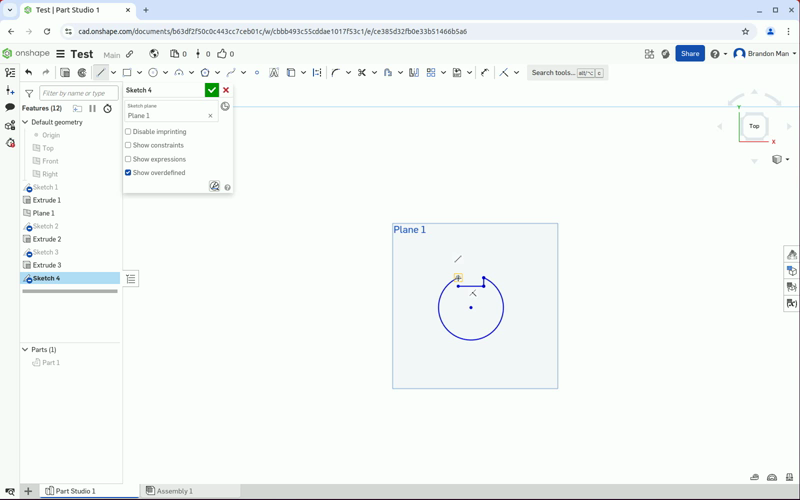
scroll(-6)
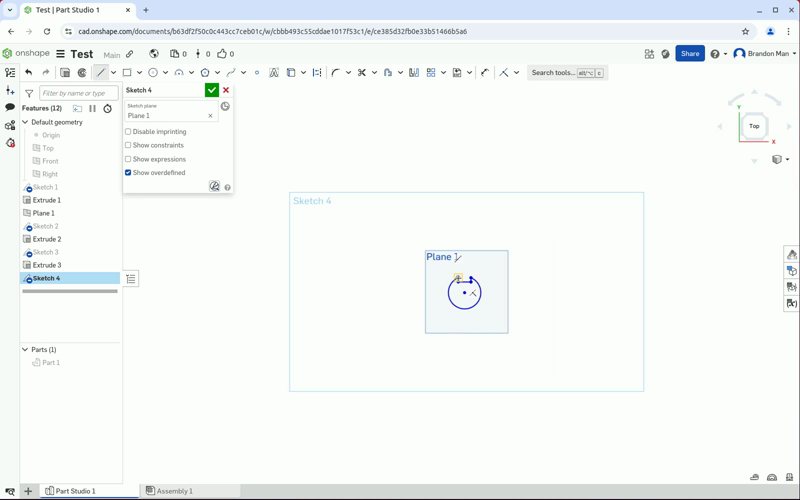
scroll(-6)
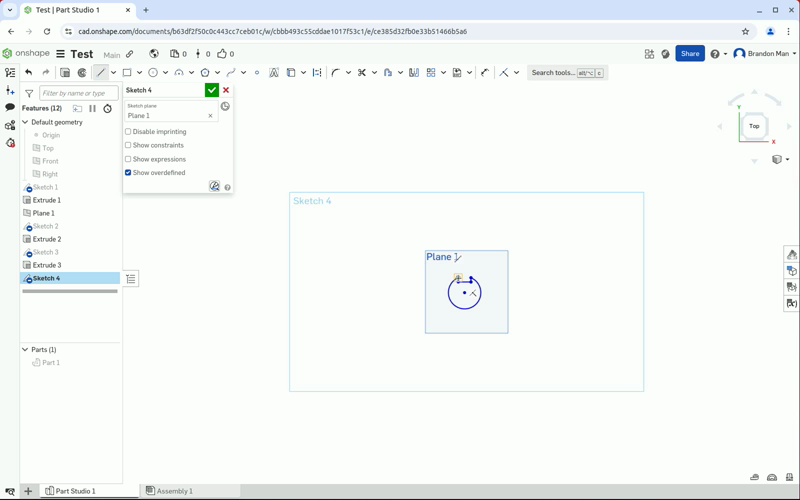
scroll(-6)
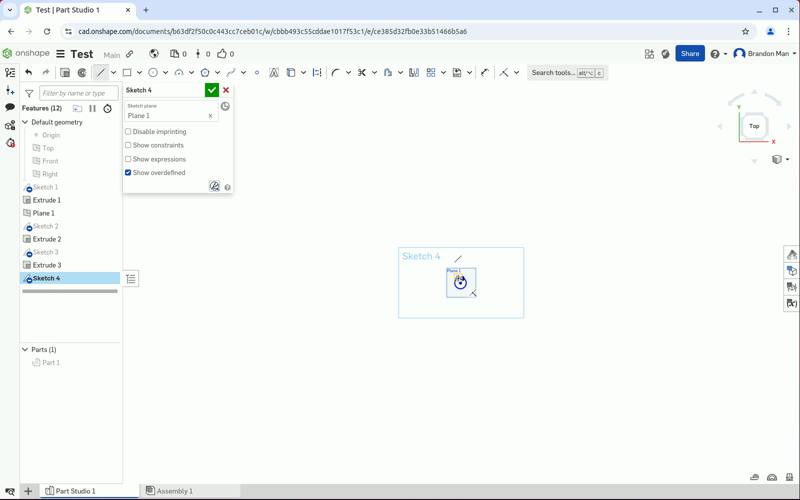
mouse_move(488, 277)
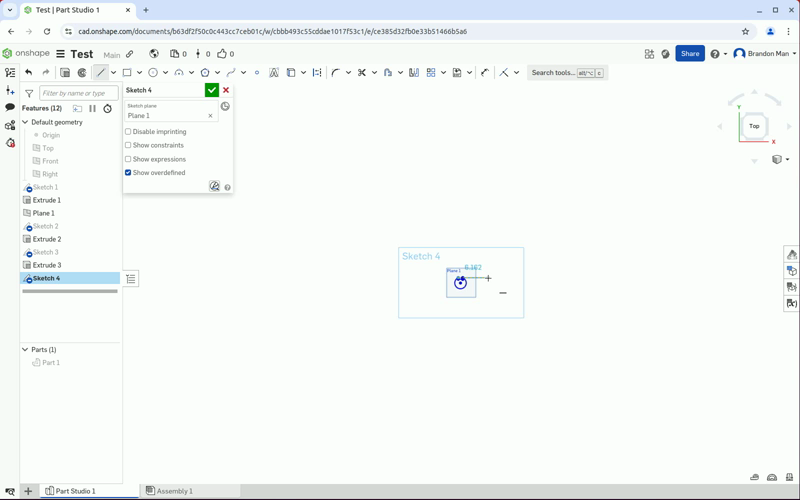
key_down(shift)
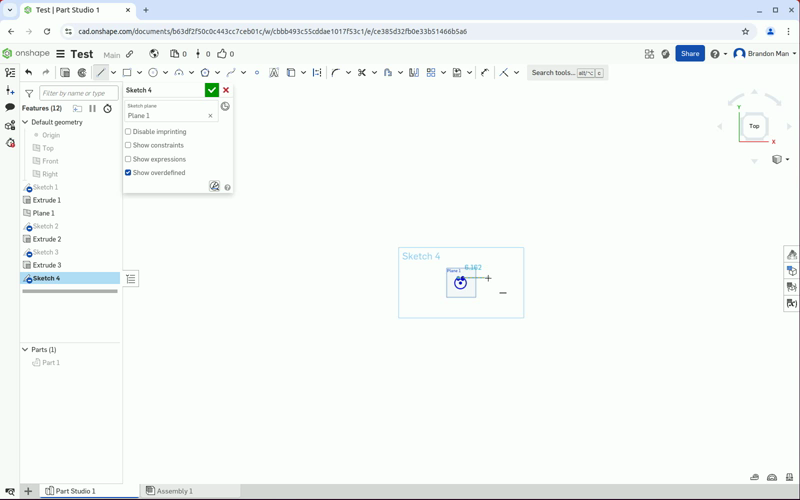
mouse_move(458, 279)
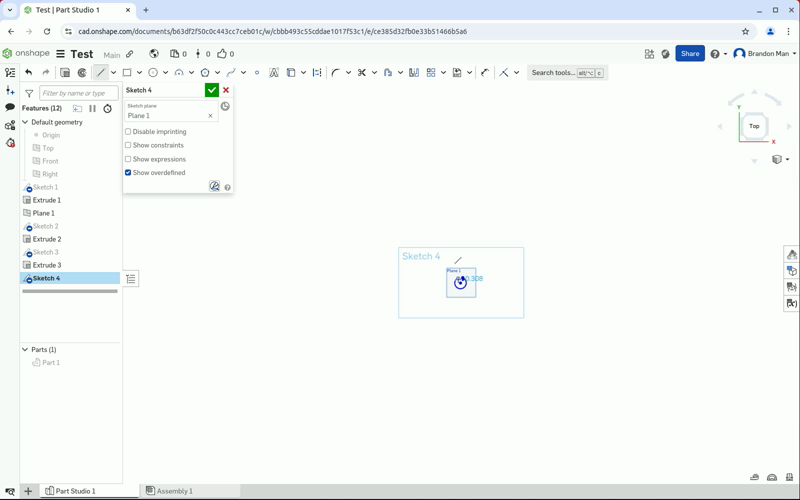
scroll(6)
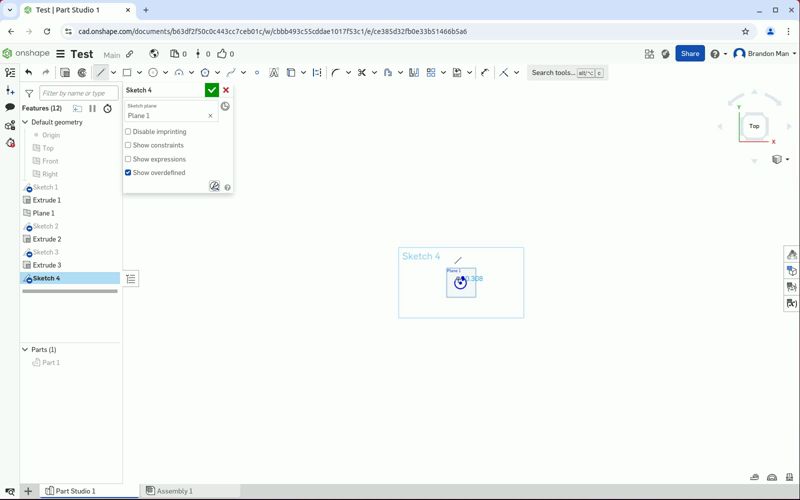
scroll(6)
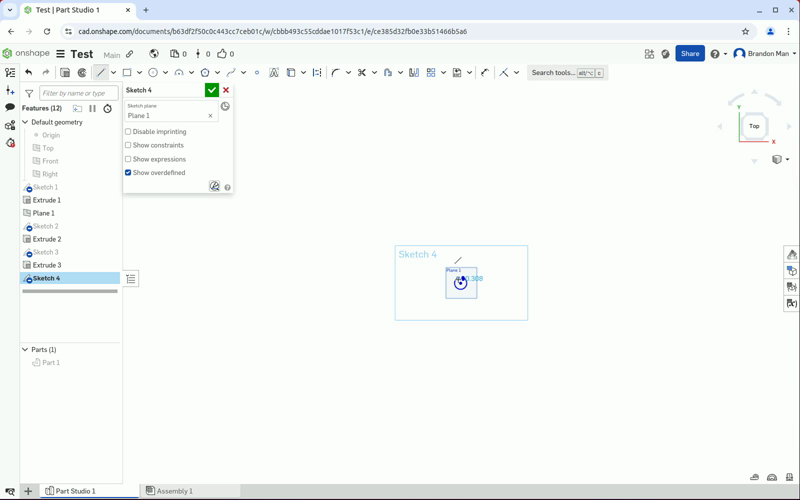
scroll(6)
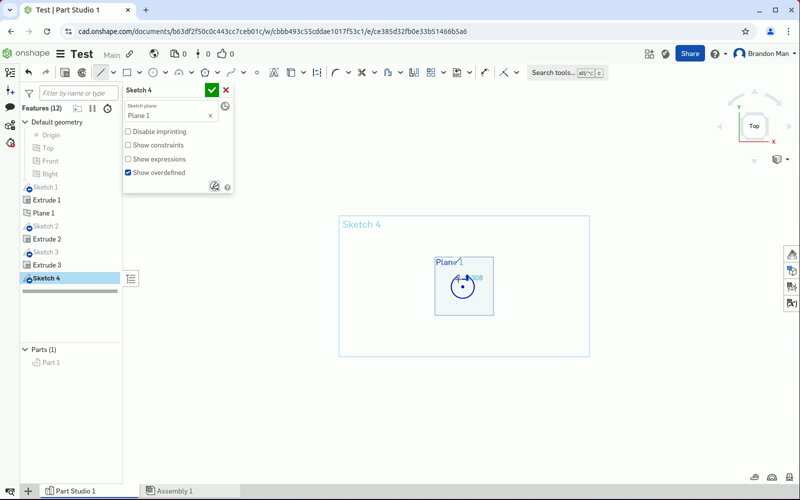
scroll(6)
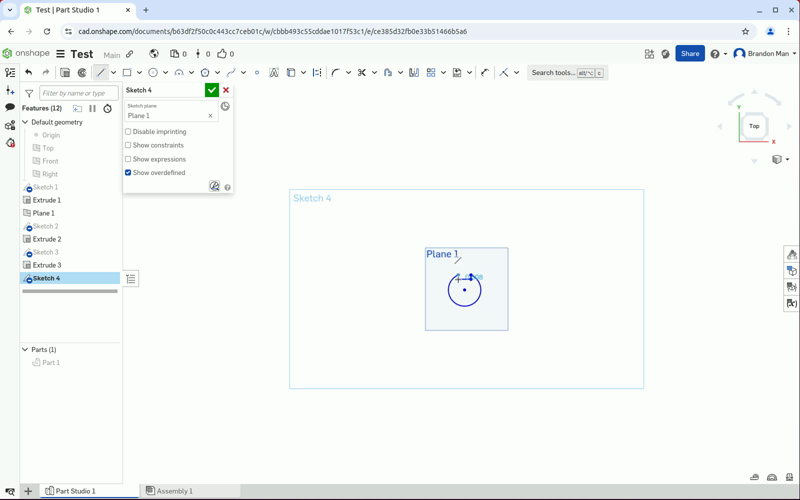
scroll(6)
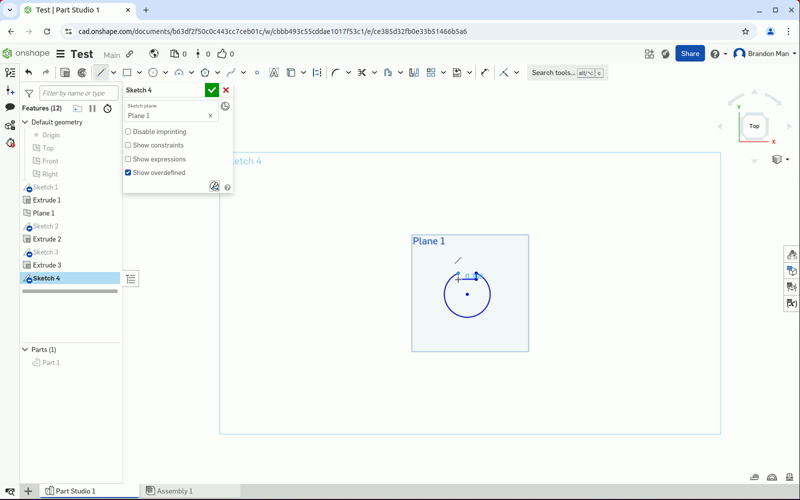
scroll(6)
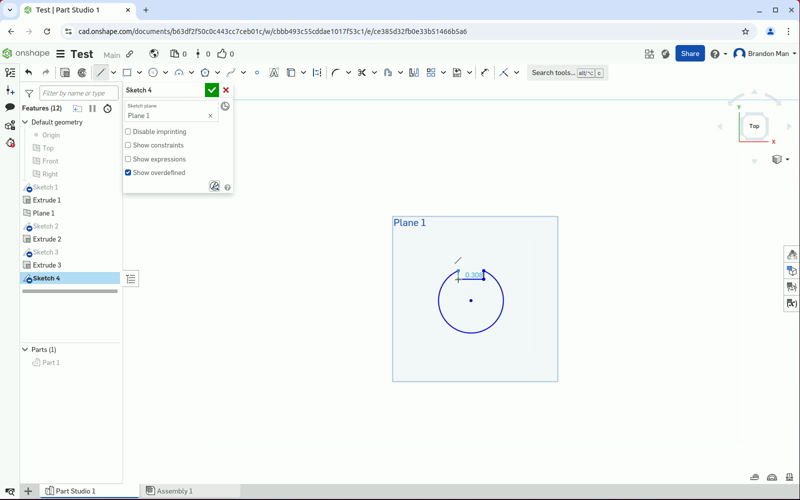
scroll(6)
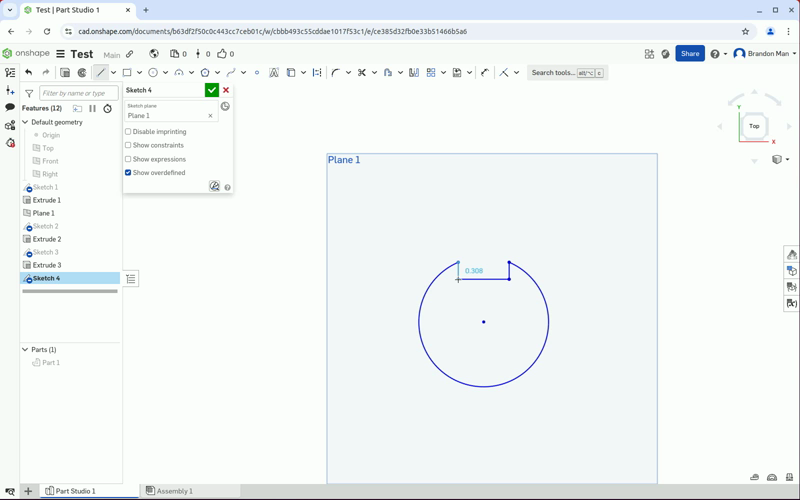
key_up(shift)
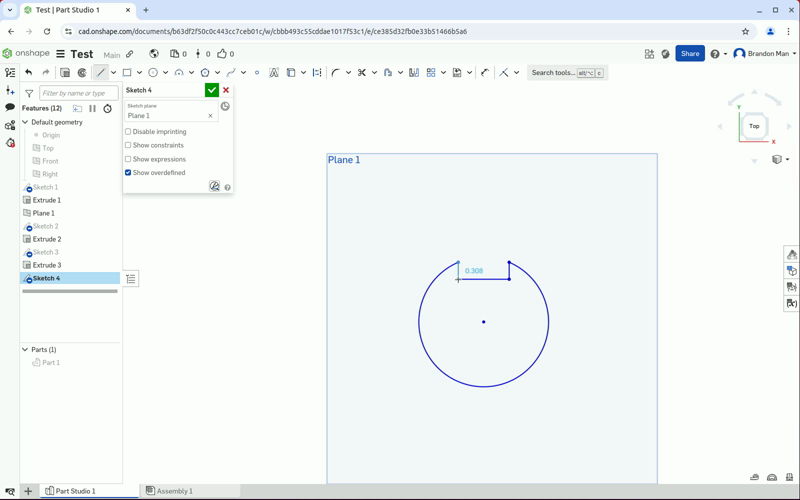
click(458, 279)
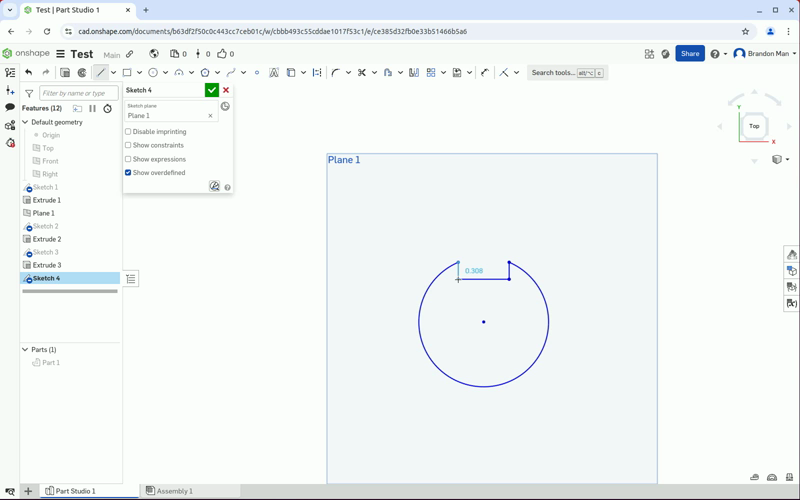
scroll(-6)
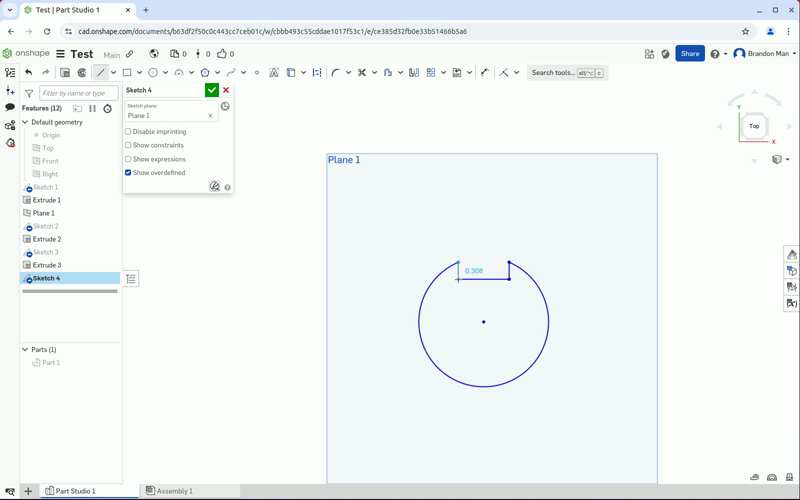
scroll(-6)
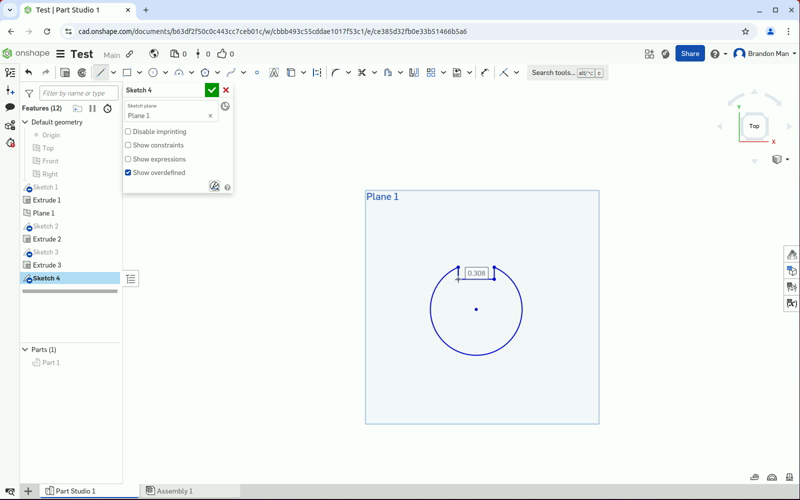
scroll(-6)
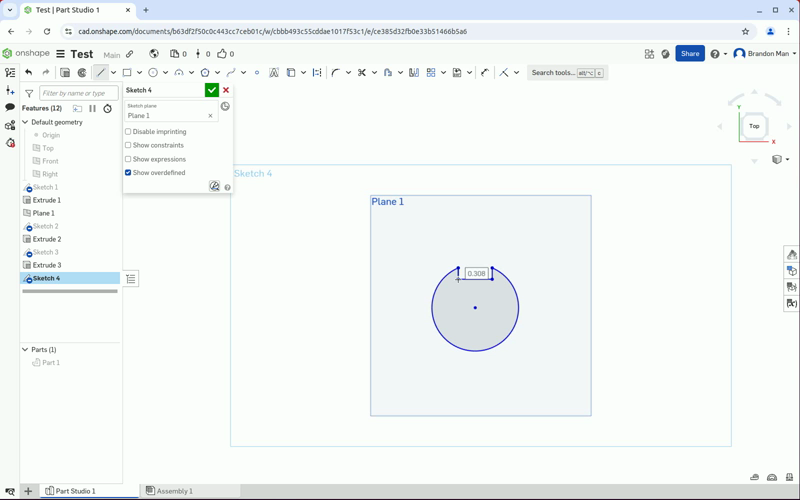
scroll(-6)
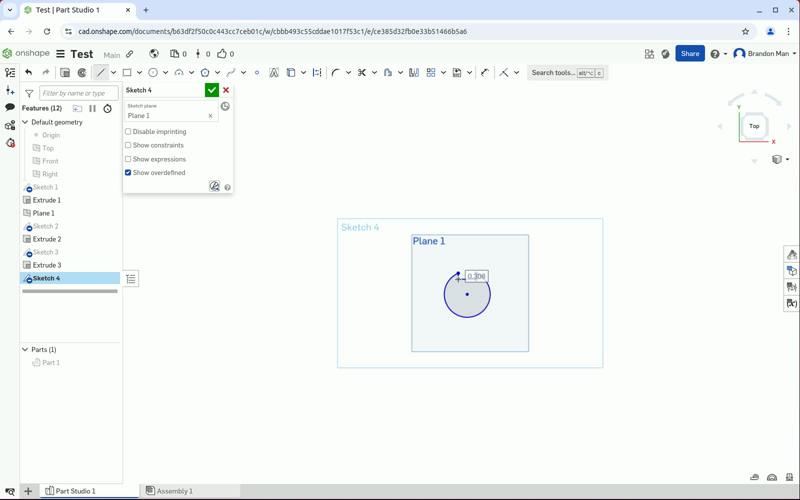
scroll(-6)
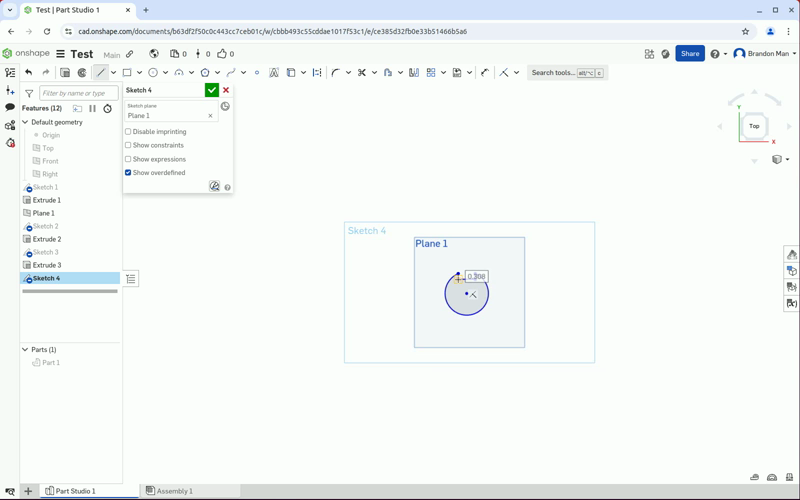
scroll(-6)
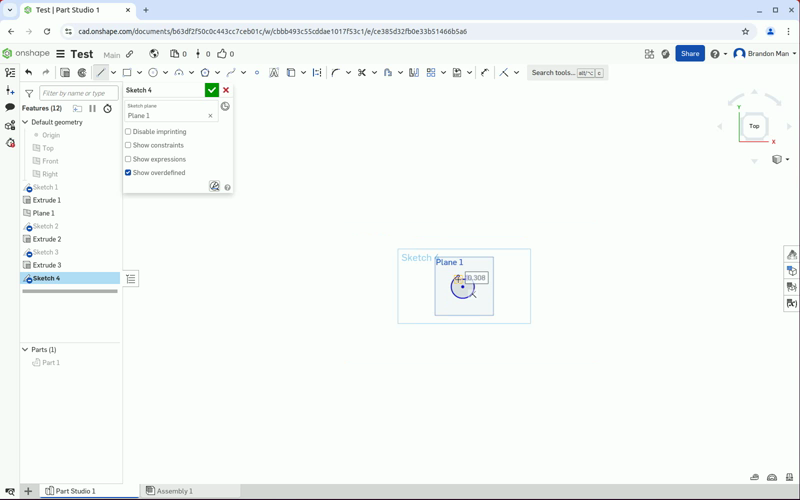
scroll(-6)
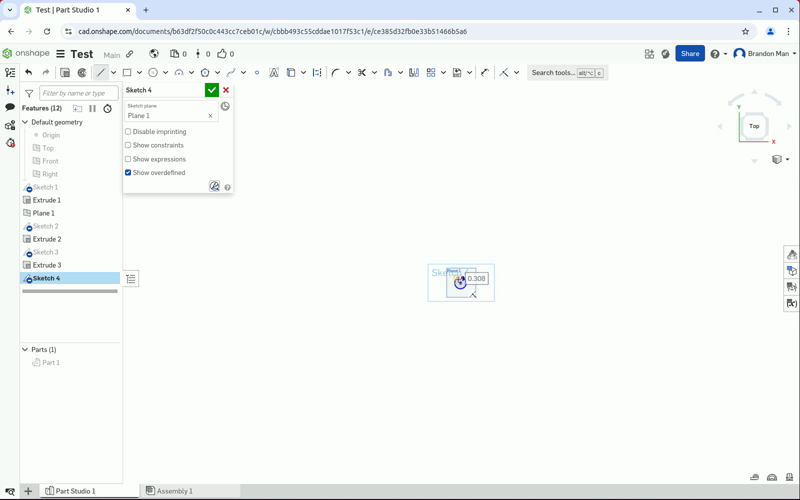
key(esc)
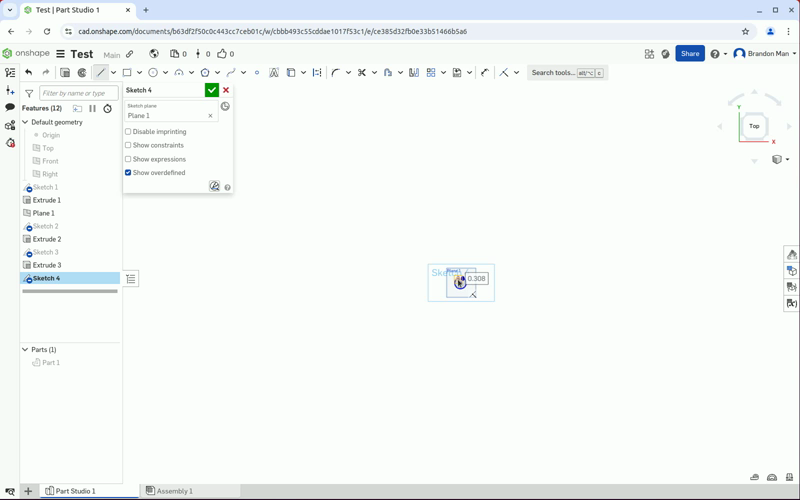
mouse_move(456, 286)
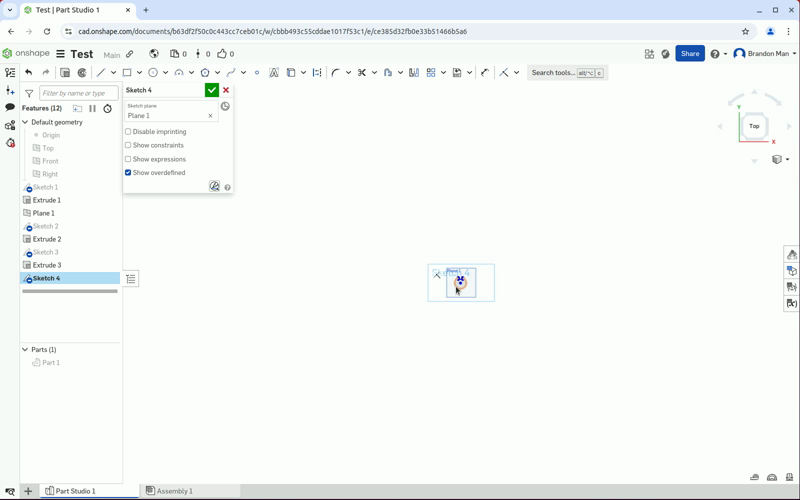
scroll(6)
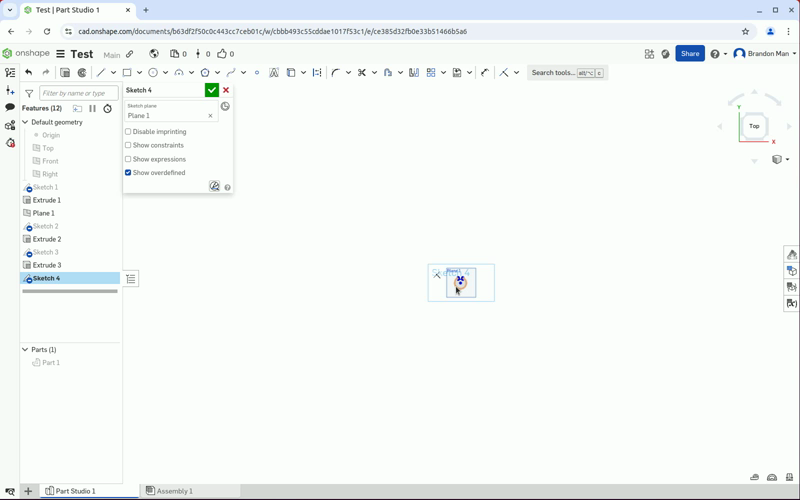
scroll(6)
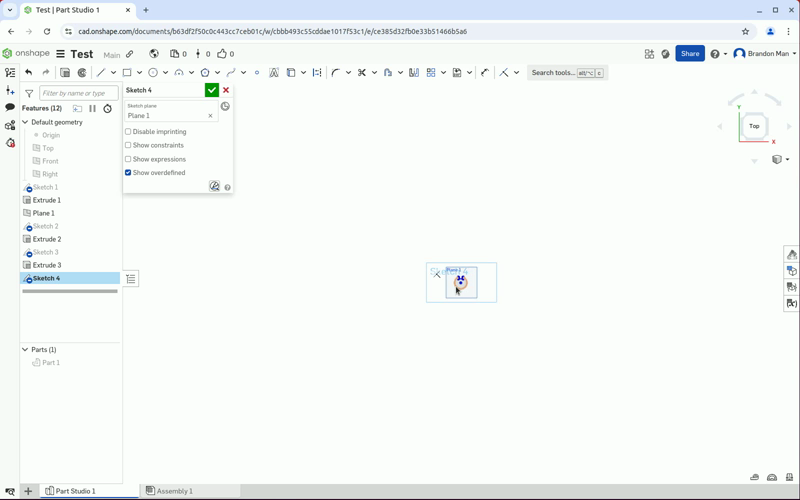
scroll(6)
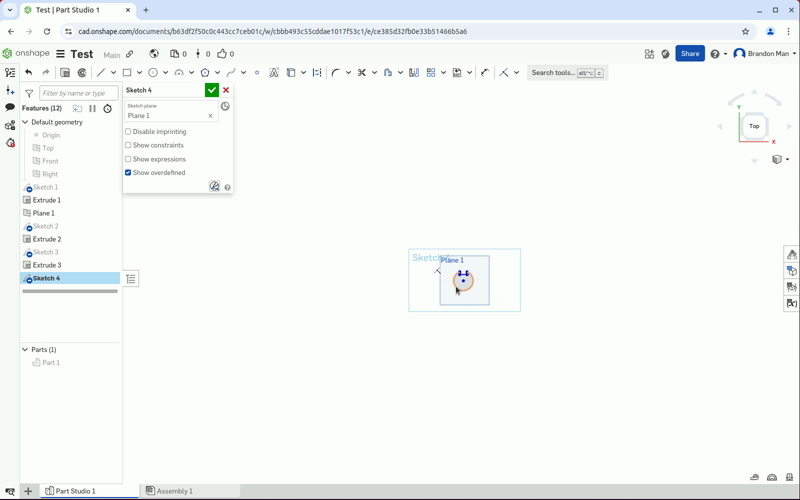
scroll(6)
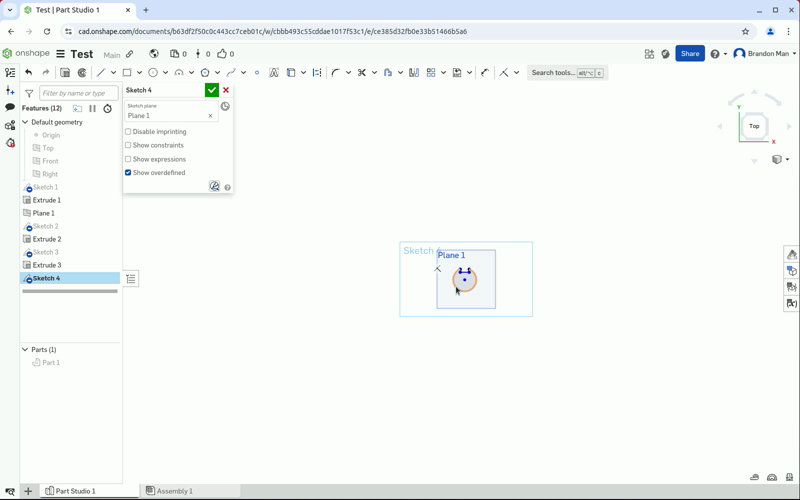
scroll(6)
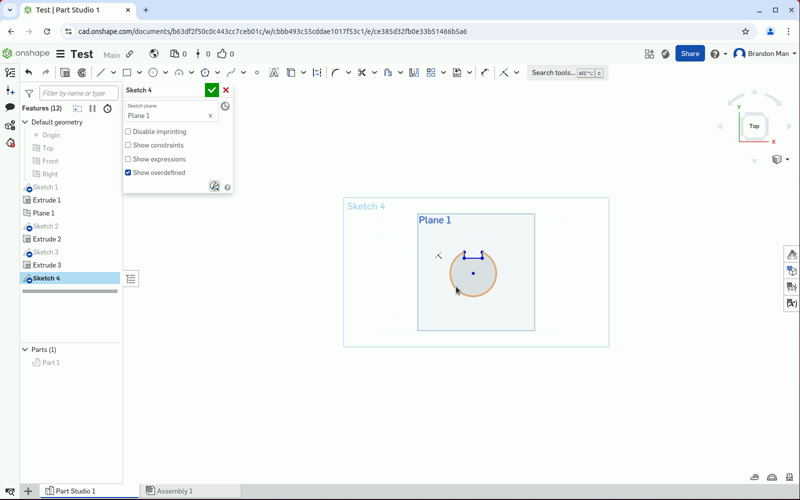
scroll(6)
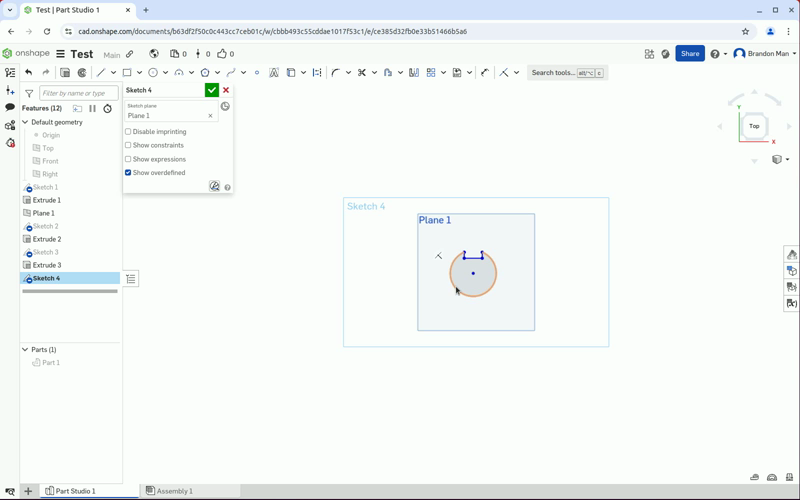
scroll(6)
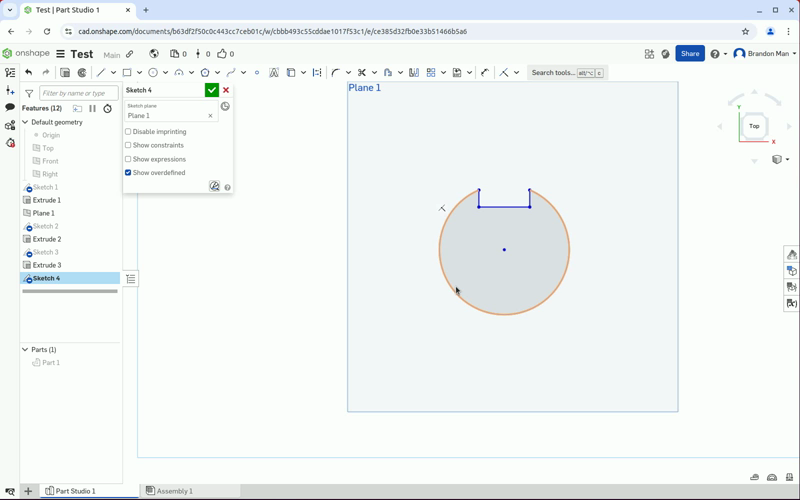
click(456, 286)
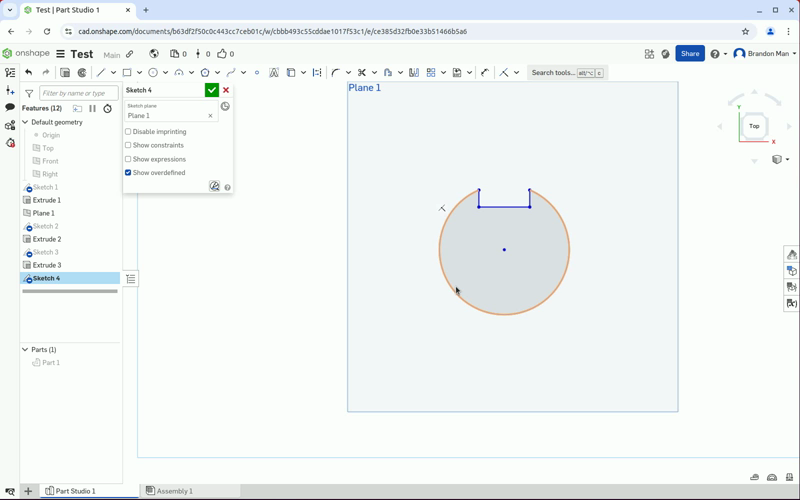
scroll(-6)
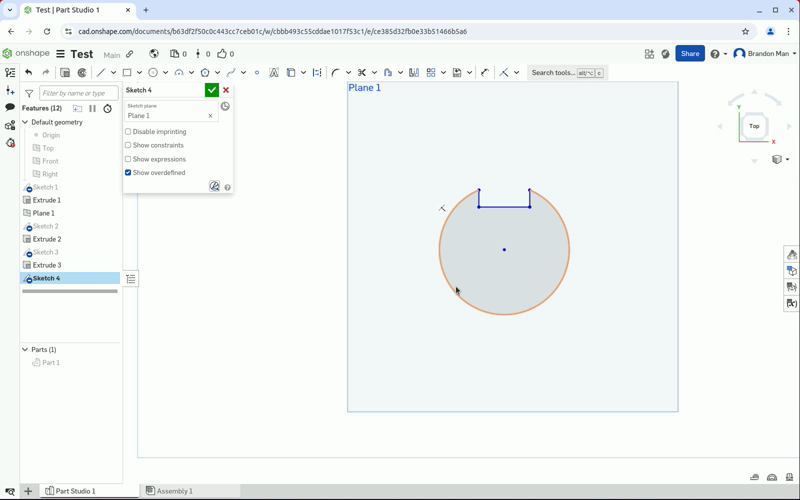
scroll(-6)
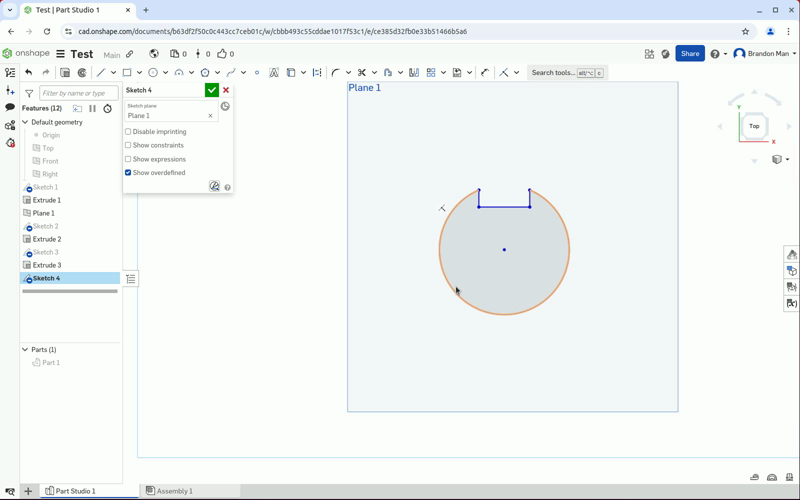
scroll(-6)
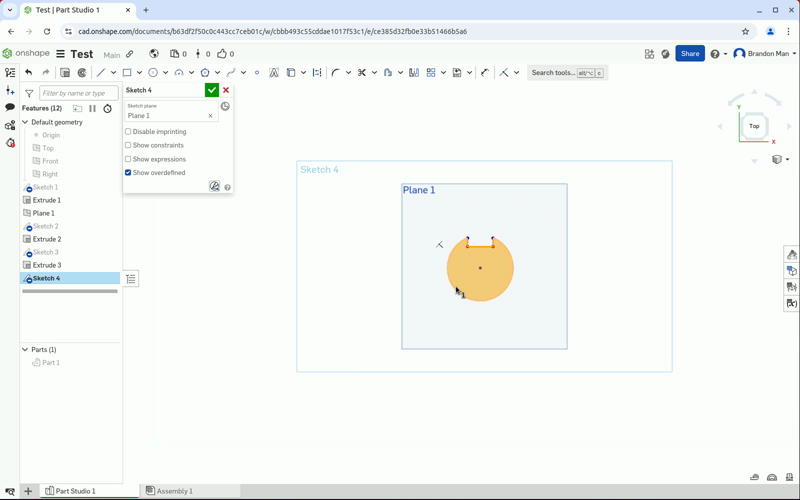
scroll(-6)
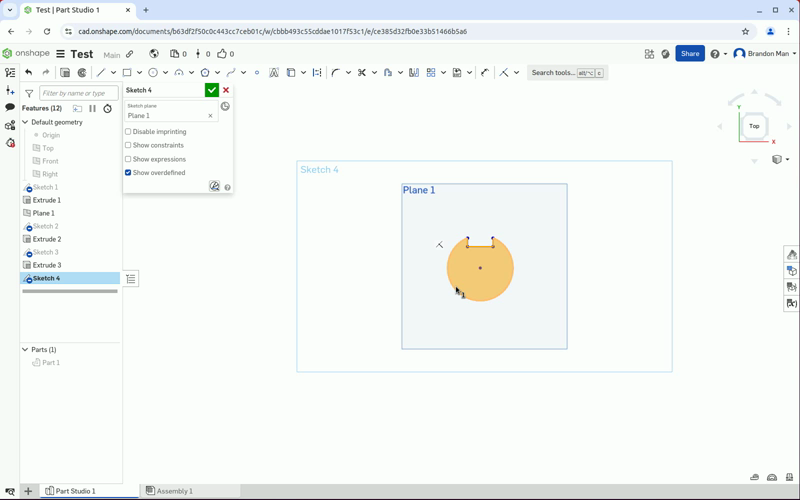
scroll(-6)
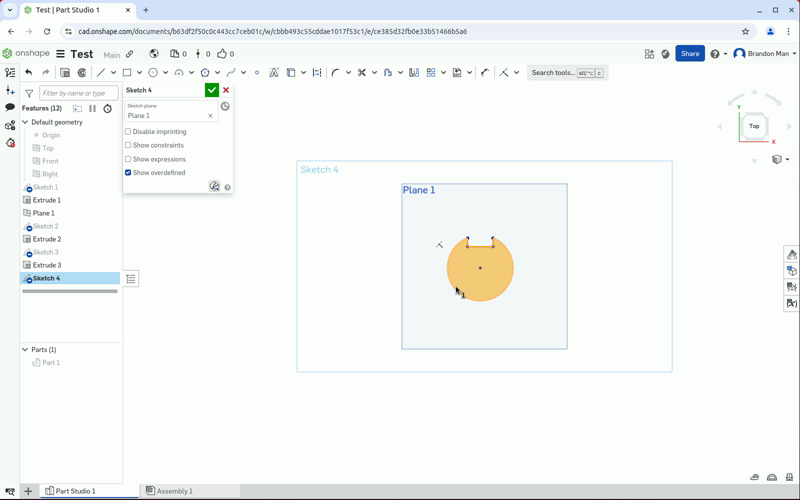
scroll(-6)
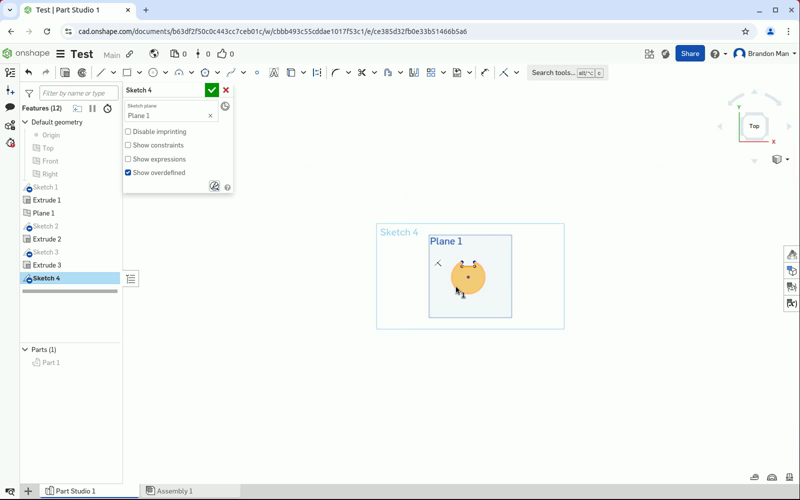
scroll(-6)
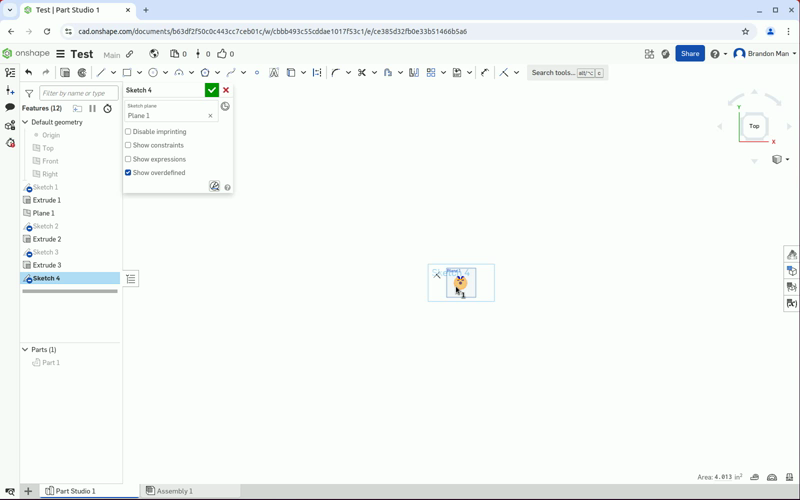
mouse_move(73, 352)
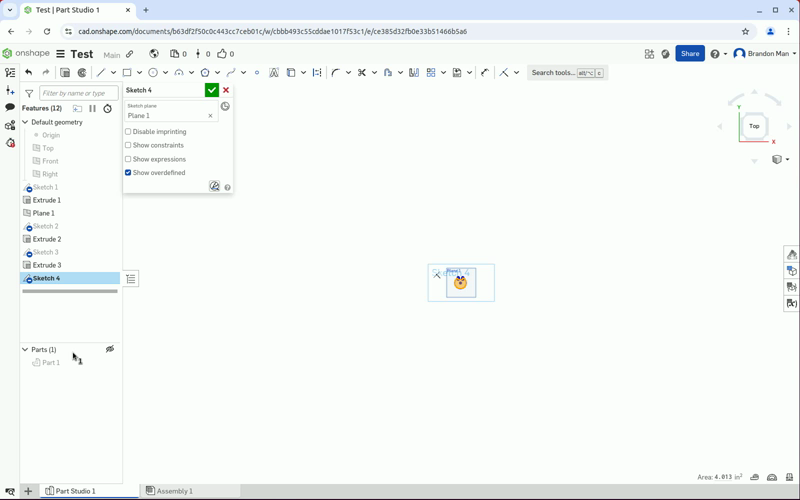
key(shift+y)
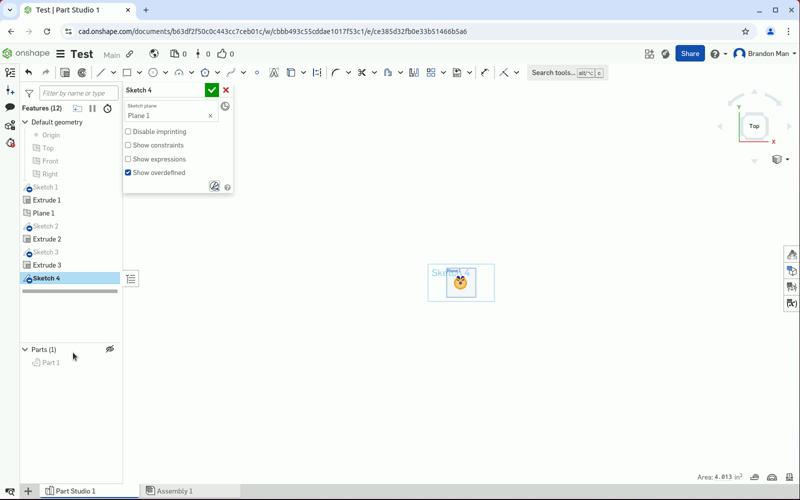
key(shift+e)
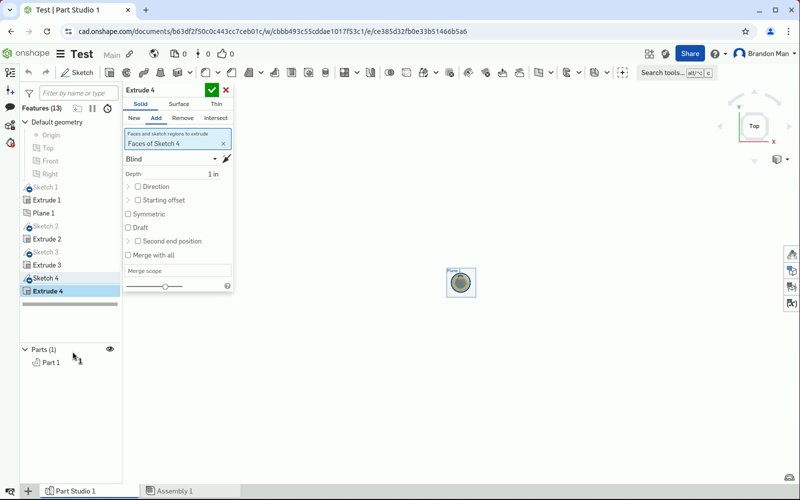
mouse_move(143, 106)
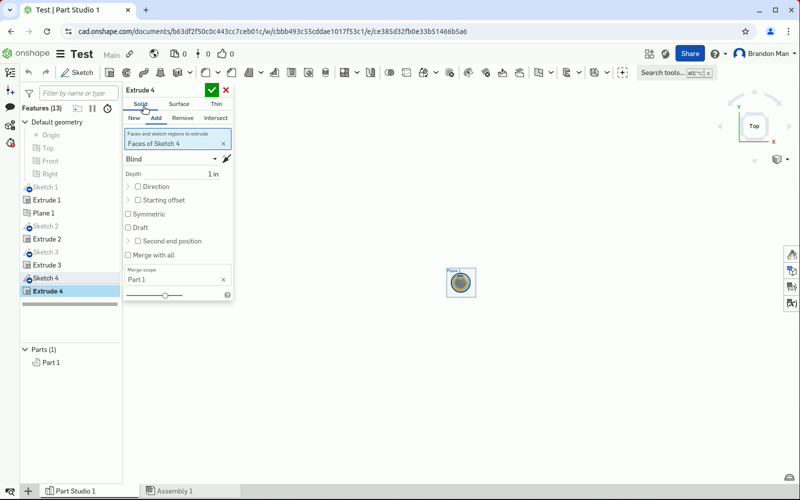
click(143, 106)
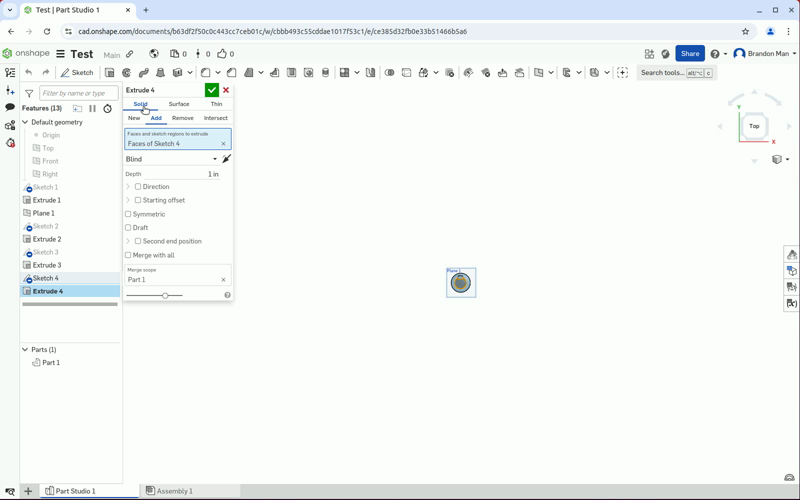
mouse_move(186, 120)
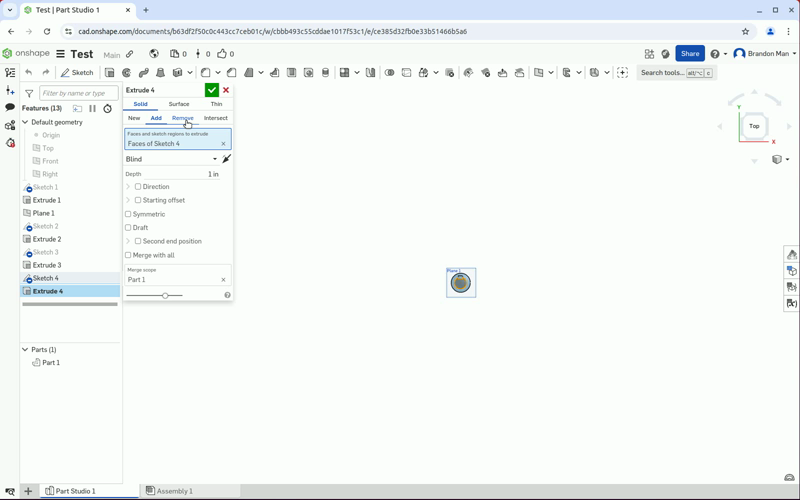
click(186, 120)
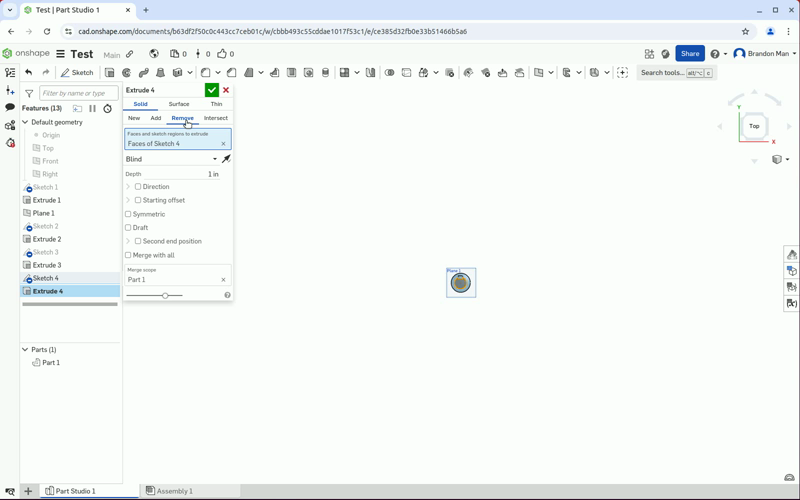
key(tab, 4)
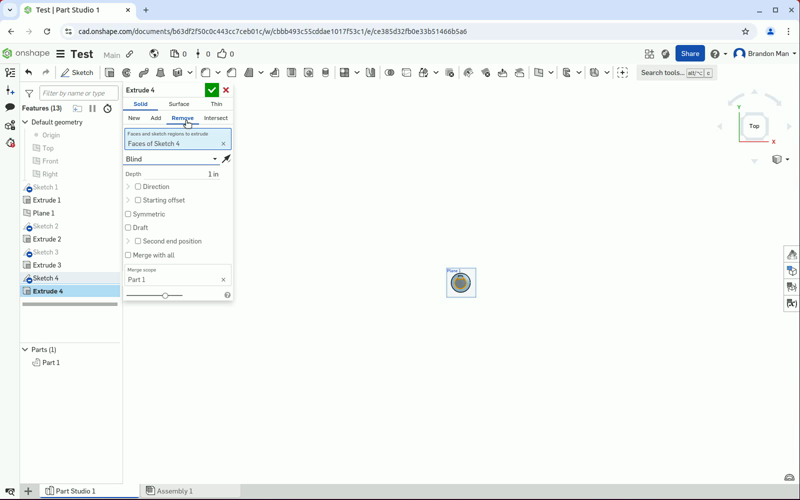
text(5.777)
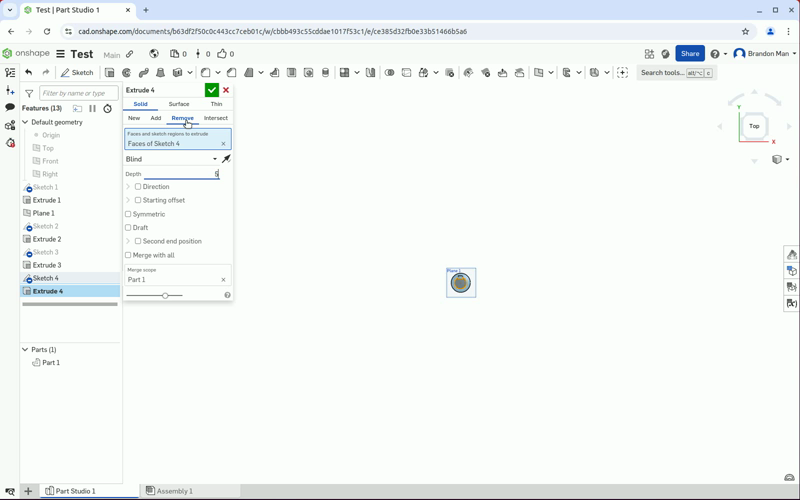
key(tab, 6)
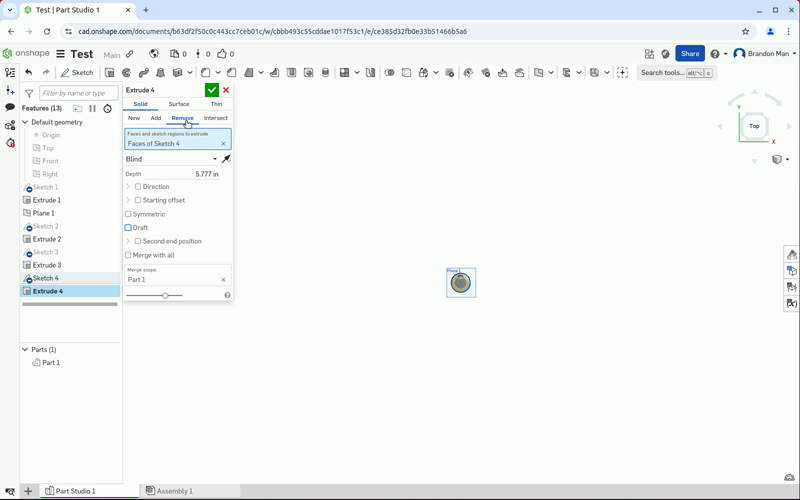
key(space)
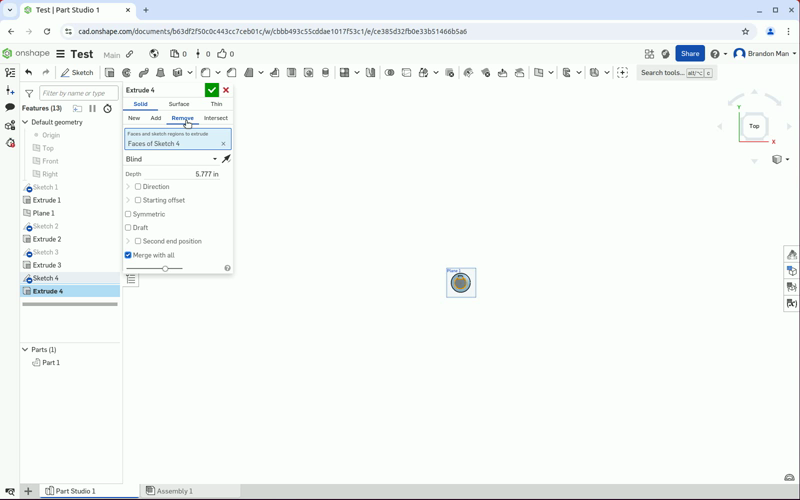
key(enter)
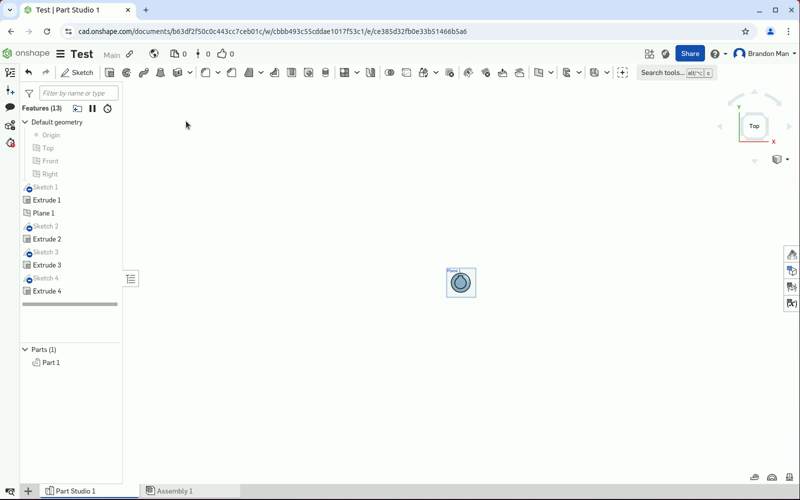
key(shift+h)
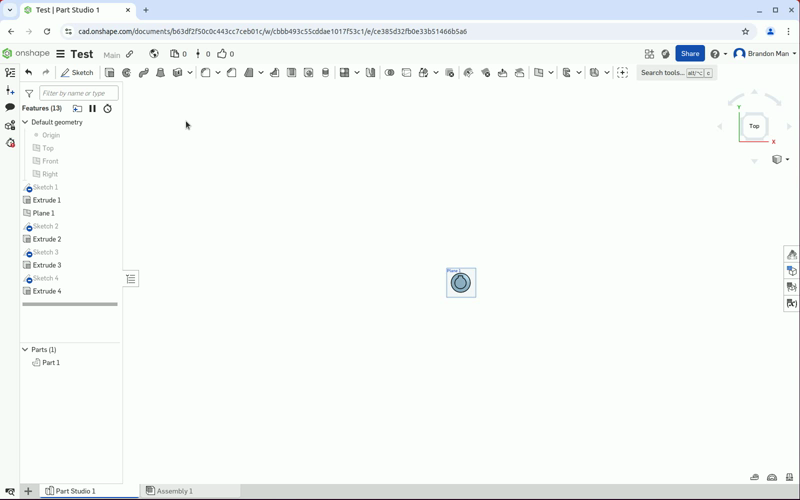
key(shift+h)
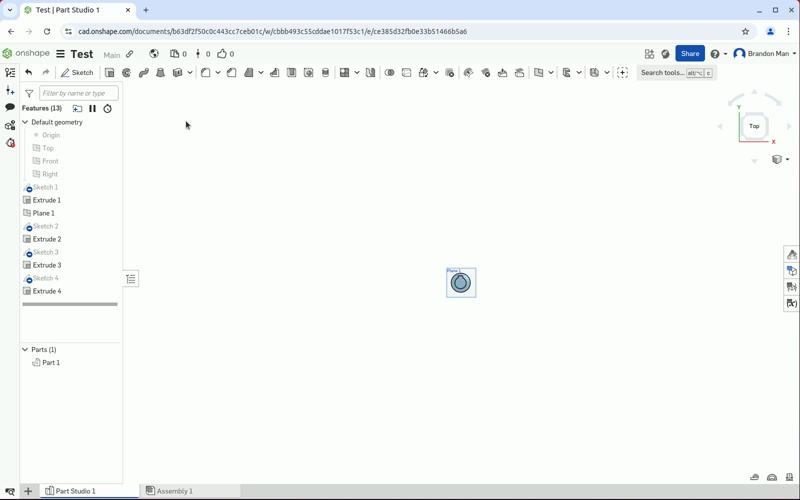
key(shift+7)
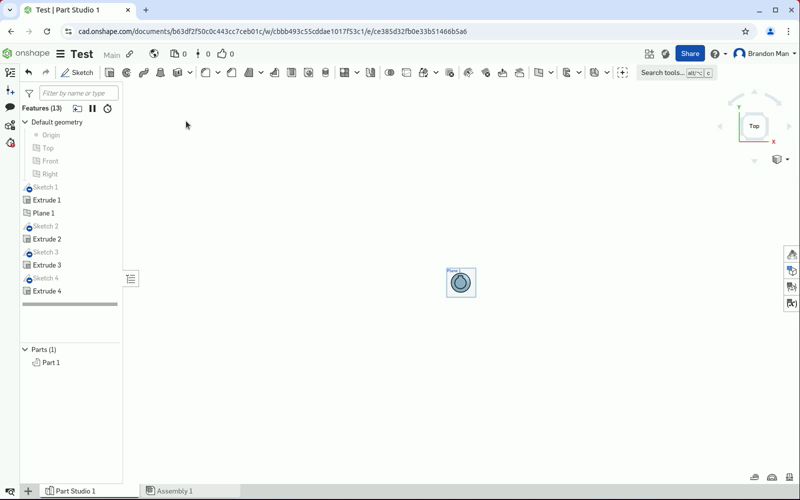
key(up, 3)
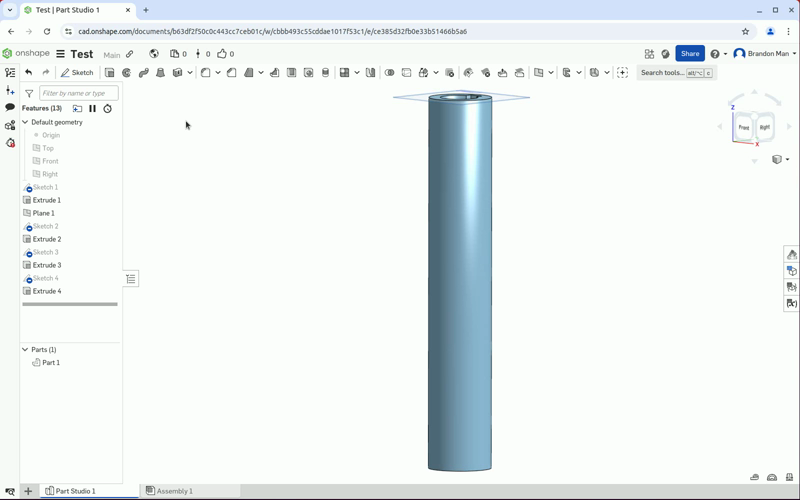
key(left, 3)
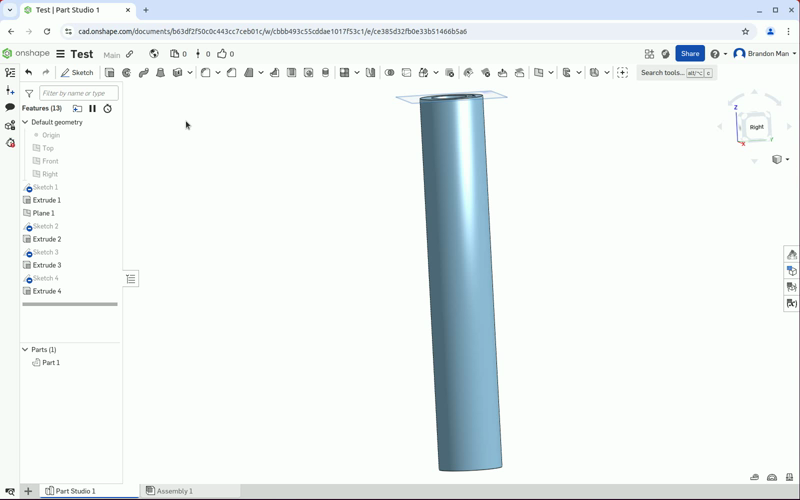
key(right, 3)
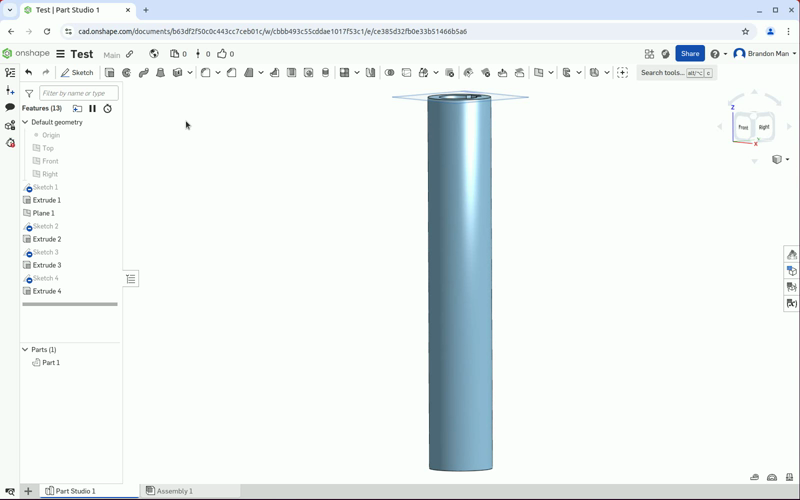
key(down, 3)
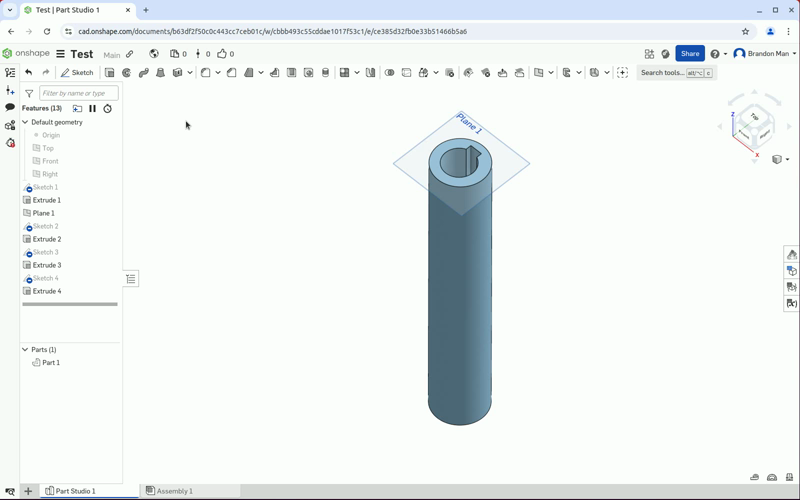
mouse_move(73, 189)
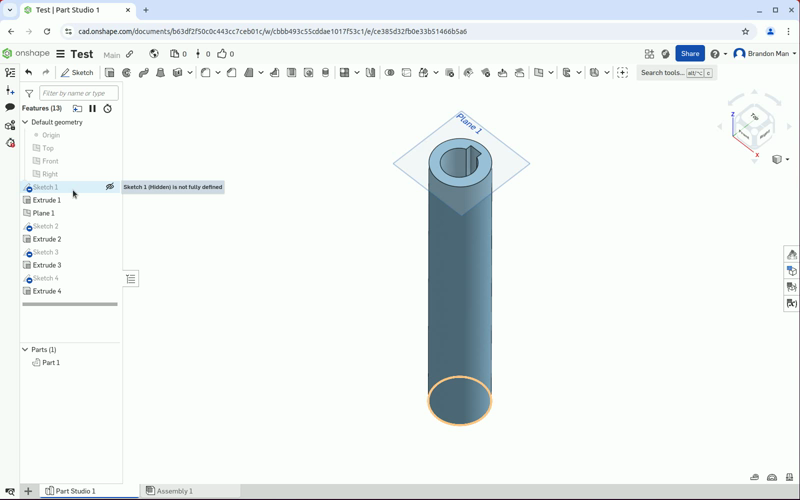
click(73, 189)